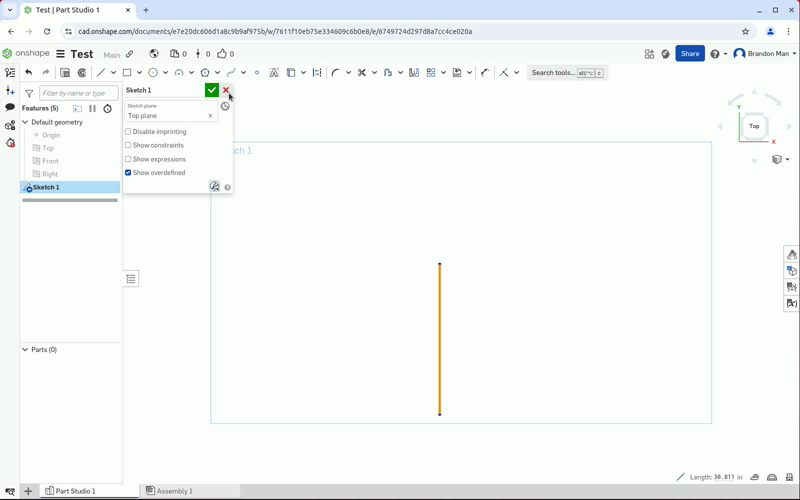
key(shift+h)
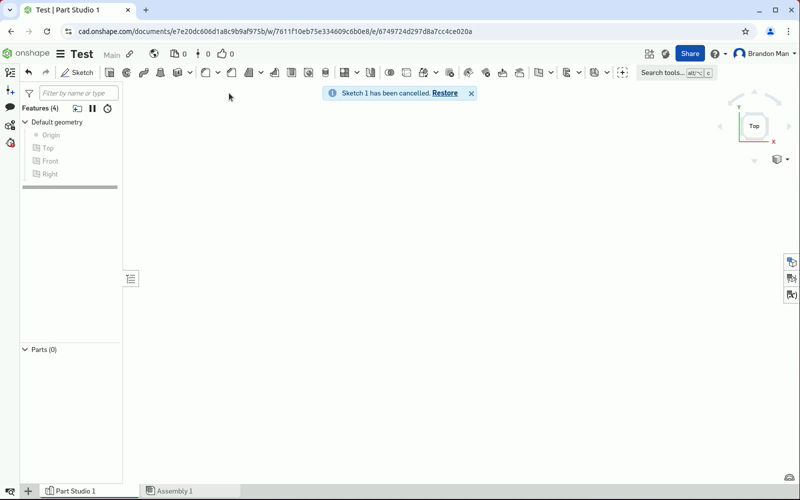
mouse_move(73, 352)
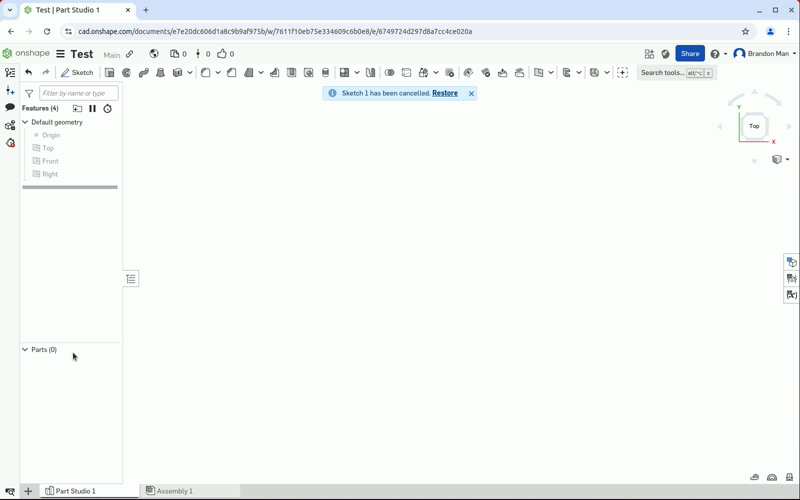
key(y)
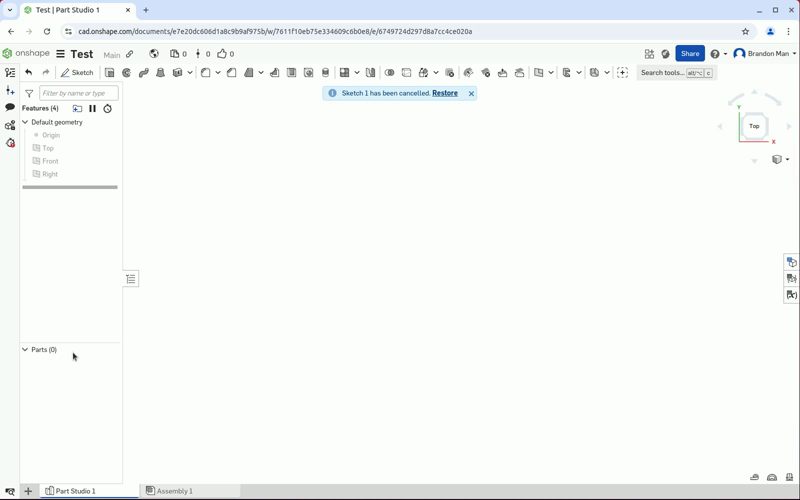
key(shift+p)
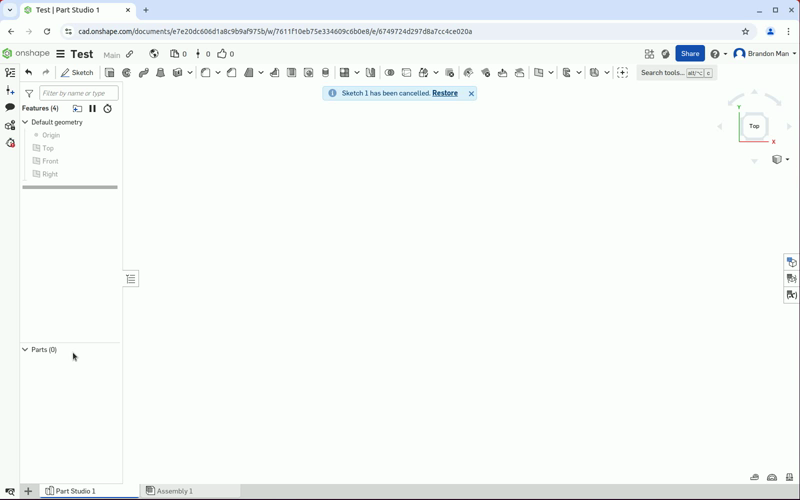
key(space)
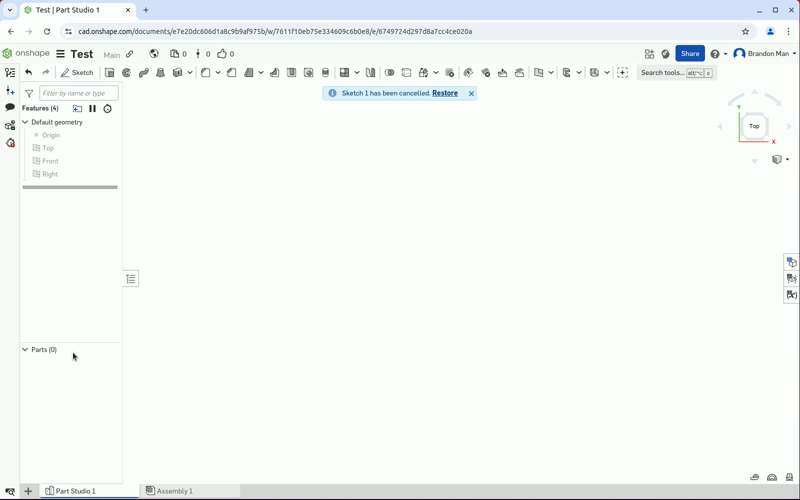
key_down(shift)
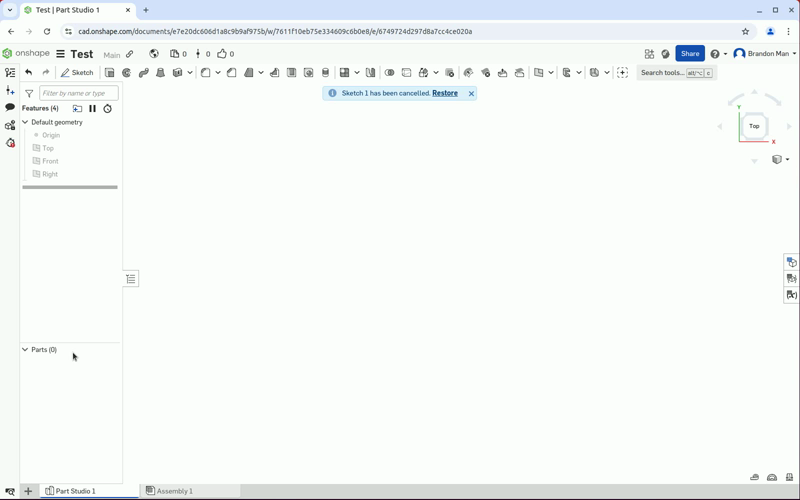
key(up)
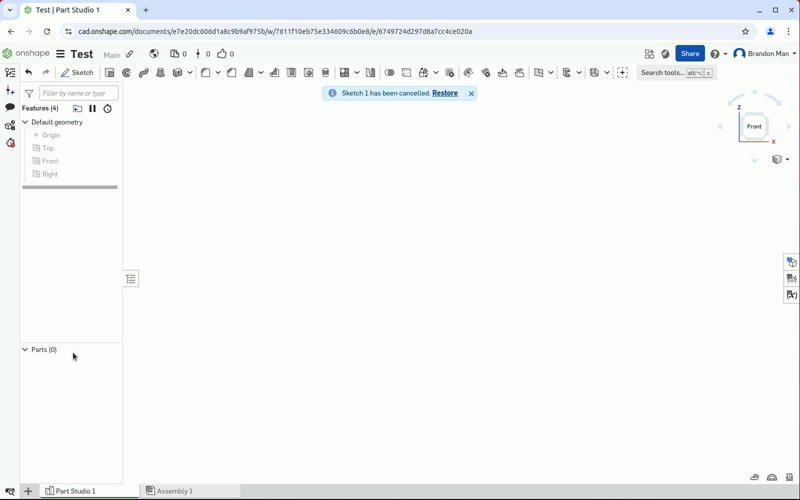
key_up(shift)
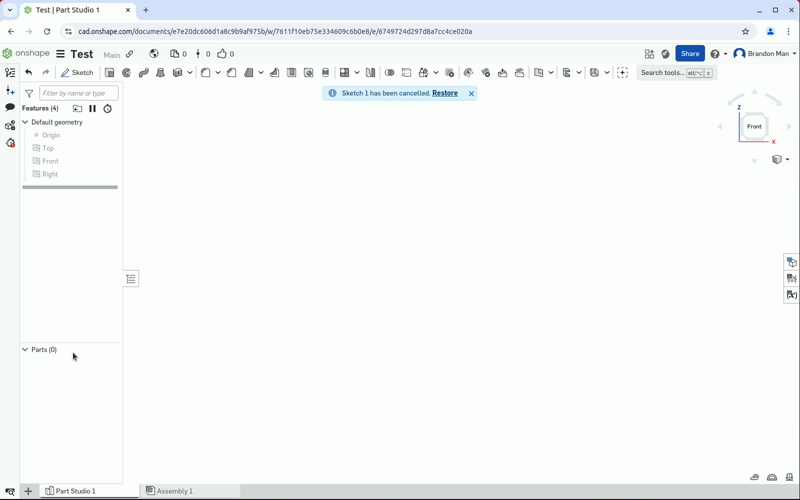
mouse_move(73, 352)
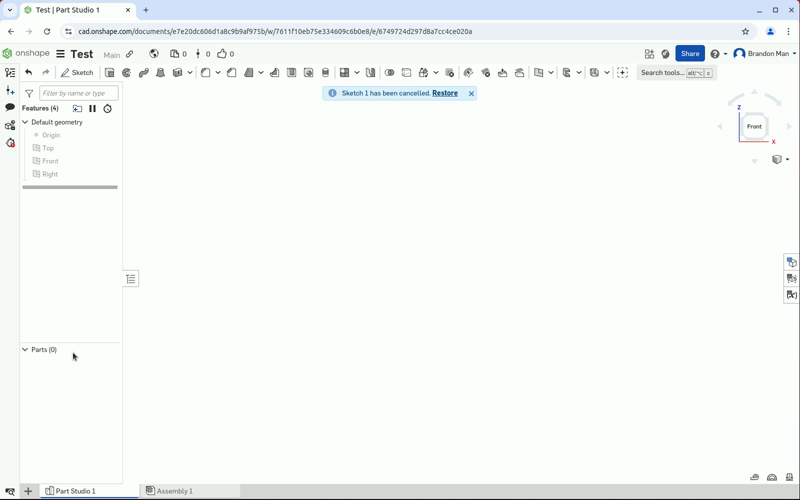
key(shift+y)
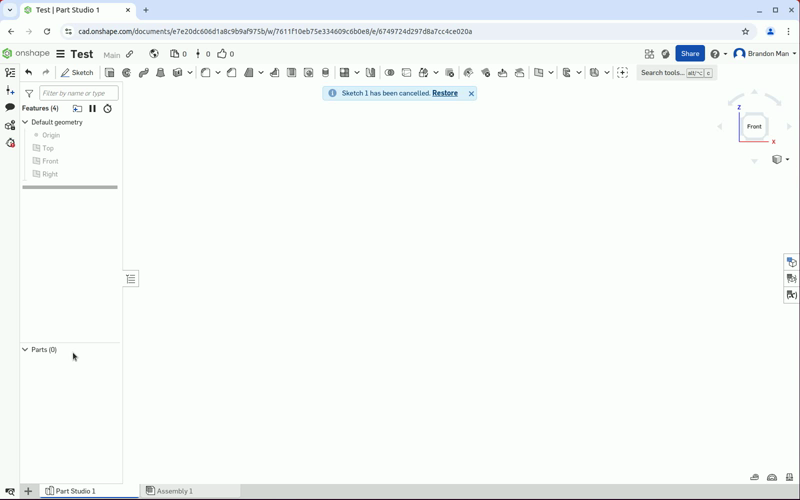
key(shift+s)
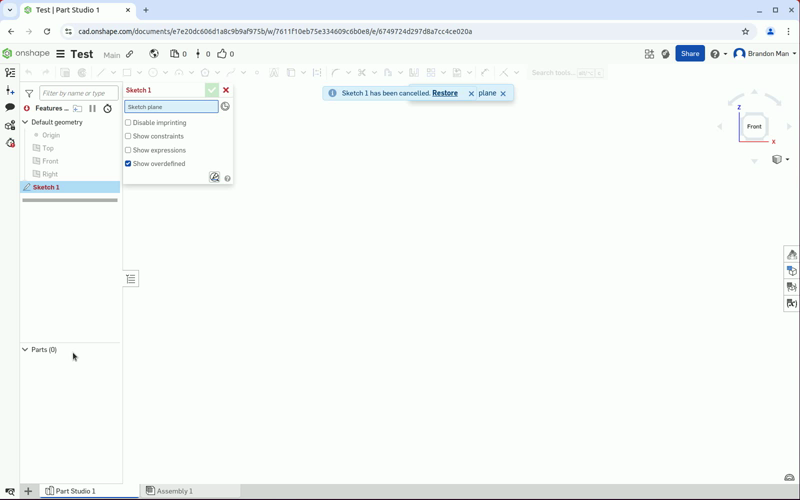
mouse_move(73, 163)
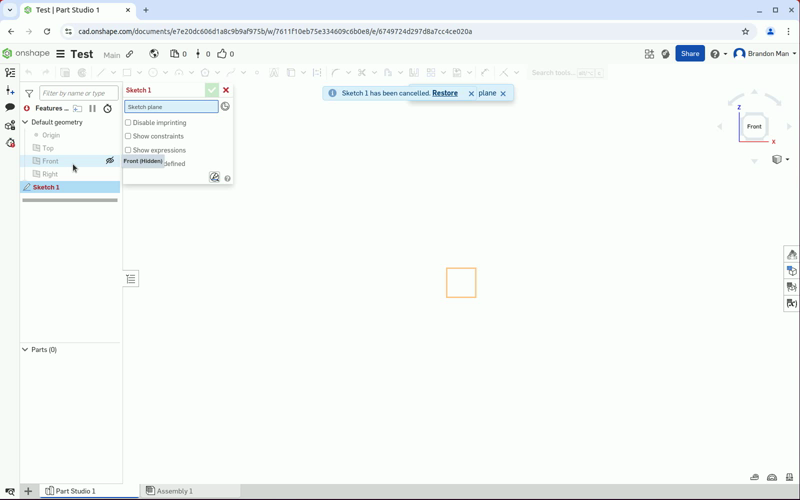
click(73, 163)
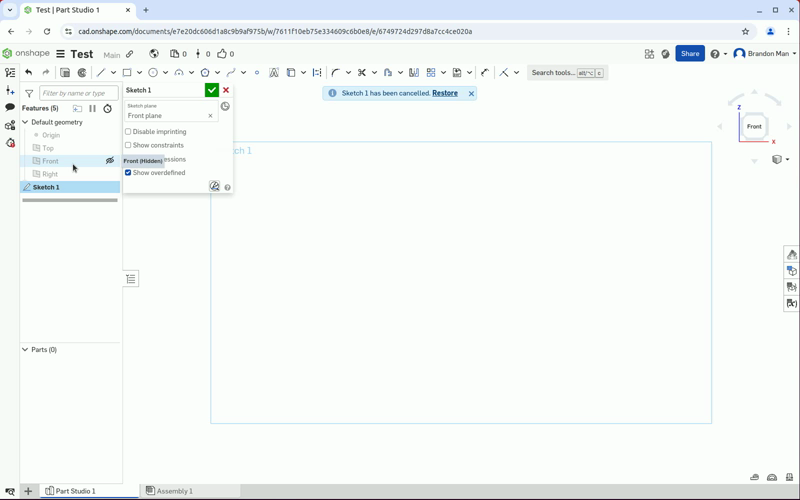
mouse_move(73, 352)
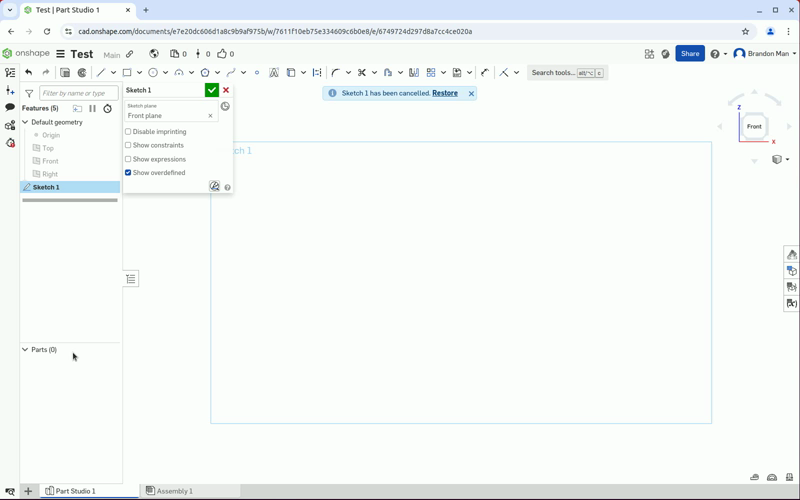
key(y)
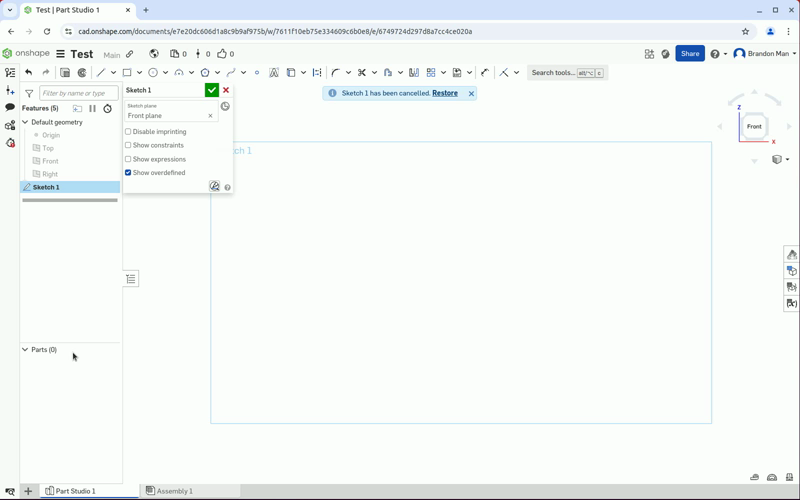
key(c)
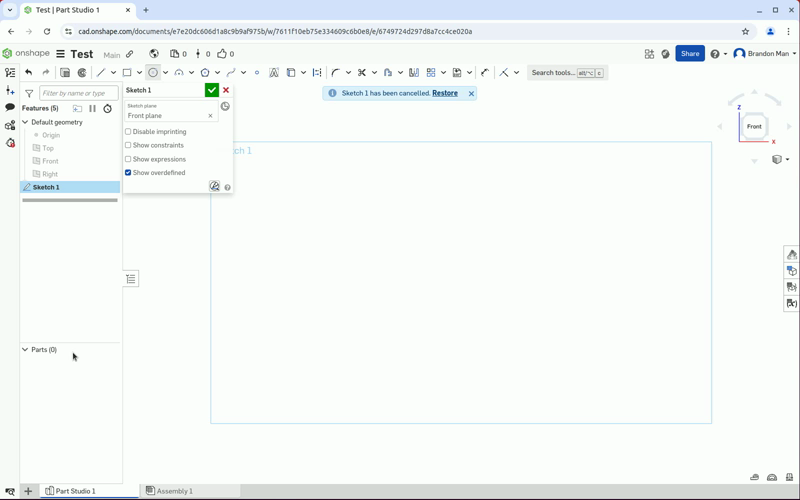
key_down(shift)
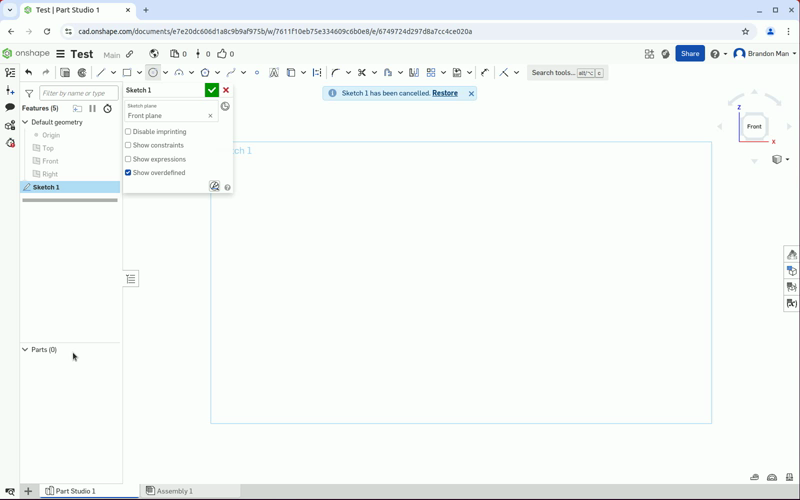
mouse_move(420, 182)
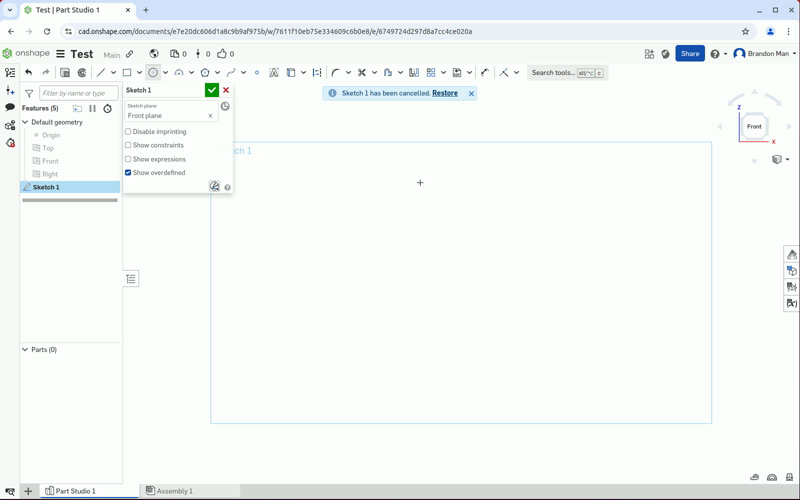
click(420, 182)
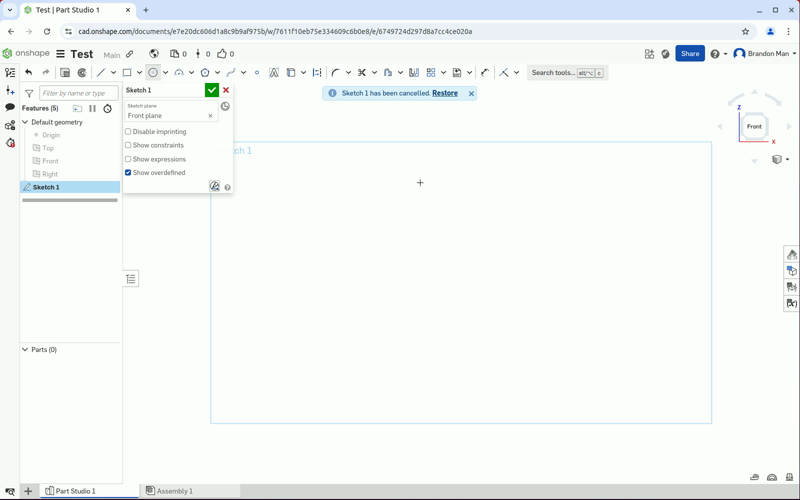
key_up(shift)
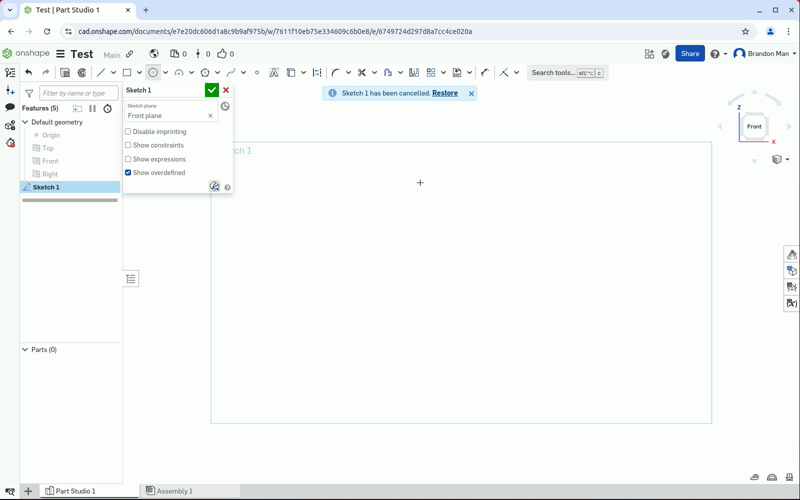
mouse_move(432, 182)
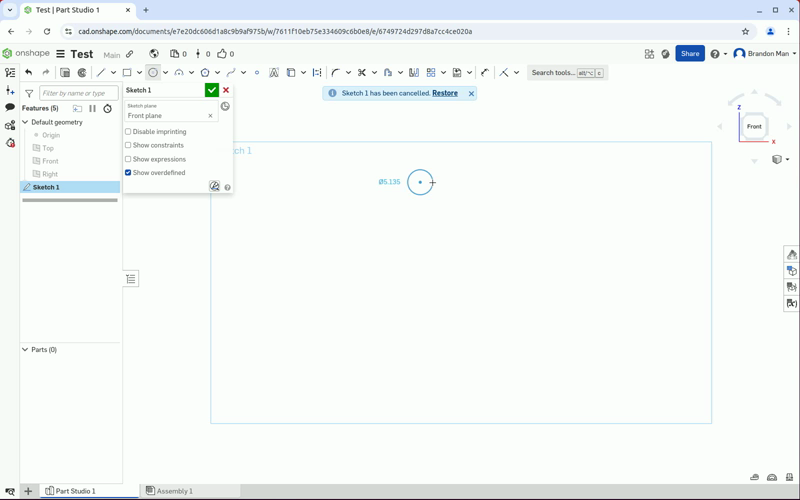
click(432, 182)
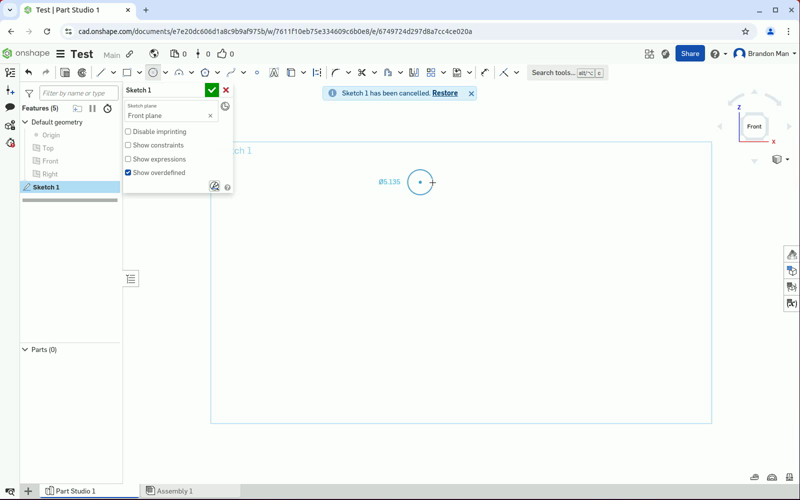
key(esc)
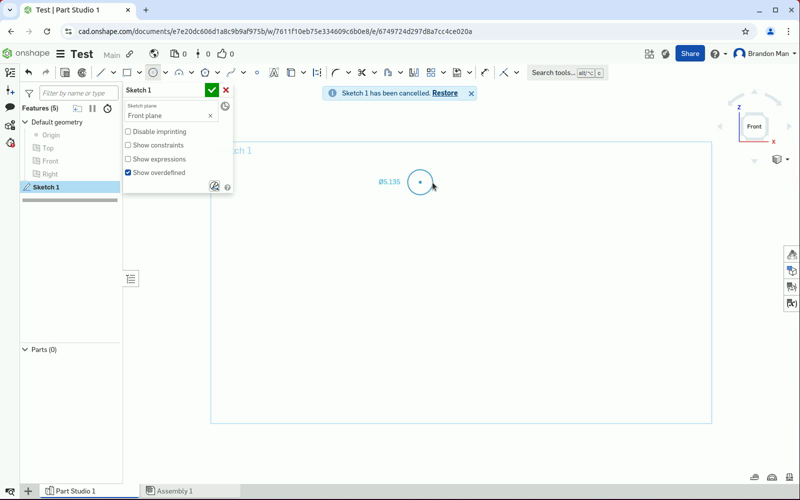
key(c)
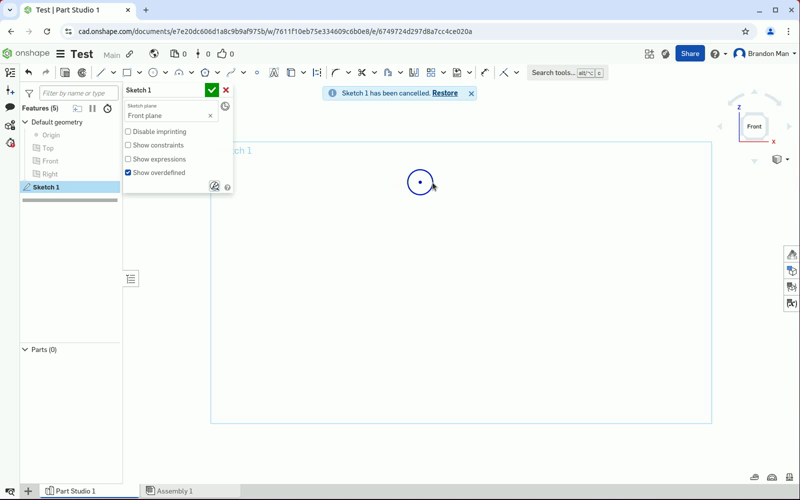
key_down(shift)
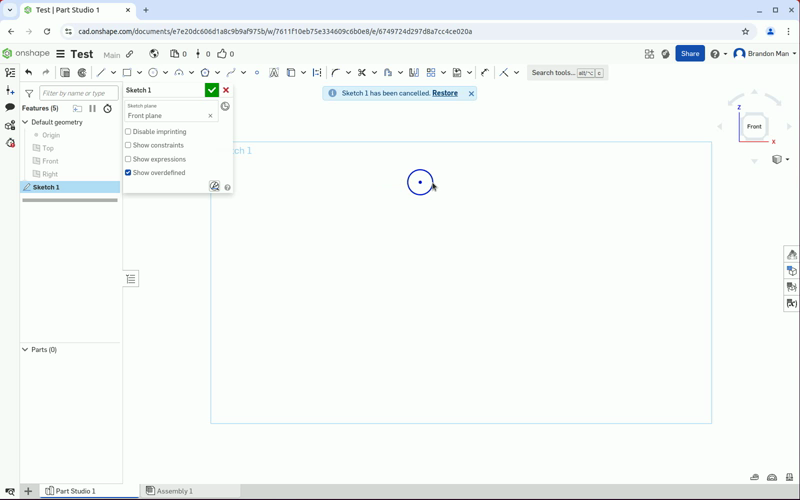
mouse_move(420, 182)
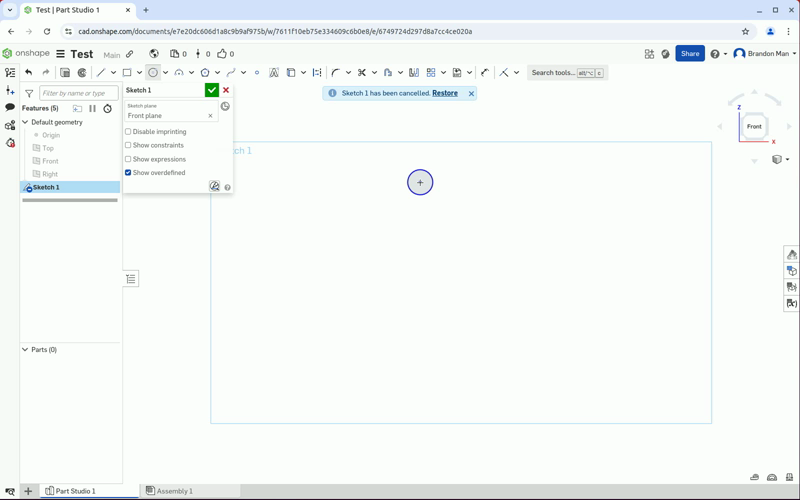
click(420, 182)
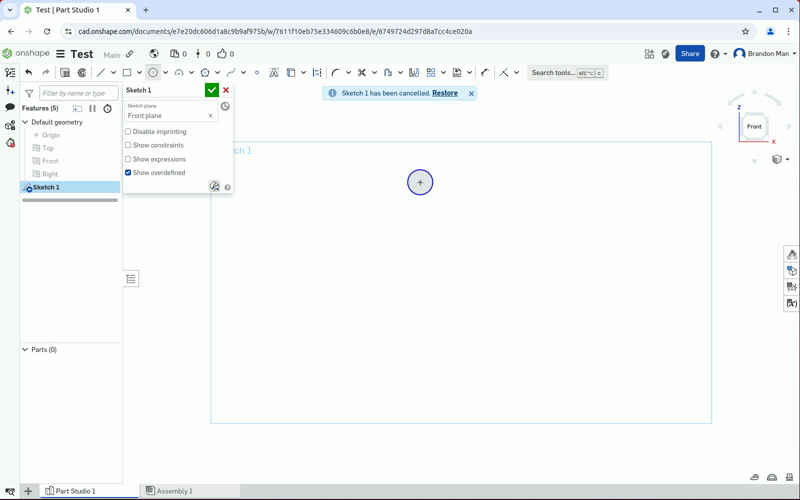
key_up(shift)
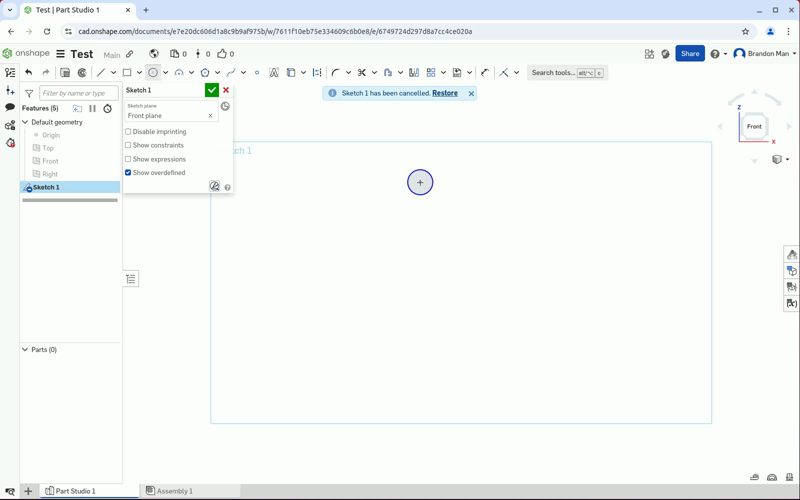
mouse_move(424, 182)
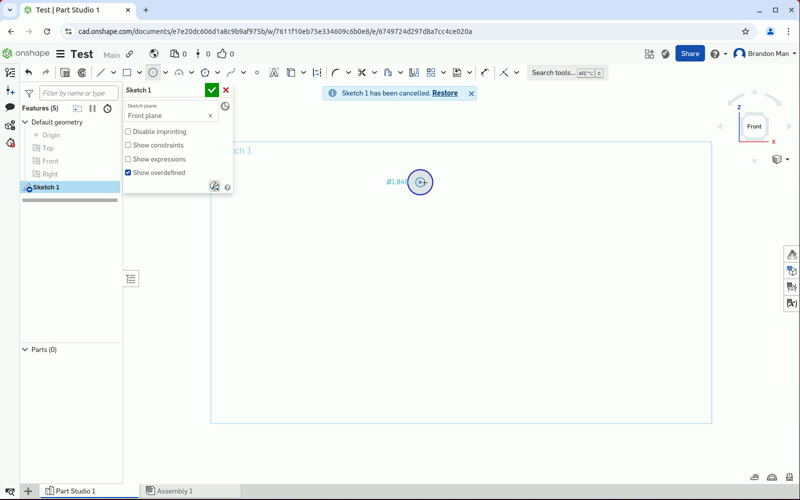
scroll(6)
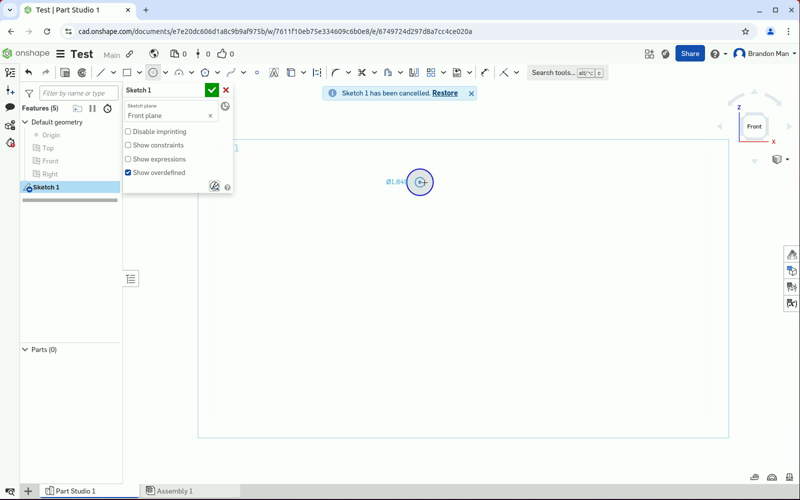
scroll(6)
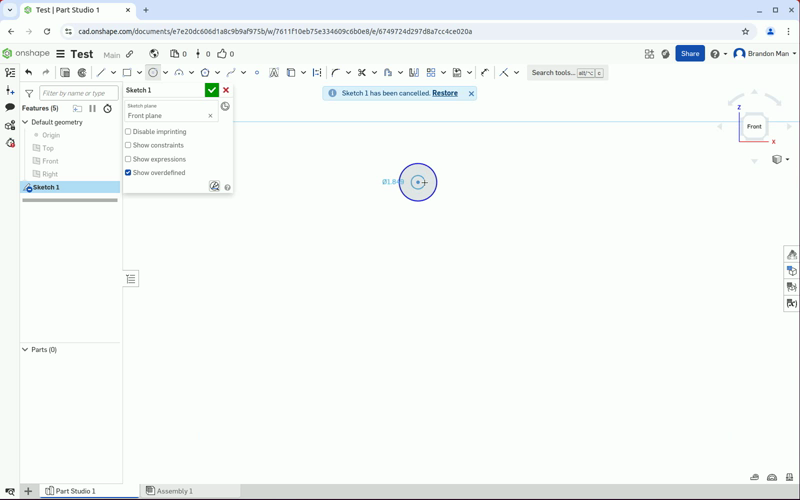
scroll(6)
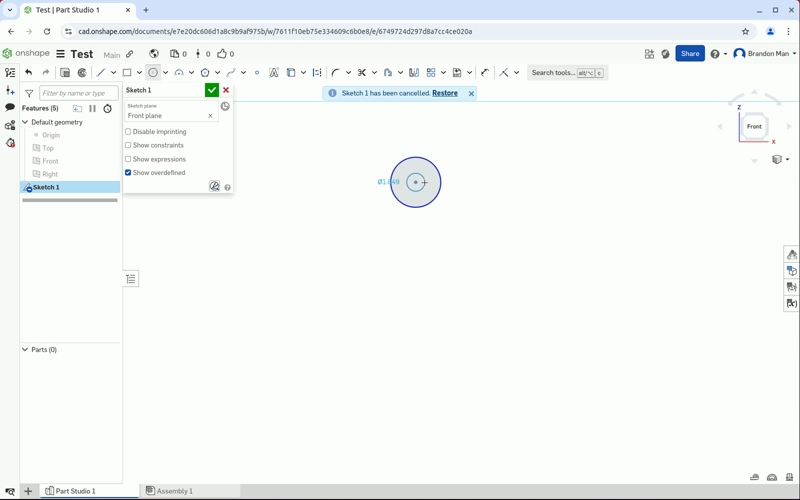
scroll(6)
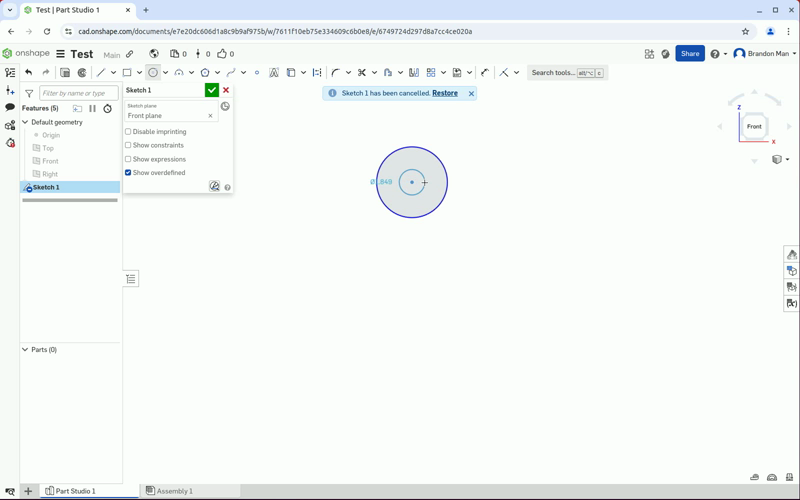
scroll(6)
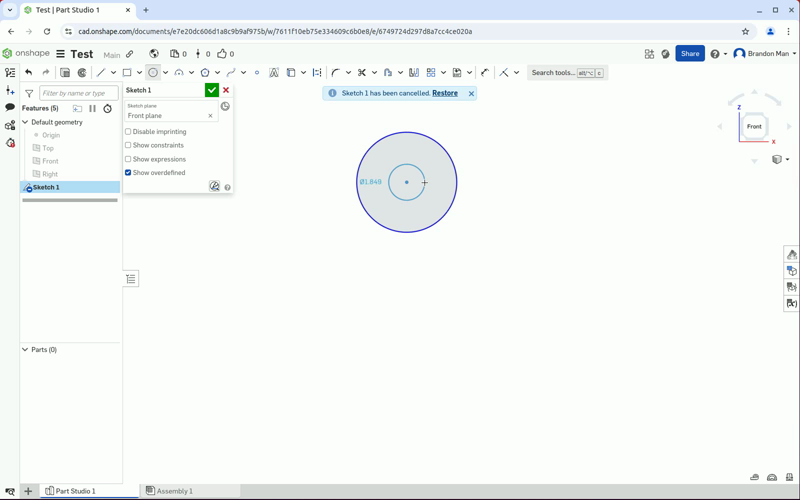
scroll(6)
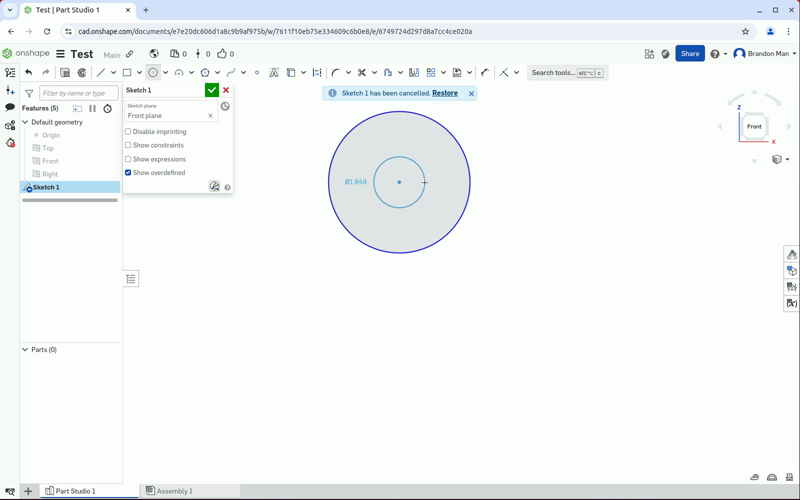
scroll(6)
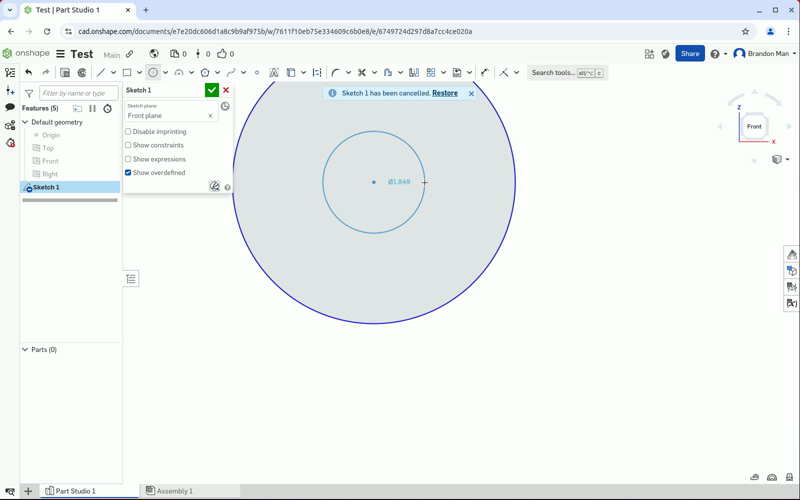
click(424, 182)
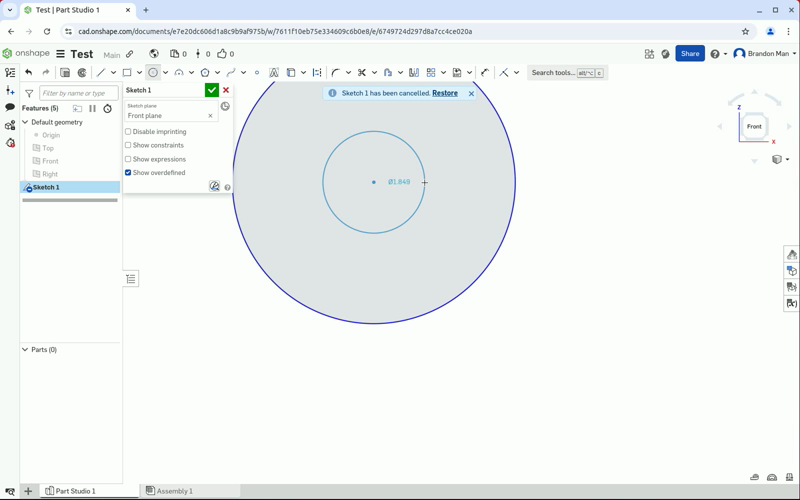
scroll(-6)
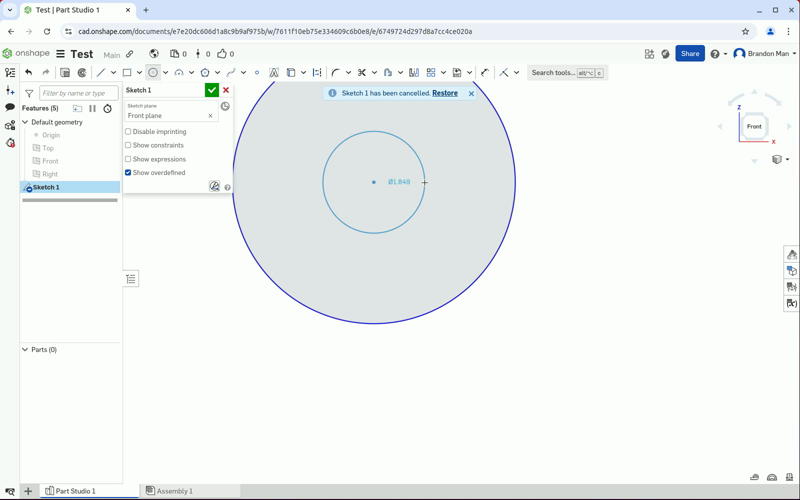
scroll(-6)
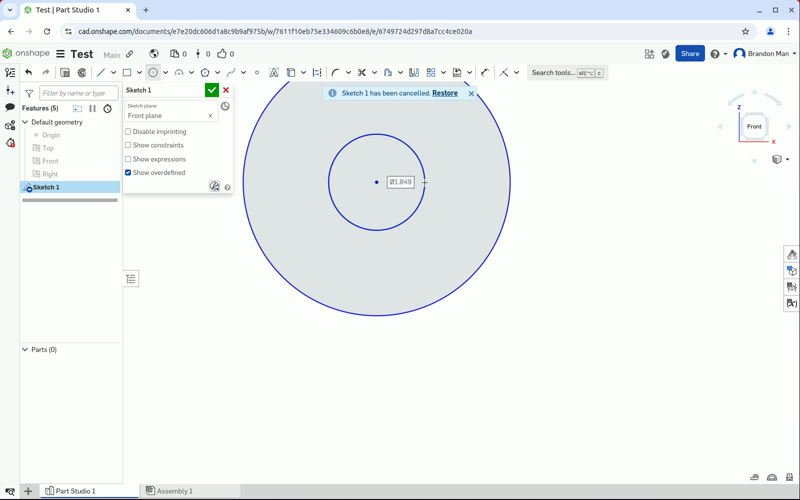
scroll(-6)
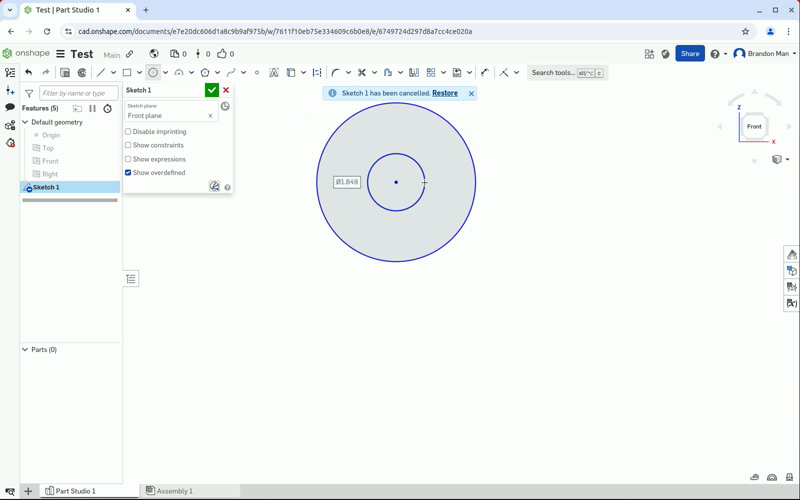
scroll(-6)
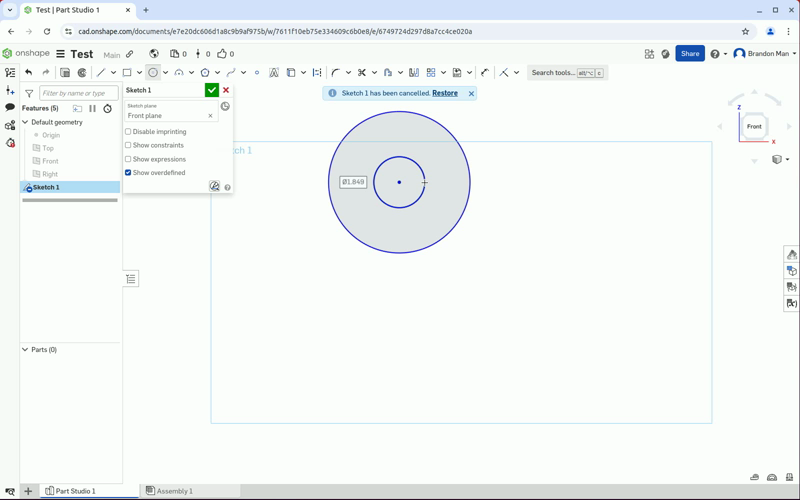
scroll(-6)
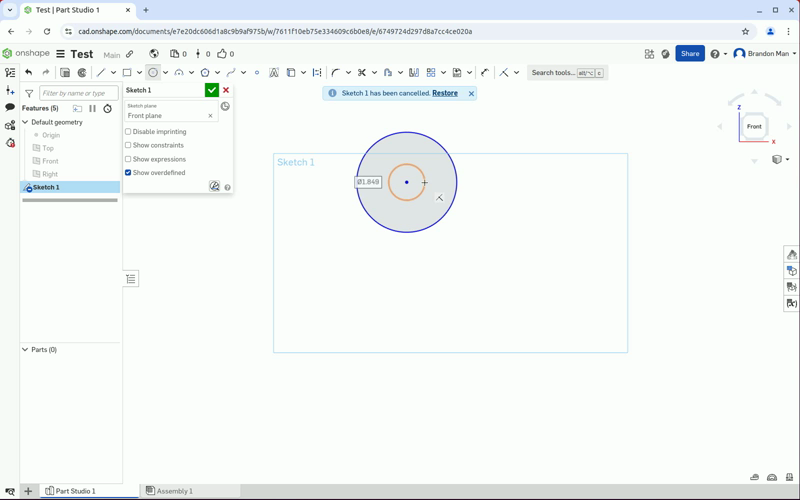
scroll(-6)
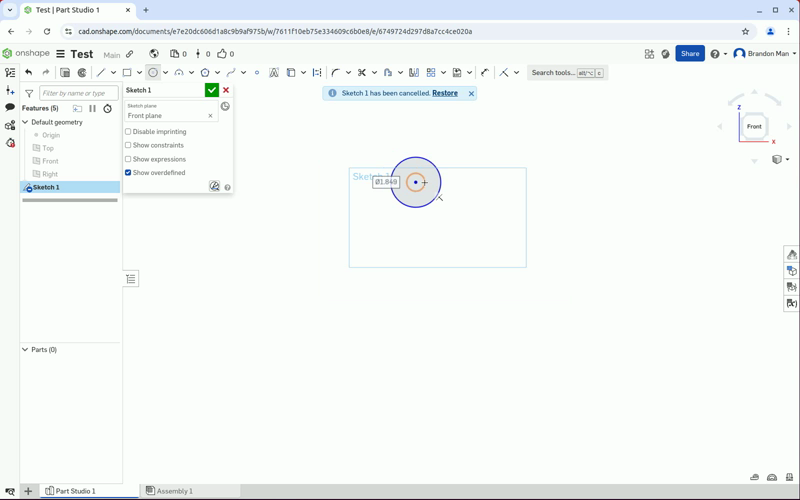
scroll(-6)
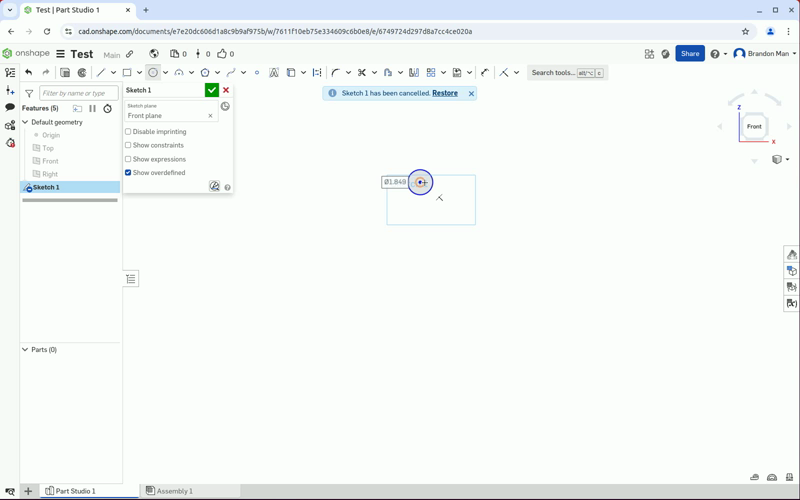
key(esc)
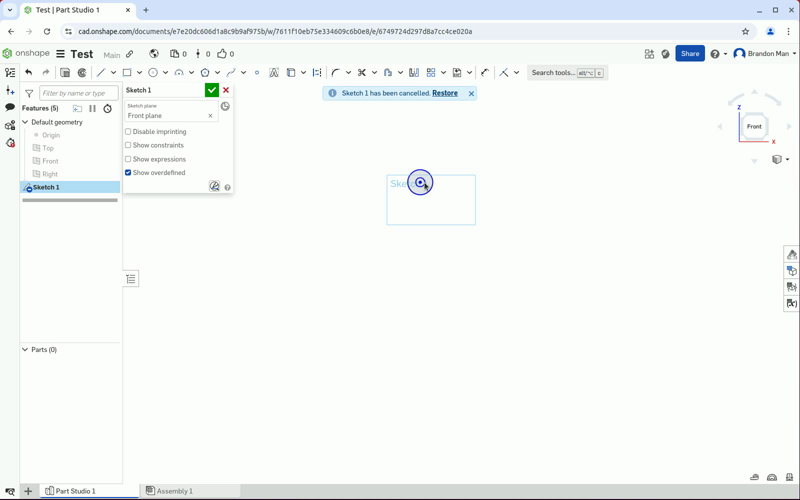
mouse_move(430, 188)
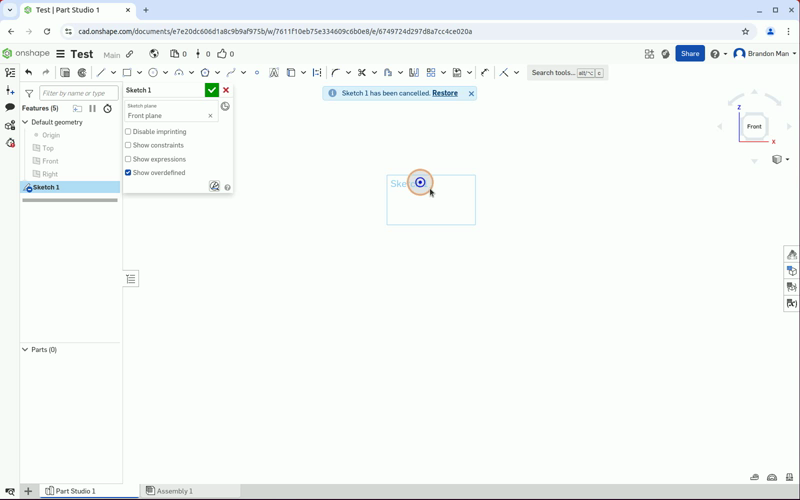
scroll(6)
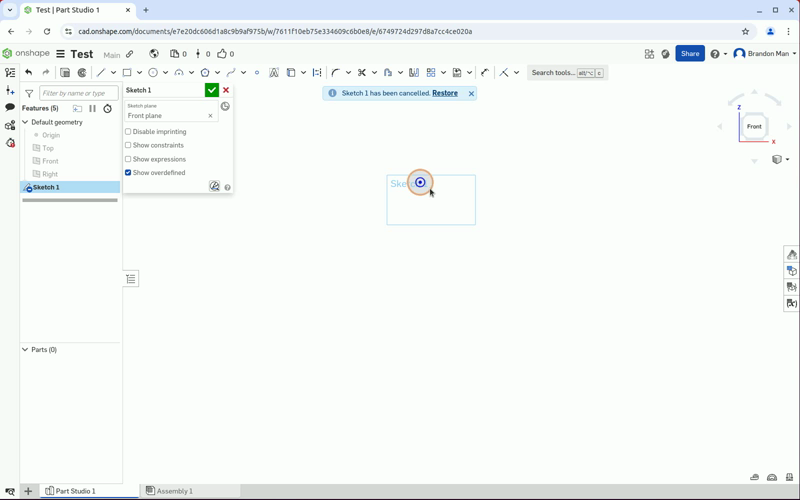
scroll(6)
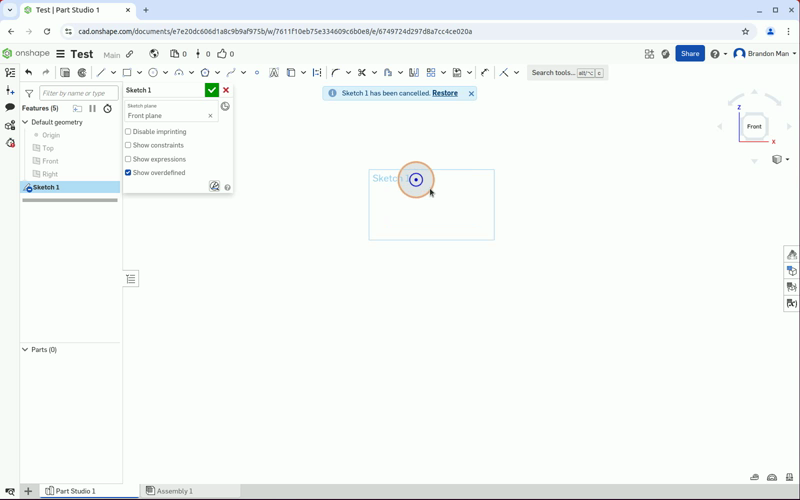
scroll(6)
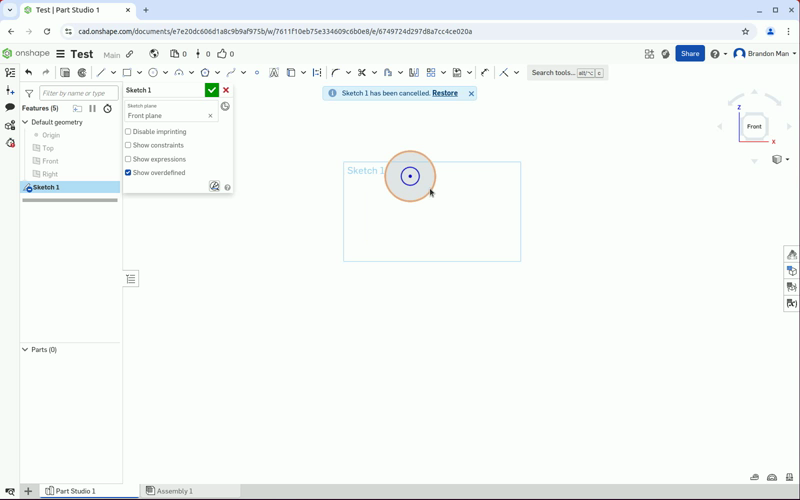
scroll(6)
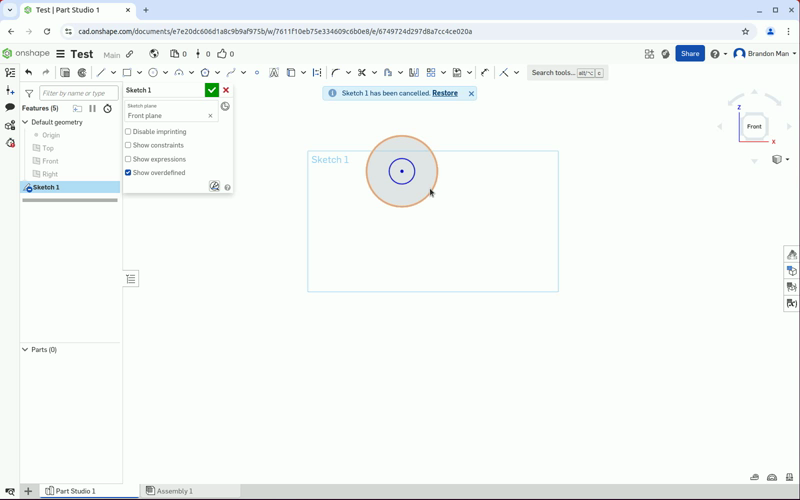
scroll(6)
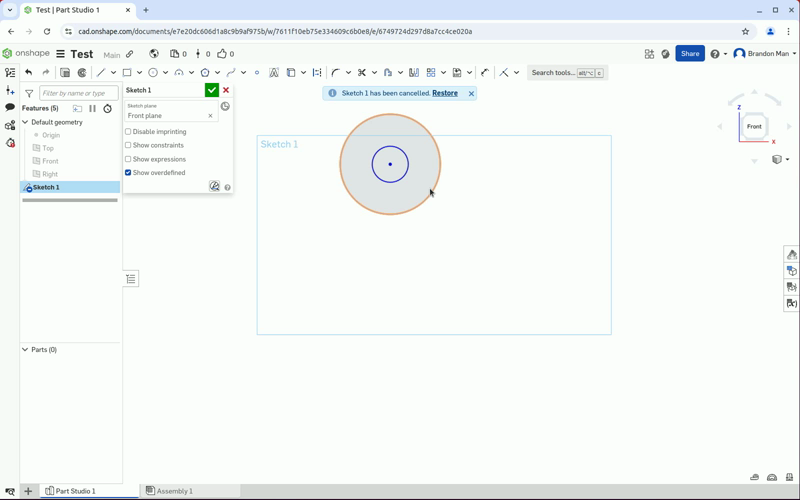
scroll(6)
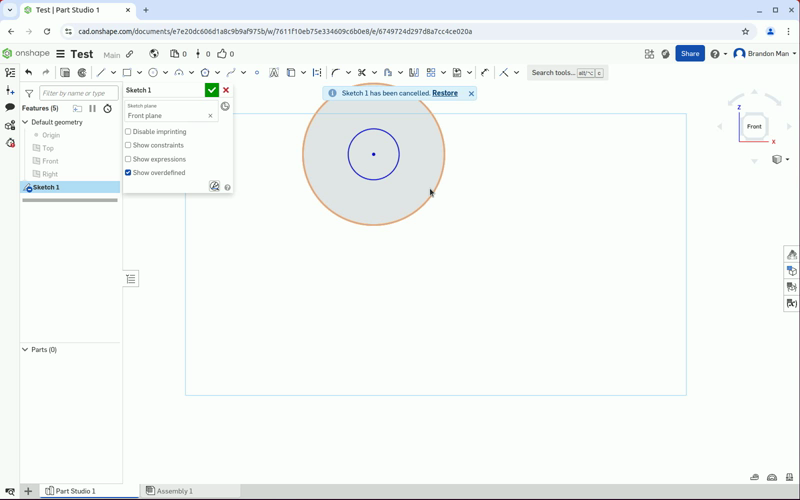
scroll(6)
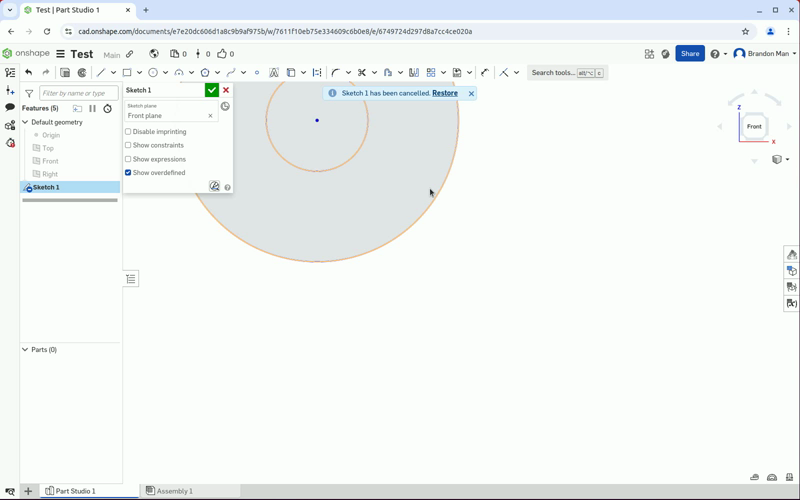
click(430, 188)
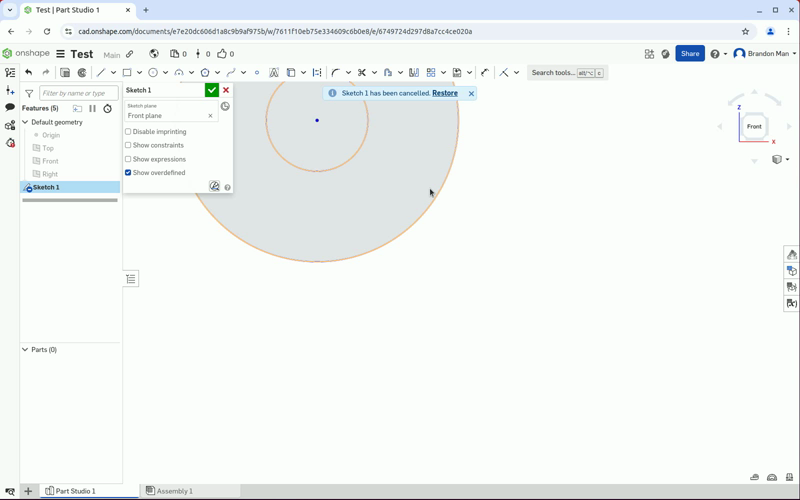
scroll(-6)
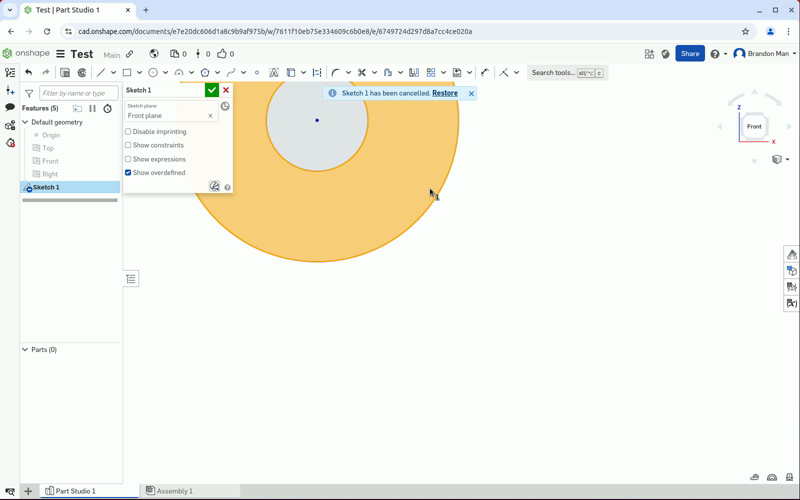
scroll(-6)
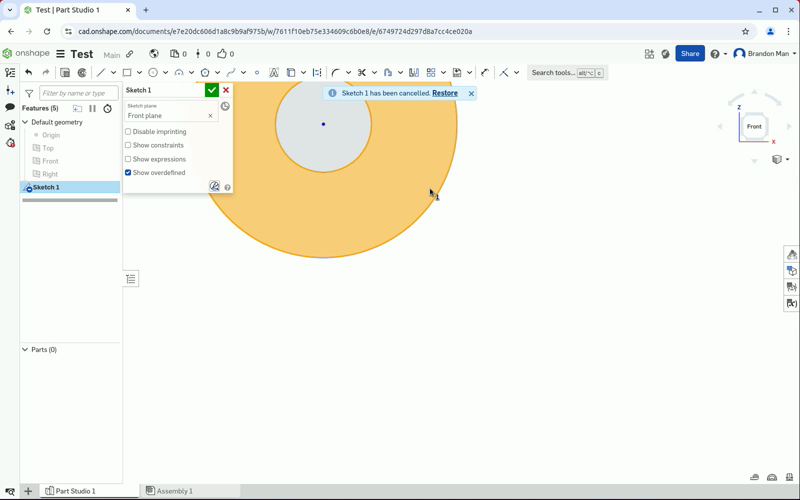
scroll(-6)
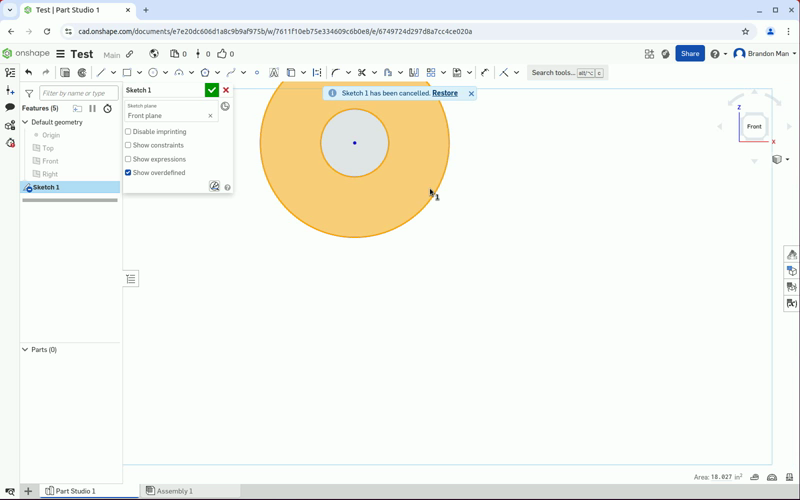
scroll(-6)
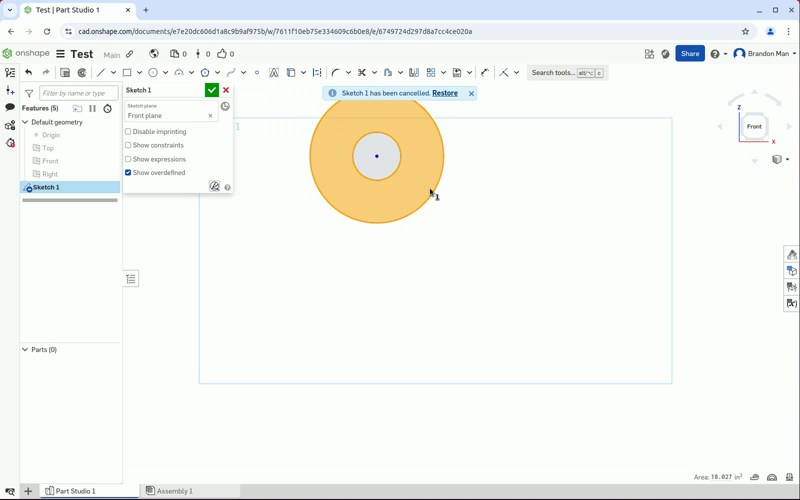
scroll(-6)
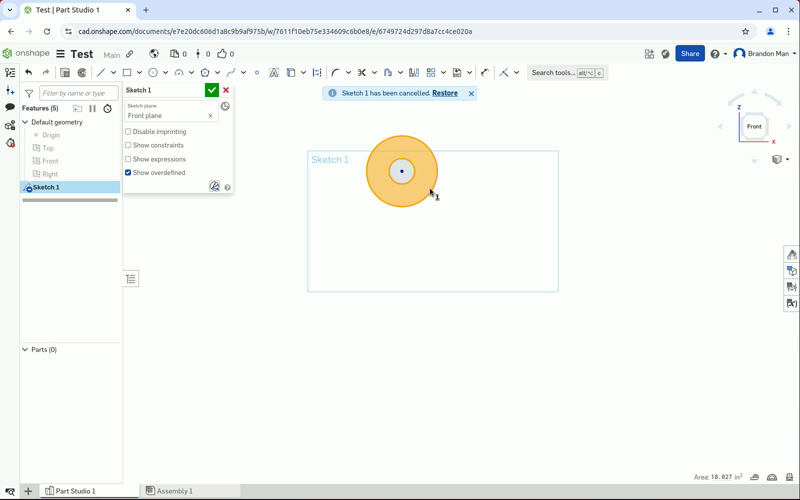
scroll(-6)
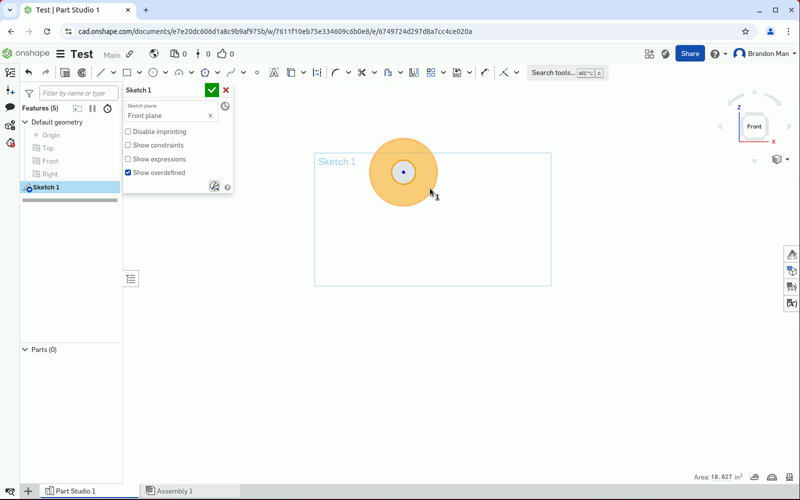
scroll(-6)
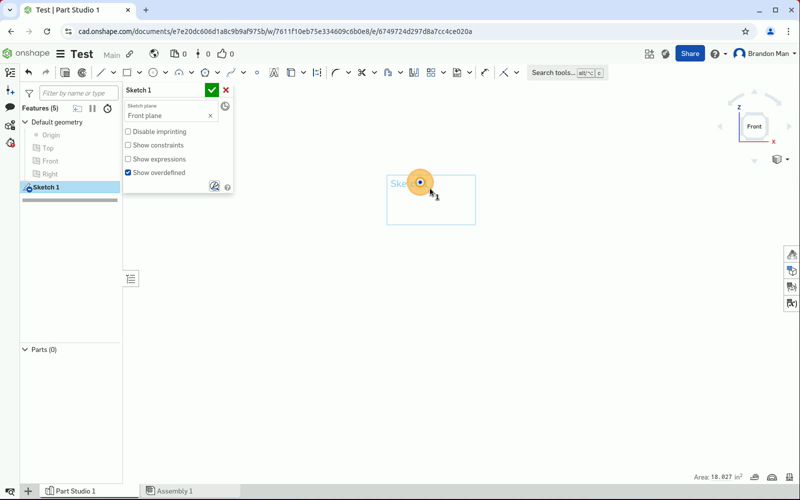
mouse_move(73, 352)
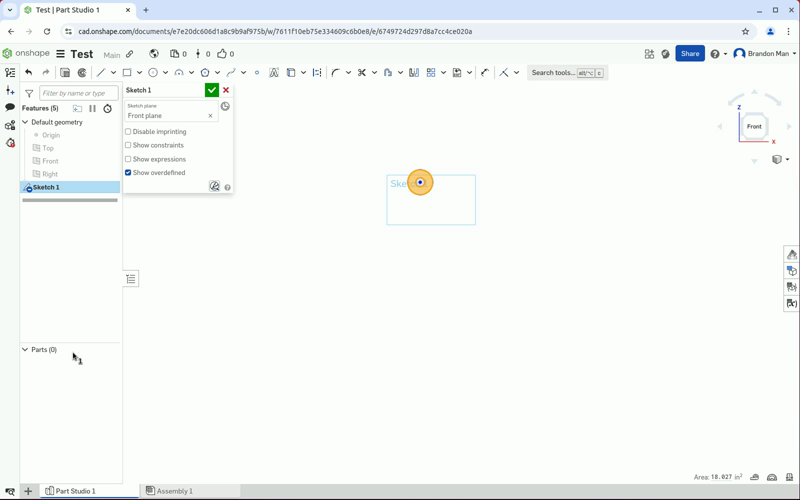
key(shift+y)
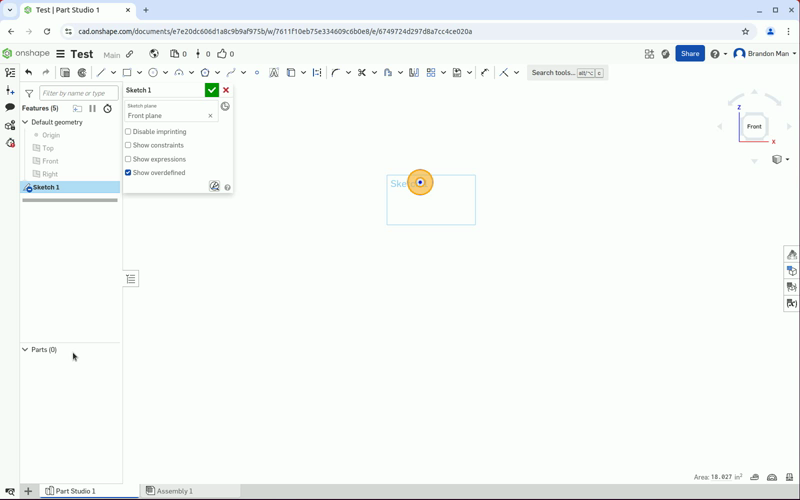
key(shift+e)
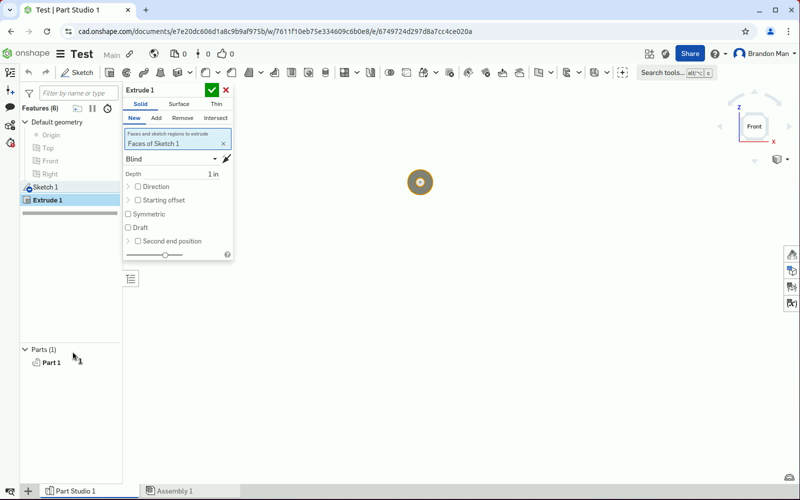
mouse_move(143, 106)
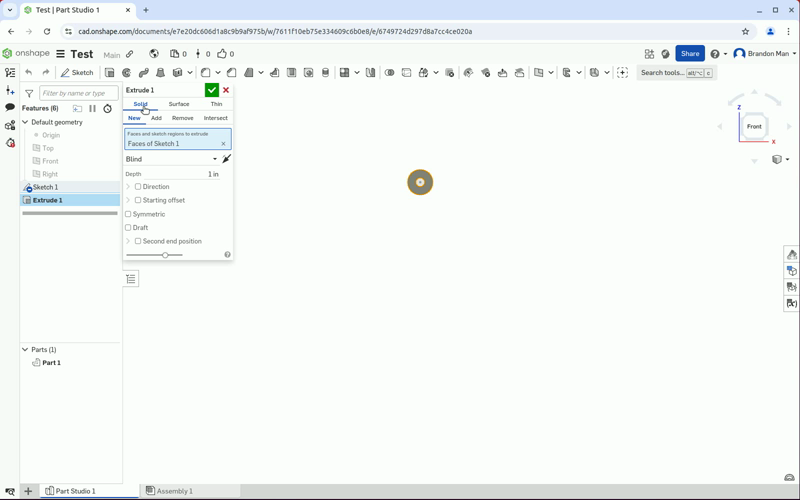
click(143, 106)
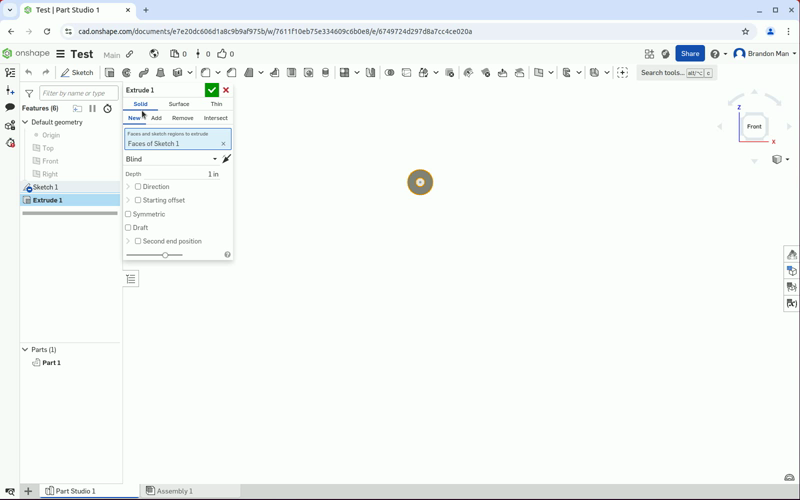
mouse_move(137, 120)
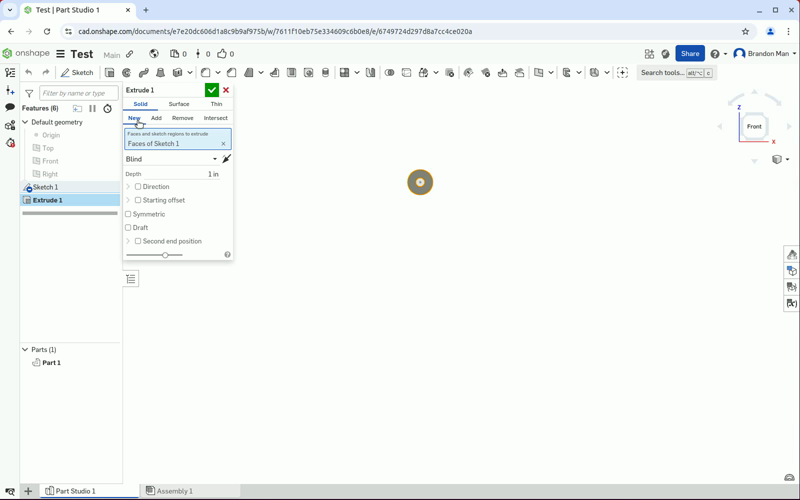
click(137, 120)
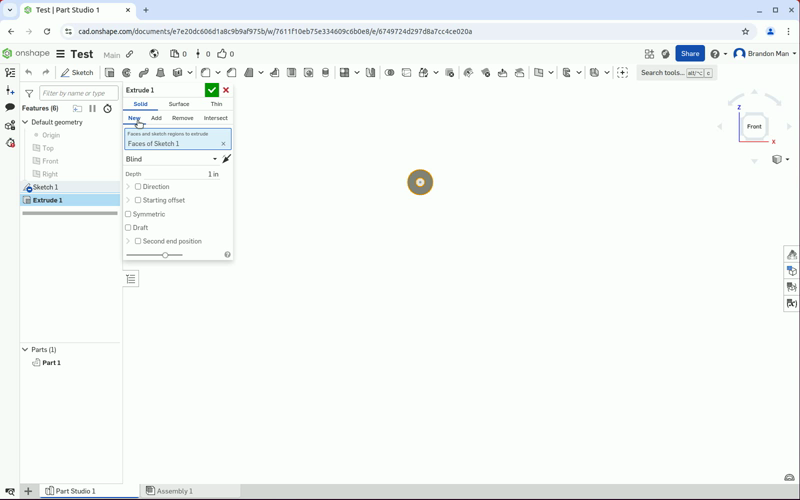
key(tab, 4)
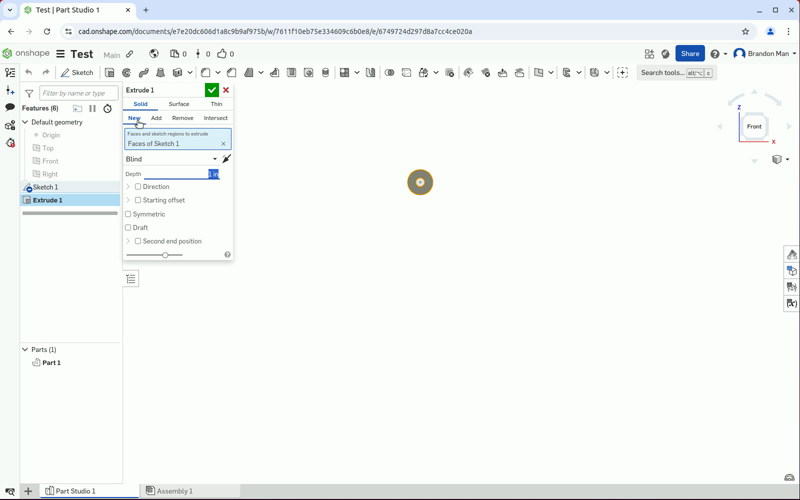
text(0.722)
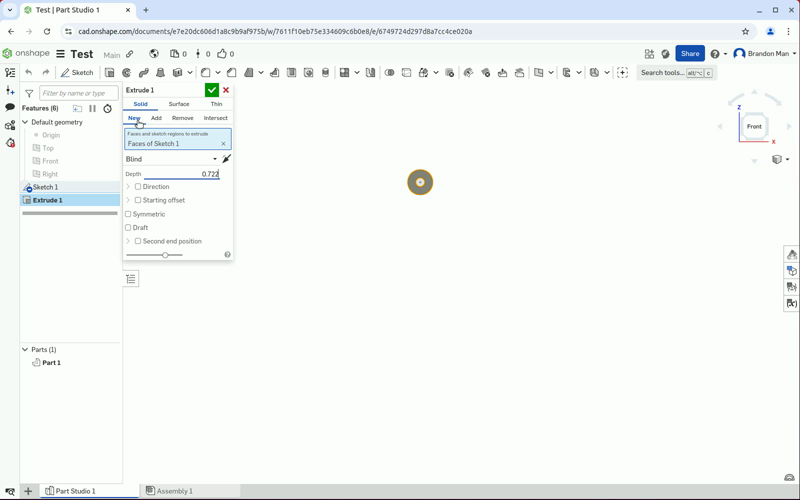
key(enter)
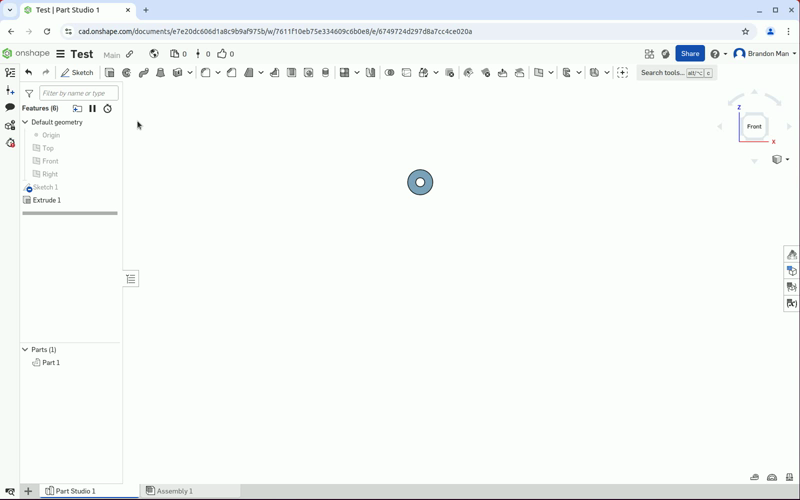
key(shift+h)
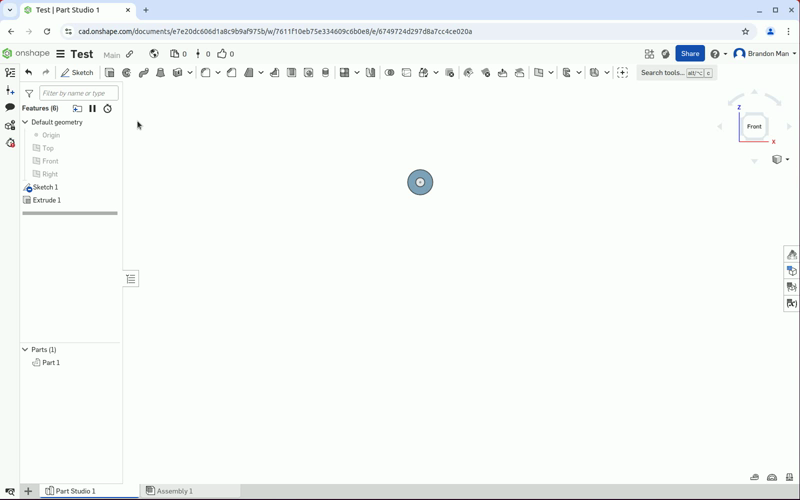
key(shift+h)
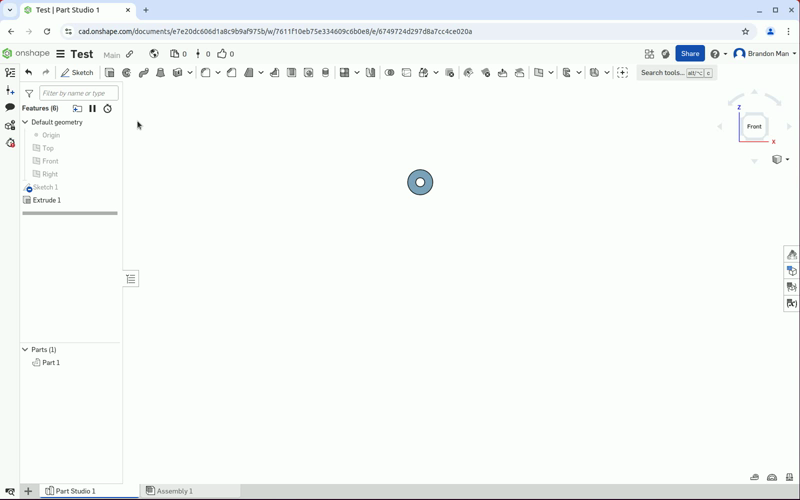
mouse_move(73, 189)
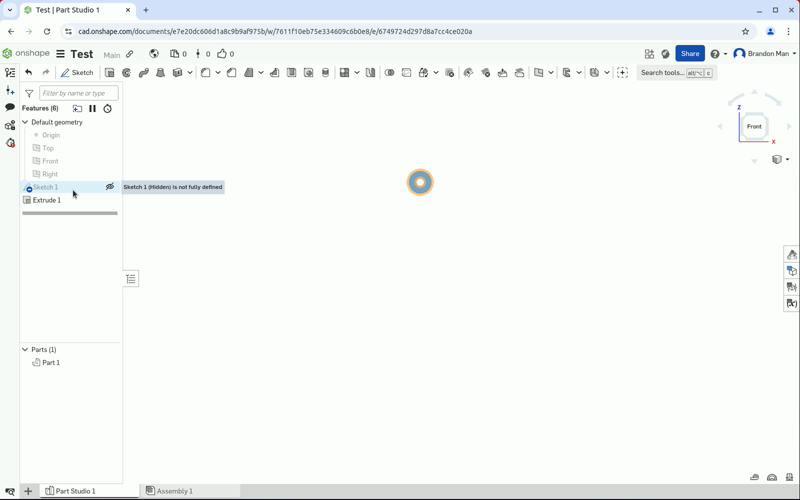
click(73, 189)
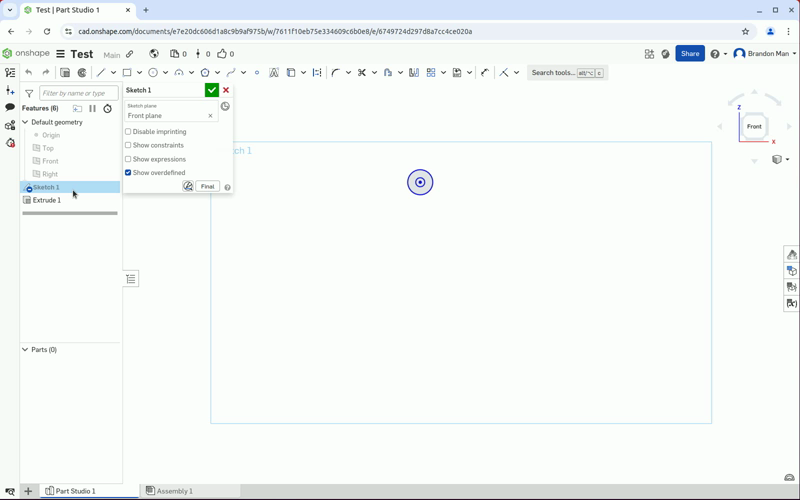
mouse_move(229, 92)
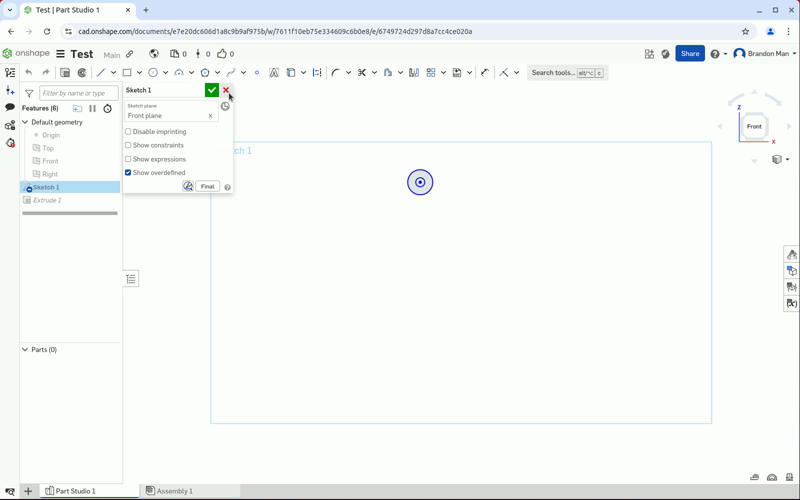
click(229, 92)
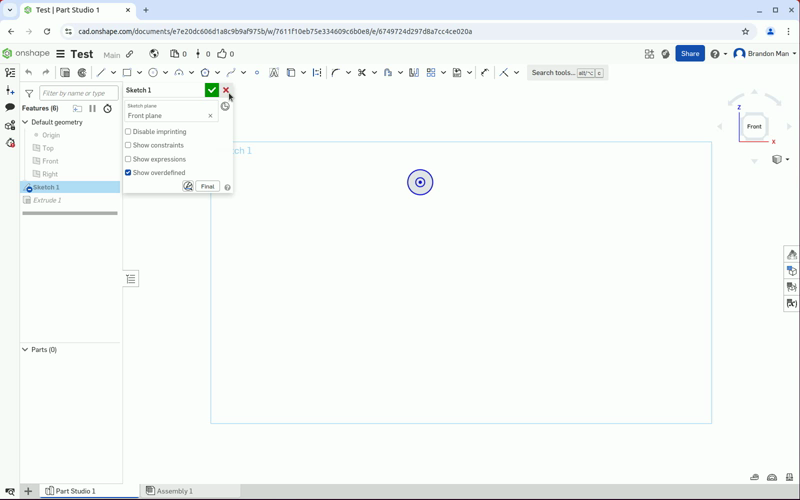
key(shift+s)
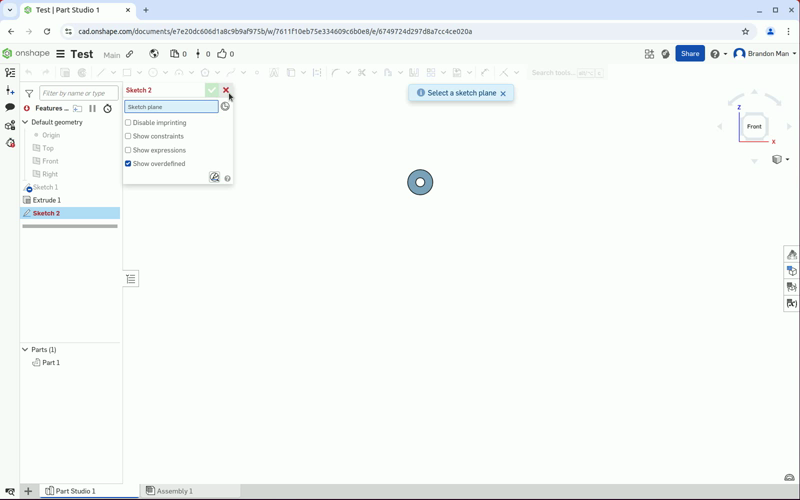
mouse_move(73, 163)
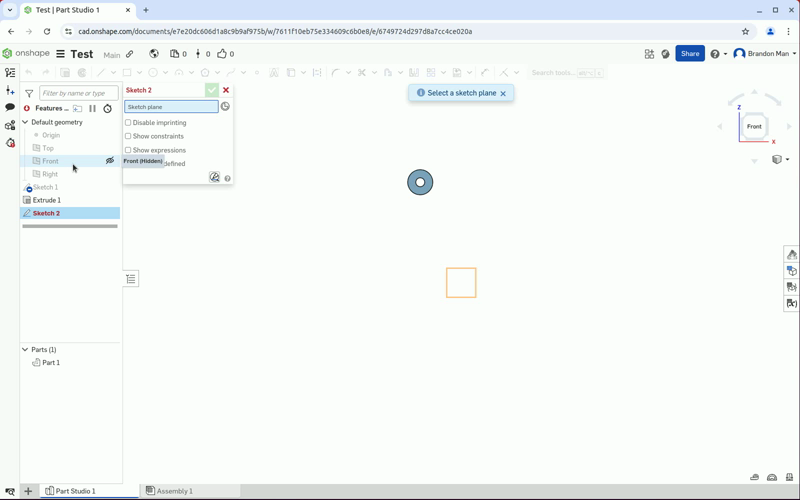
click(73, 163)
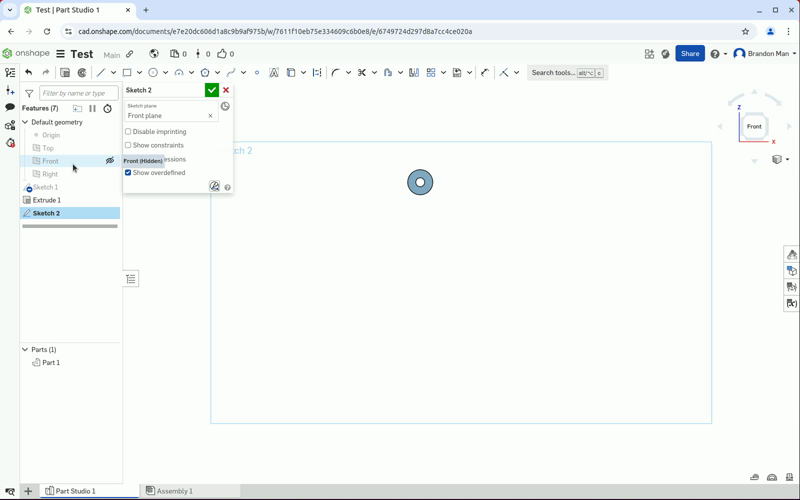
mouse_move(73, 352)
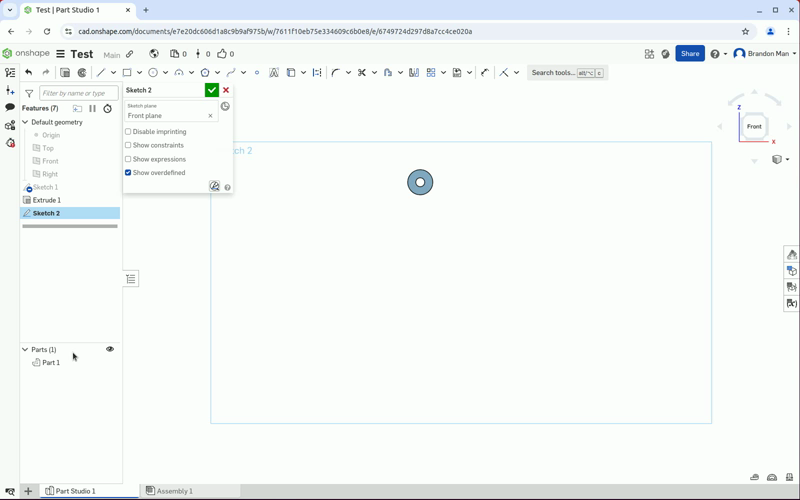
key(y)
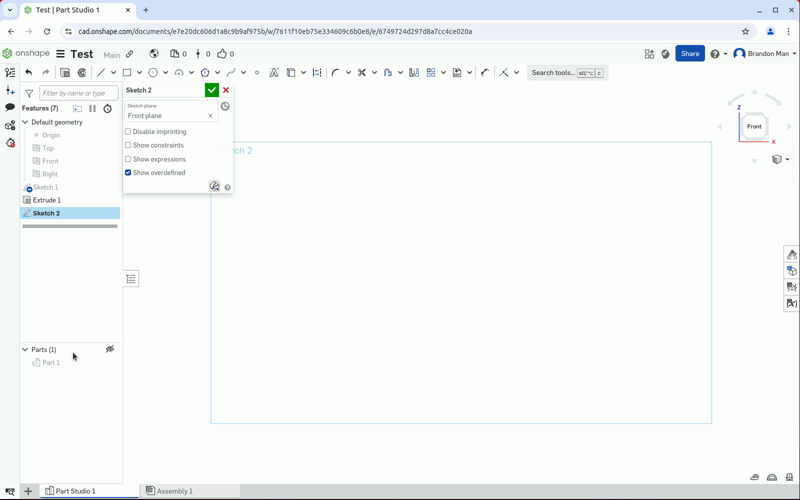
key(c)
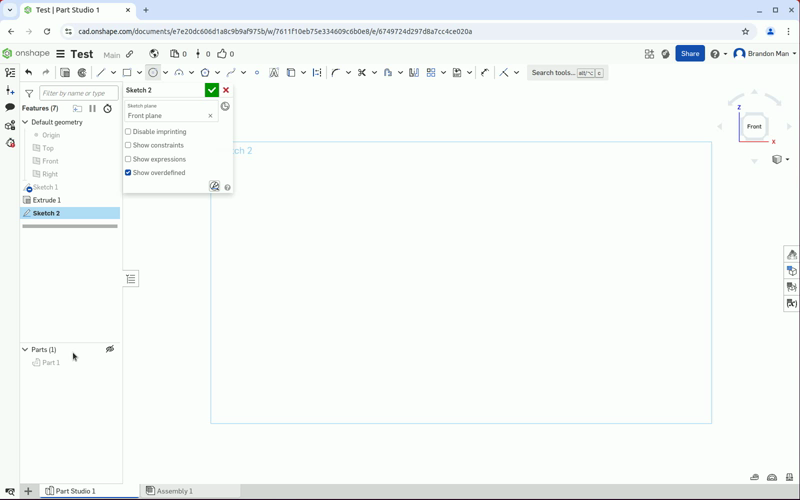
key_down(shift)
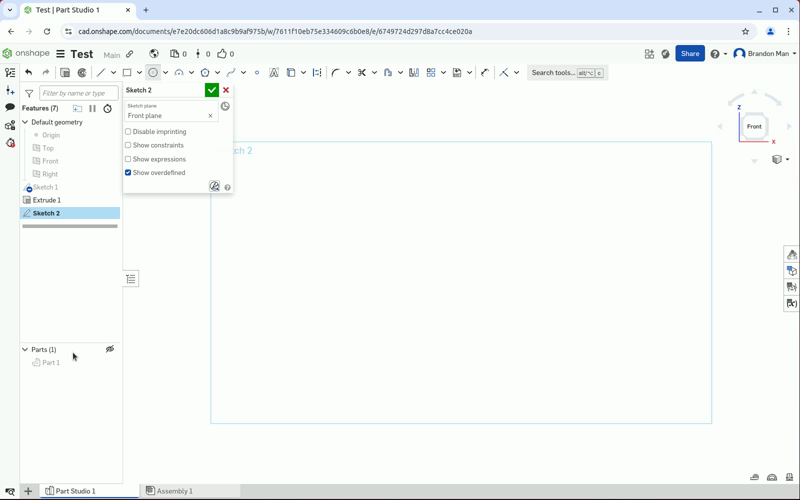
mouse_move(476, 325)
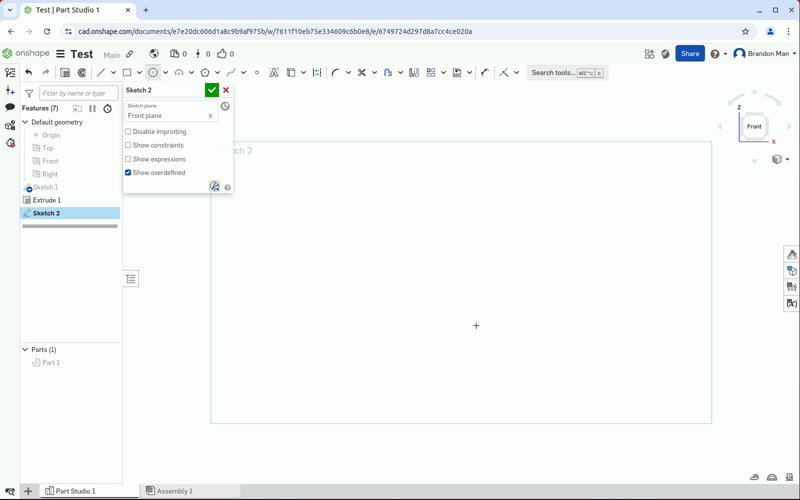
click(476, 325)
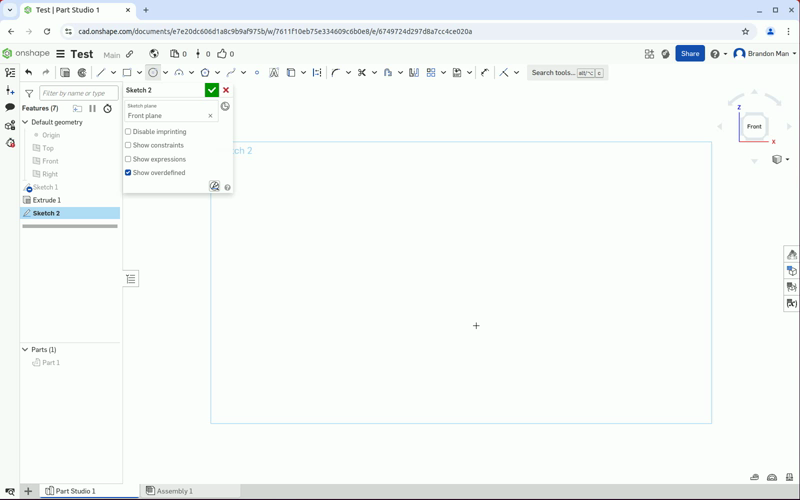
key_up(shift)
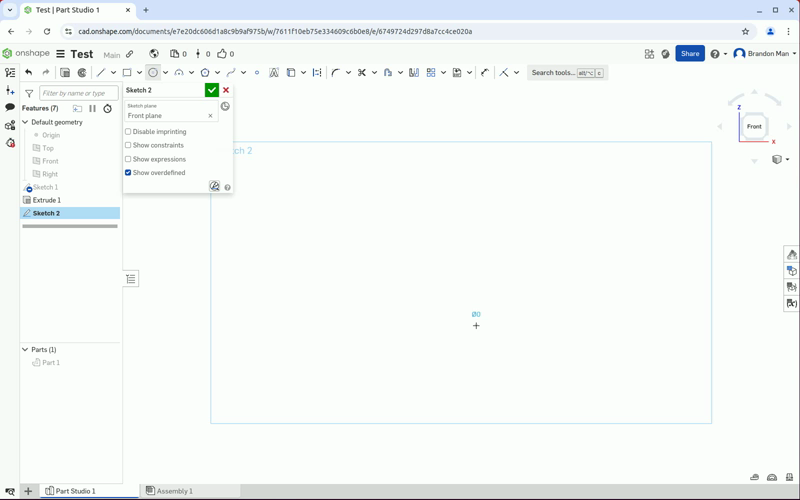
mouse_move(486, 325)
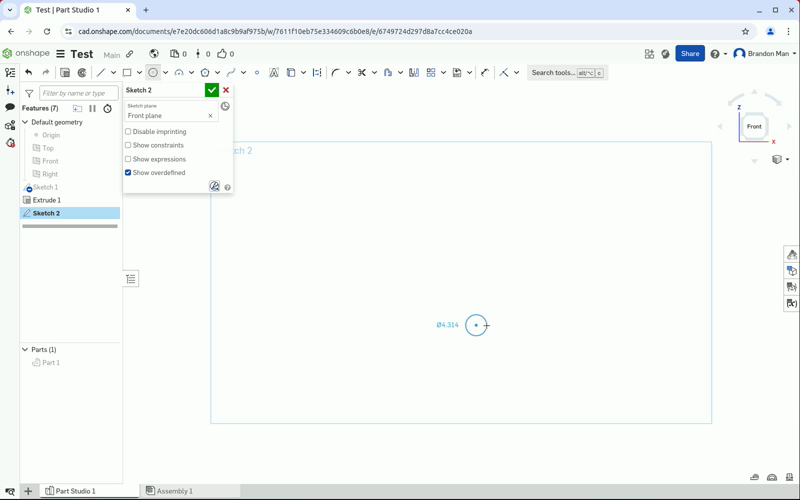
click(486, 325)
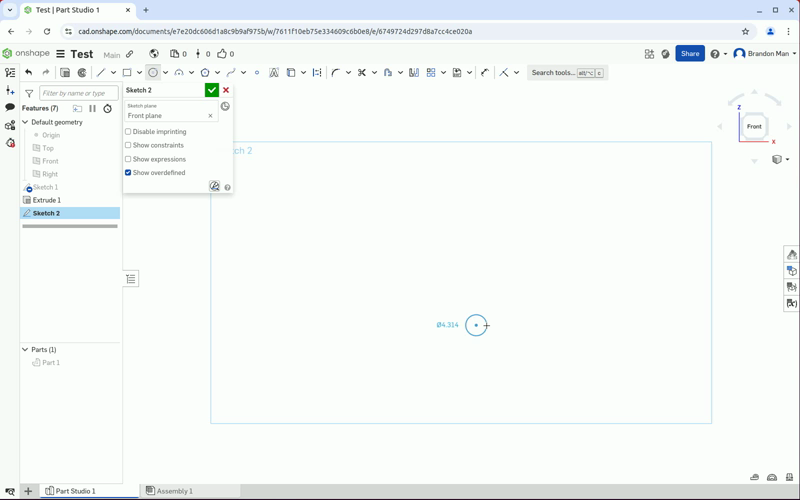
key(esc)
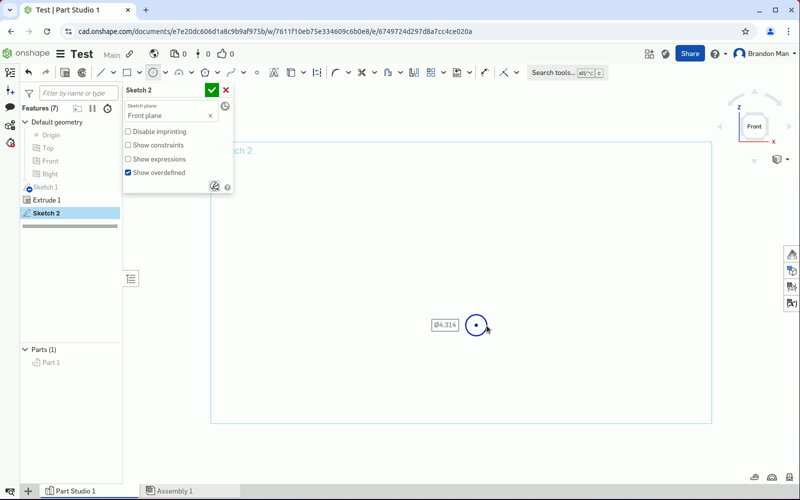
key(c)
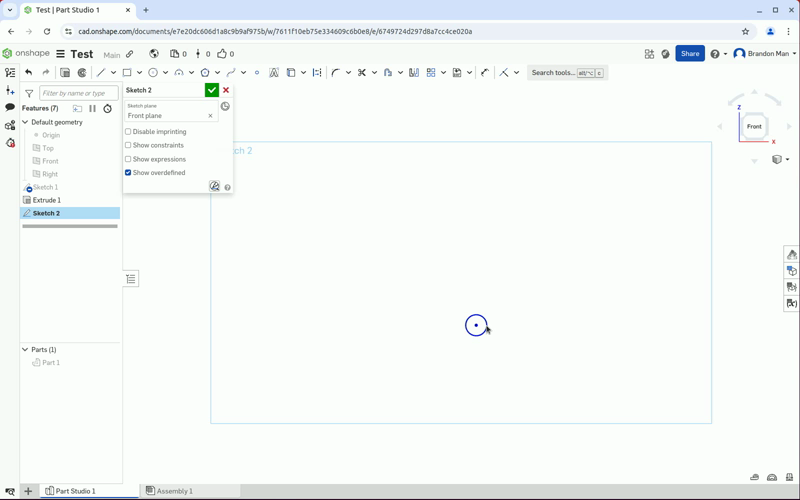
key_down(shift)
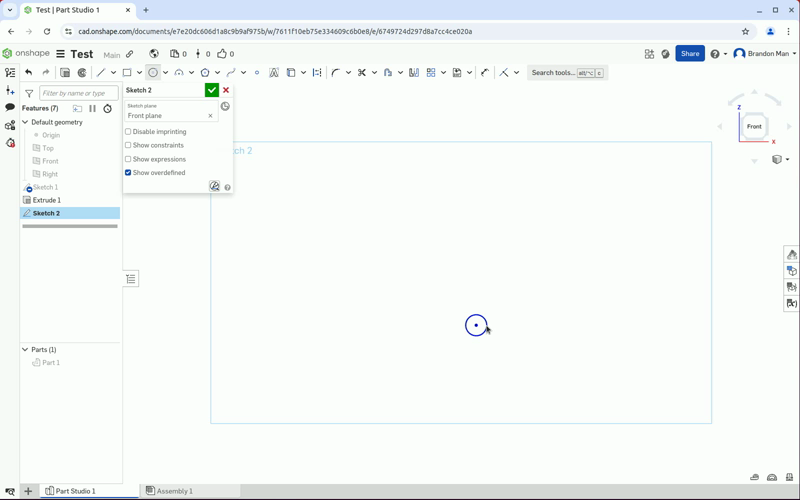
mouse_move(476, 325)
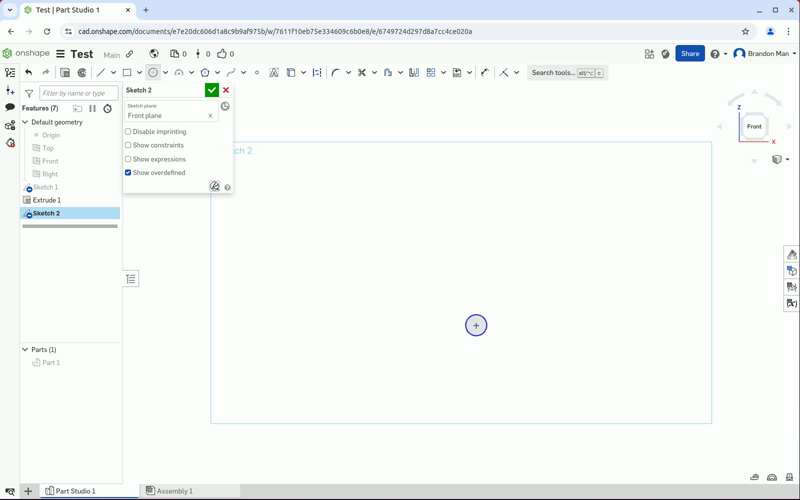
click(476, 325)
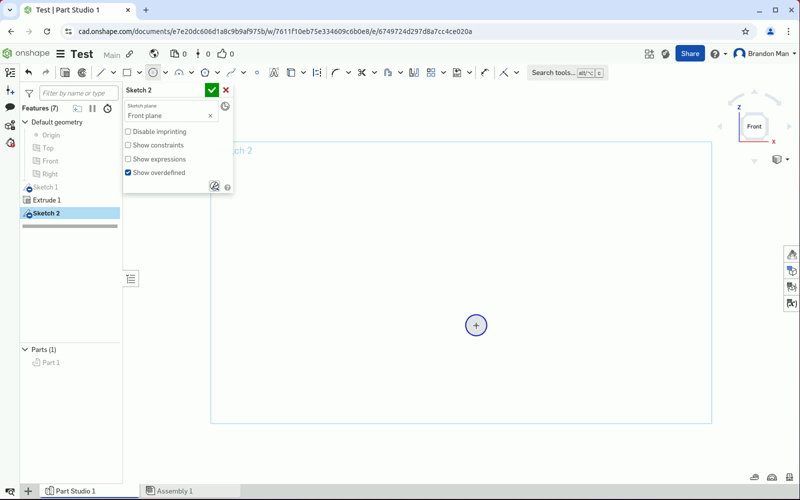
key_up(shift)
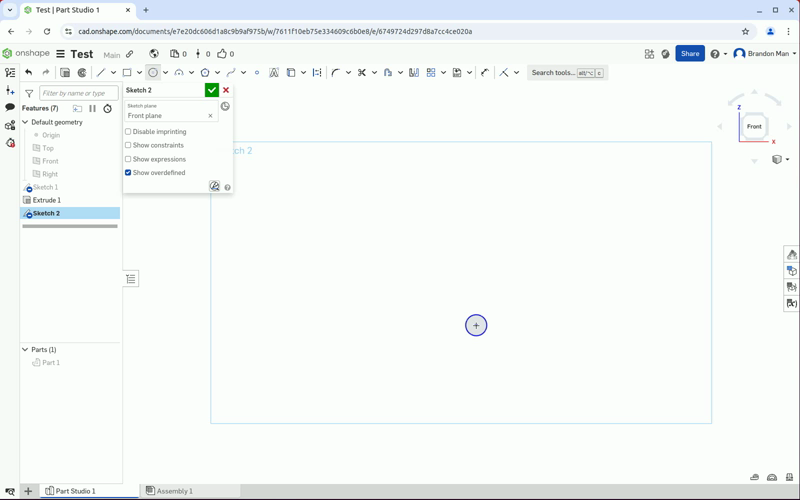
mouse_move(480, 325)
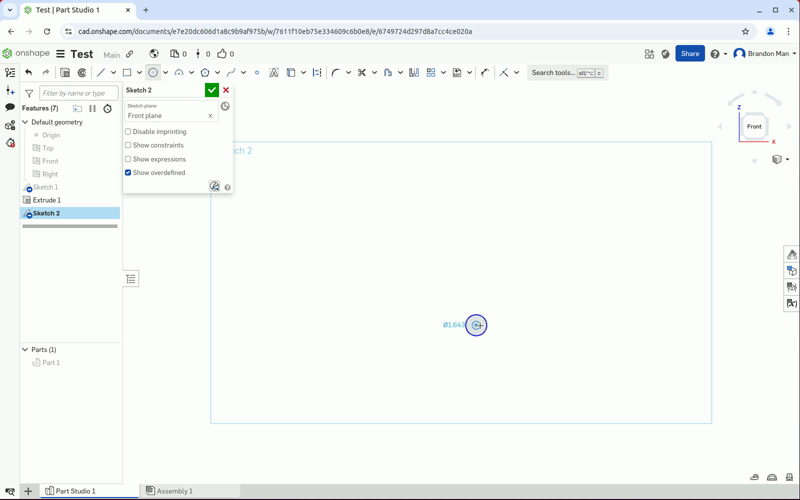
scroll(6)
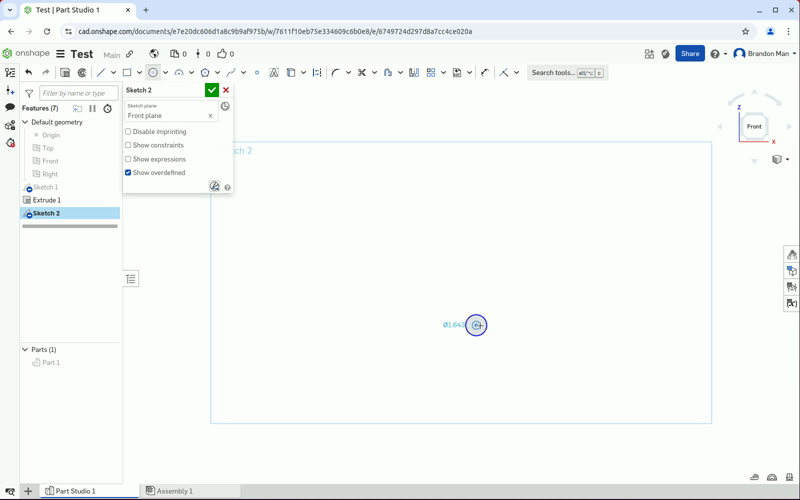
scroll(6)
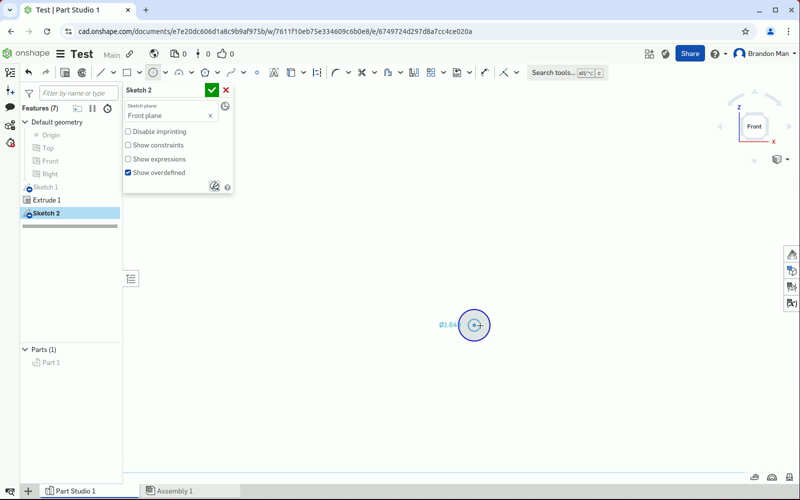
scroll(6)
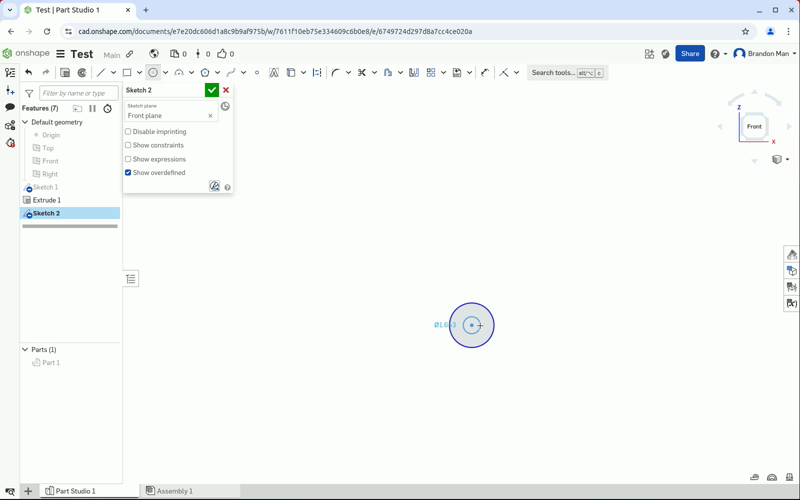
scroll(6)
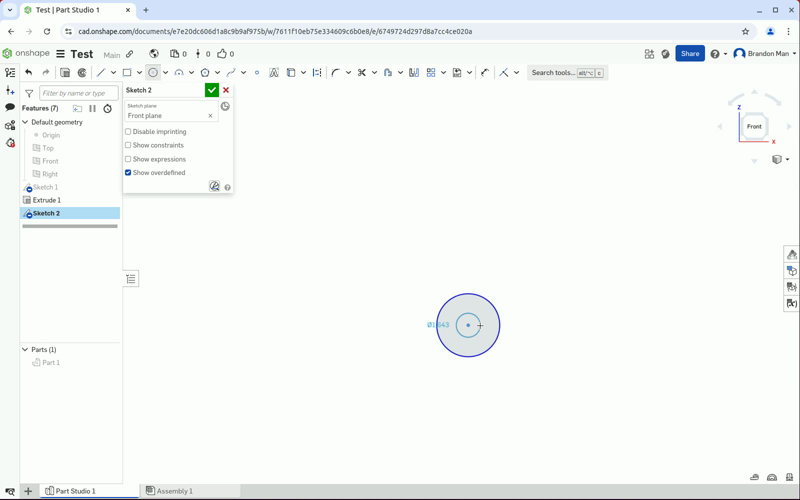
scroll(6)
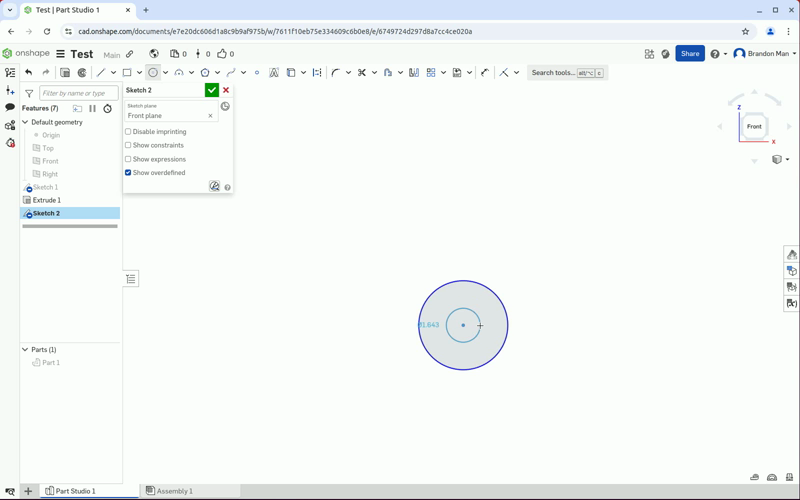
scroll(6)
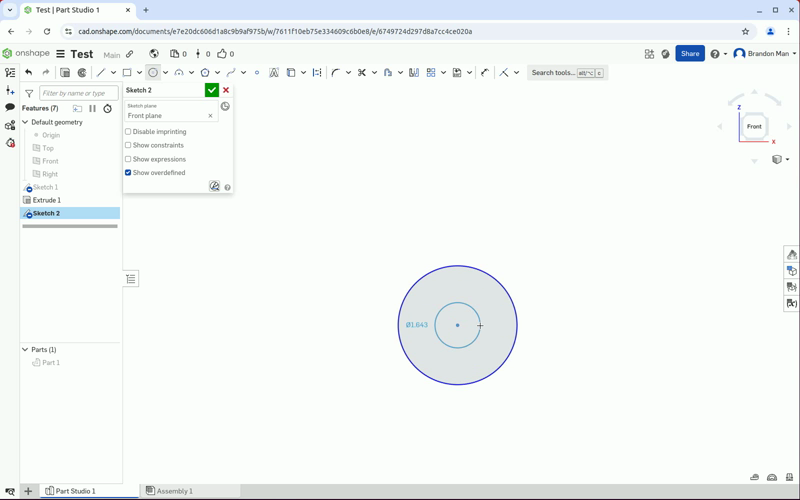
scroll(6)
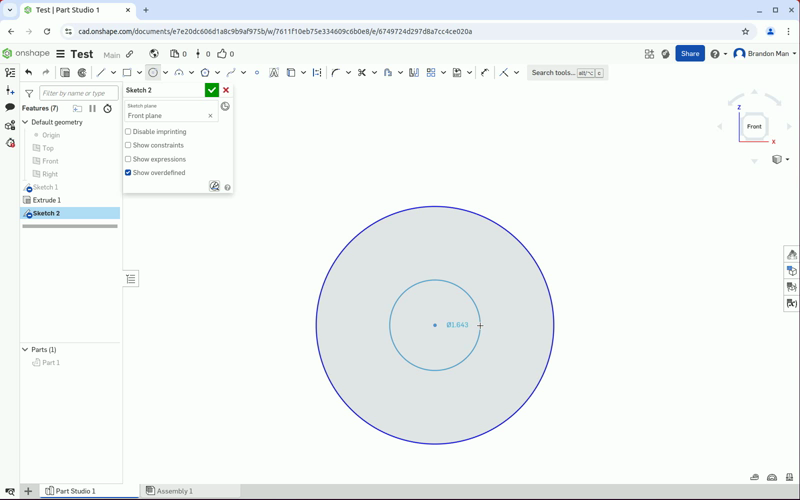
click(480, 325)
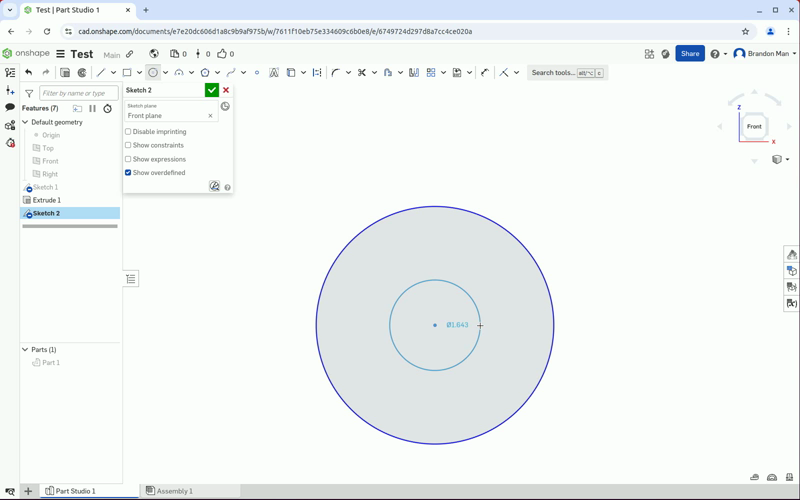
scroll(-6)
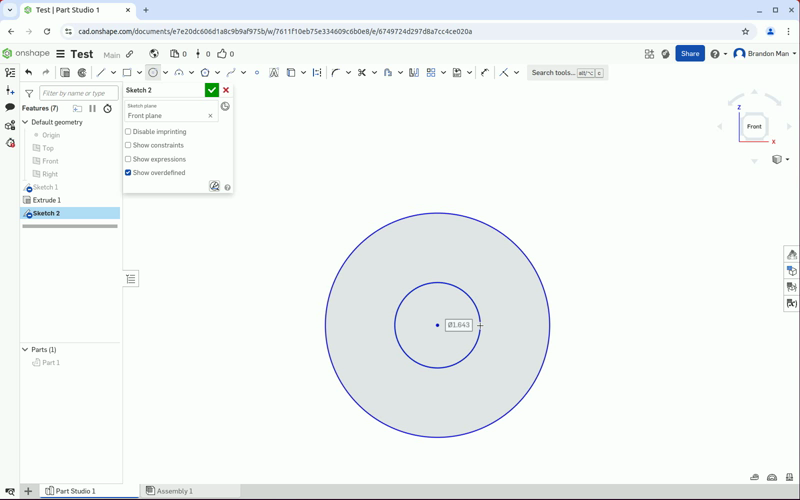
scroll(-6)
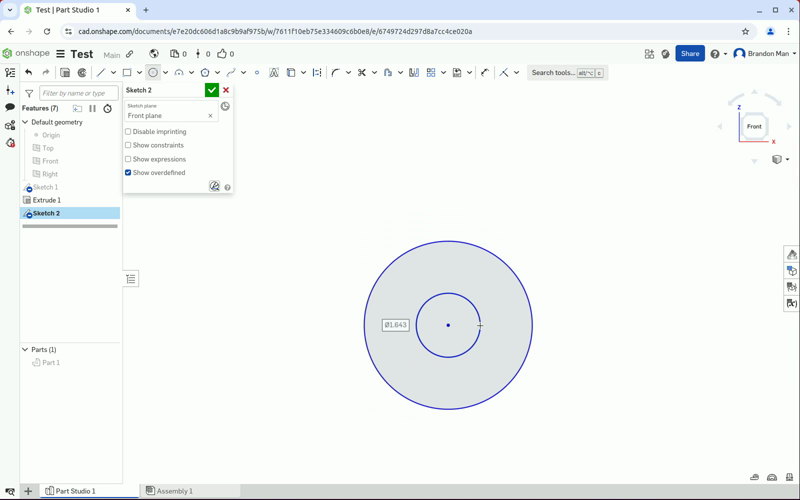
scroll(-6)
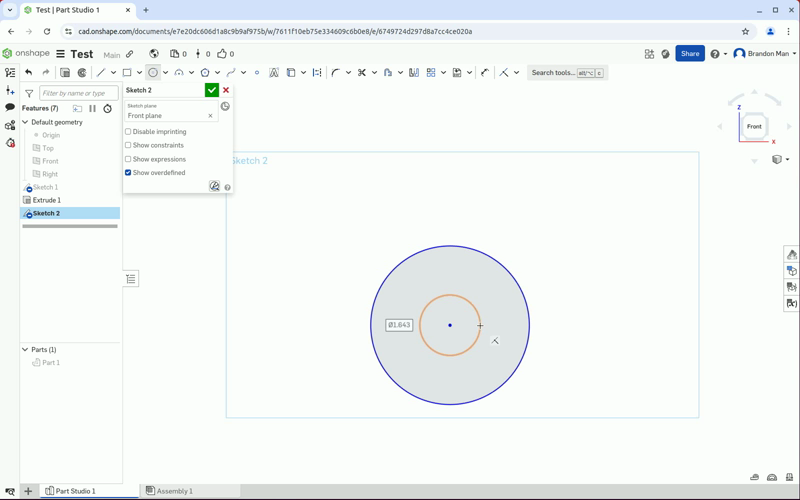
scroll(-6)
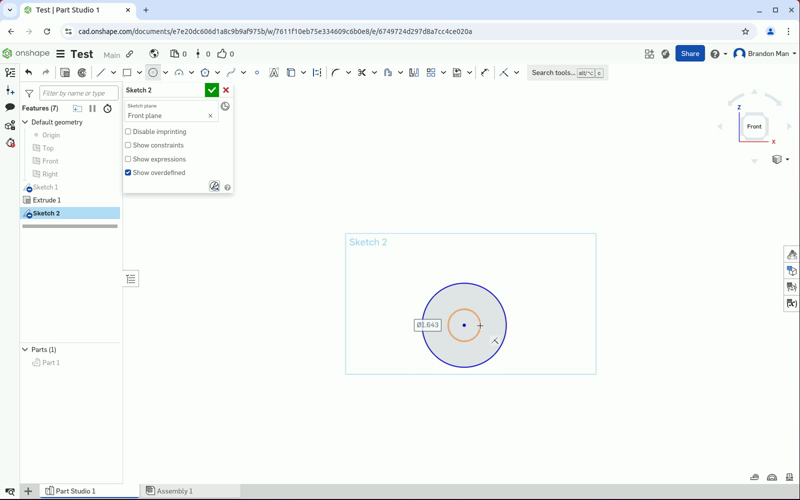
scroll(-6)
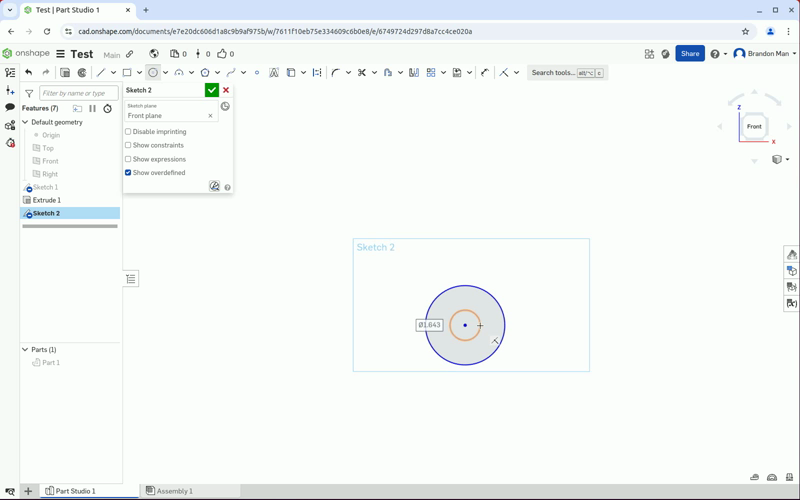
scroll(-6)
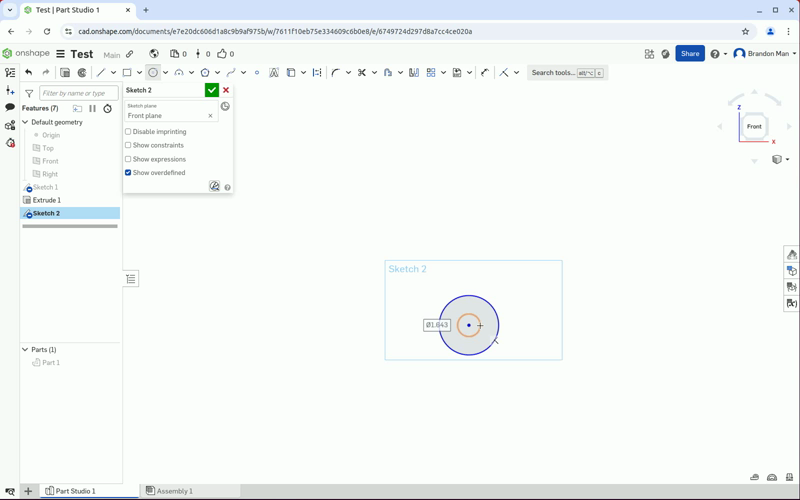
scroll(-6)
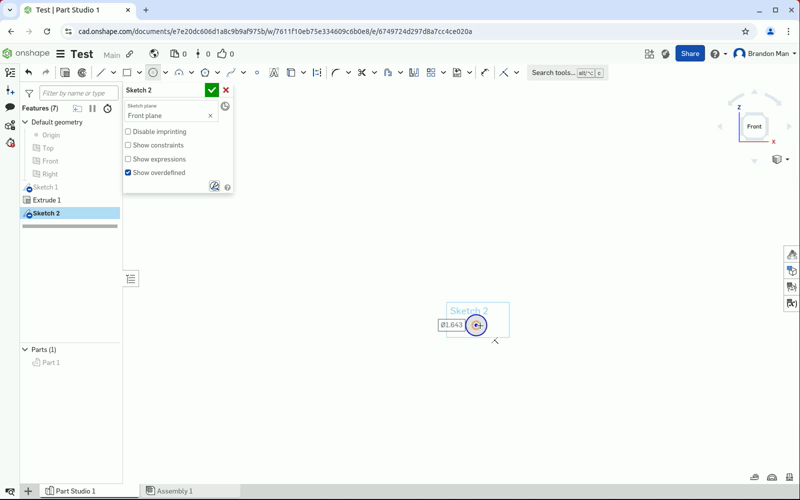
key(esc)
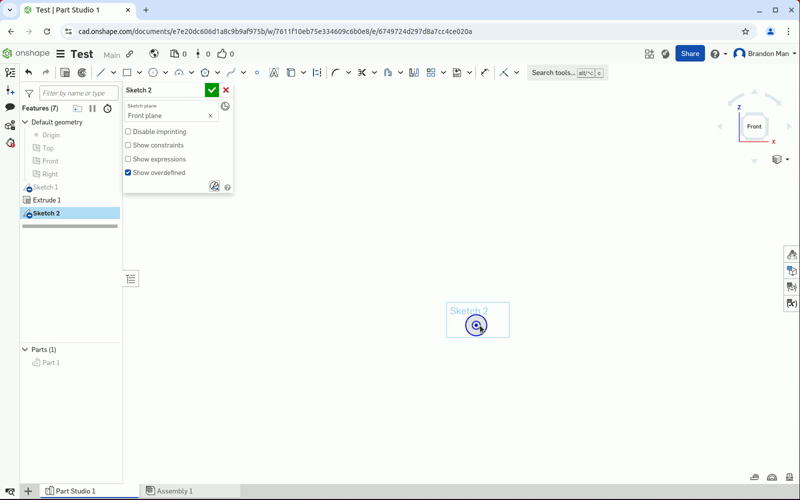
mouse_move(470, 320)
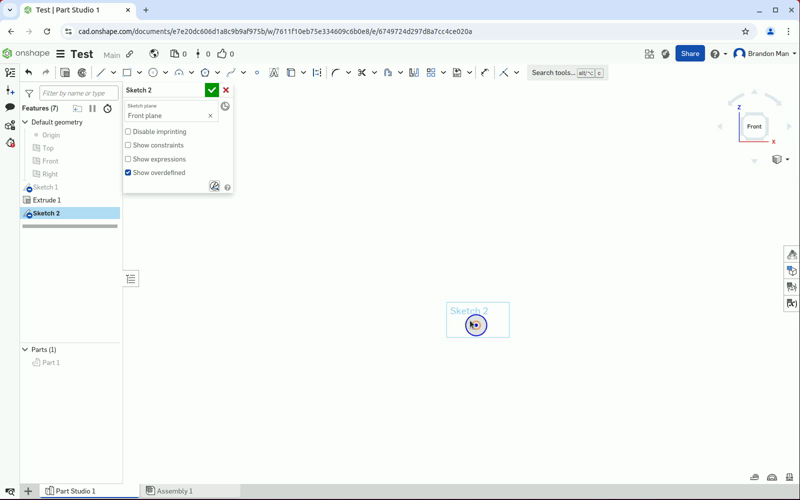
scroll(6)
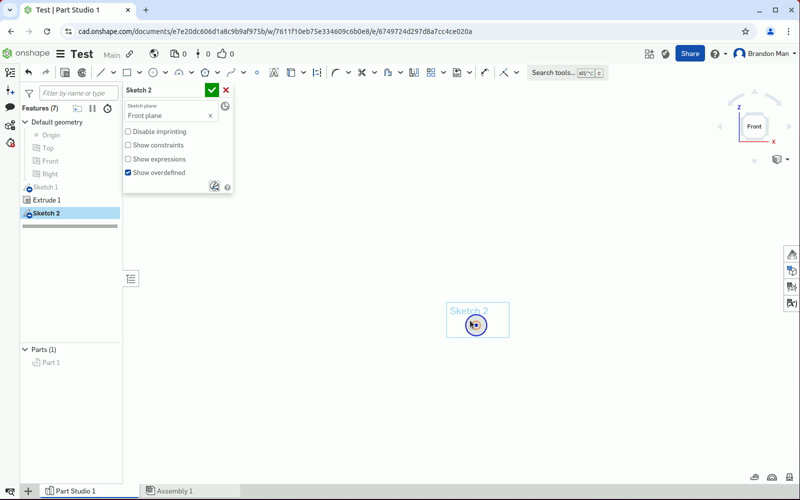
scroll(6)
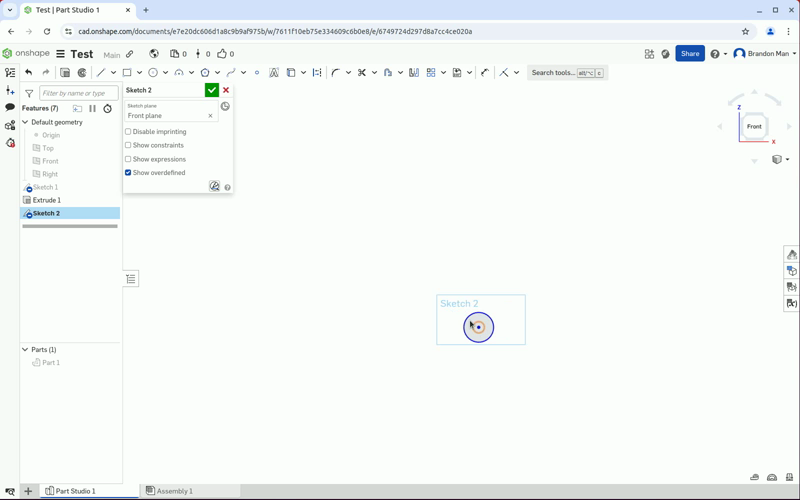
scroll(6)
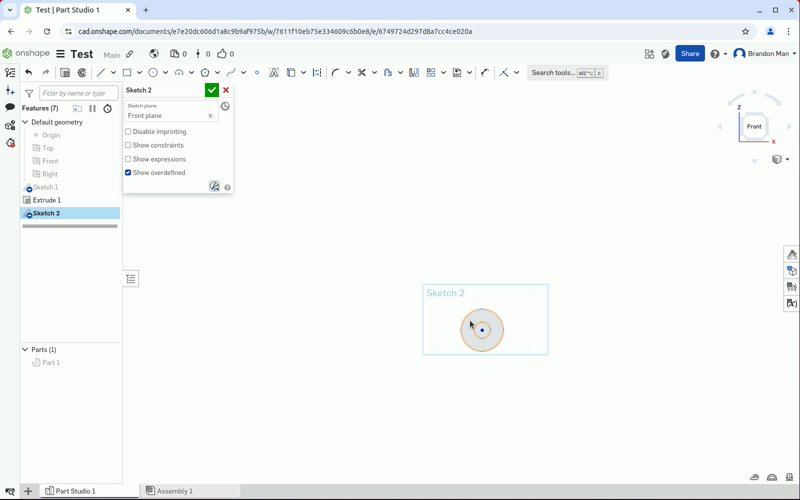
scroll(6)
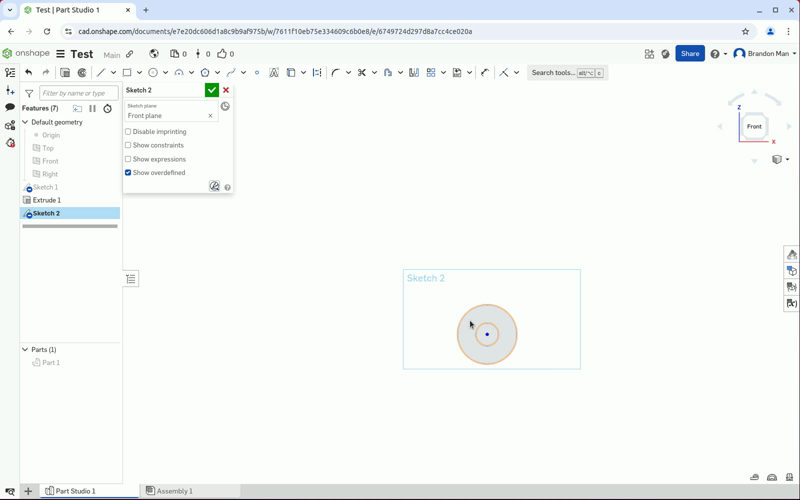
scroll(6)
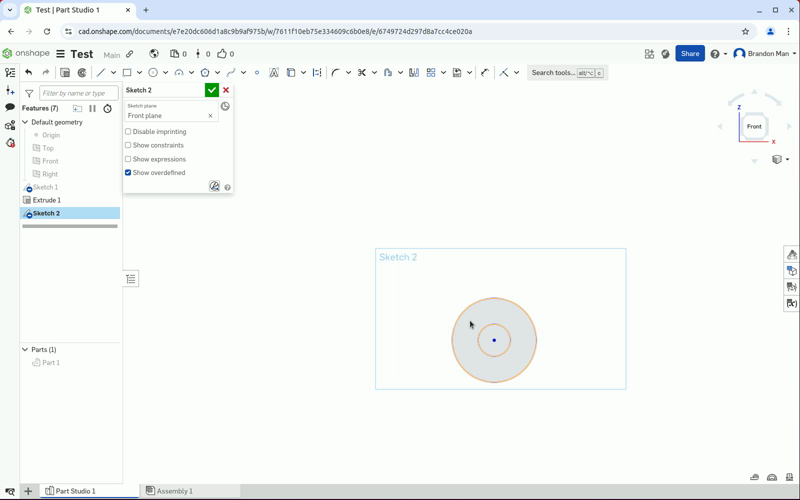
scroll(6)
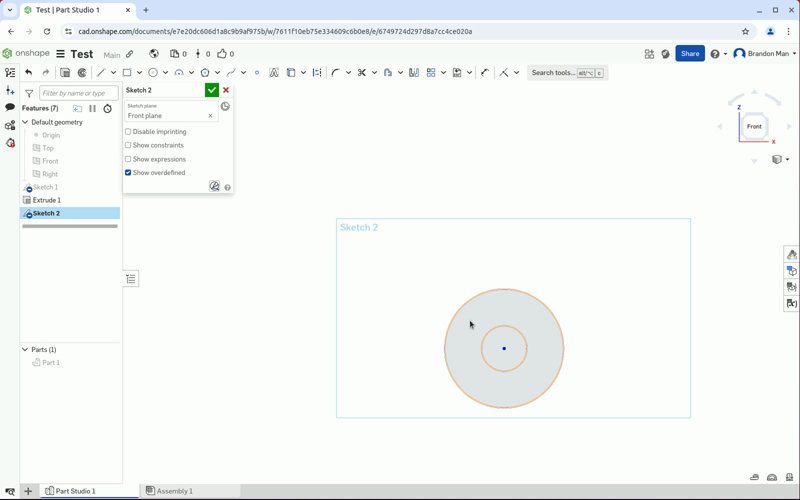
scroll(6)
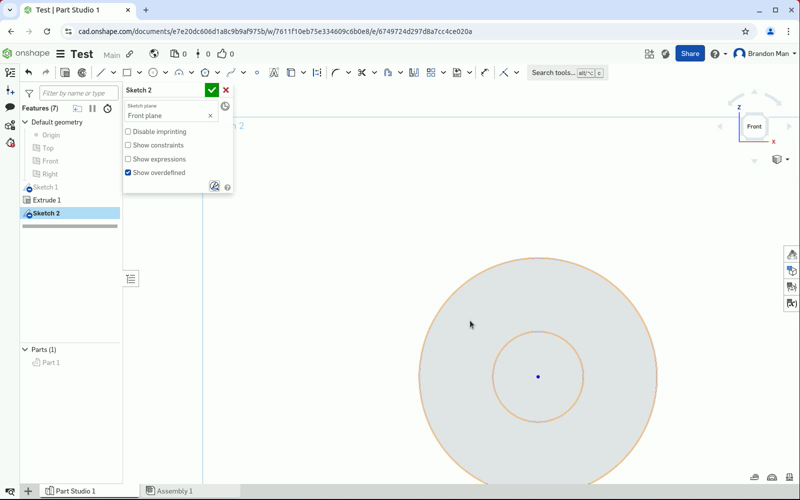
click(470, 320)
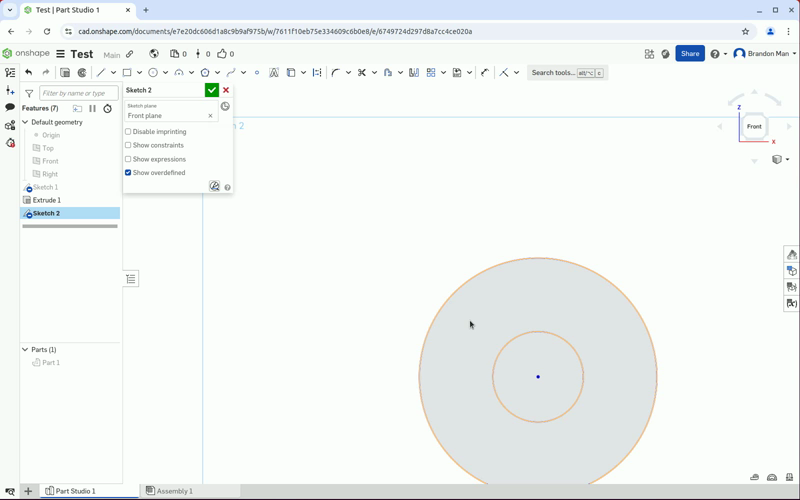
scroll(-6)
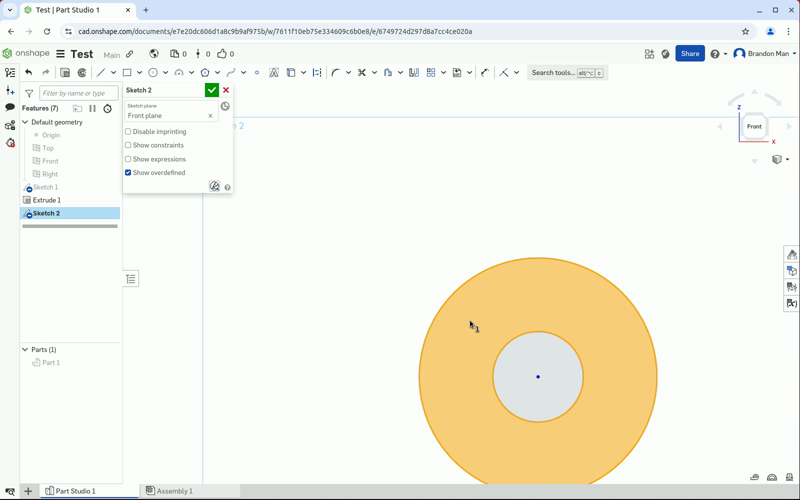
scroll(-6)
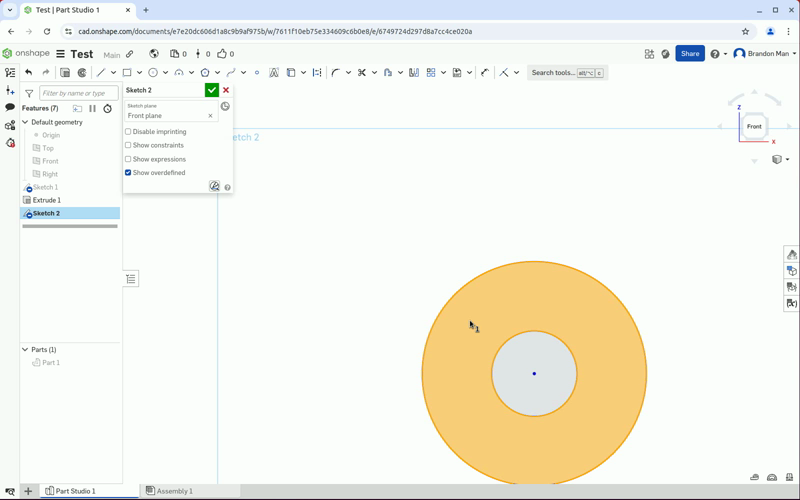
scroll(-6)
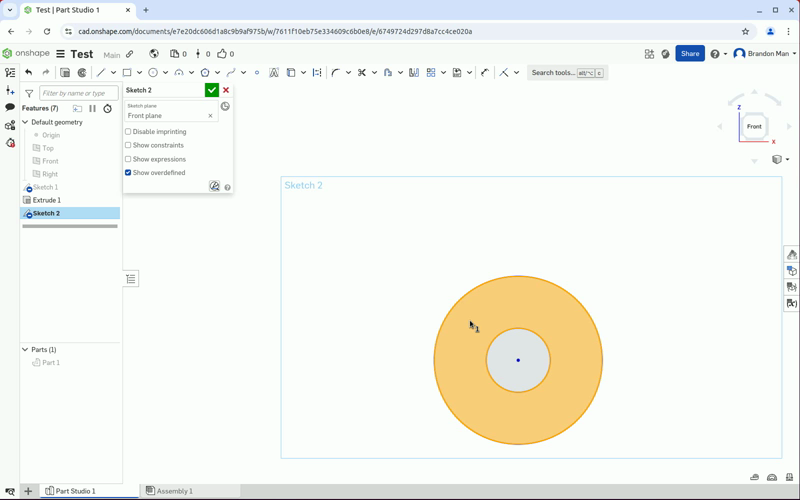
scroll(-6)
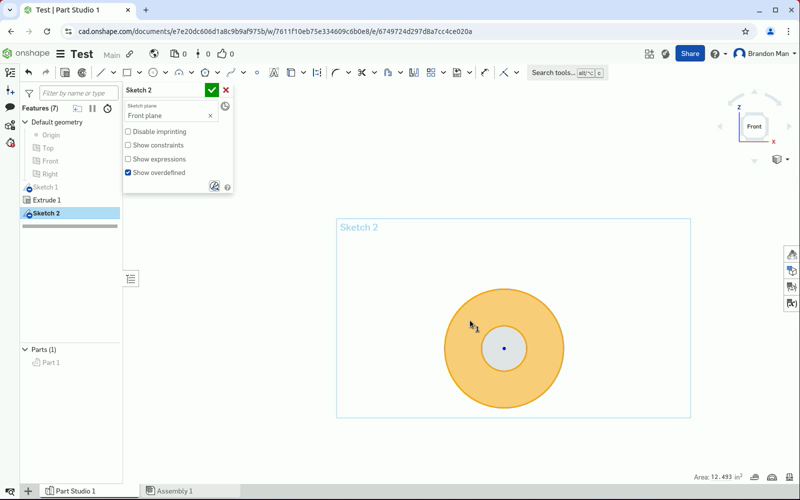
scroll(-6)
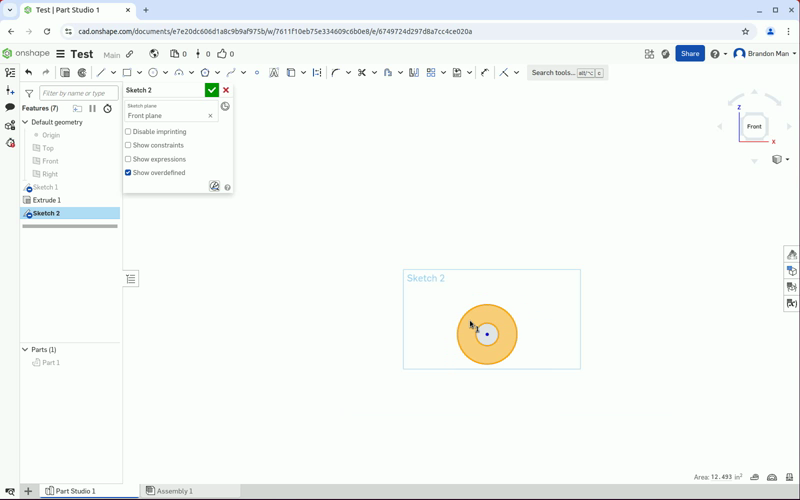
scroll(-6)
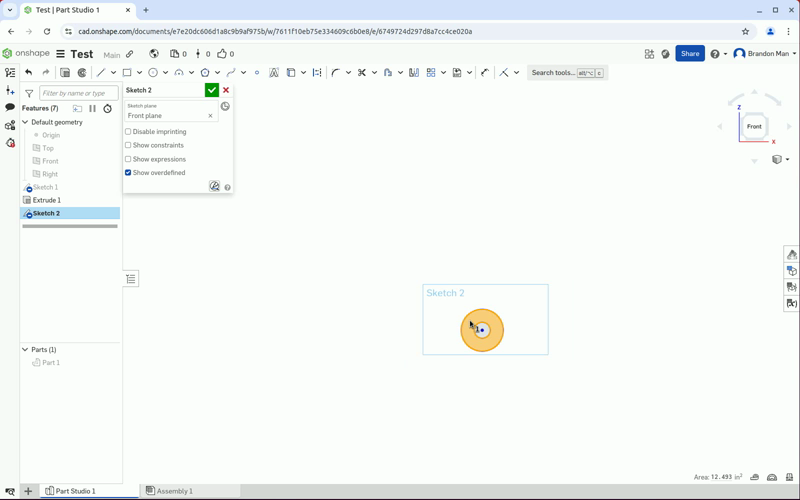
scroll(-6)
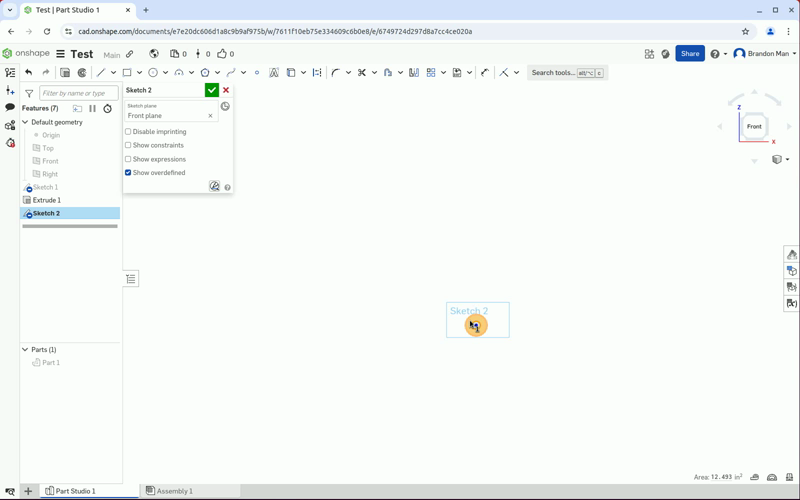
mouse_move(73, 352)
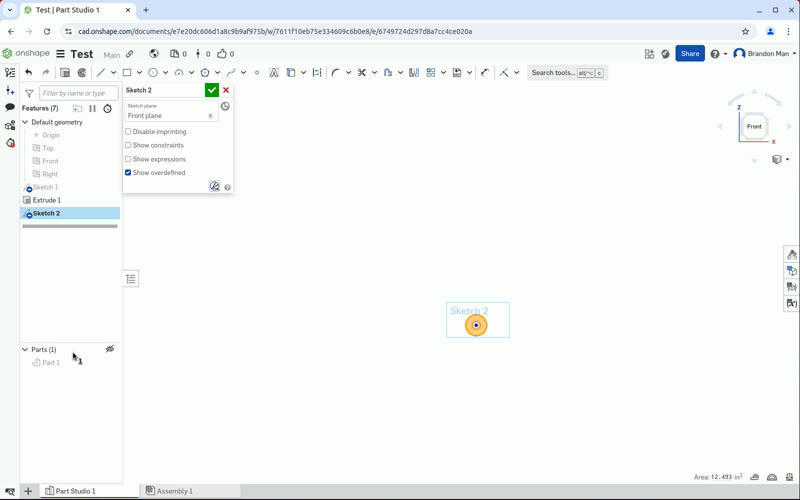
key(shift+y)
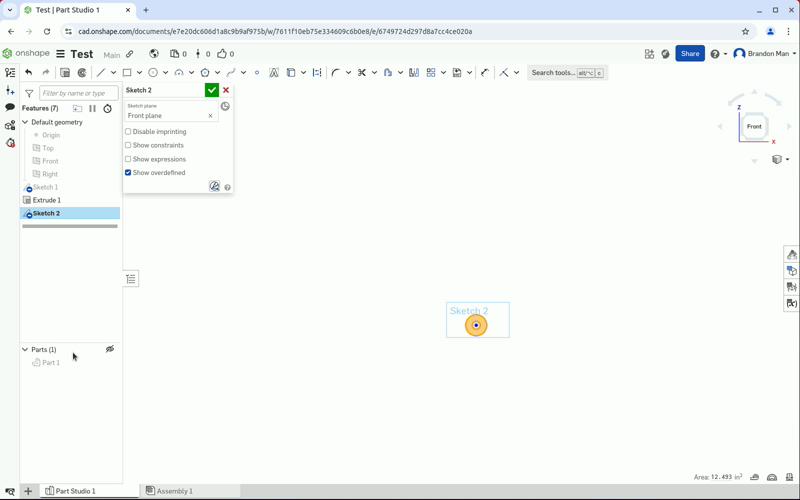
key(shift+e)
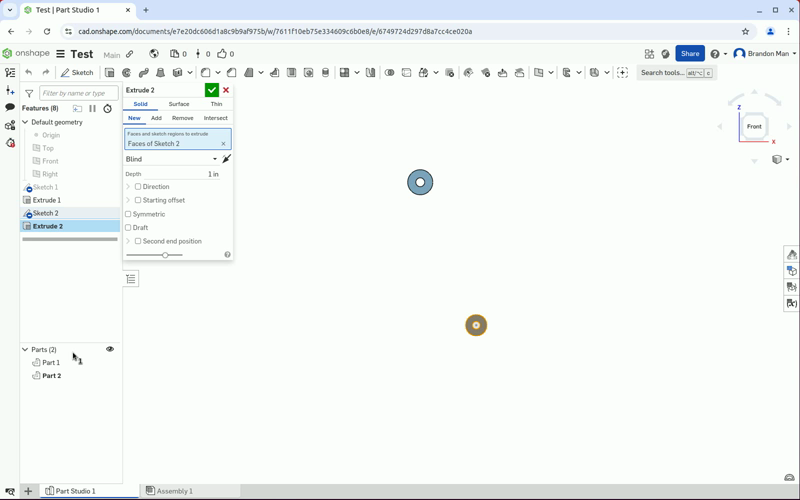
mouse_move(143, 106)
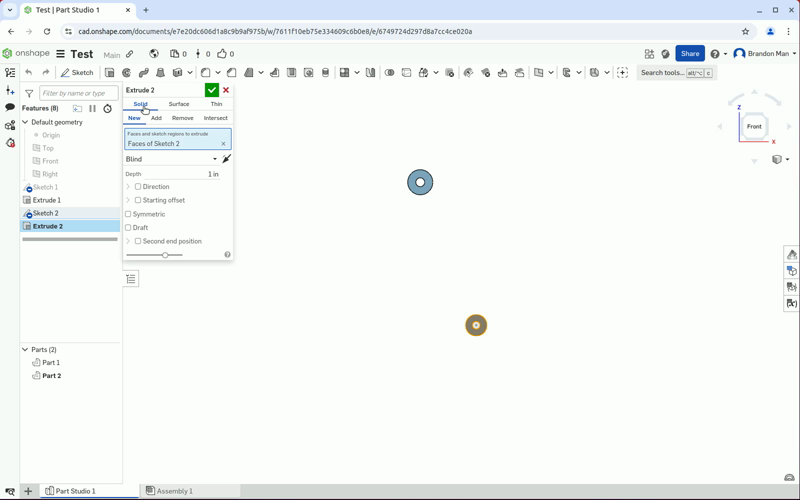
click(143, 106)
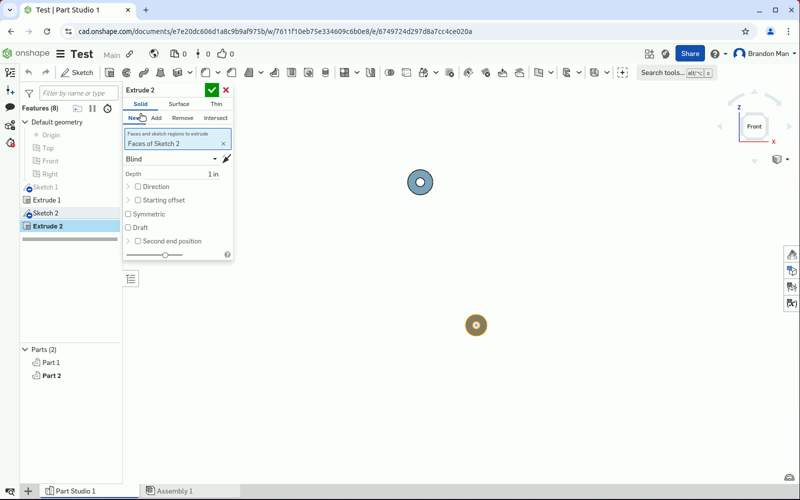
mouse_move(137, 120)
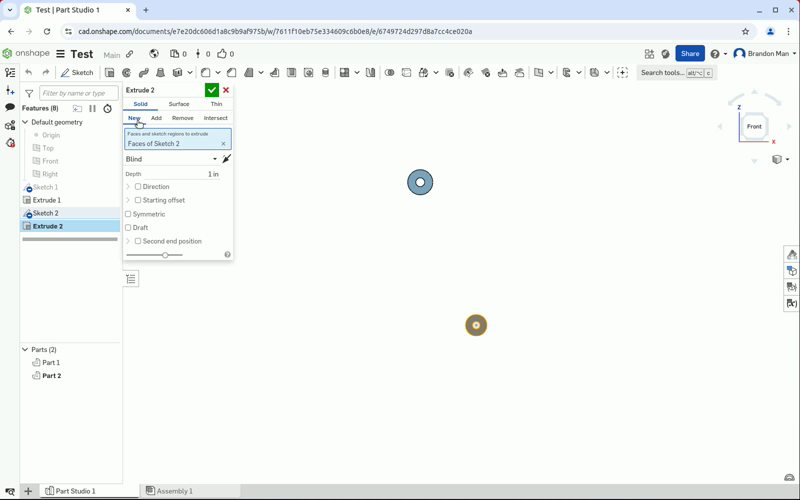
click(137, 120)
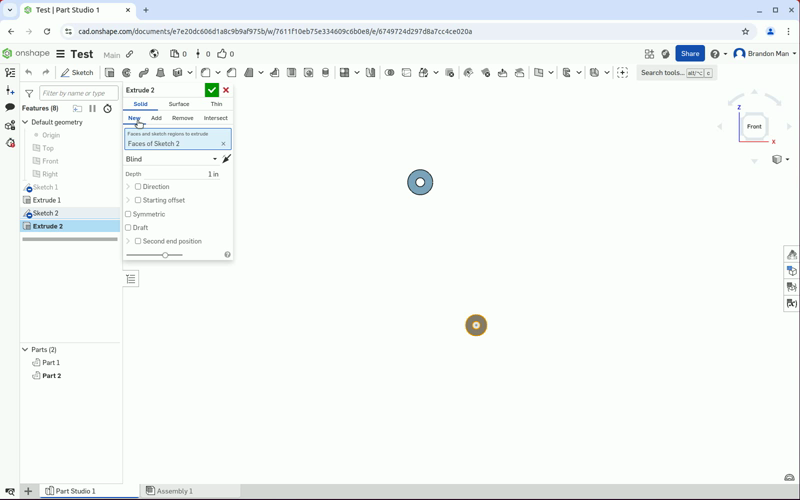
key(tab, 4)
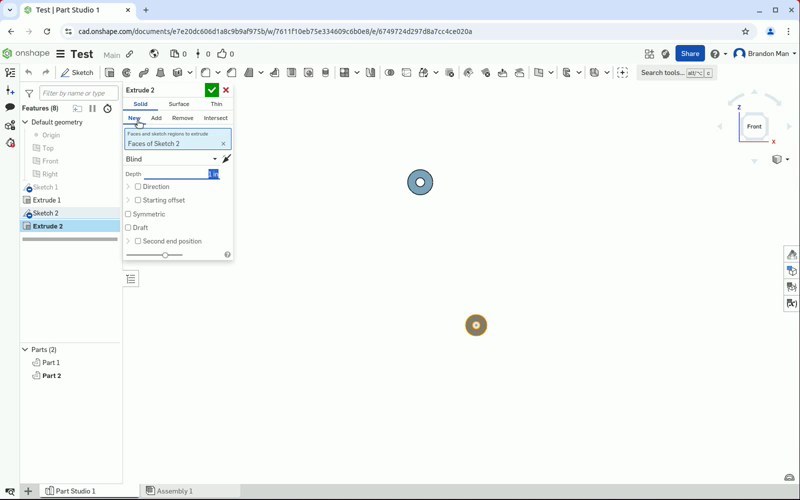
text(0.722)
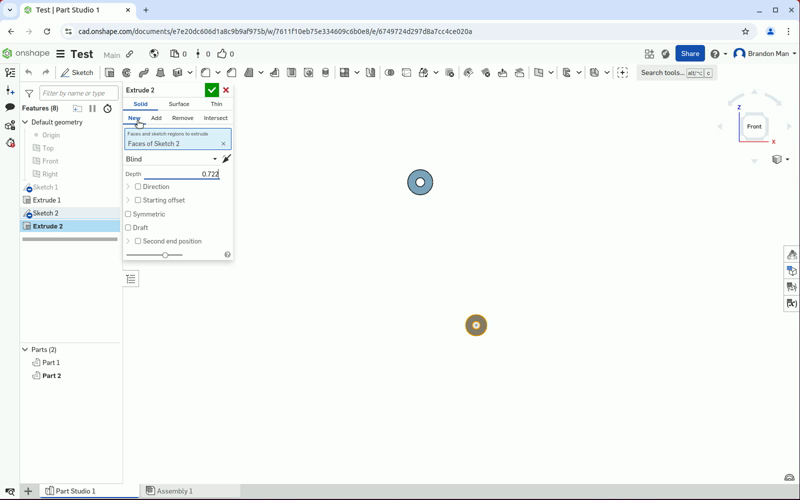
key(enter)
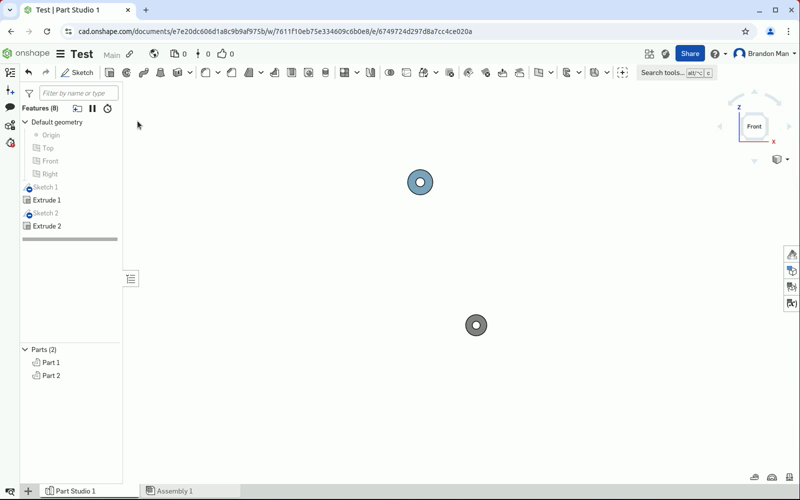
key(shift+h)
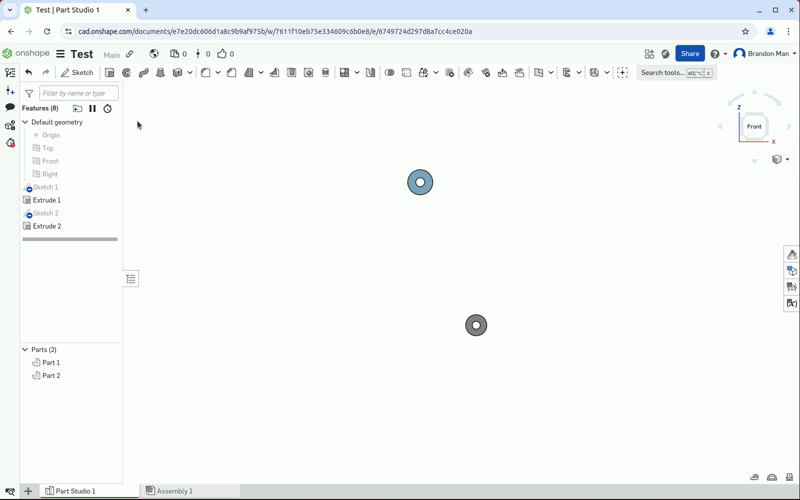
key(shift+h)
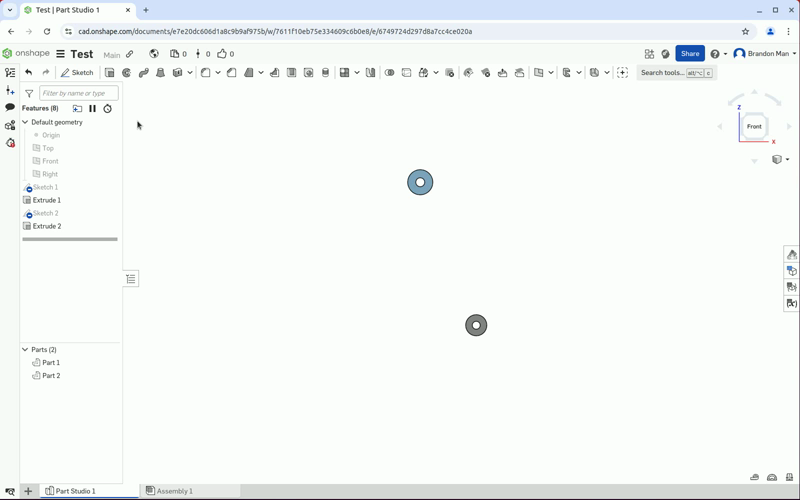
mouse_move(73, 189)
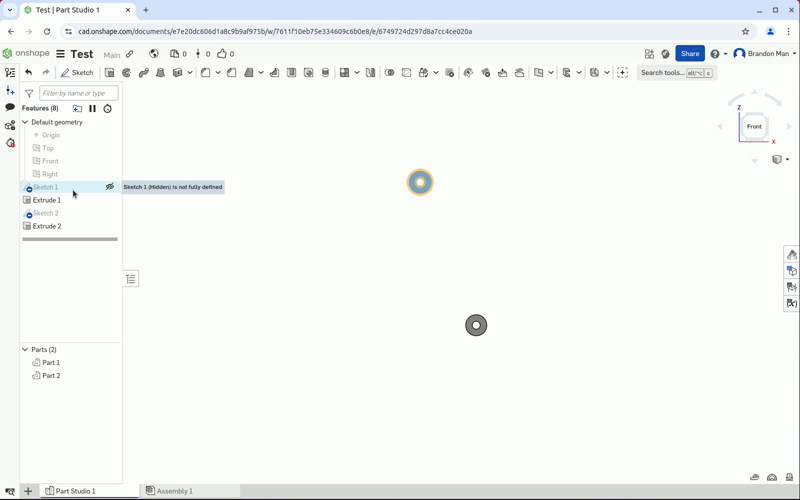
click(73, 189)
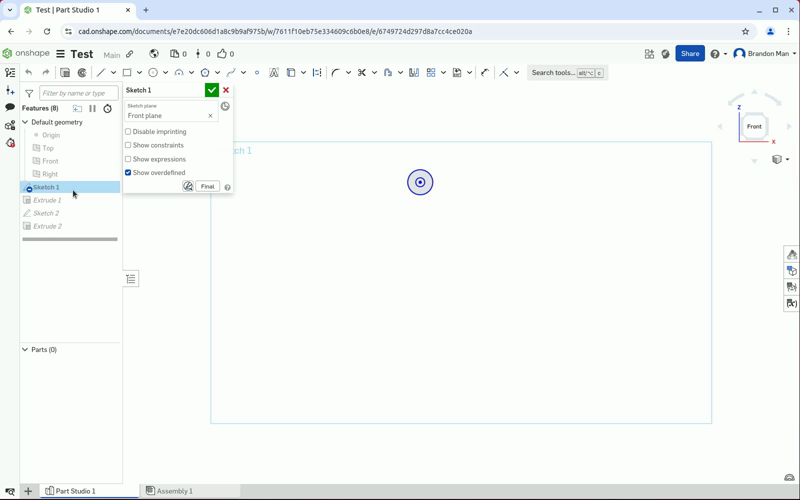
mouse_move(229, 92)
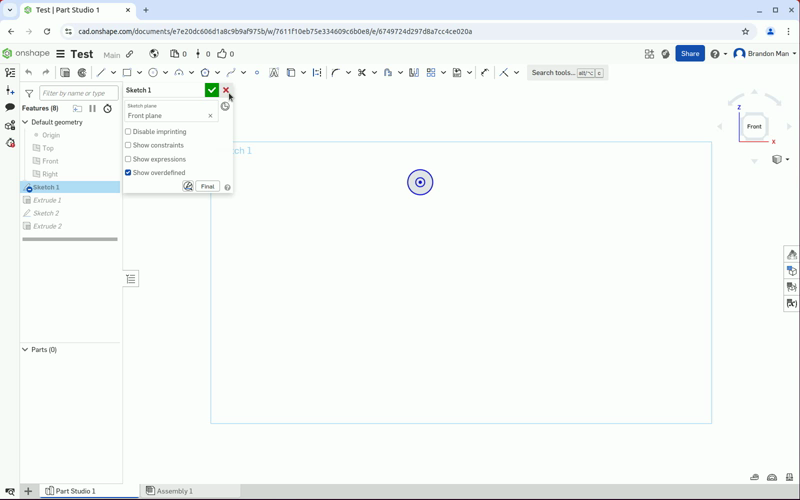
click(229, 92)
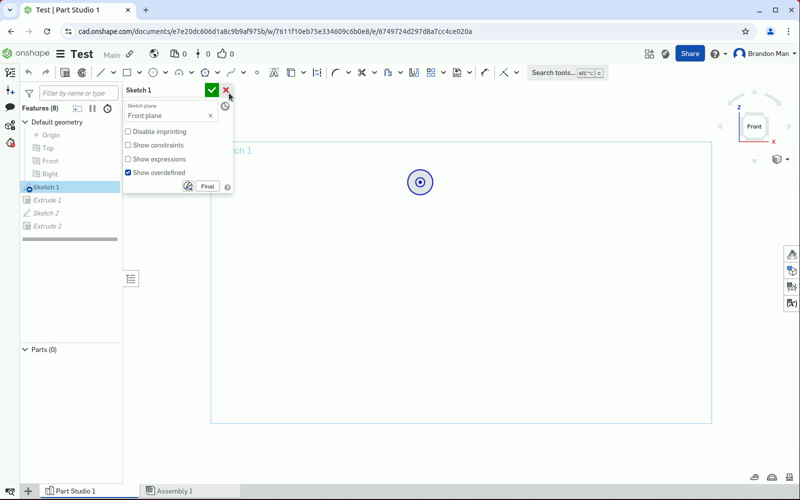
key(shift+s)
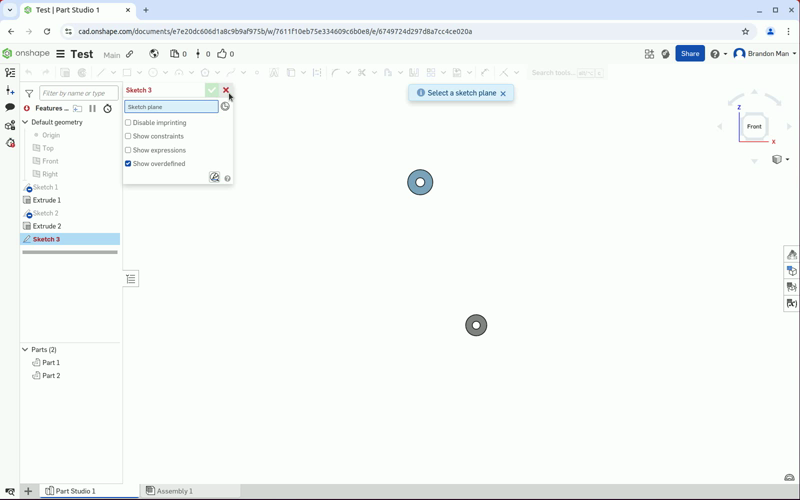
mouse_move(73, 163)
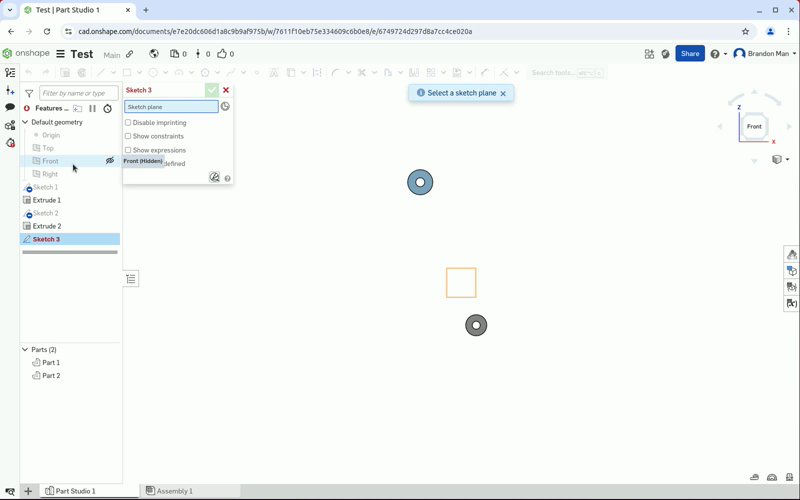
click(73, 163)
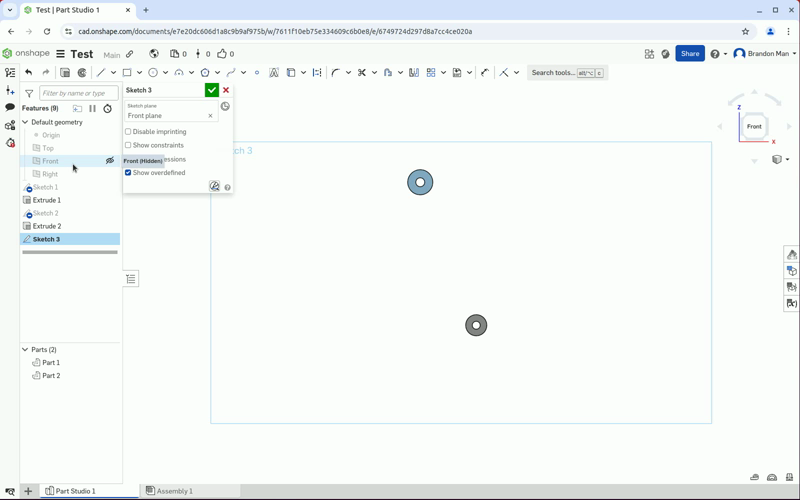
mouse_move(73, 352)
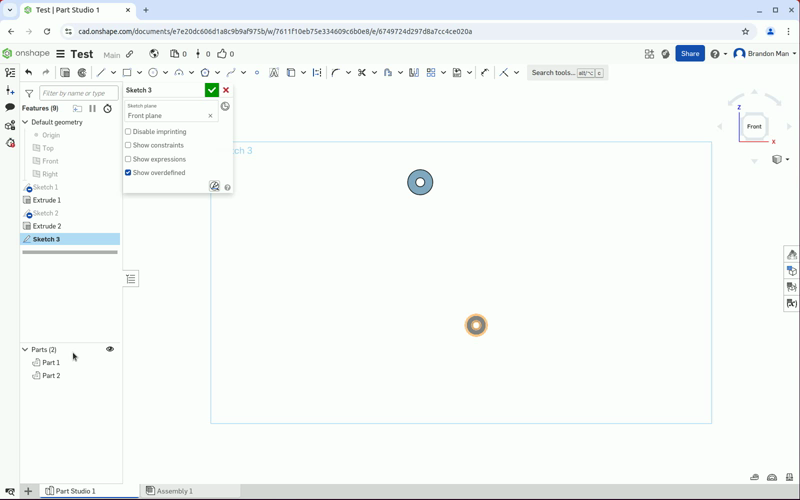
key(y)
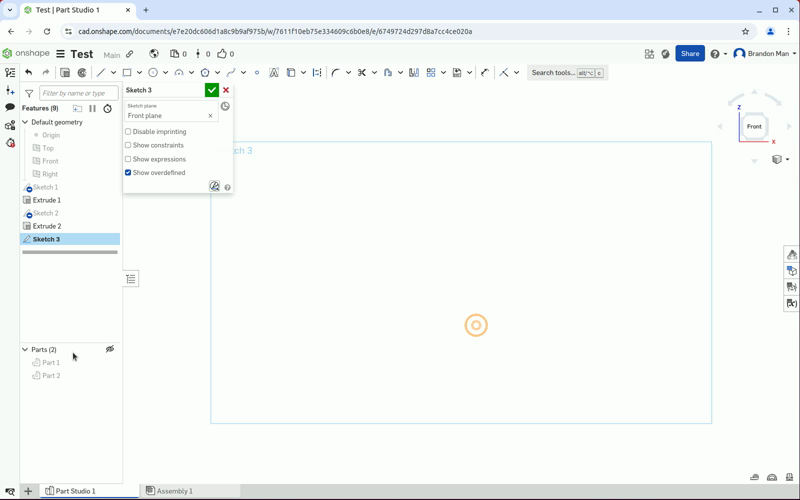
key(a)
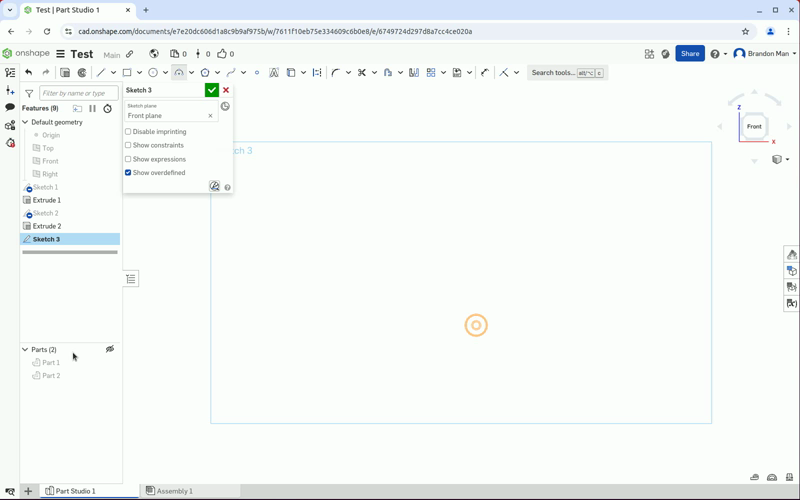
key_down(shift)
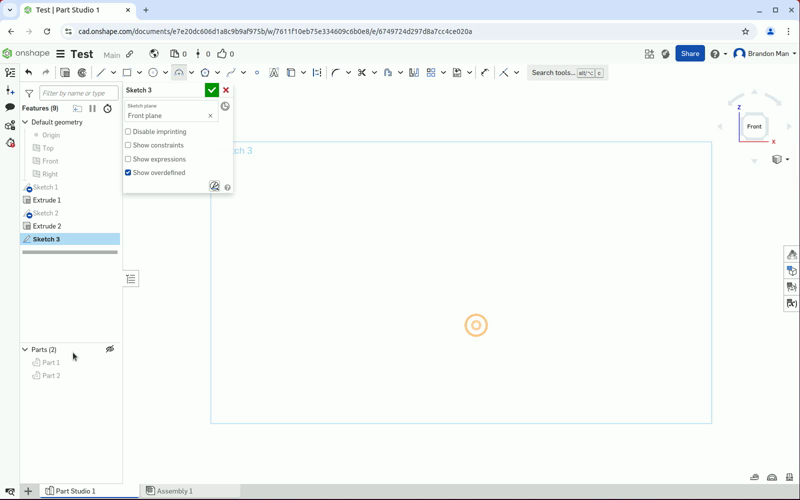
mouse_move(399, 243)
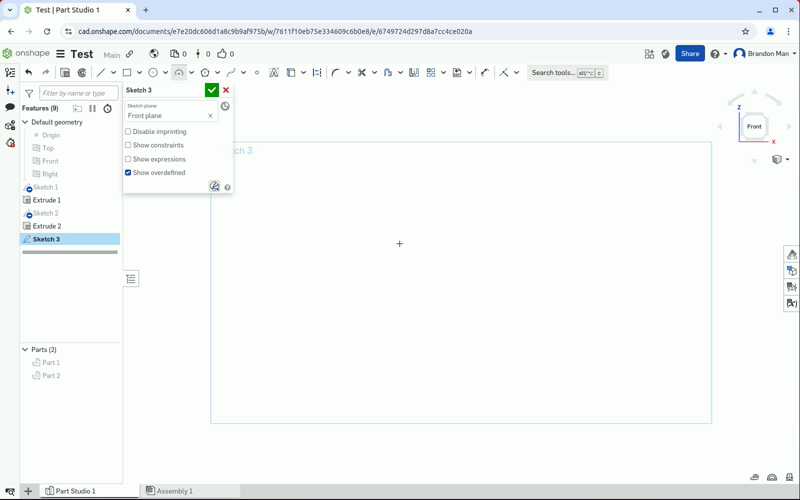
click(399, 243)
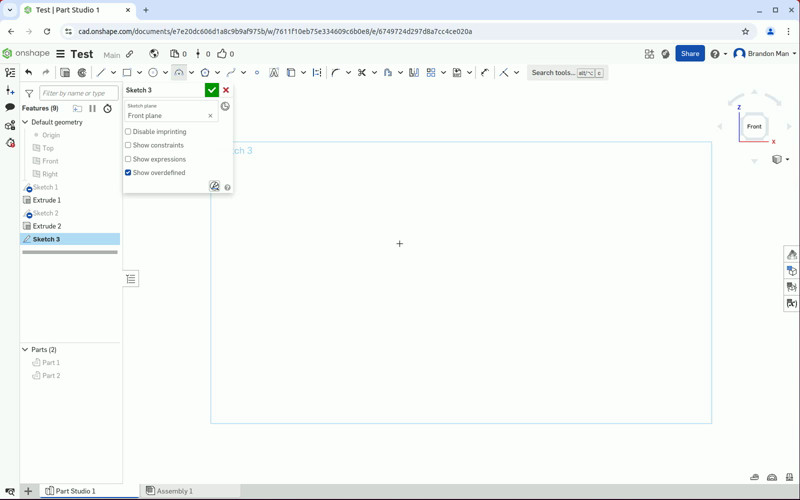
key_up(shift)
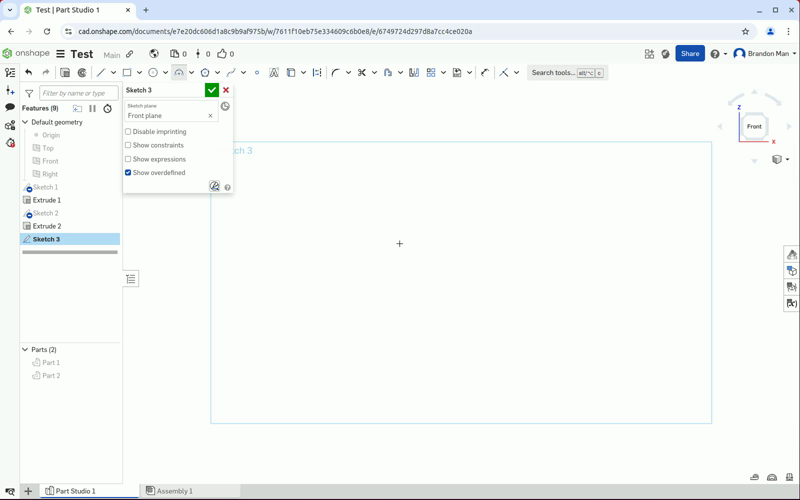
key_down(shift)
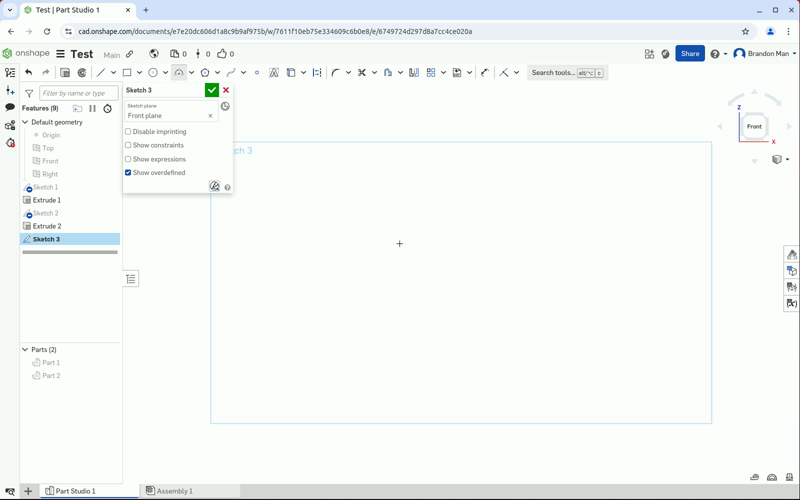
mouse_move(439, 243)
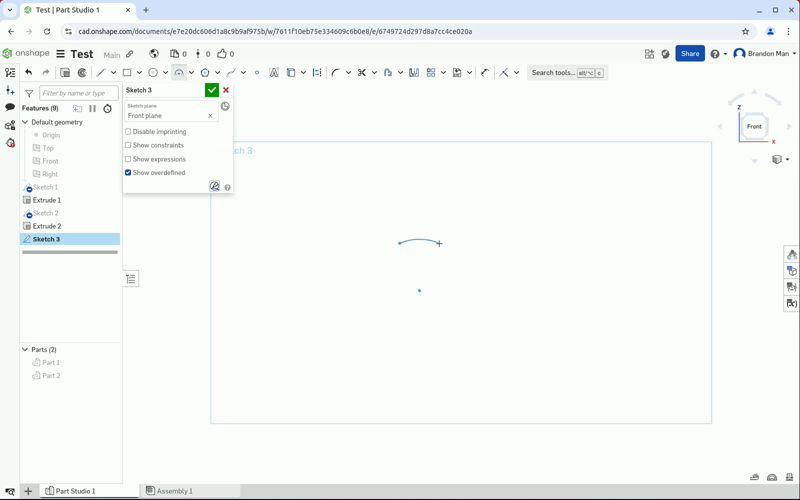
click(439, 243)
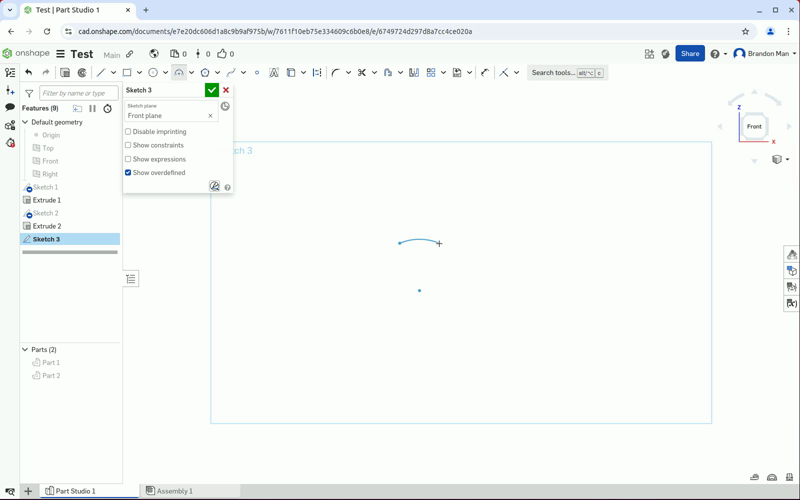
mouse_move(419, 225)
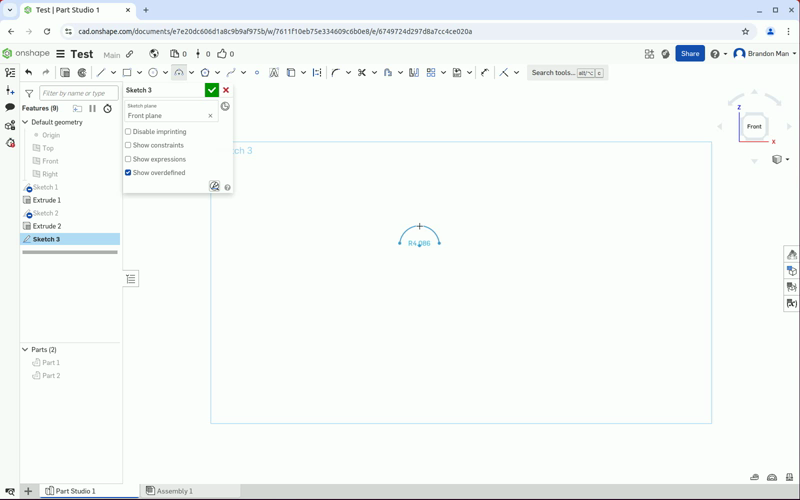
click(419, 225)
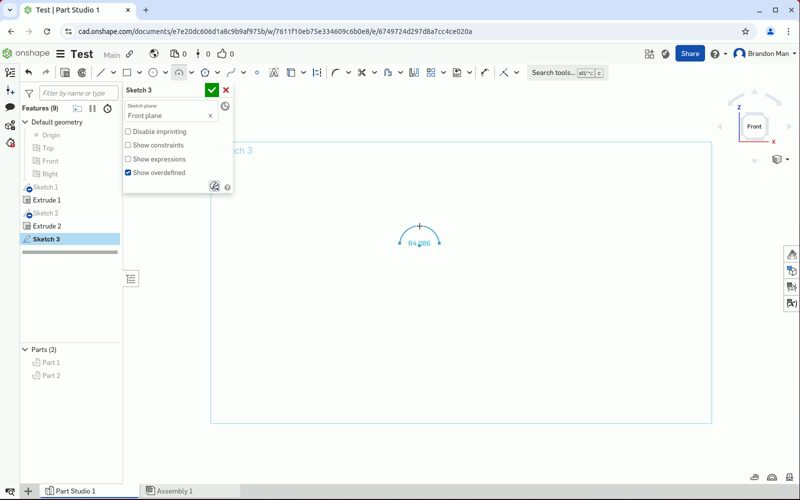
key_up(shift)
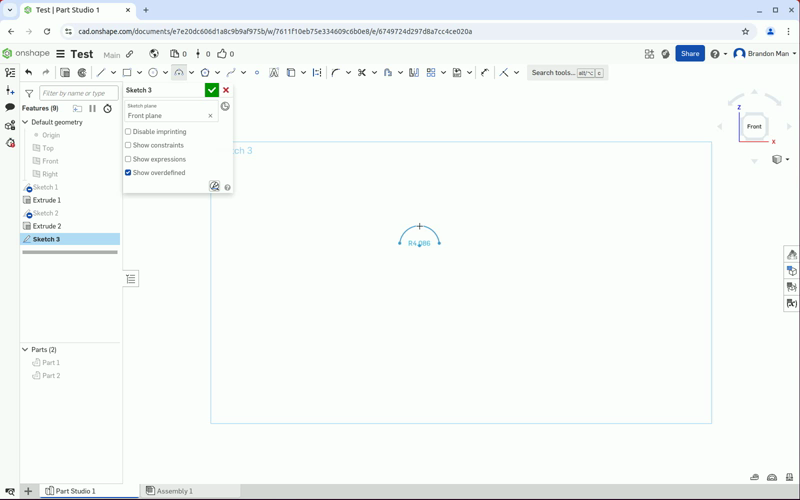
key(esc)
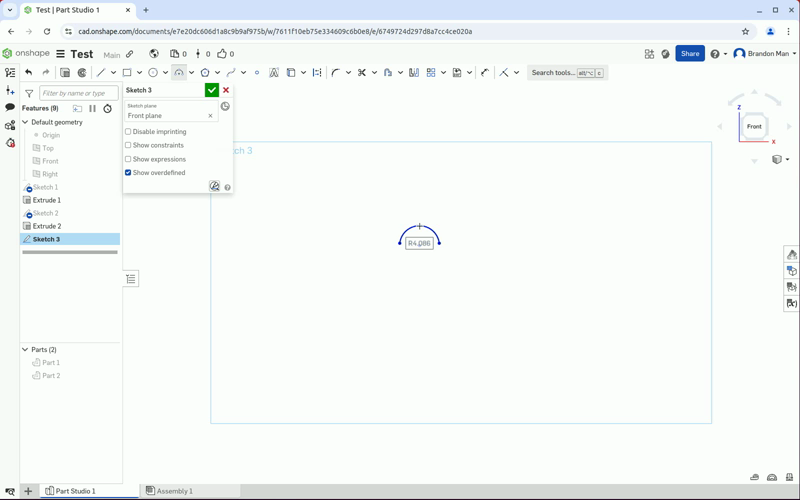
key(l)
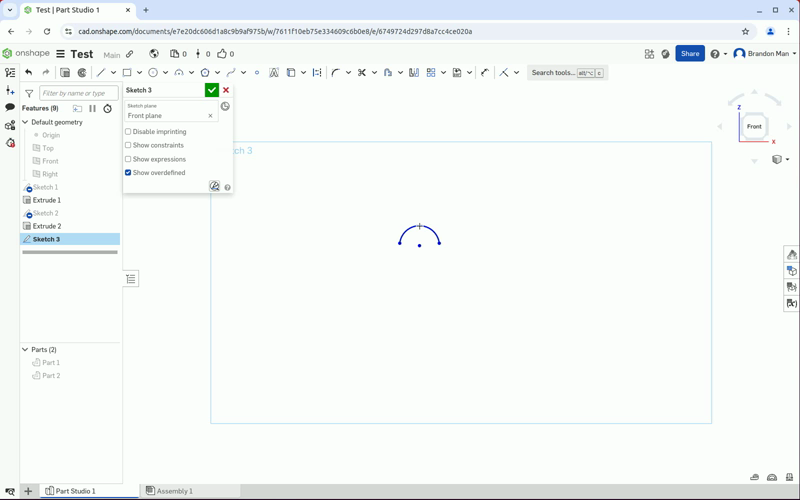
mouse_move(439, 243)
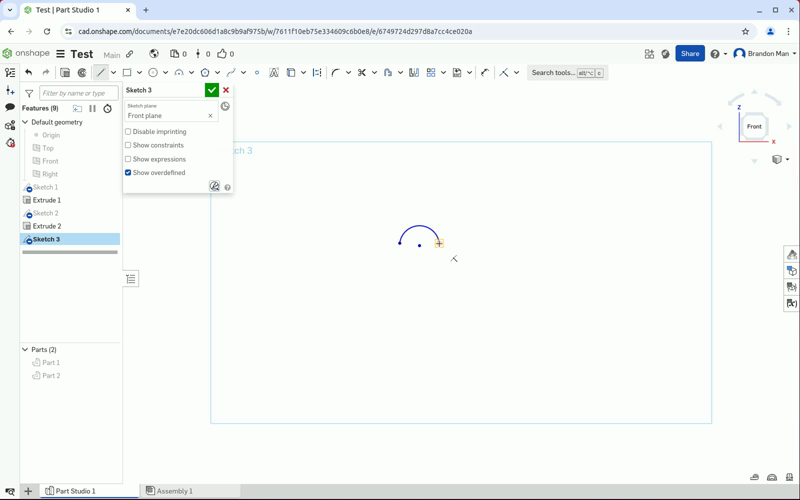
click(439, 243)
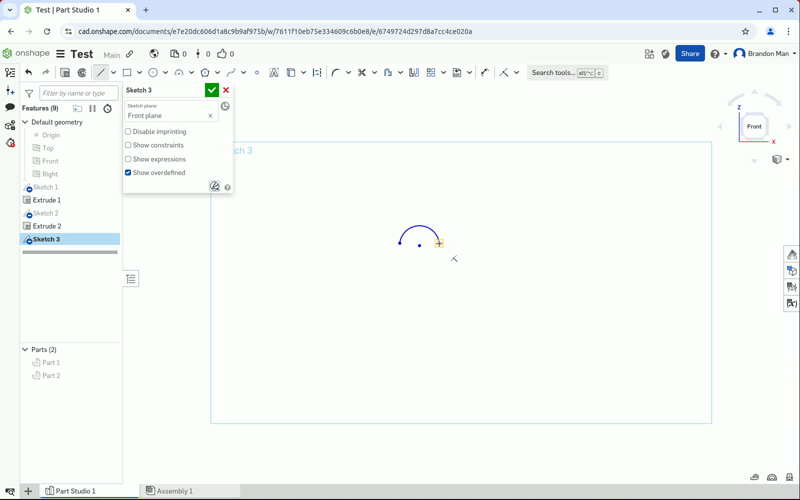
key_down(shift)
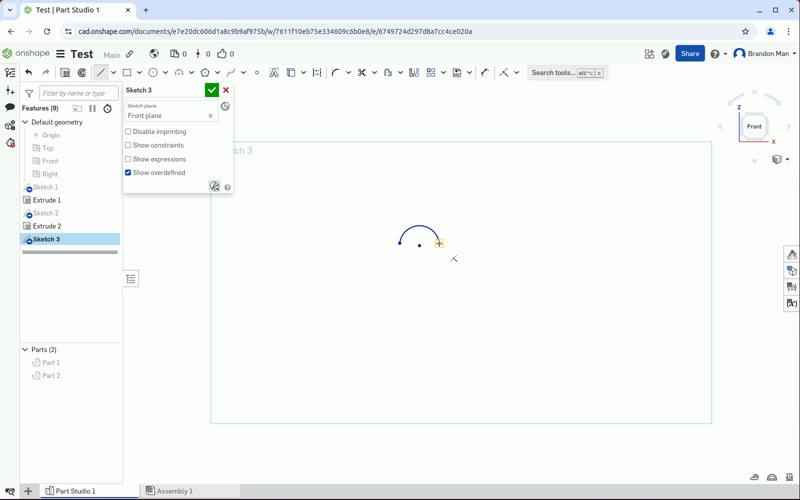
mouse_move(431, 182)
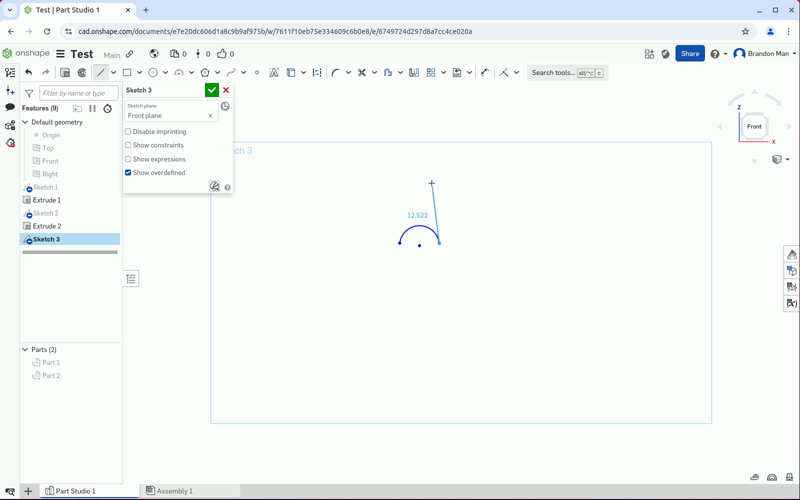
click(431, 182)
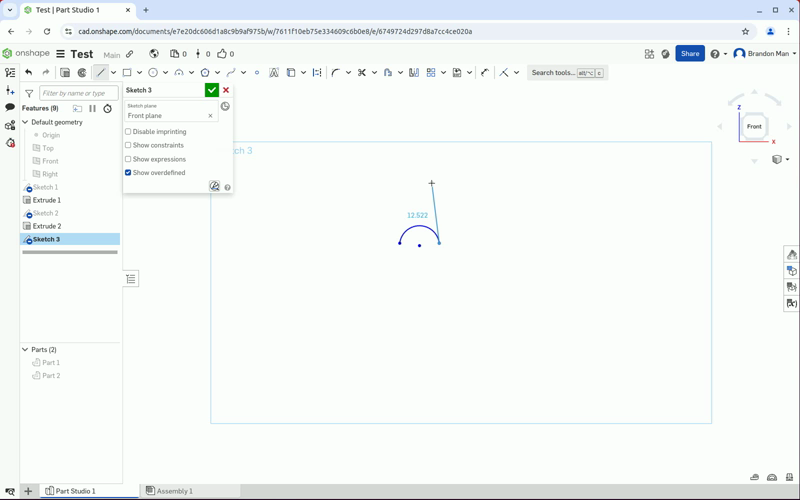
key_up(shift)
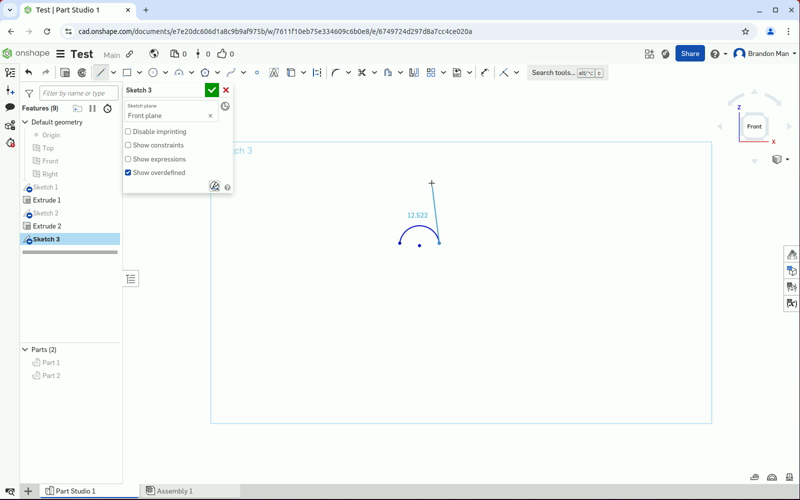
key(esc)
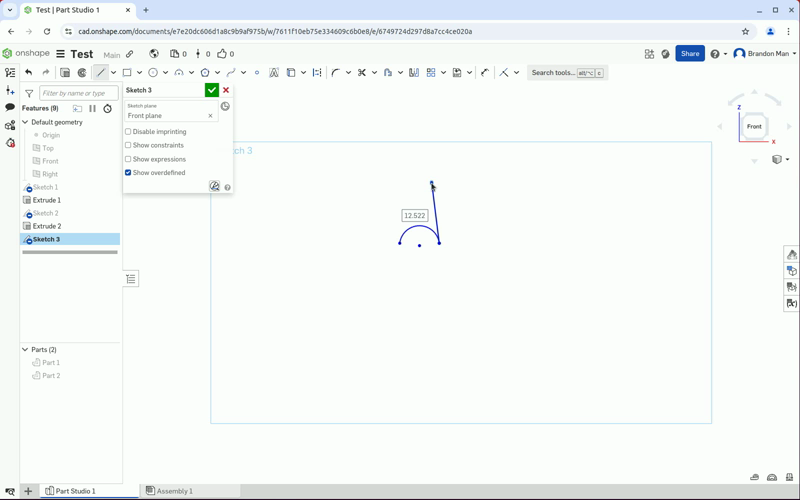
key(a)
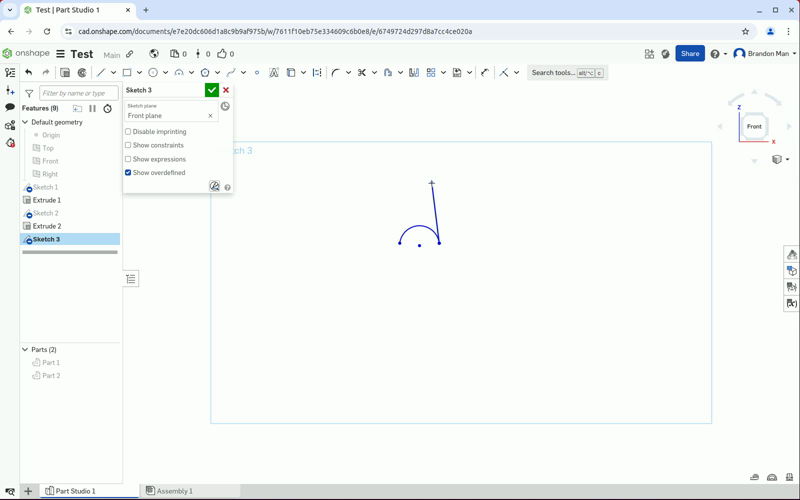
mouse_move(431, 182)
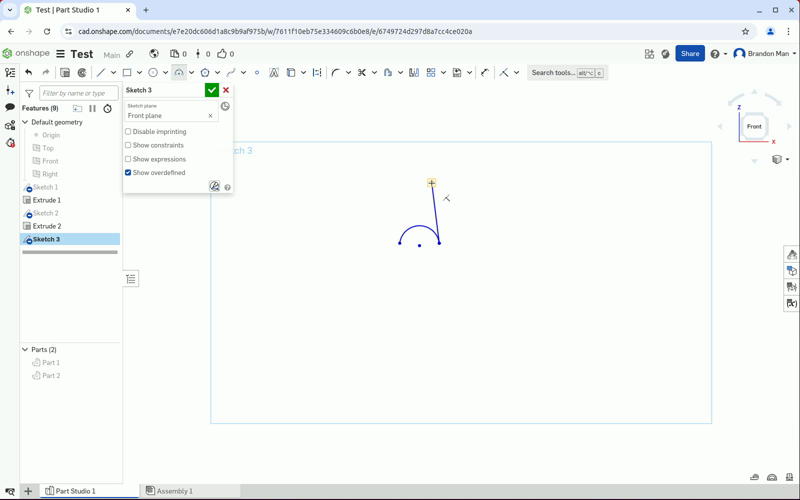
click(431, 182)
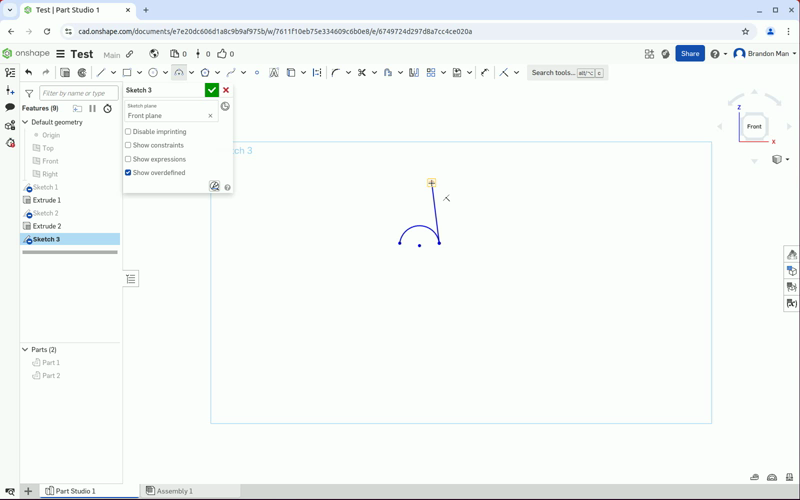
key_down(shift)
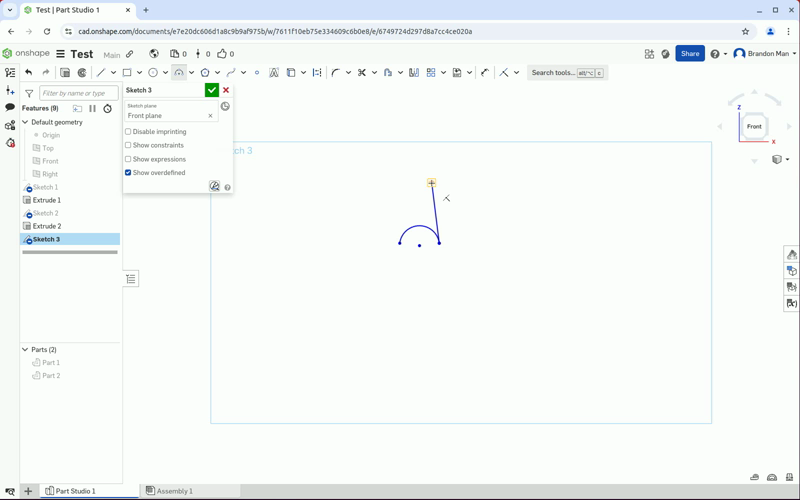
mouse_move(407, 181)
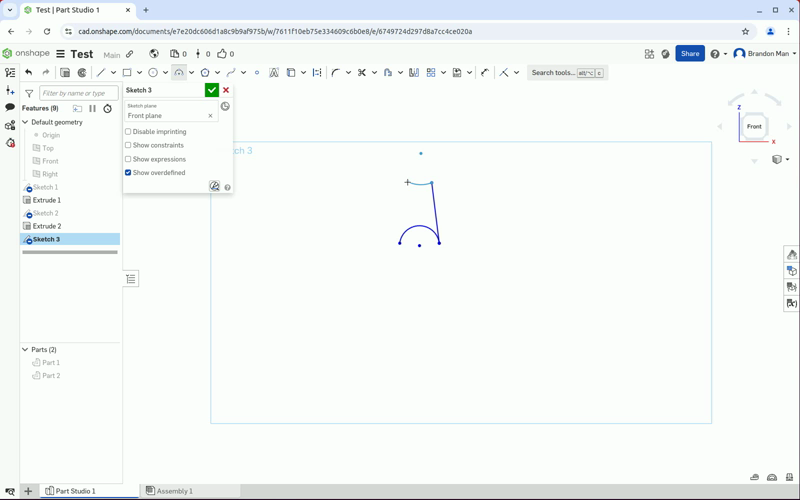
click(407, 181)
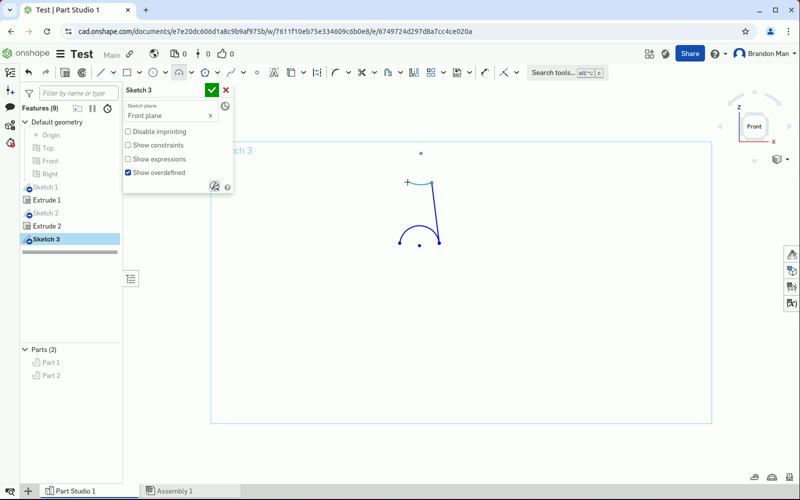
mouse_move(419, 193)
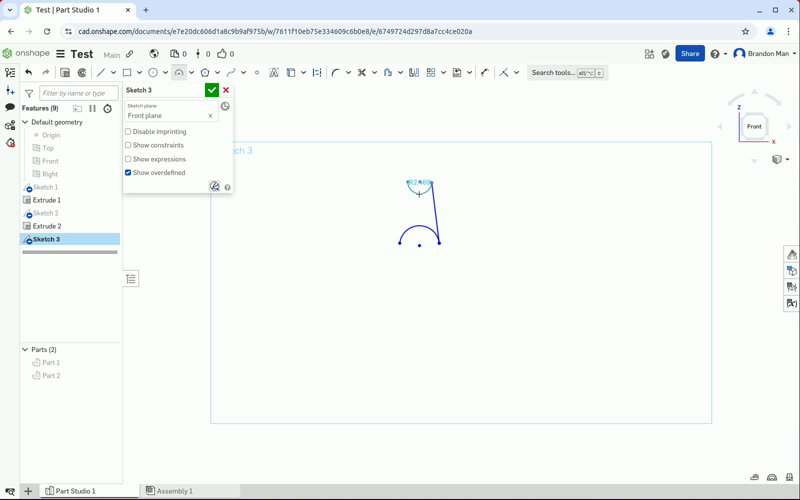
click(419, 193)
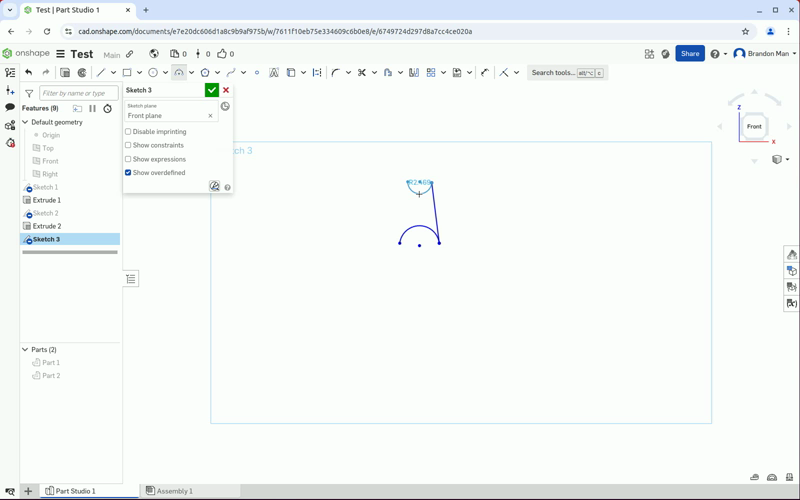
key_up(shift)
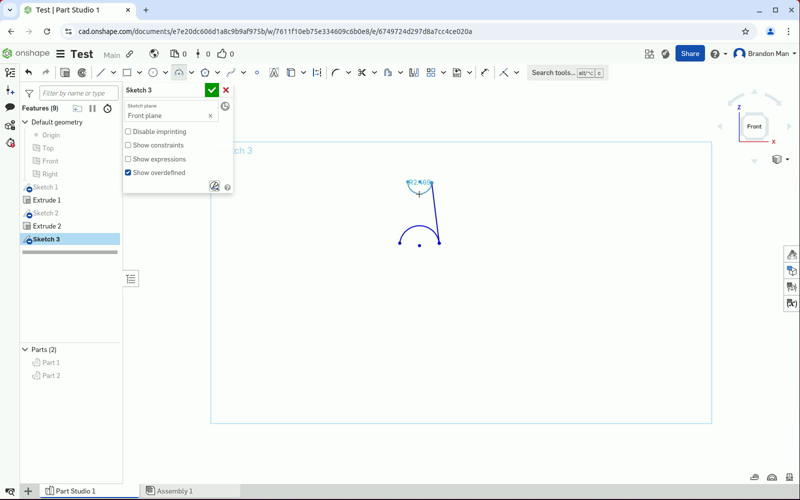
key(esc)
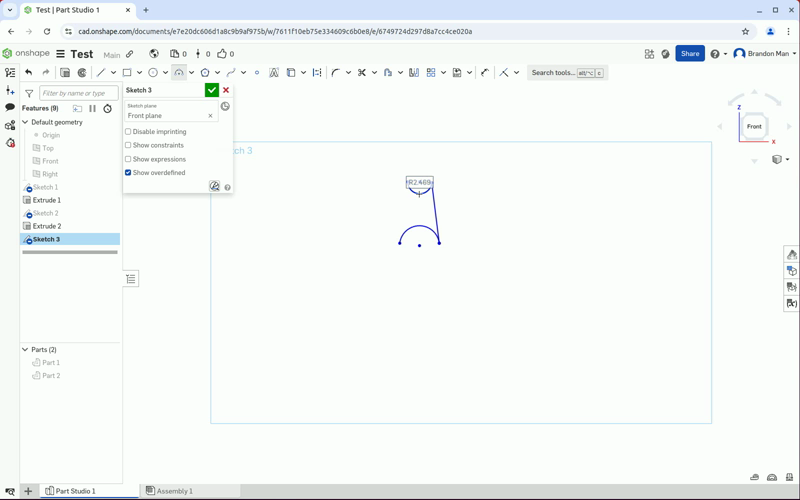
key(l)
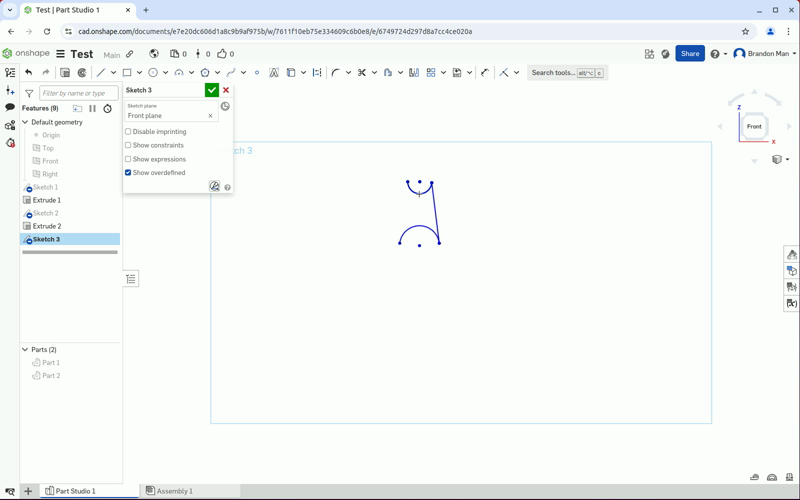
mouse_move(407, 181)
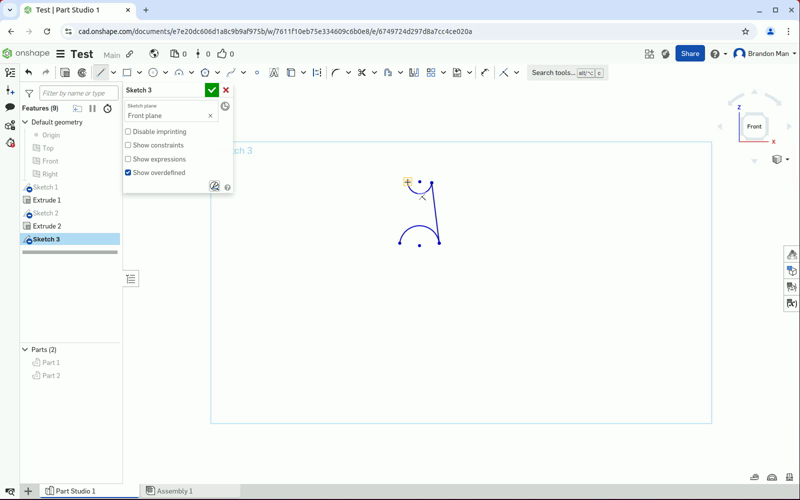
click(407, 181)
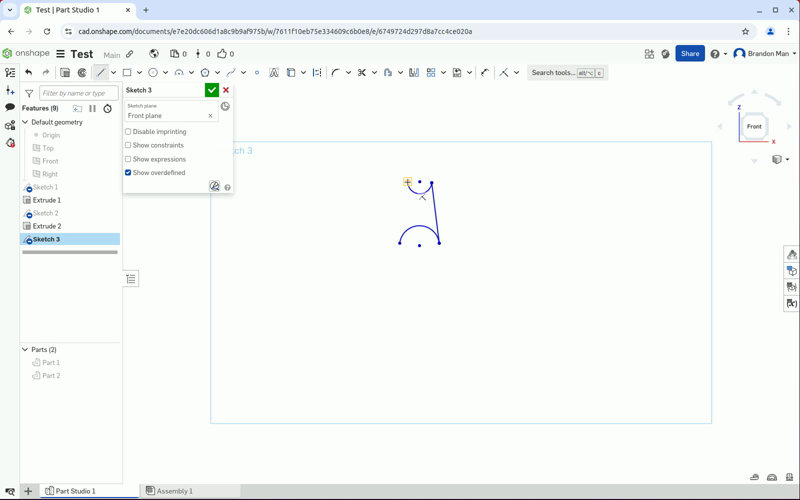
key_down(shift)
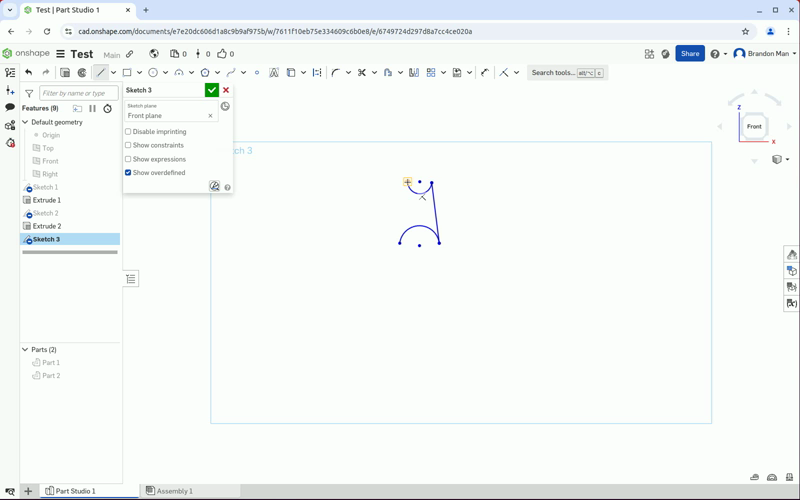
mouse_move(399, 243)
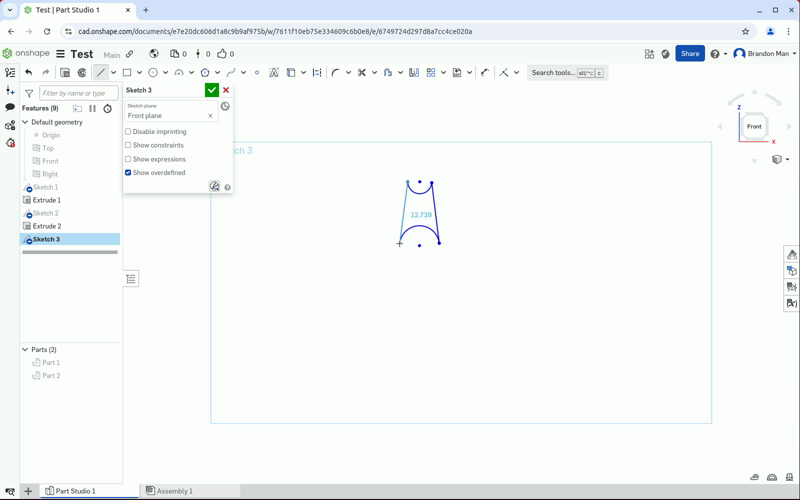
key_up(shift)
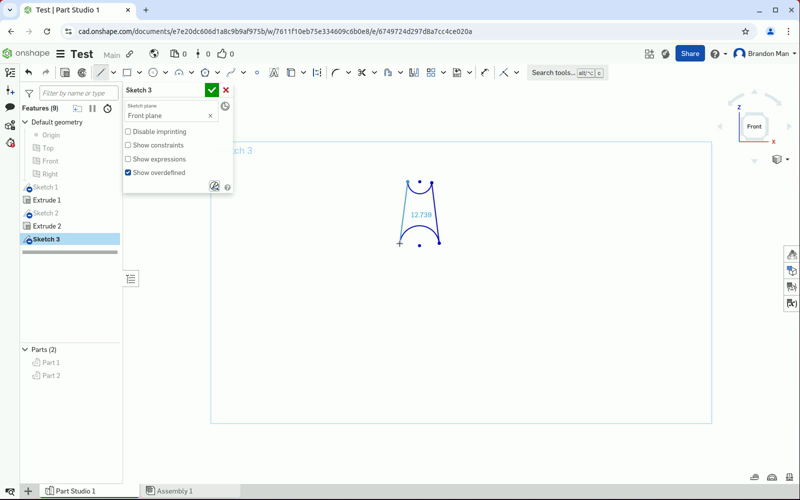
click(399, 243)
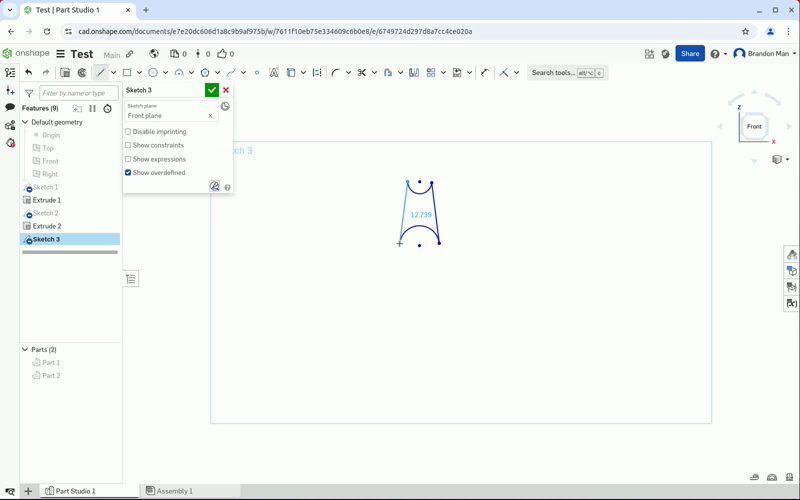
key(esc)
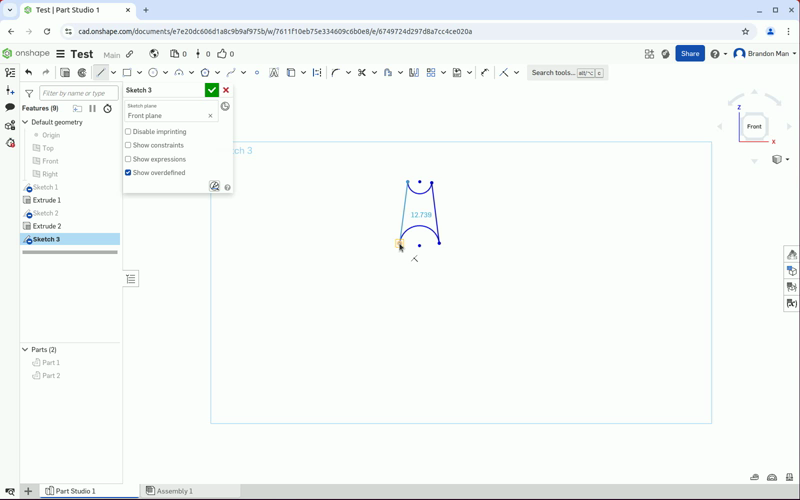
key(c)
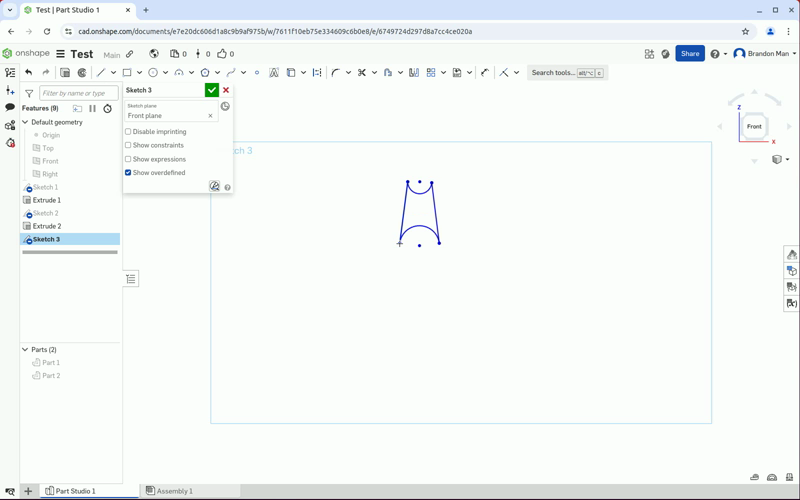
key_down(shift)
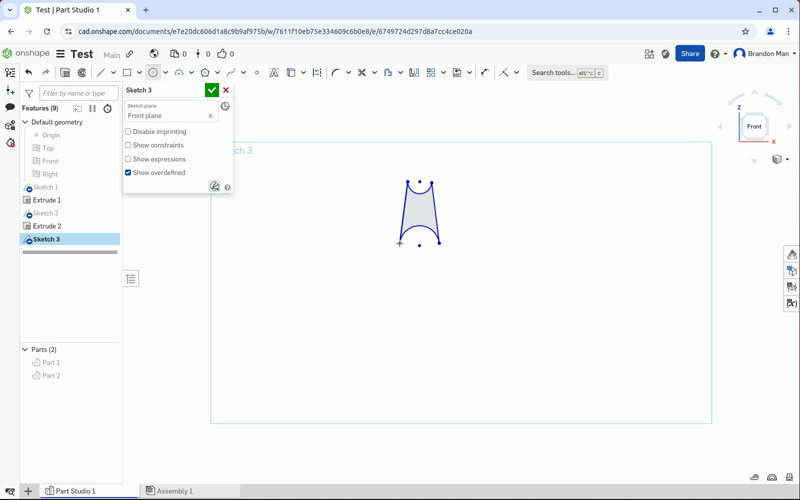
mouse_move(417, 199)
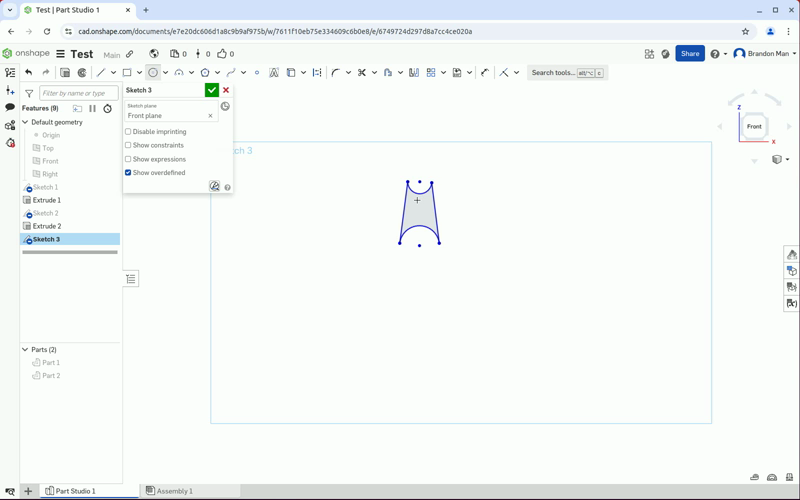
click(417, 199)
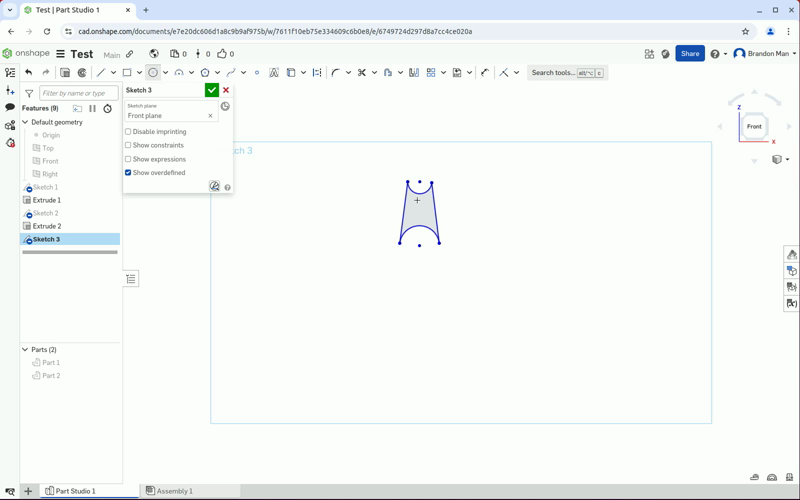
key_up(shift)
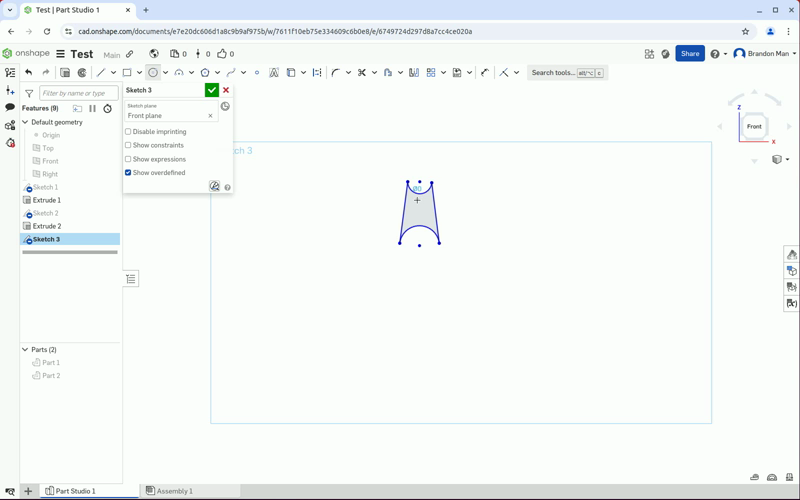
mouse_move(421, 199)
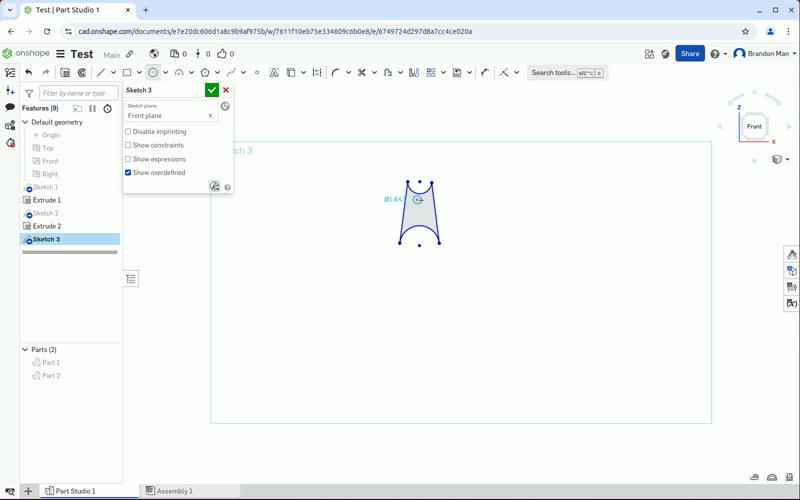
click(421, 199)
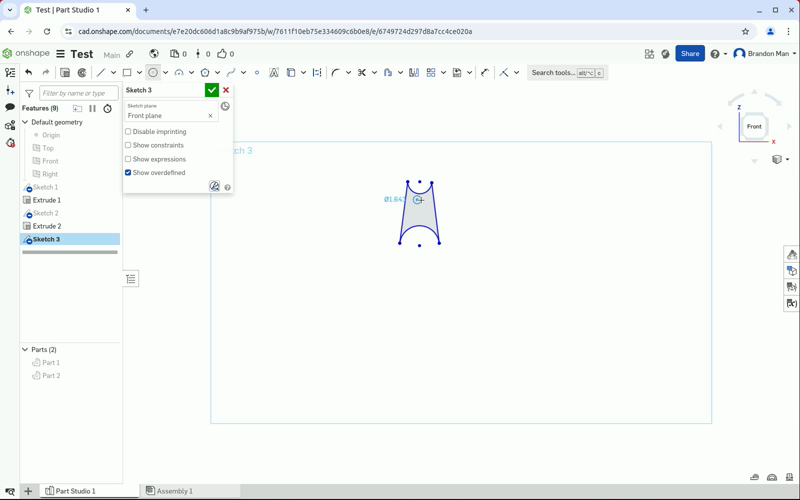
key(esc)
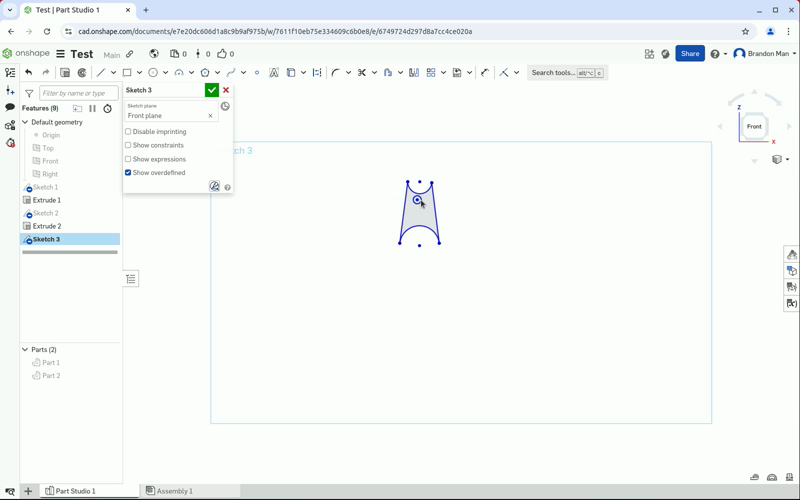
mouse_move(431, 197)
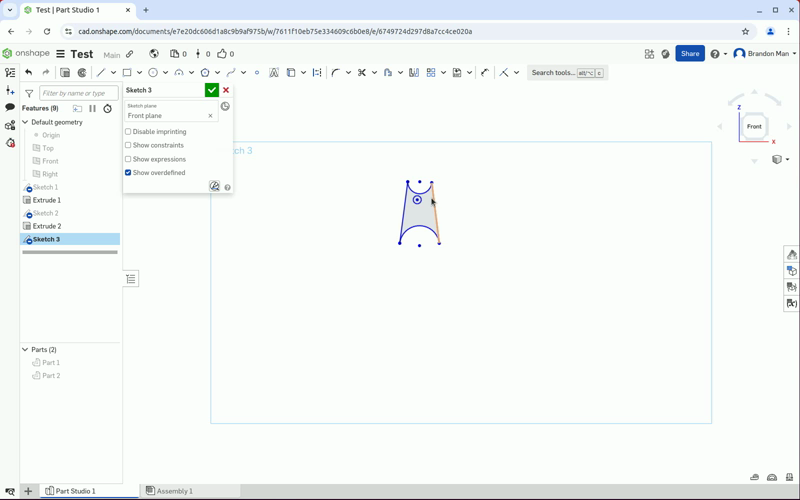
scroll(6)
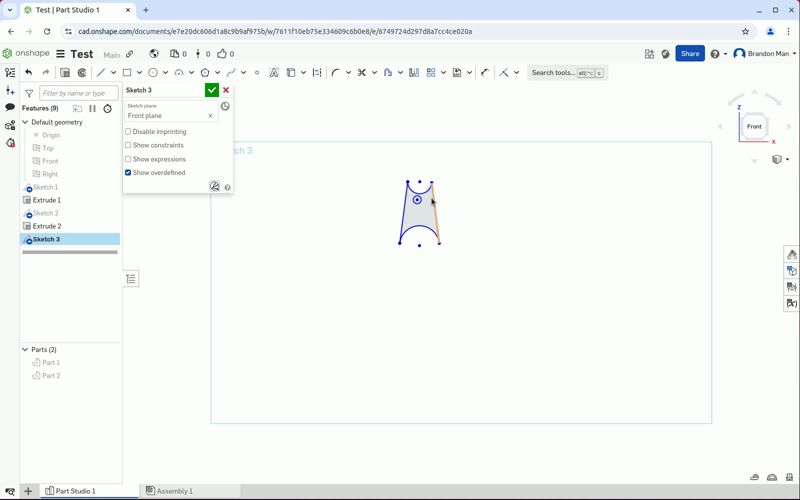
scroll(6)
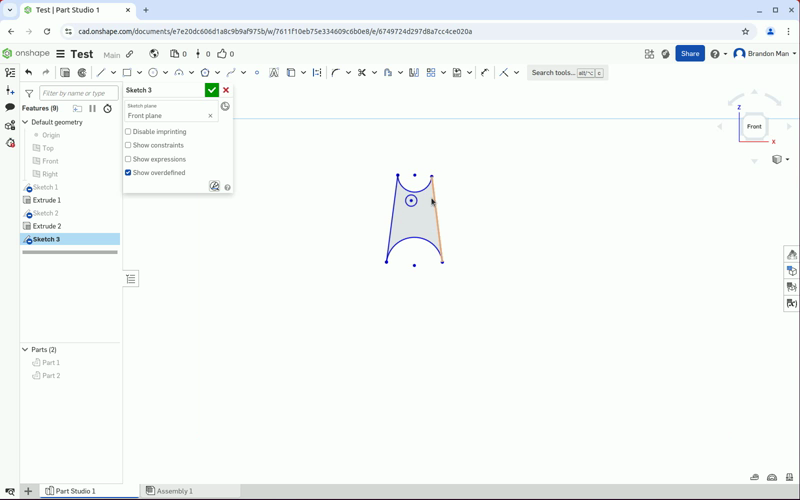
scroll(6)
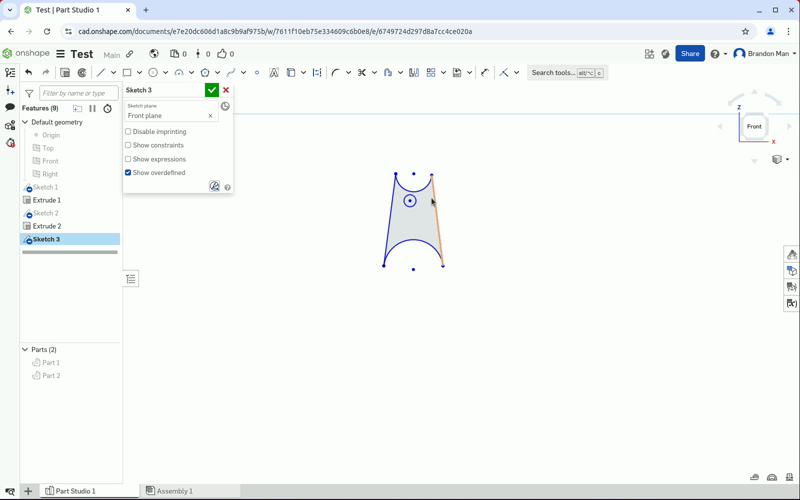
scroll(6)
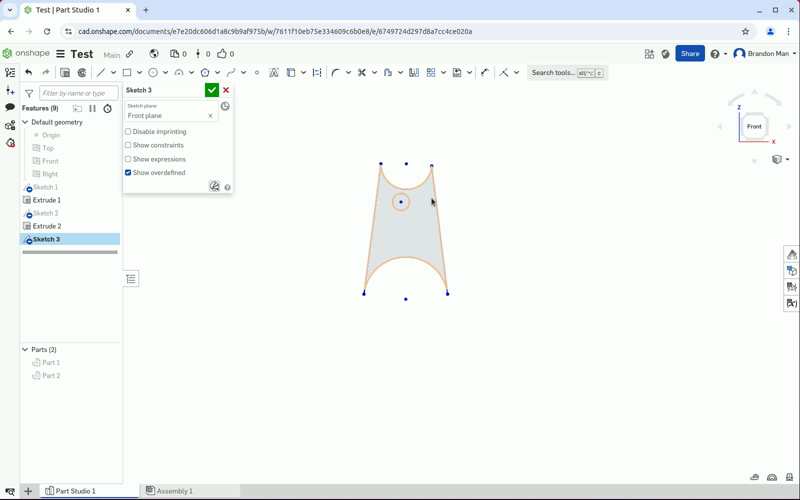
scroll(6)
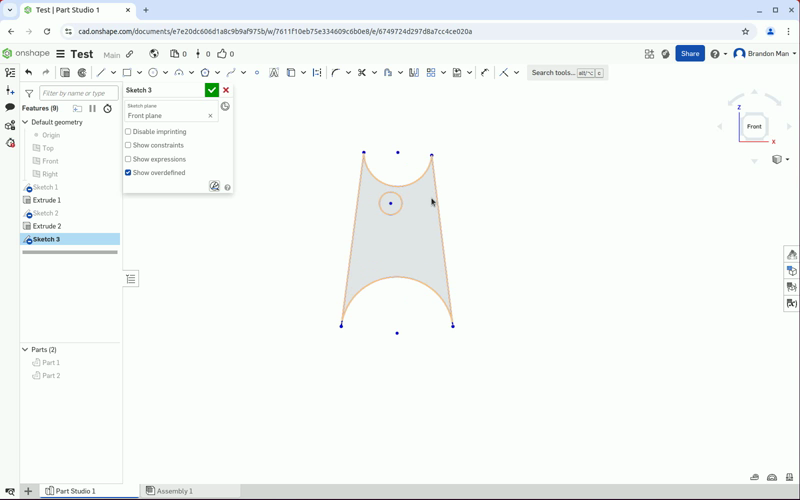
scroll(6)
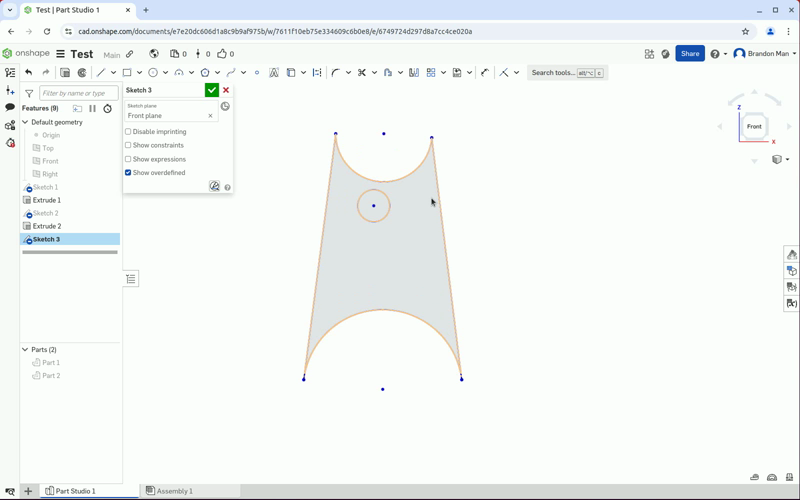
scroll(6)
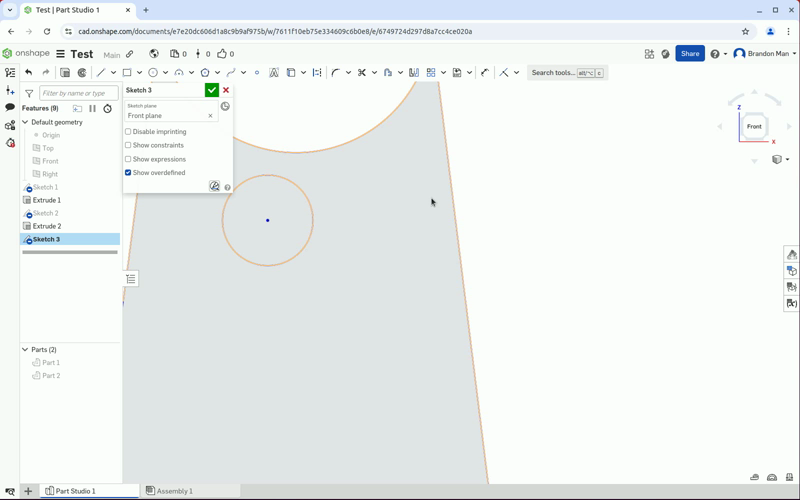
click(431, 197)
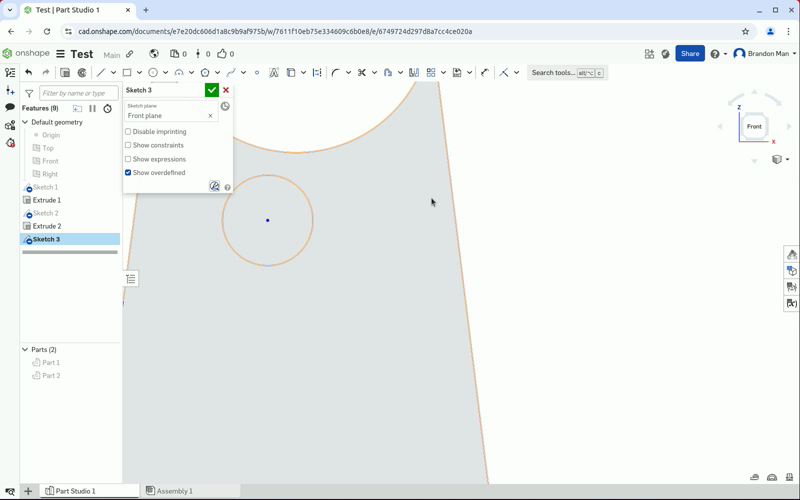
scroll(-6)
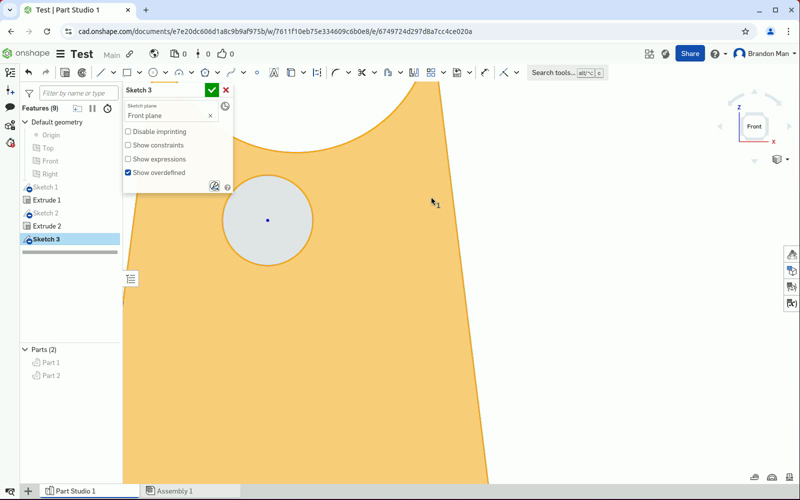
scroll(-6)
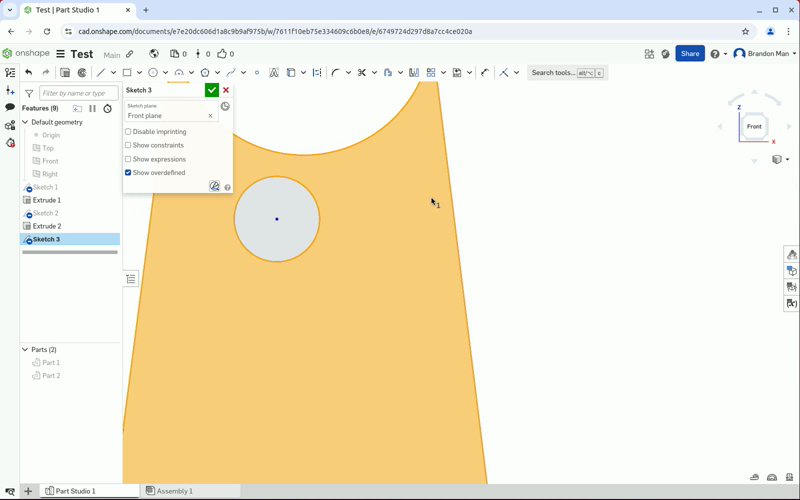
scroll(-6)
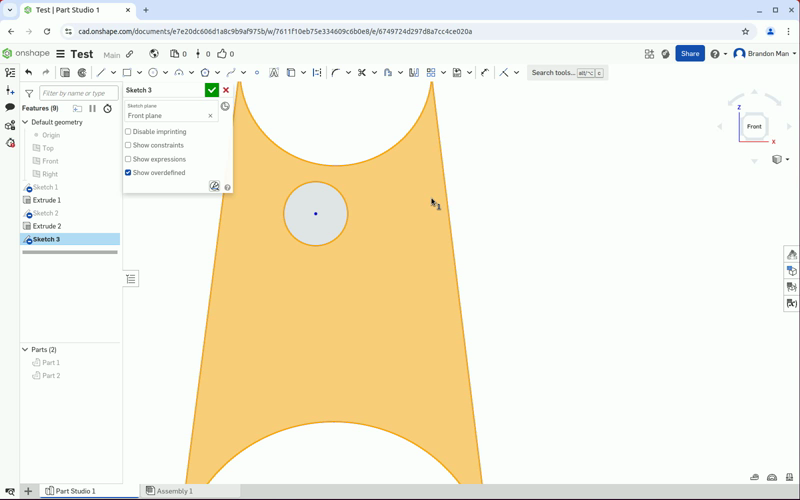
scroll(-6)
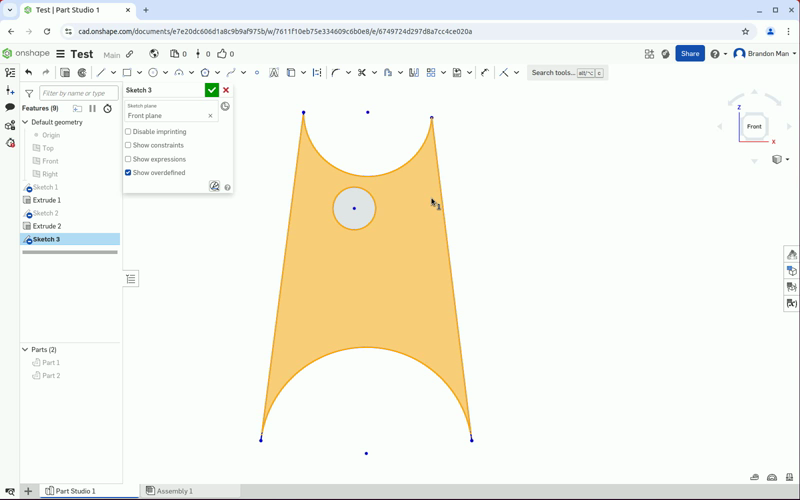
scroll(-6)
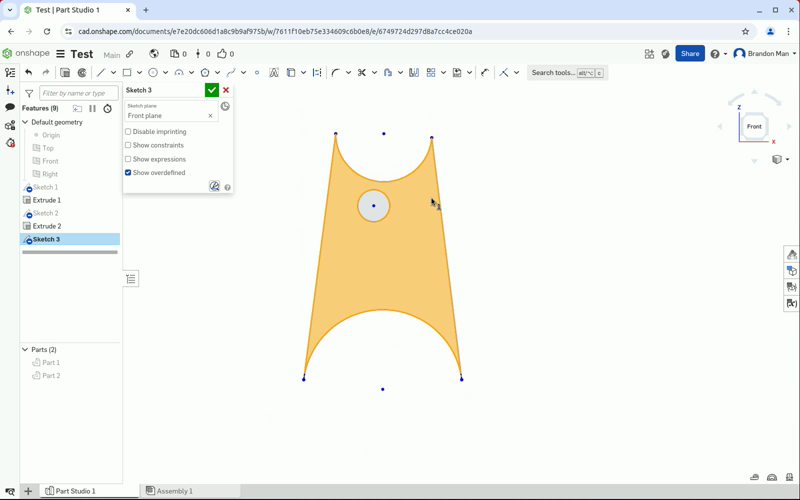
scroll(-6)
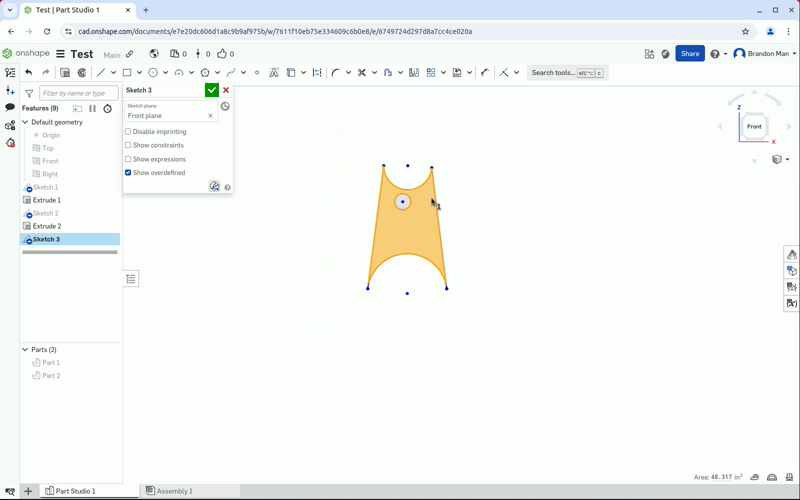
scroll(-6)
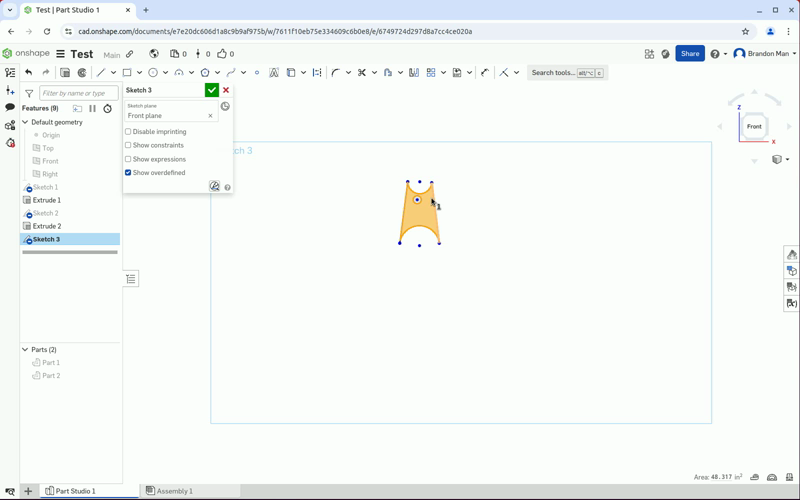
mouse_move(73, 352)
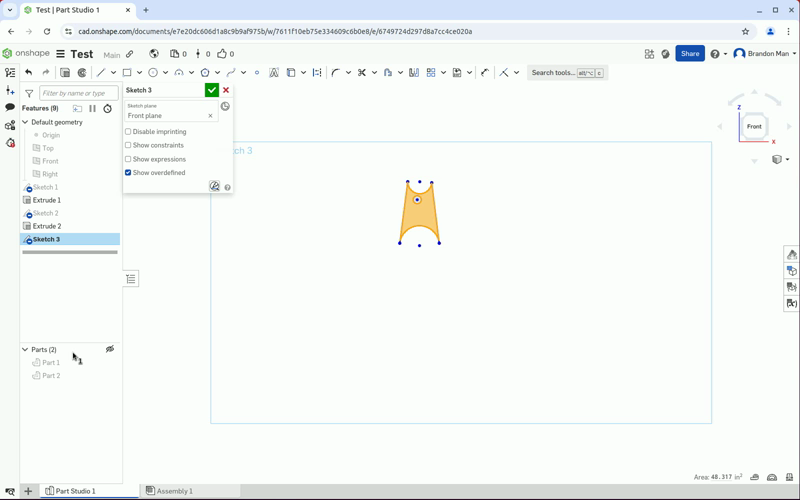
key(shift+y)
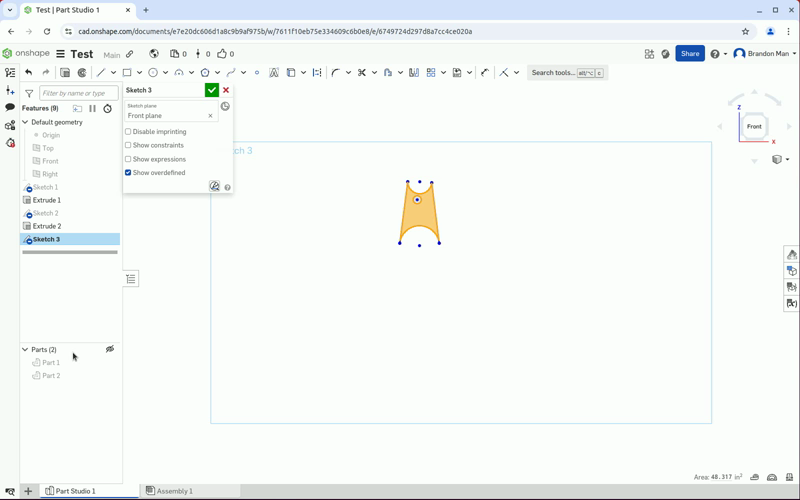
key(shift+e)
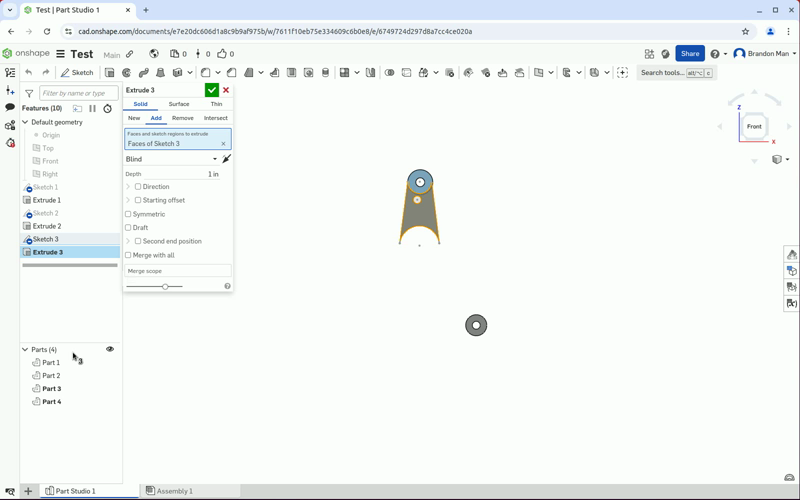
mouse_move(143, 106)
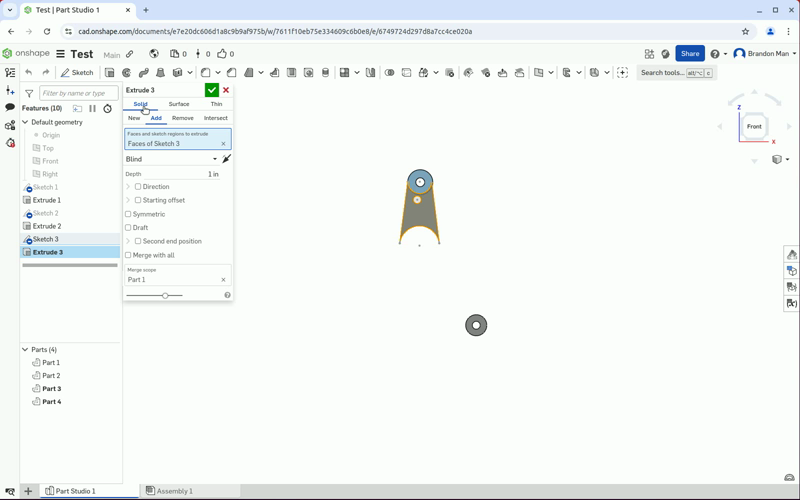
click(143, 106)
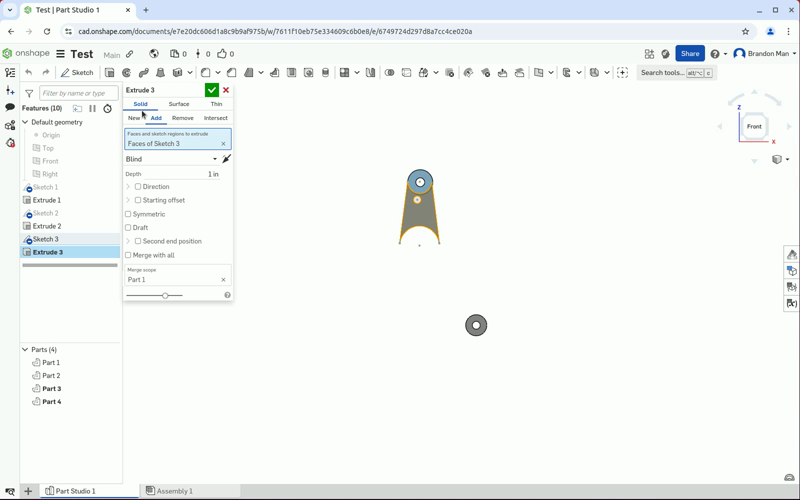
mouse_move(137, 120)
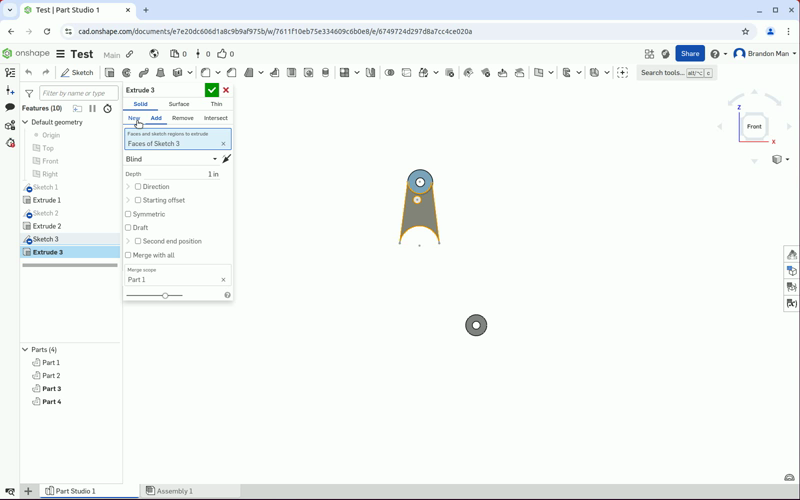
click(137, 120)
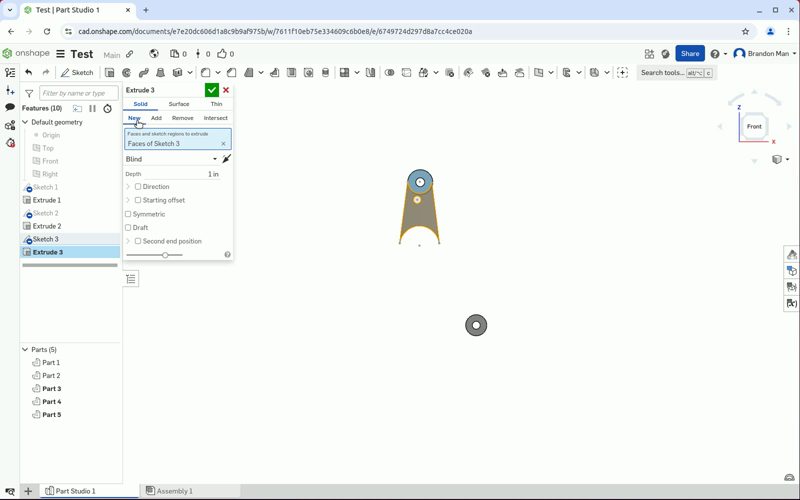
key(tab, 4)
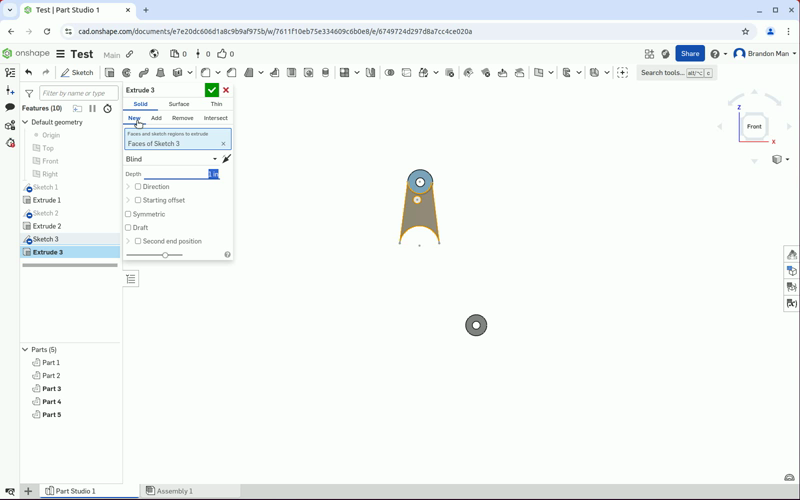
text(0.722)
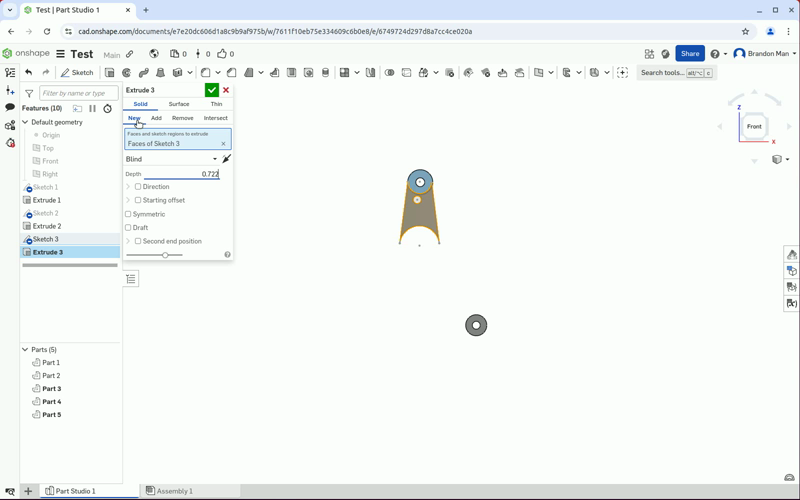
key(enter)
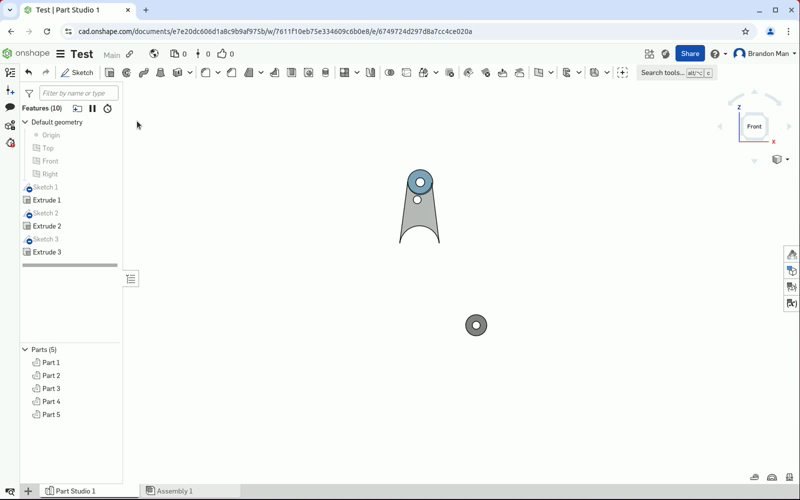
key(shift+h)
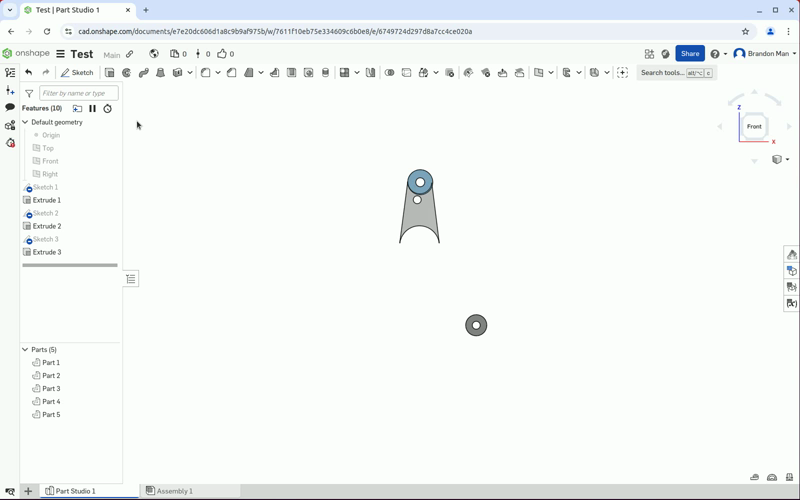
key(shift+h)
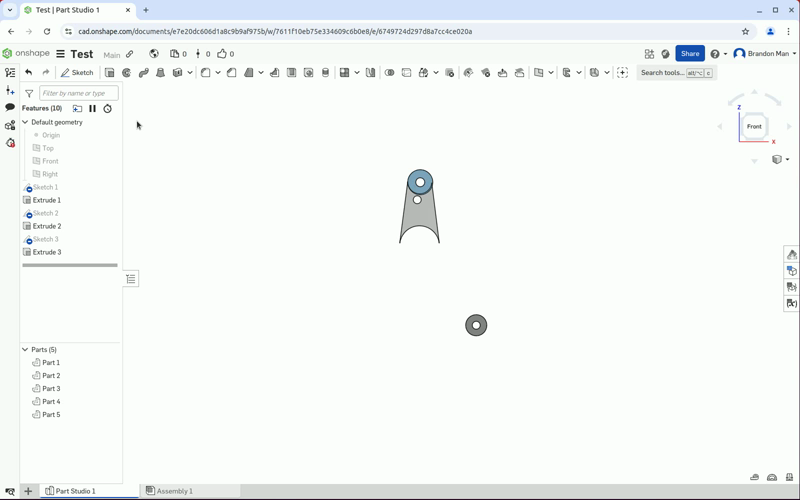
mouse_move(73, 189)
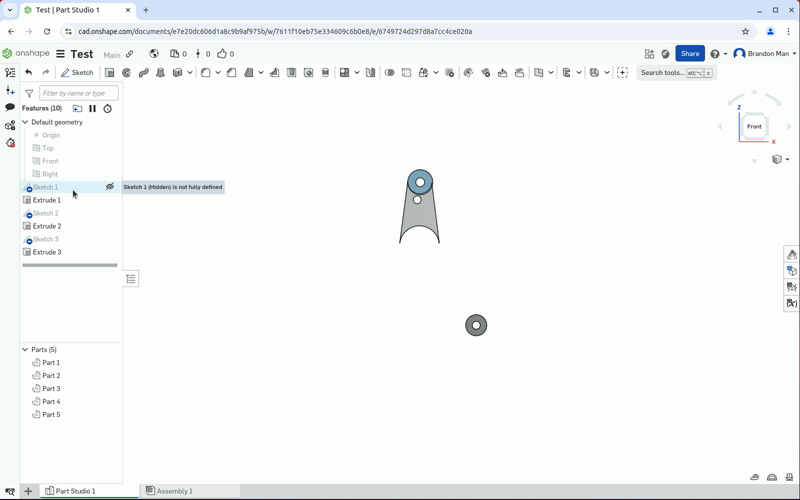
click(73, 189)
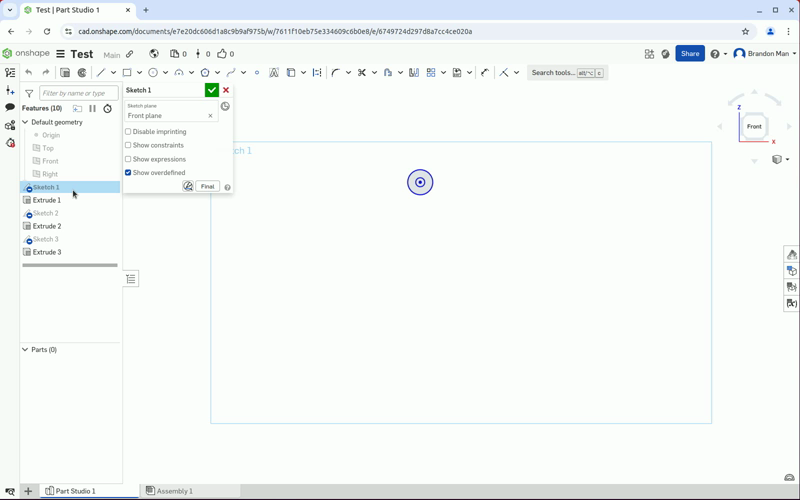
mouse_move(229, 92)
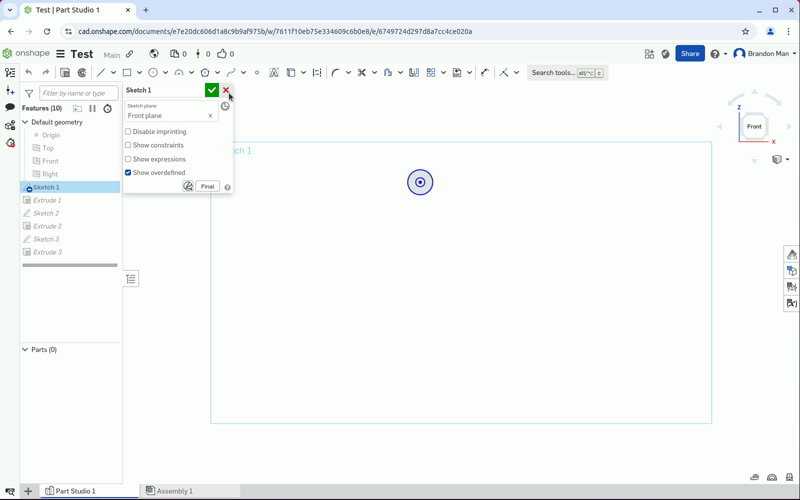
click(229, 92)
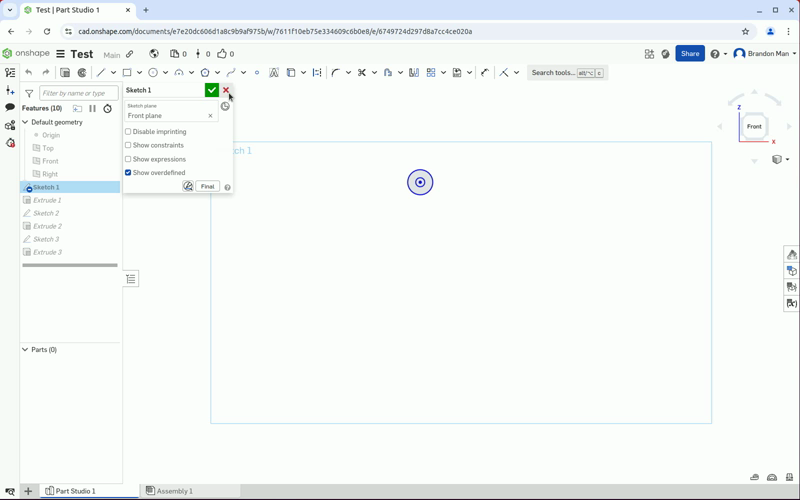
key(shift+s)
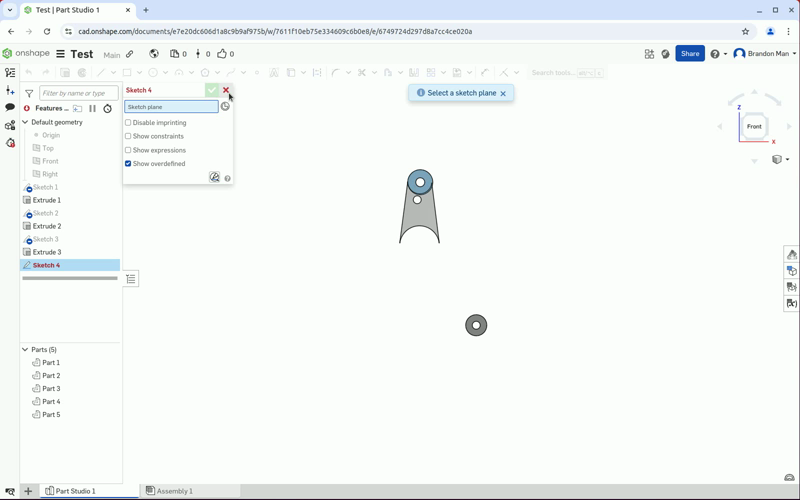
mouse_move(73, 163)
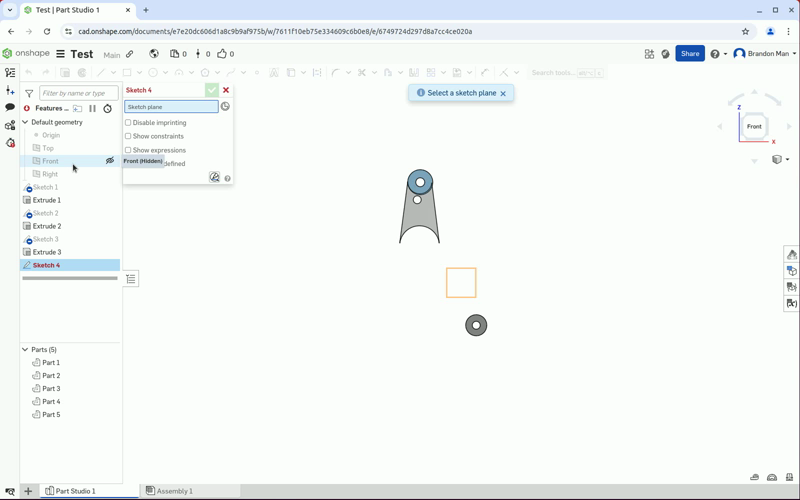
click(73, 163)
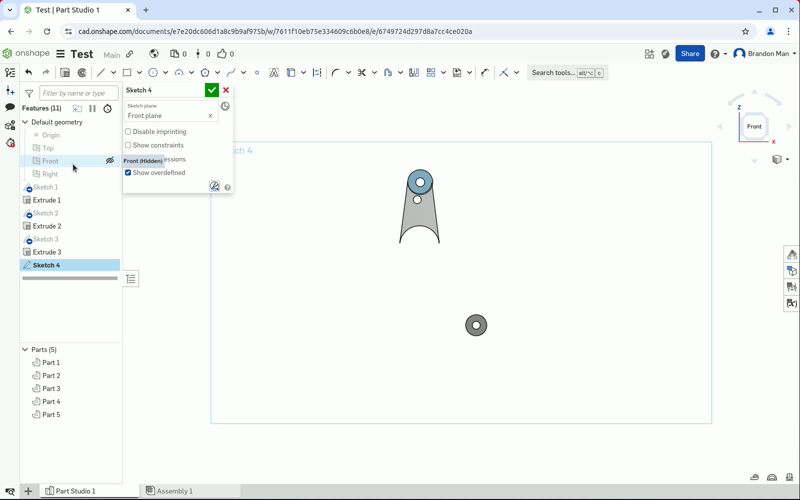
mouse_move(73, 352)
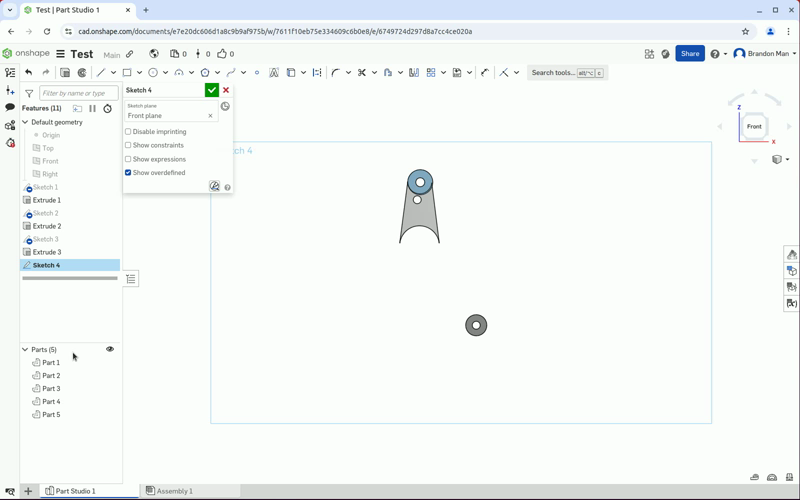
key(y)
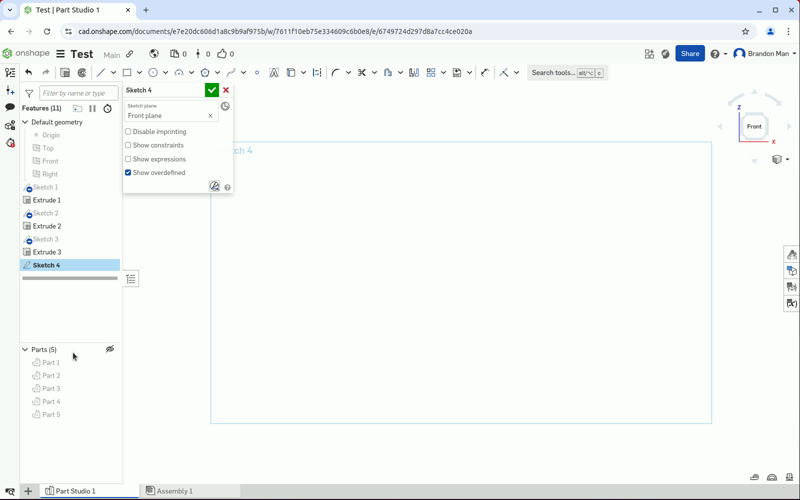
key(l)
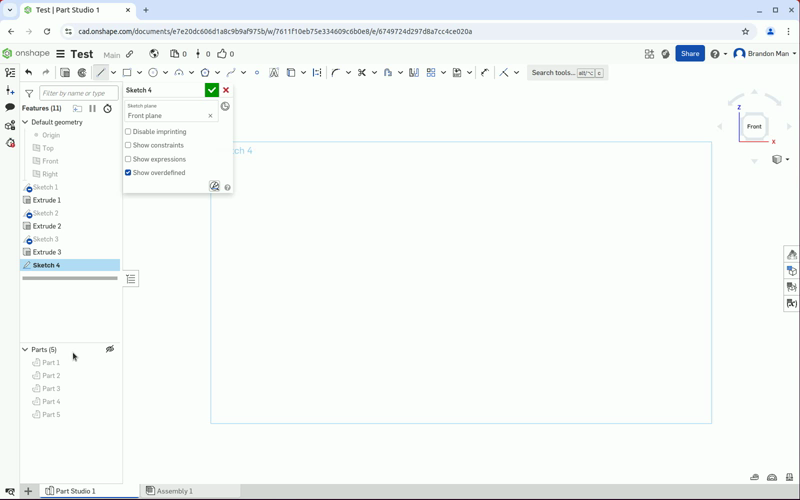
key_down(shift)
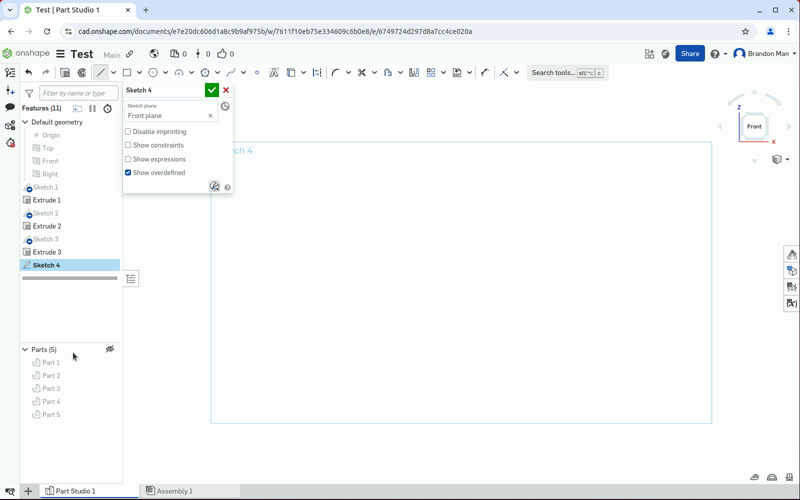
mouse_move(399, 249)
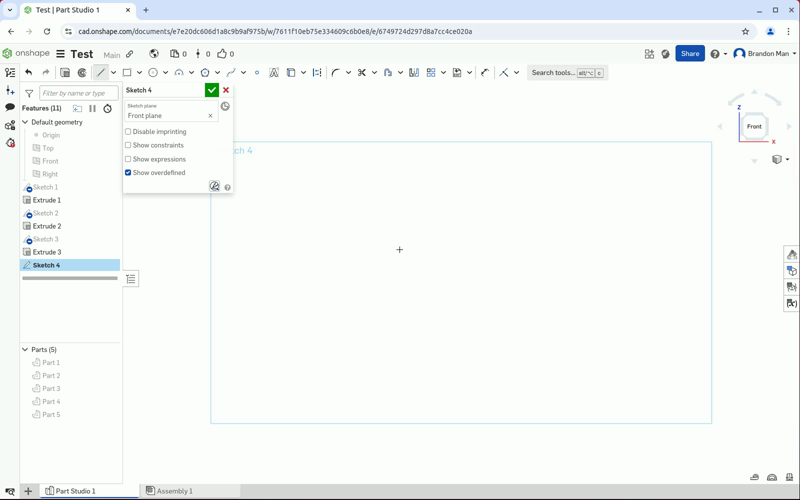
click(399, 249)
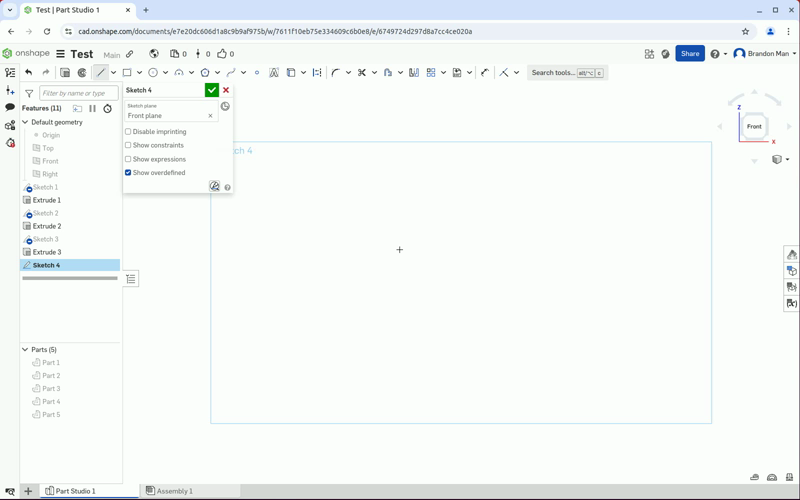
key_up(shift)
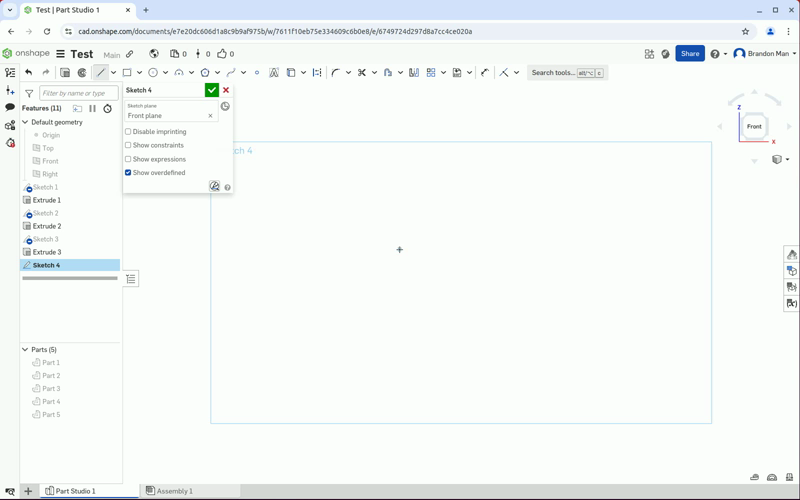
key_down(shift)
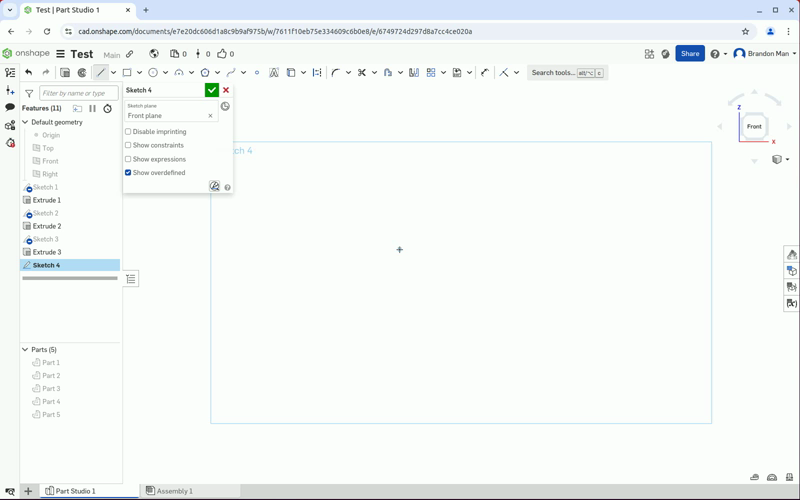
mouse_move(407, 326)
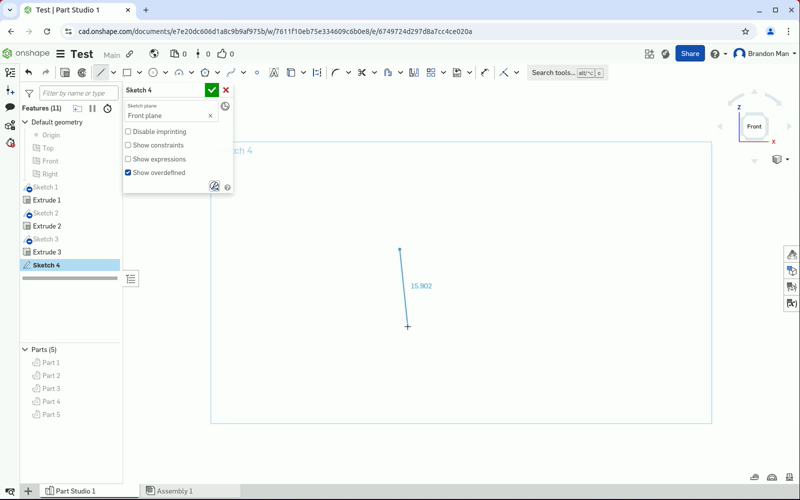
click(407, 326)
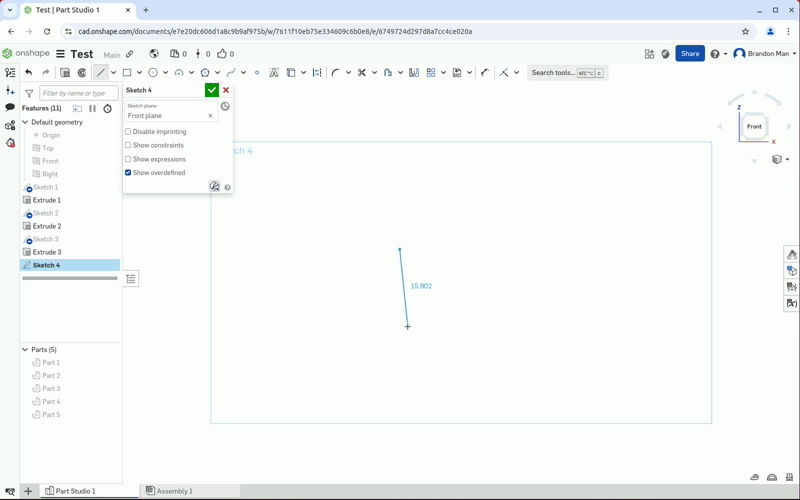
key_up(shift)
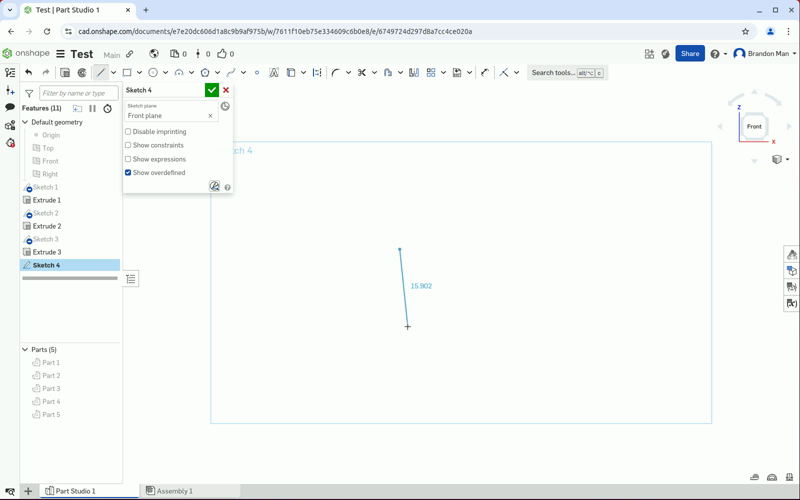
key(esc)
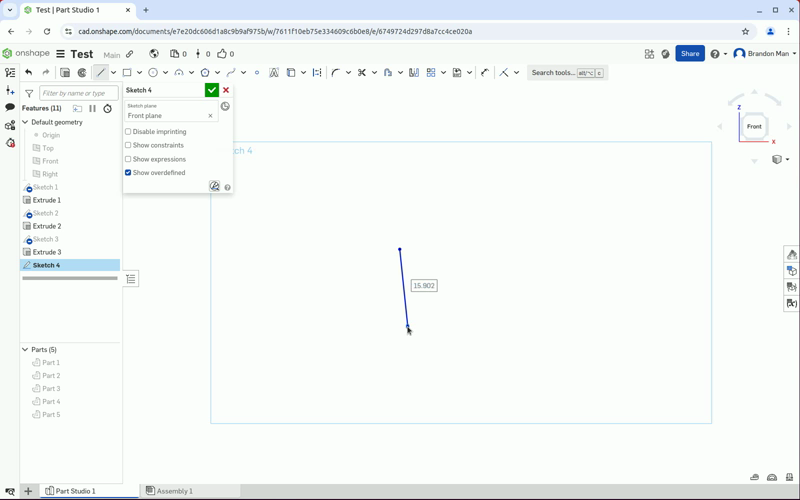
key(a)
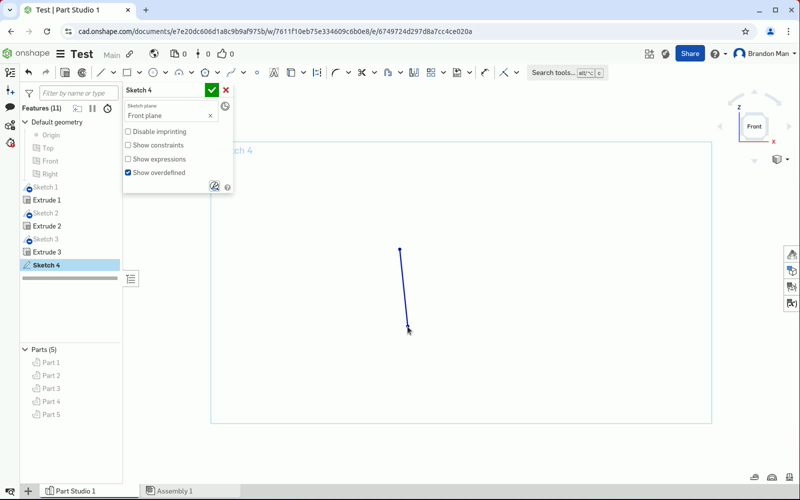
mouse_move(407, 326)
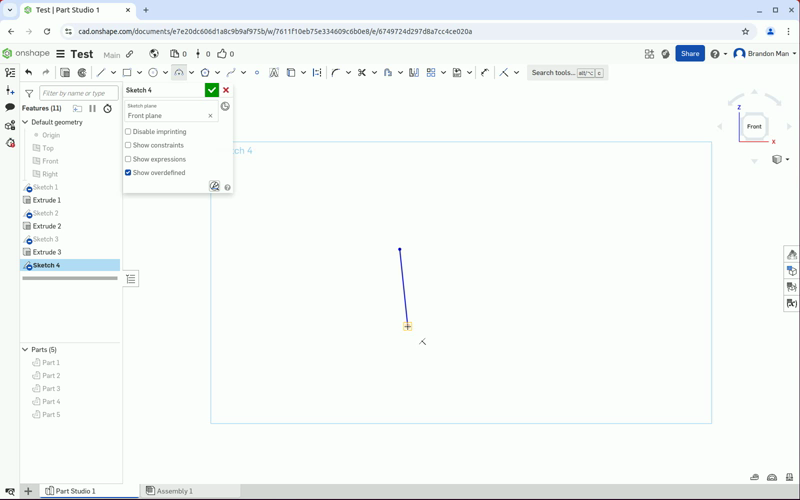
click(407, 326)
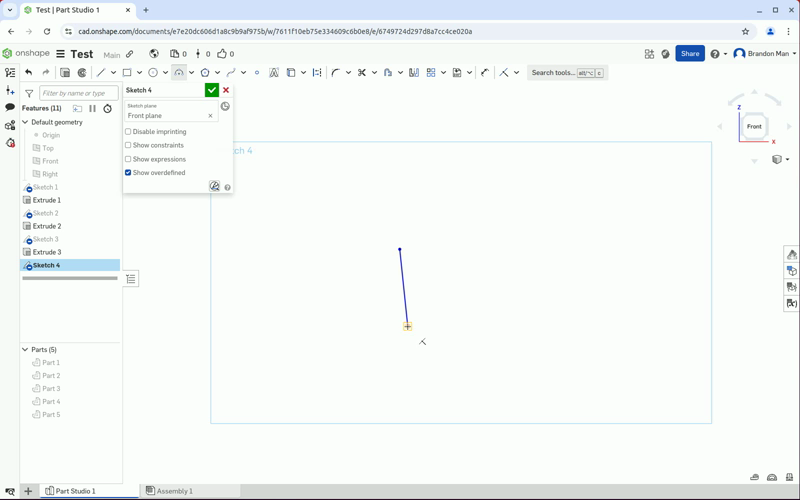
key_down(shift)
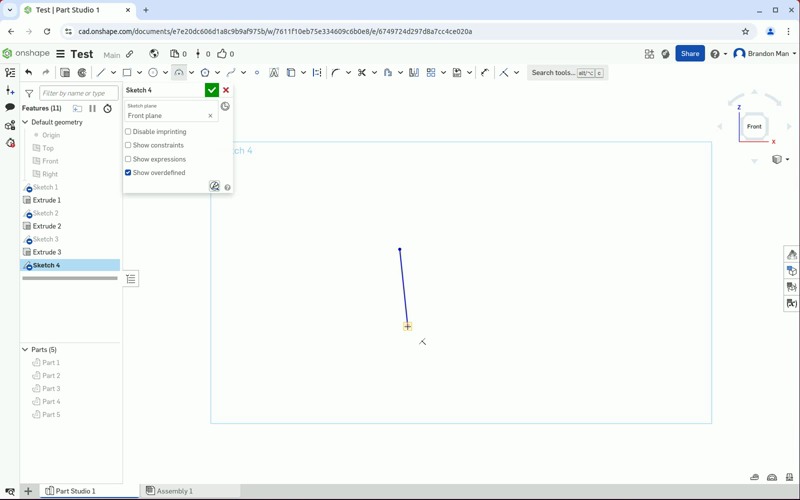
mouse_move(419, 313)
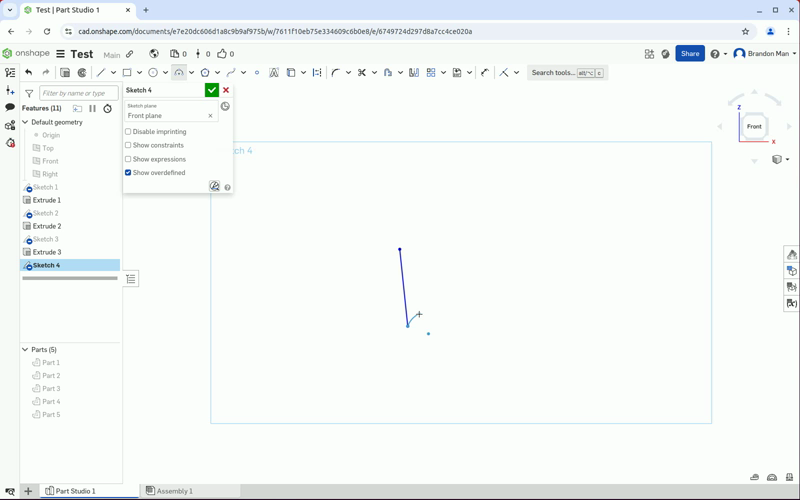
click(419, 313)
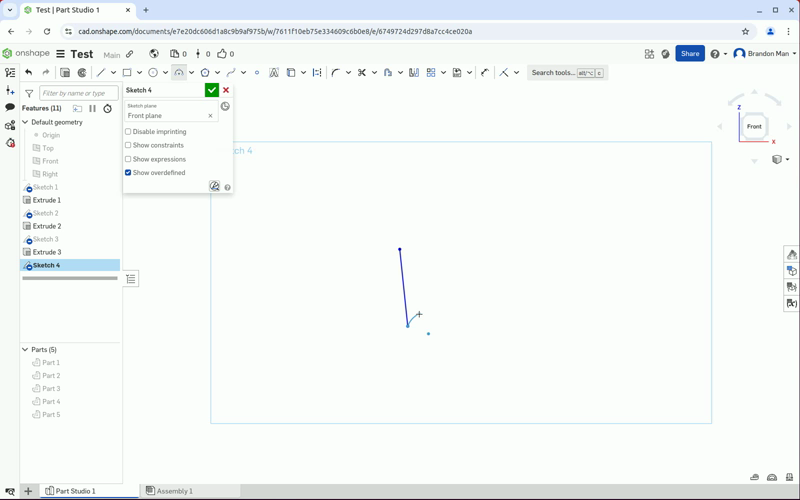
mouse_move(410, 317)
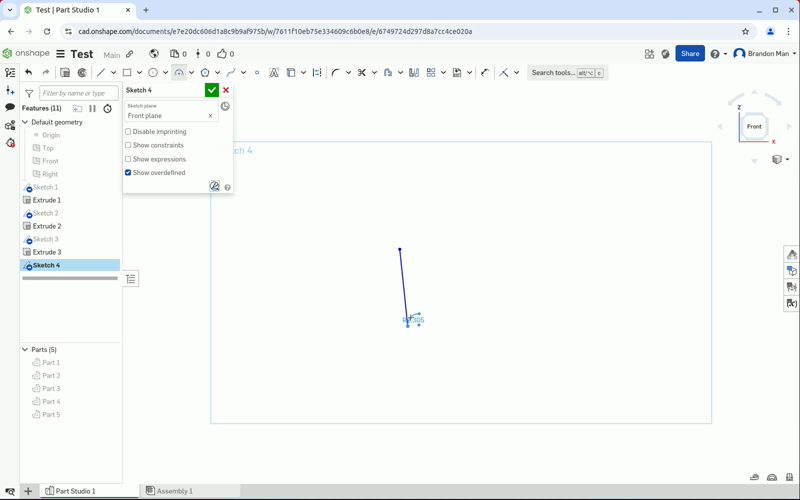
click(410, 317)
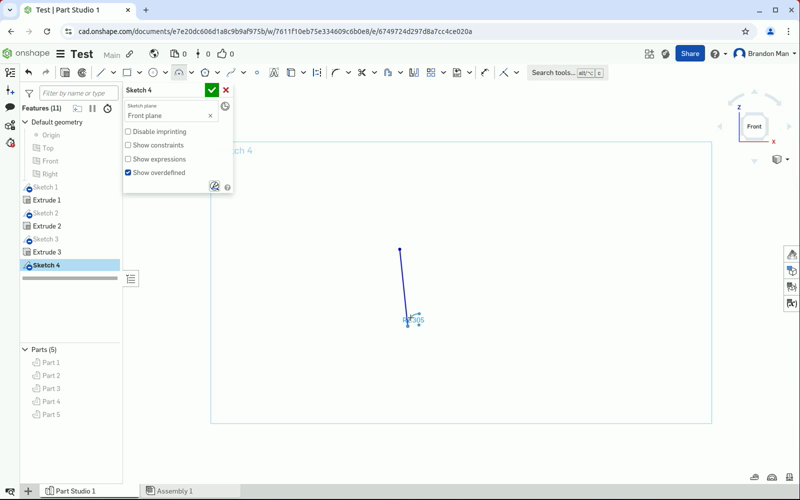
key_up(shift)
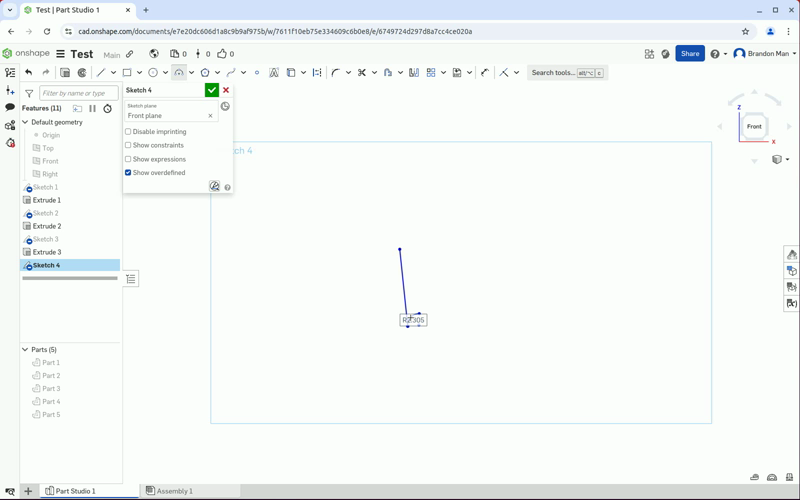
key(esc)
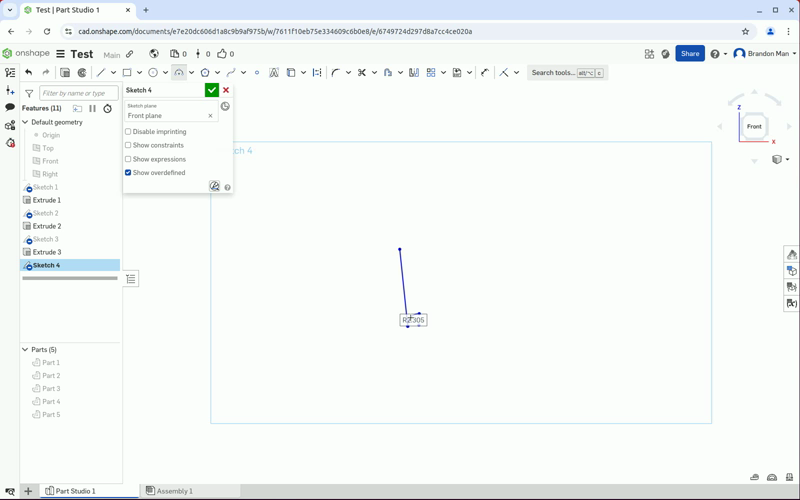
key(l)
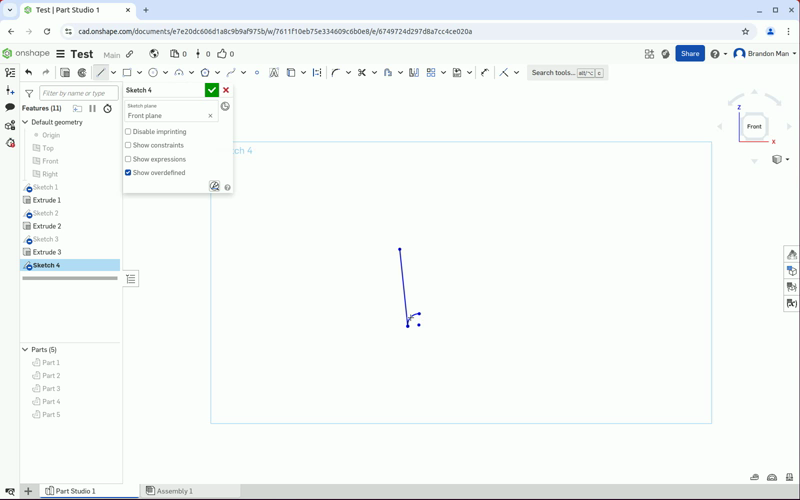
mouse_move(419, 313)
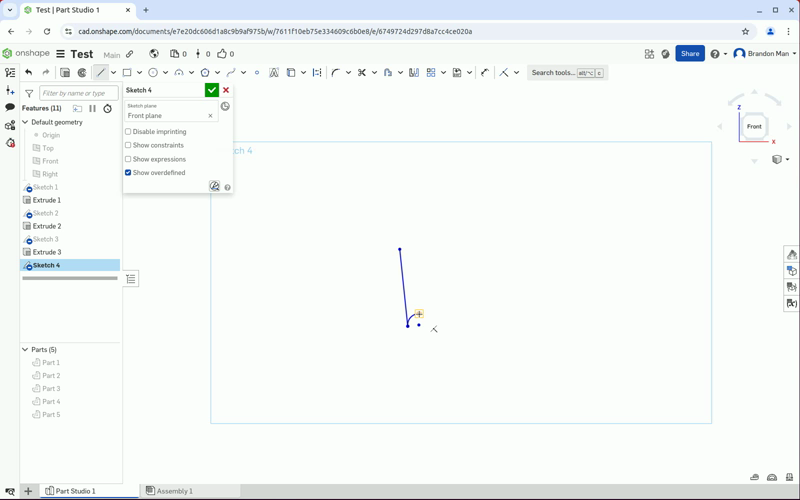
click(419, 313)
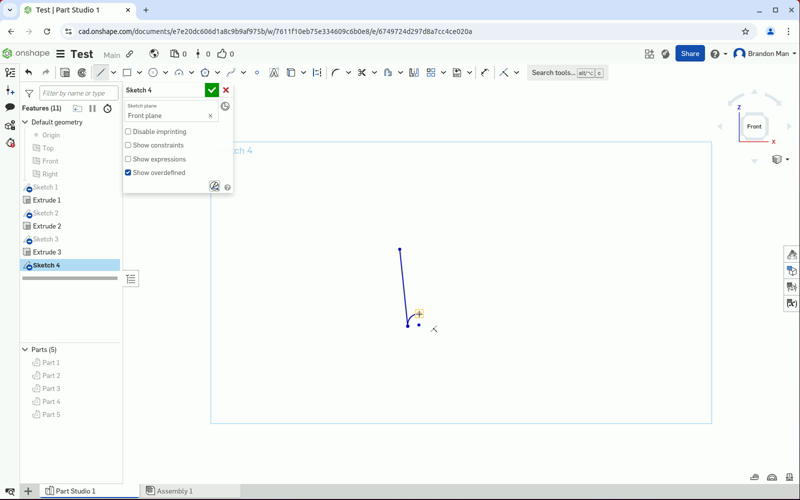
key_down(shift)
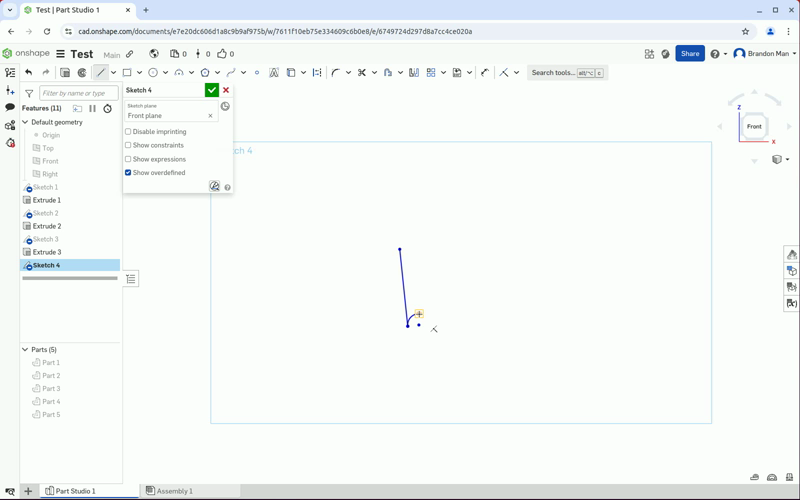
mouse_move(449, 313)
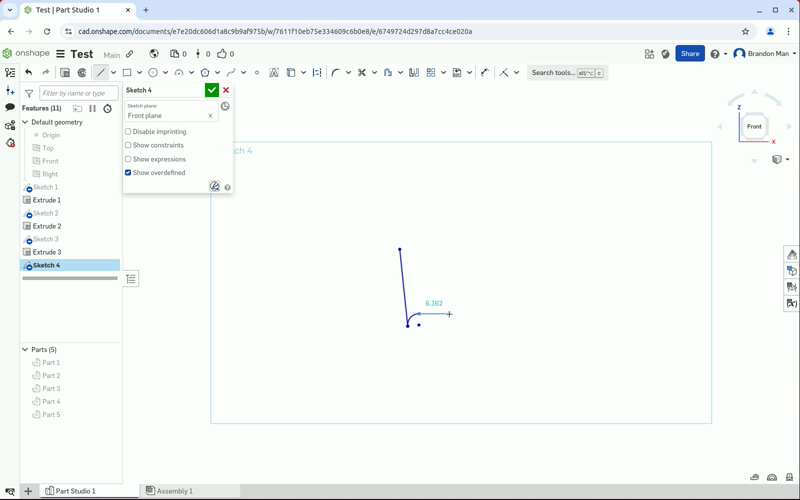
mouse_move(419, 266)
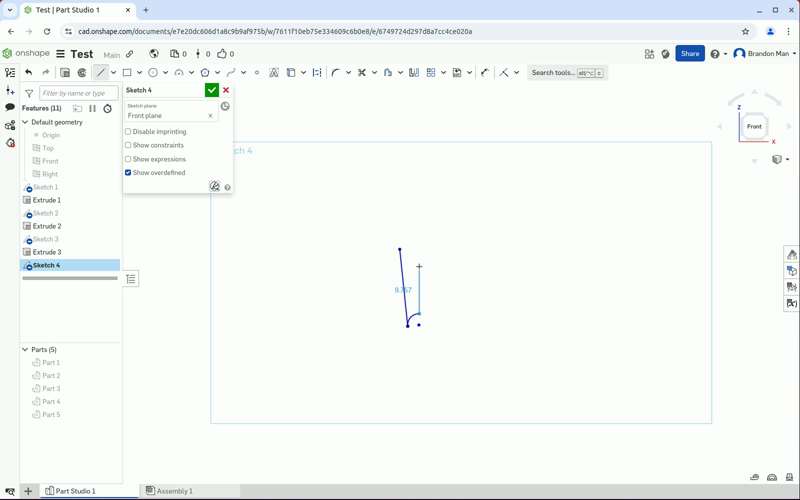
click(419, 266)
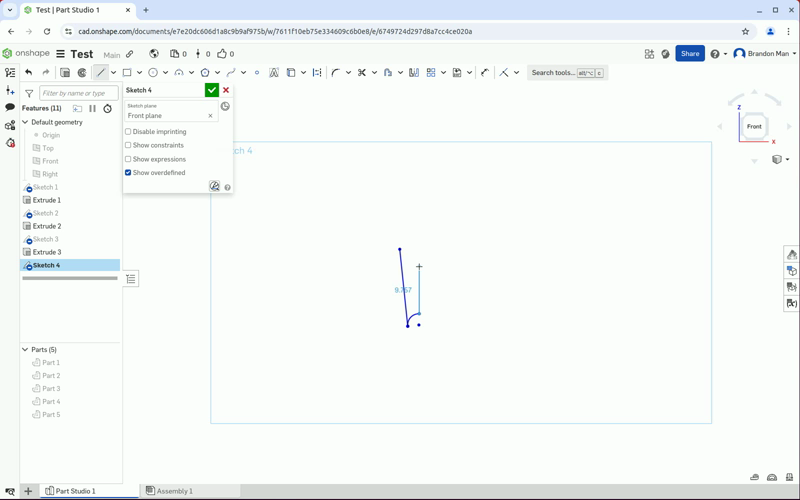
key_up(shift)
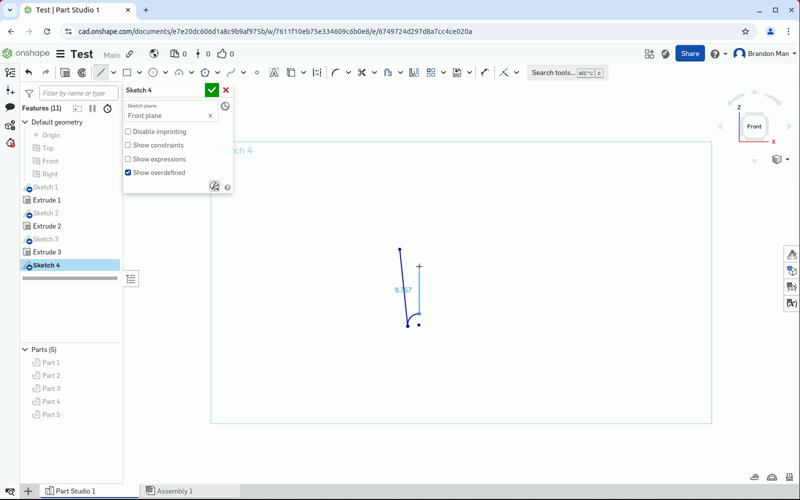
key(esc)
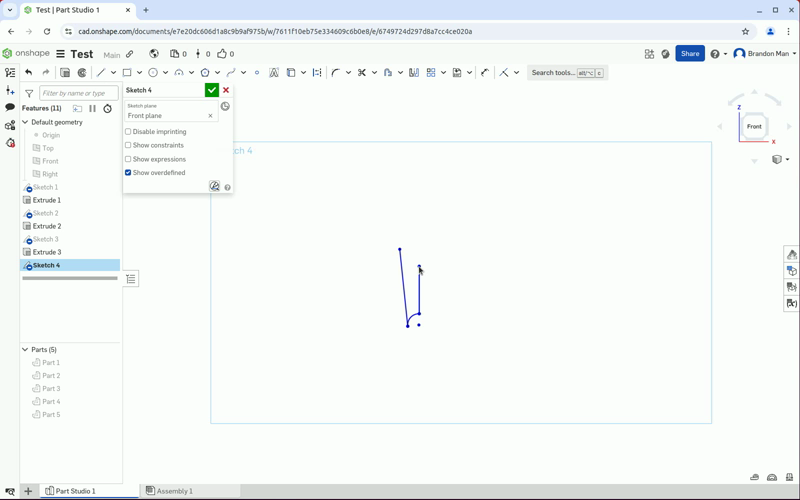
key(a)
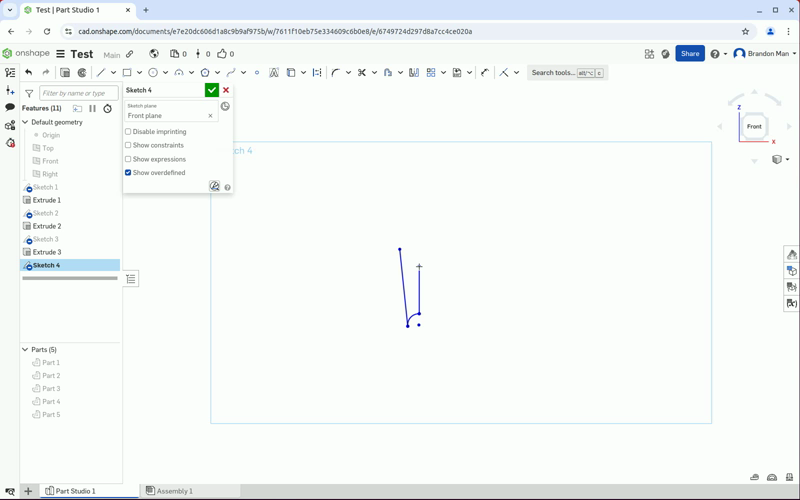
mouse_move(419, 266)
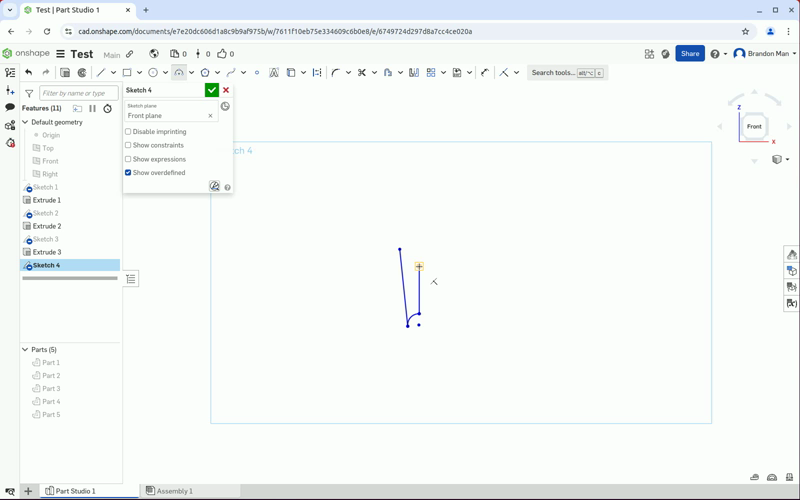
click(419, 266)
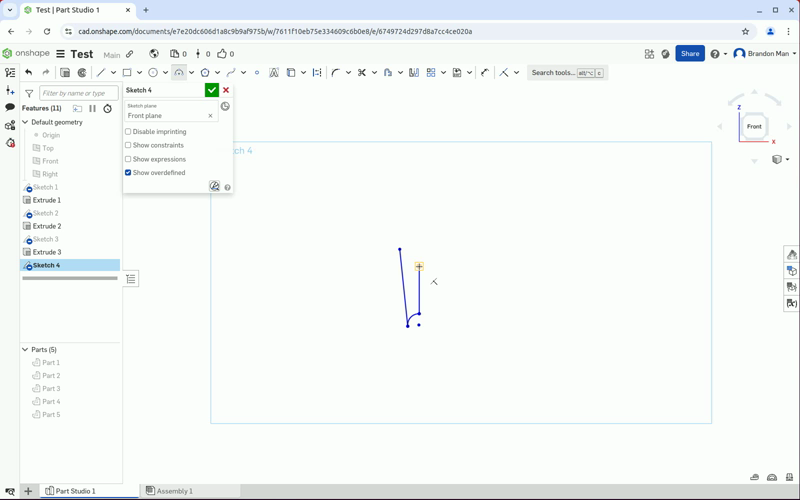
mouse_move(399, 249)
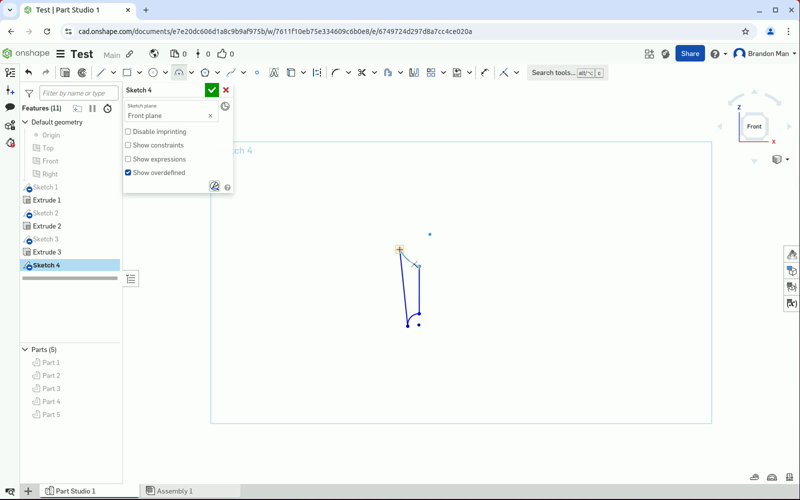
click(399, 249)
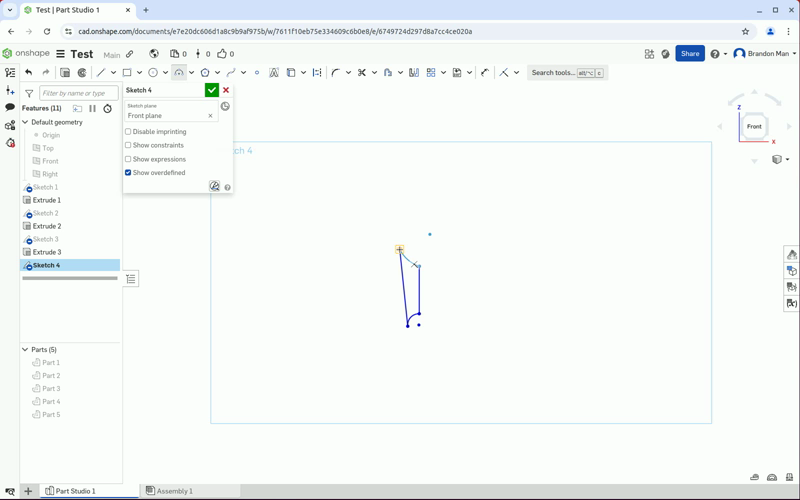
key_down(shift)
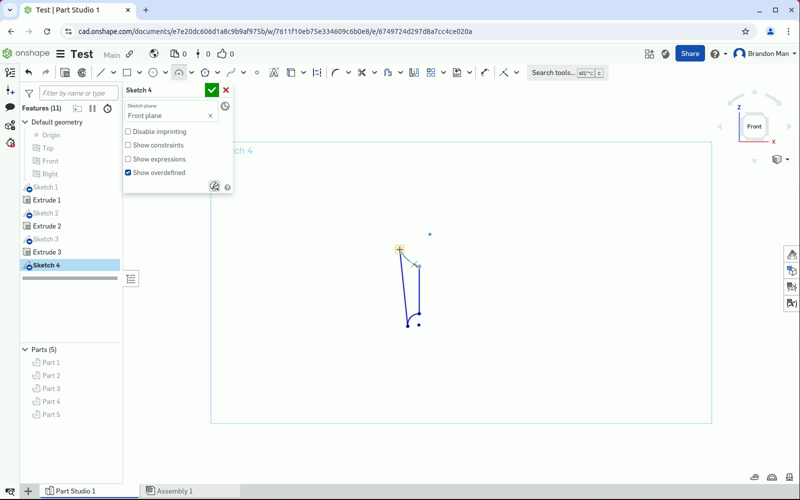
mouse_move(406, 261)
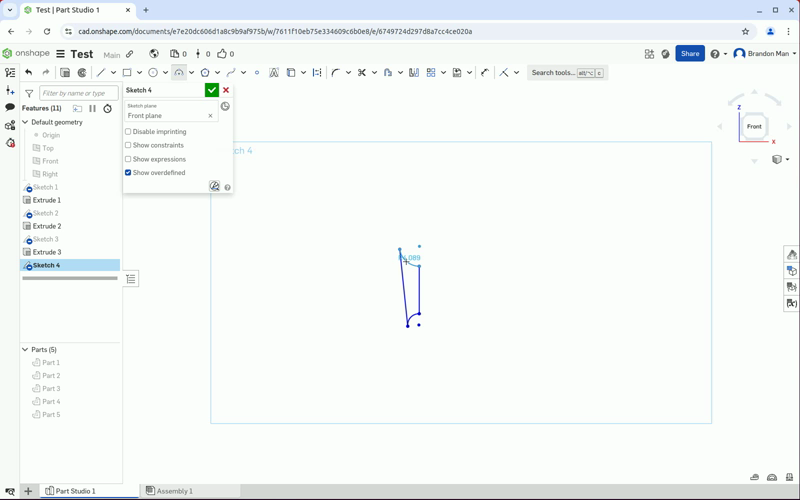
click(406, 261)
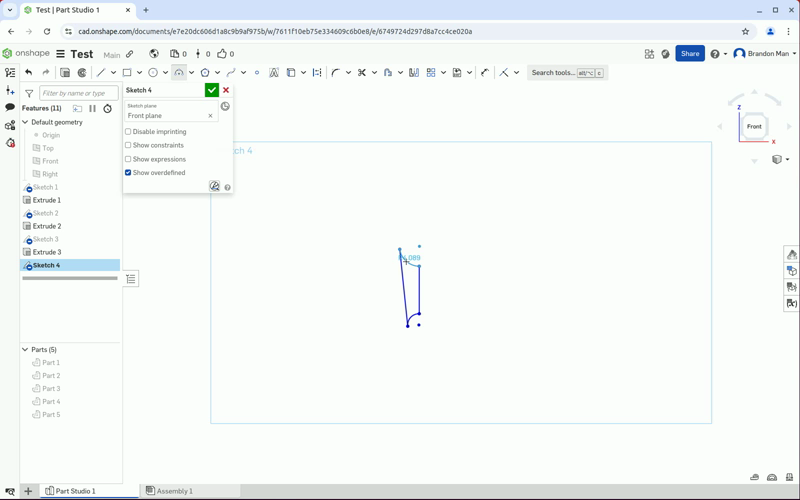
key_up(shift)
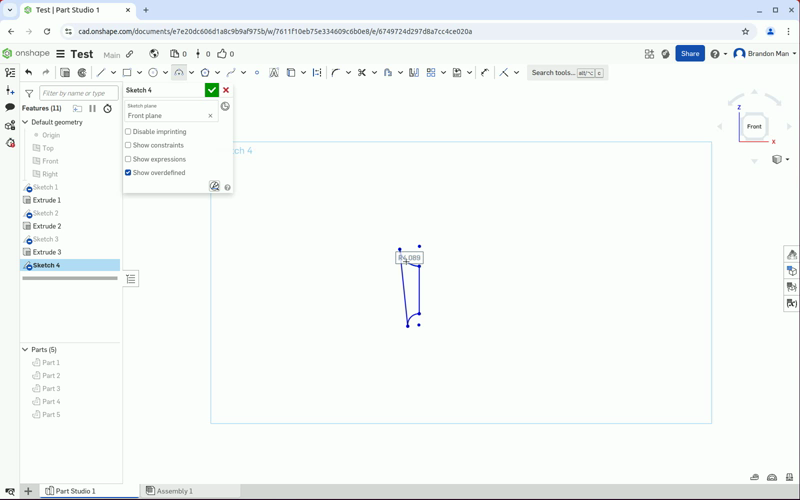
key(esc)
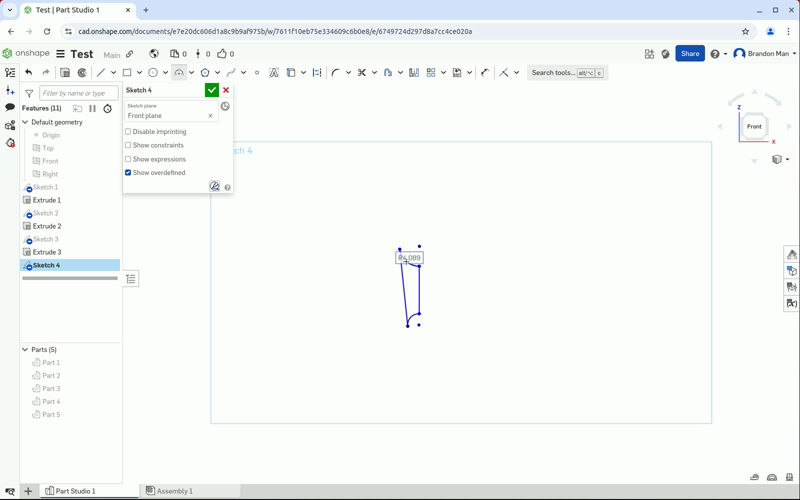
mouse_move(411, 267)
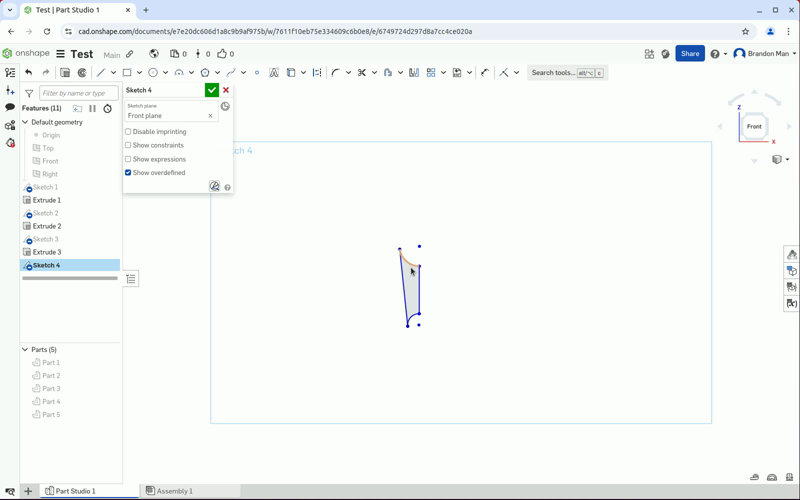
scroll(6)
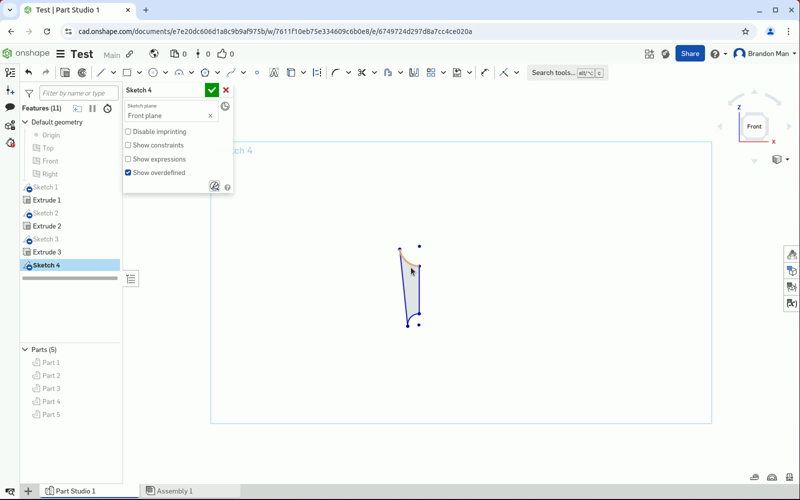
scroll(6)
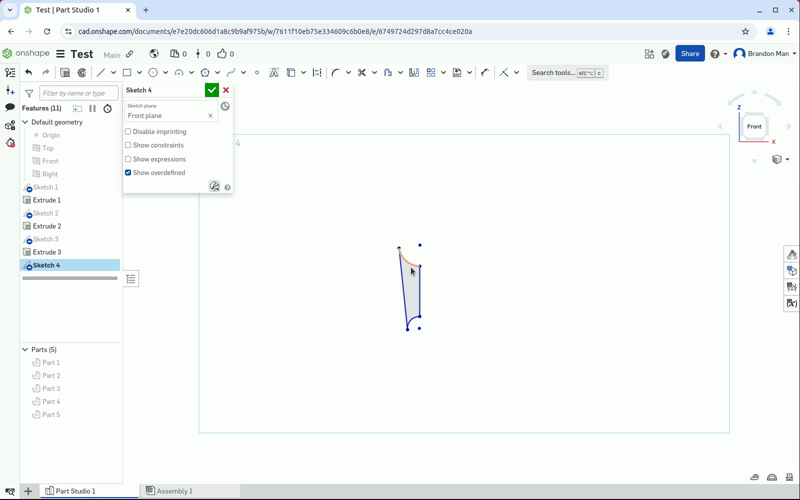
scroll(6)
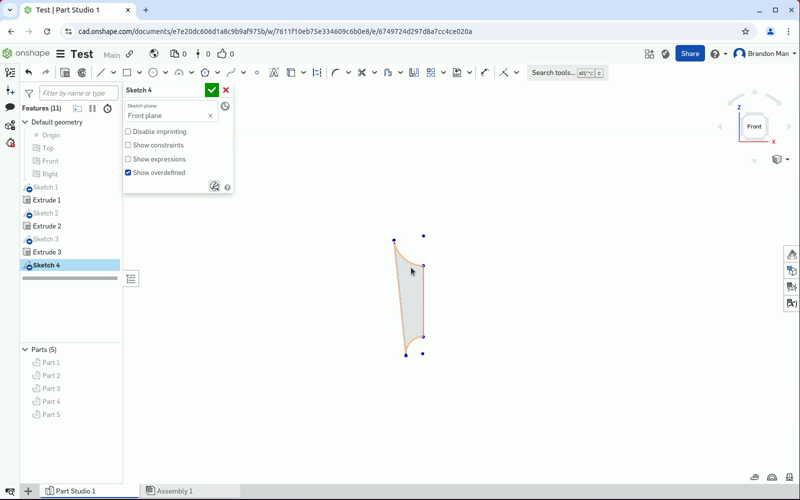
scroll(6)
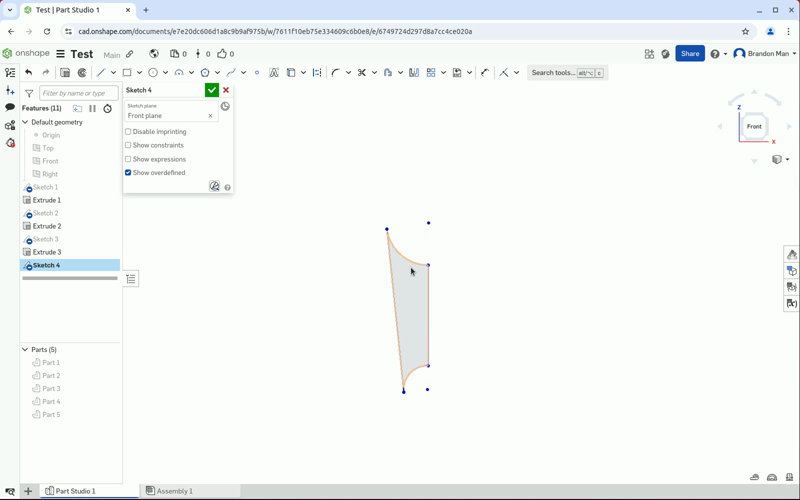
scroll(6)
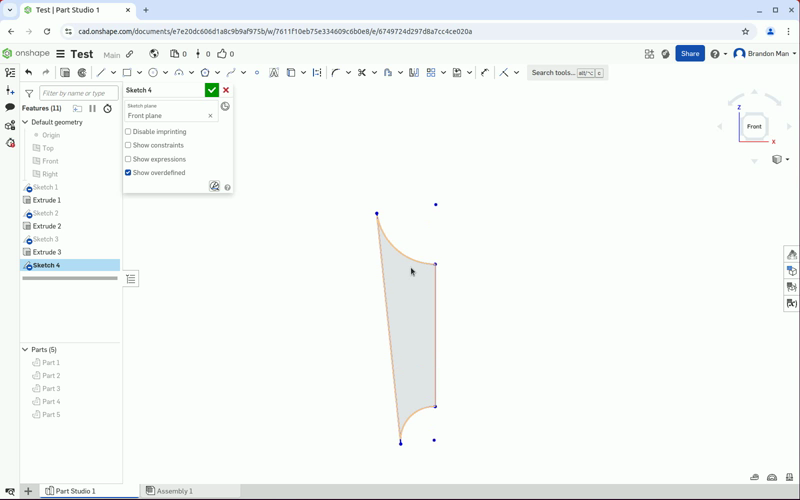
scroll(6)
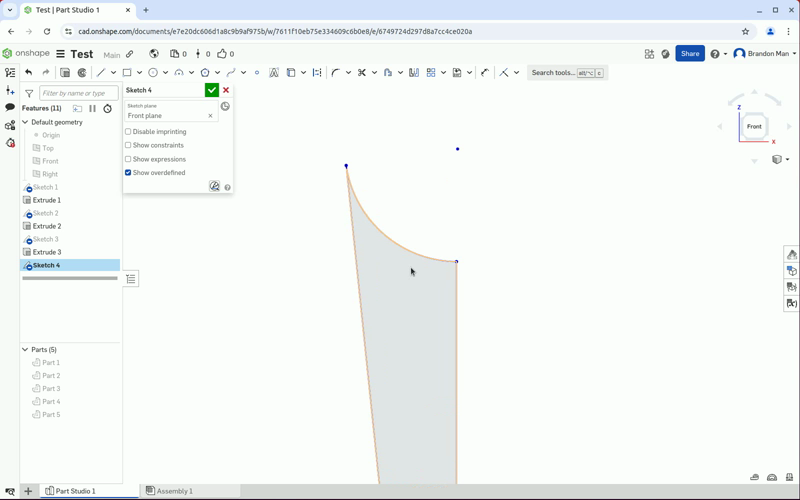
scroll(6)
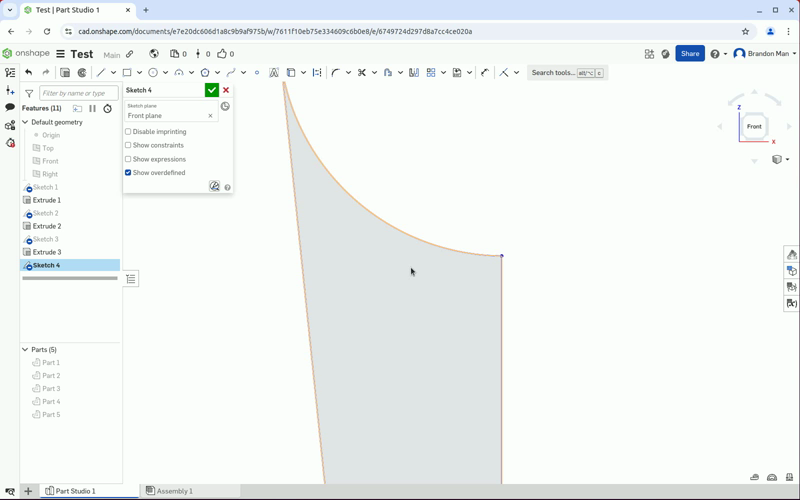
click(411, 267)
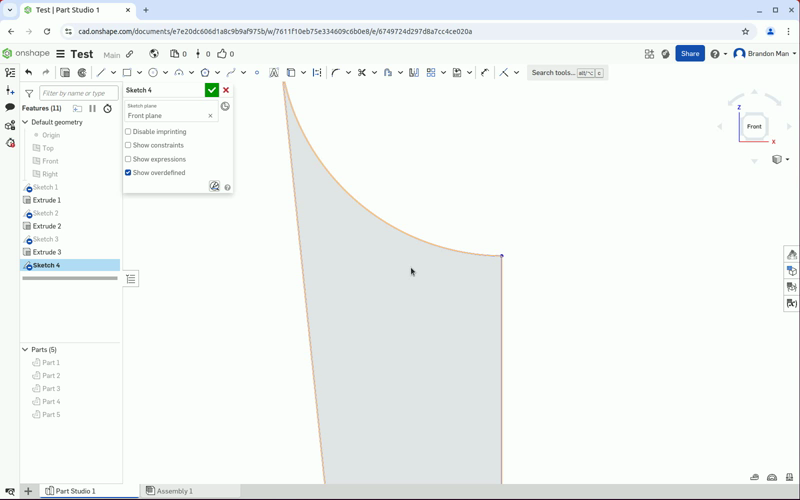
scroll(-6)
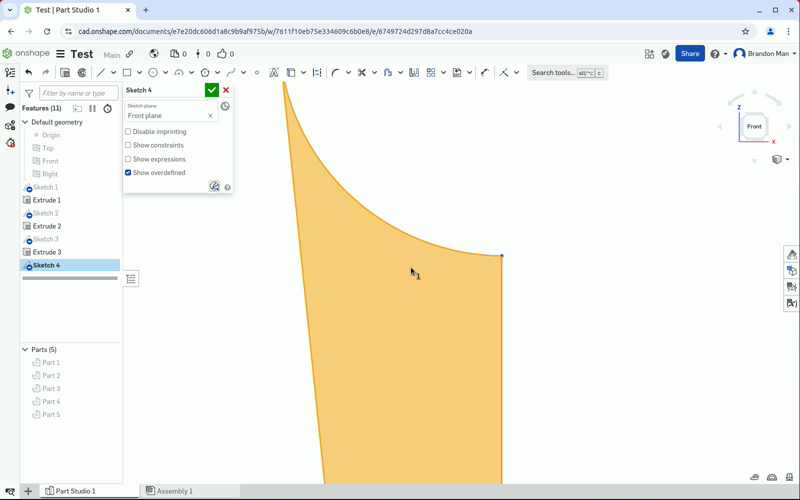
scroll(-6)
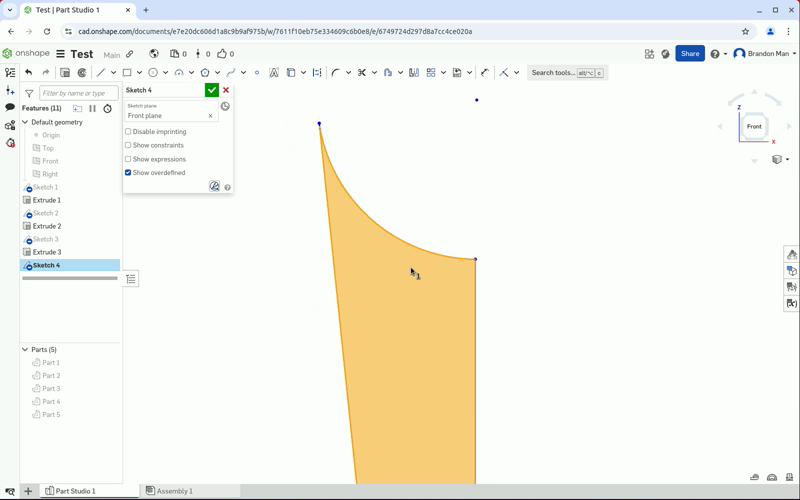
scroll(-6)
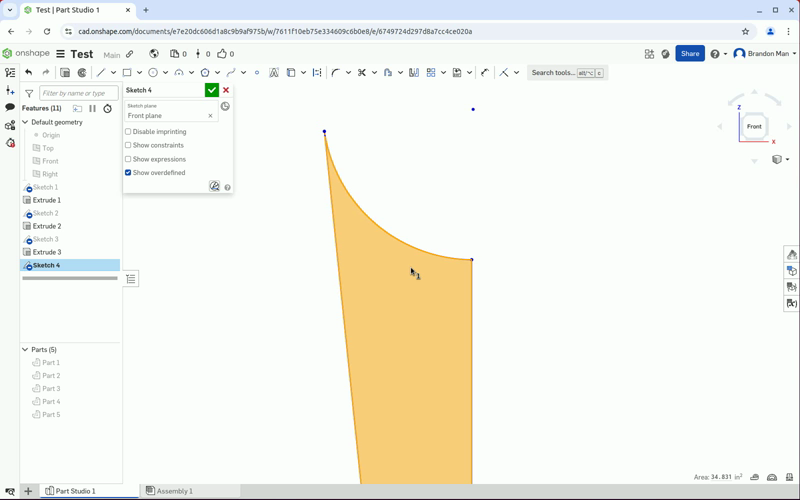
scroll(-6)
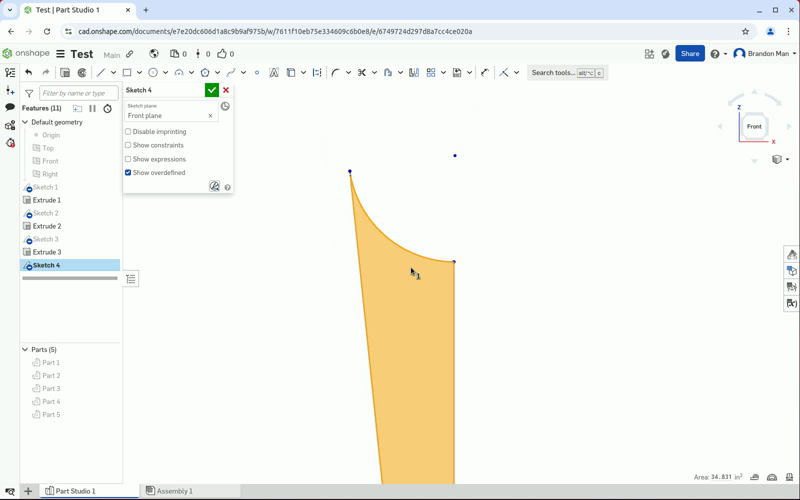
scroll(-6)
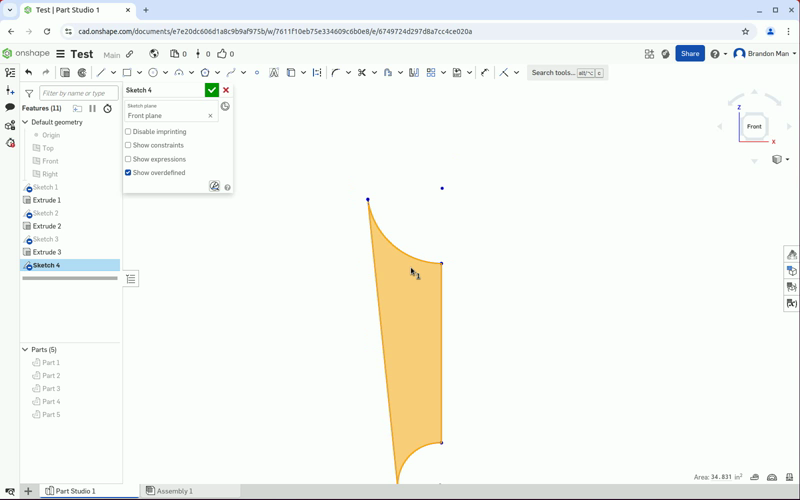
scroll(-6)
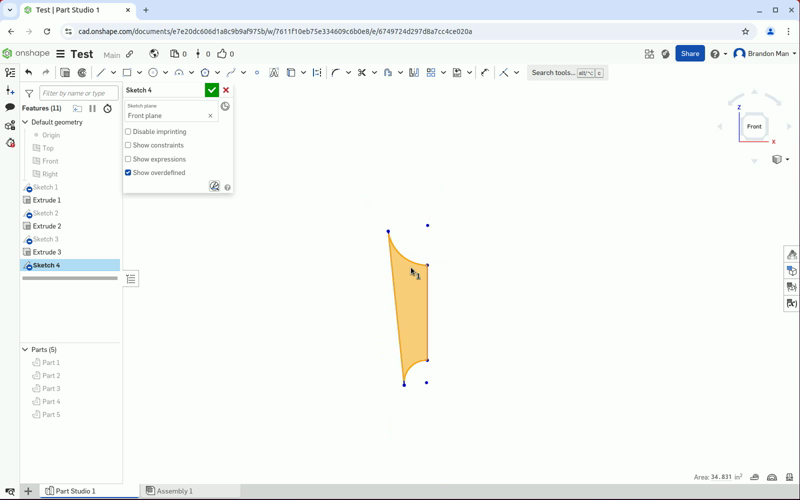
scroll(-6)
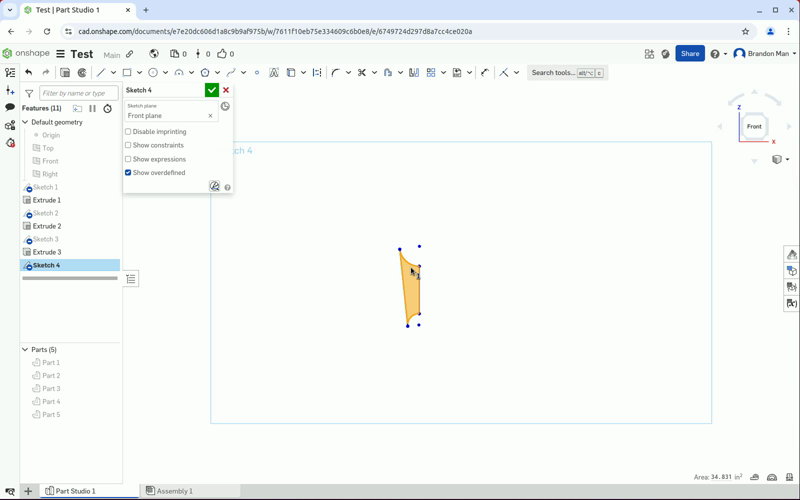
mouse_move(73, 352)
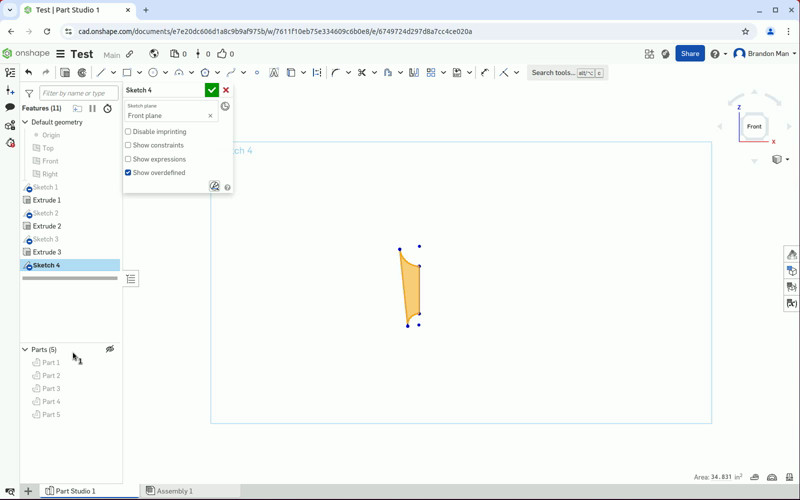
key(shift+y)
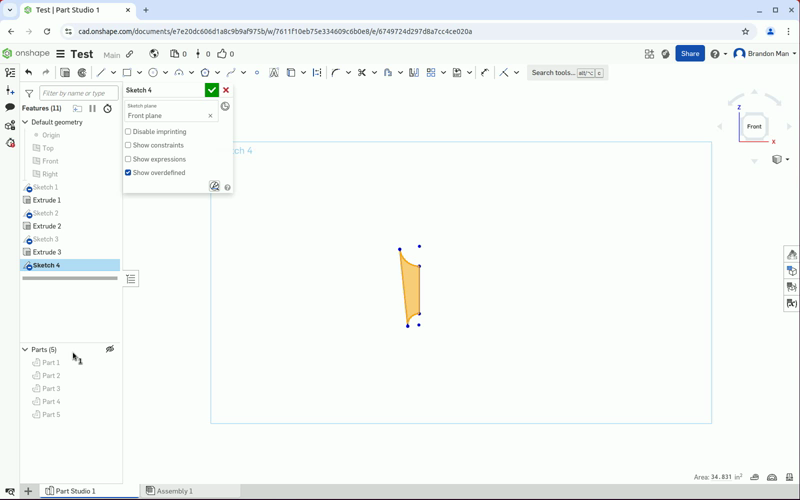
key(shift+e)
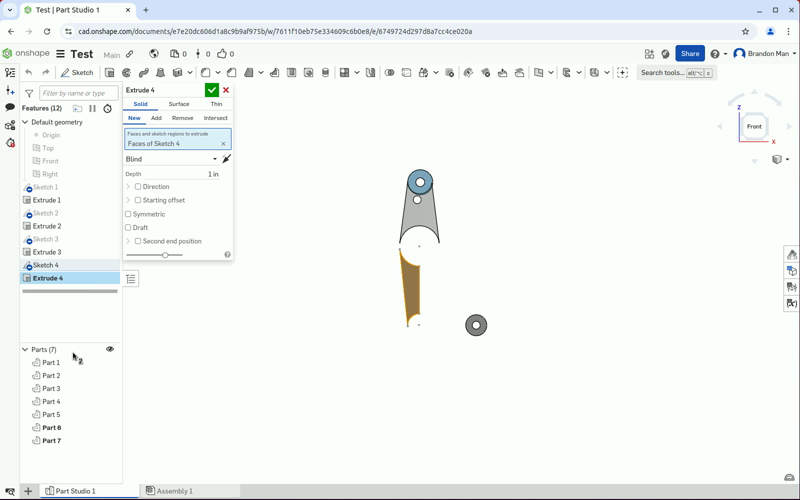
mouse_move(143, 106)
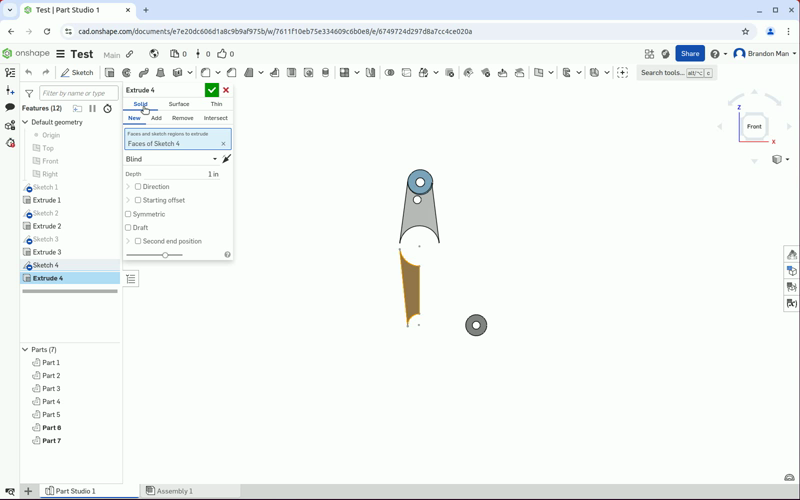
click(143, 106)
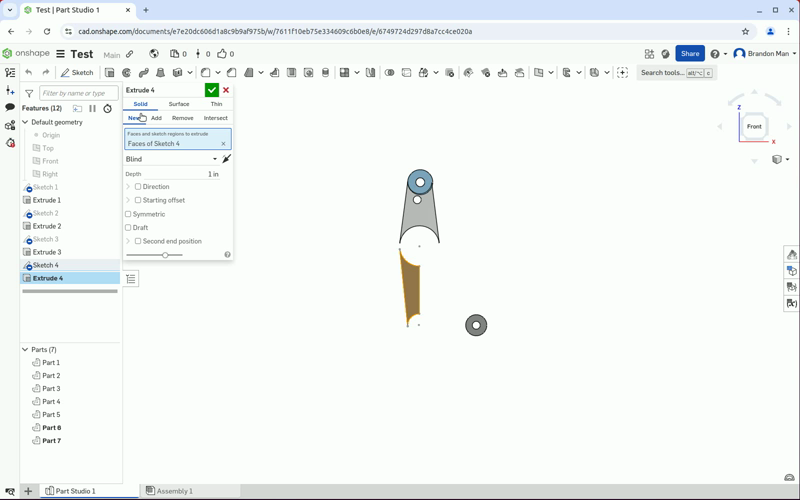
mouse_move(137, 120)
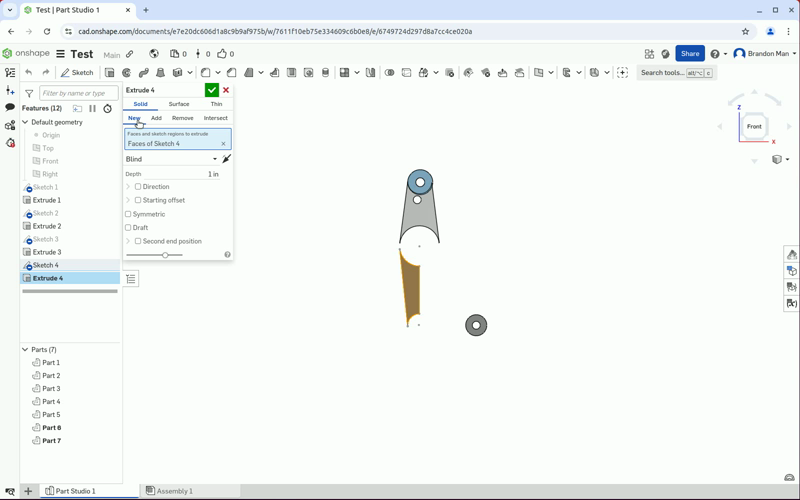
click(137, 120)
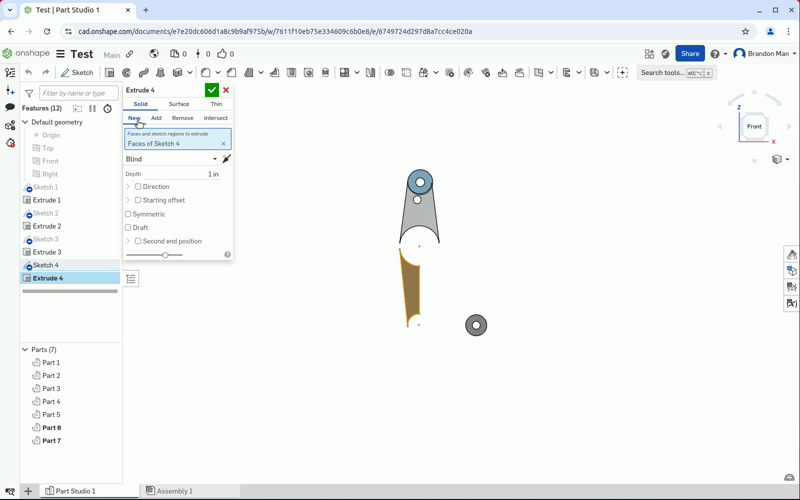
key(tab, 4)
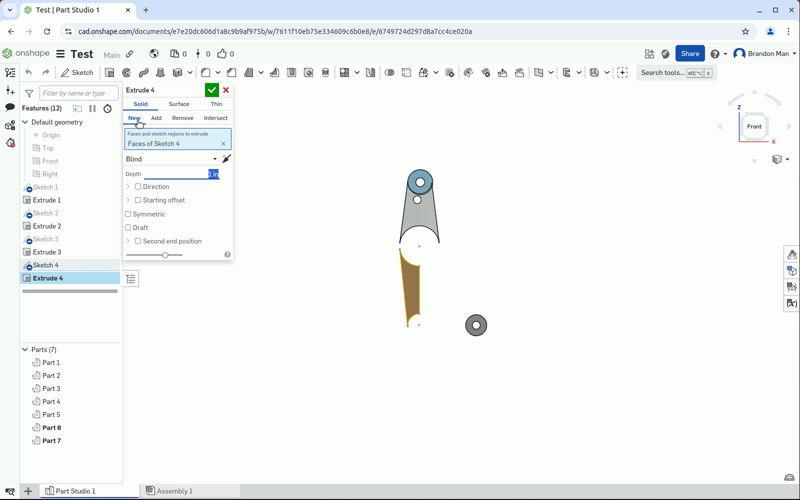
text(0.722)
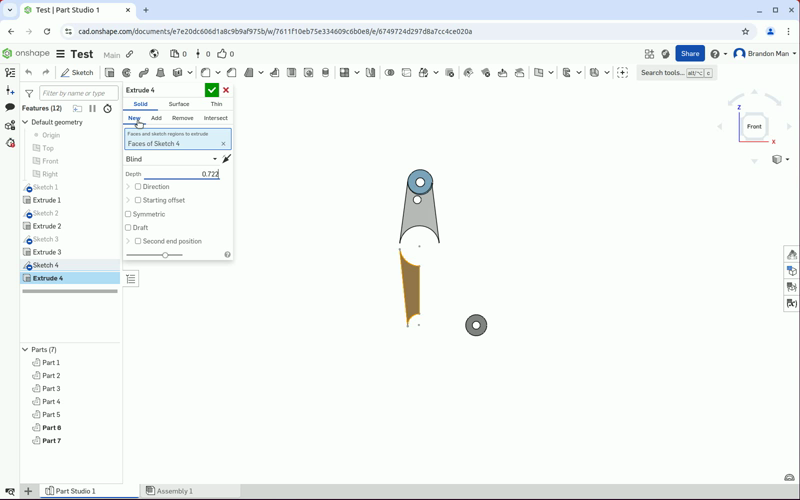
key(enter)
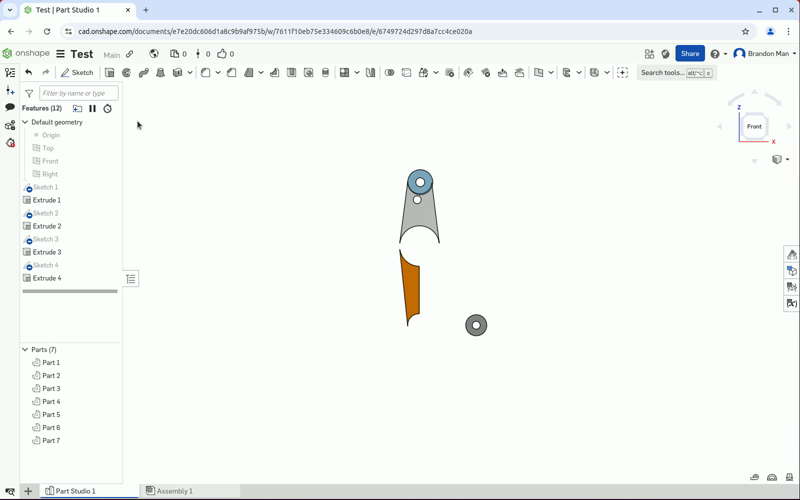
key(shift+h)
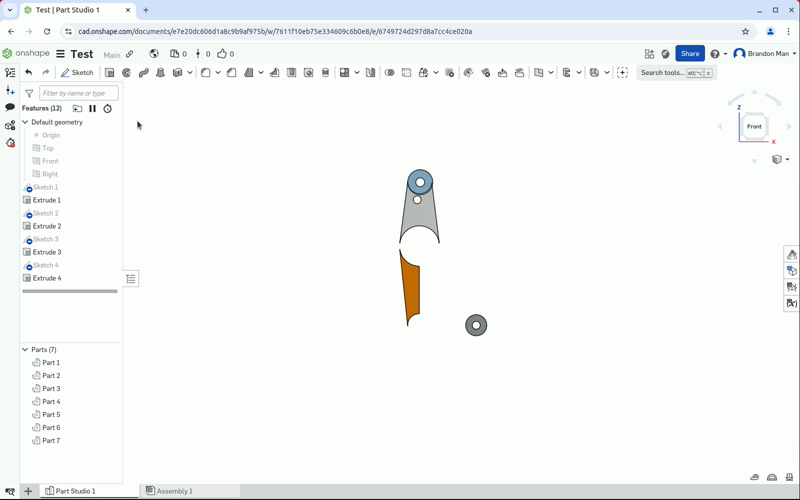
key(shift+h)
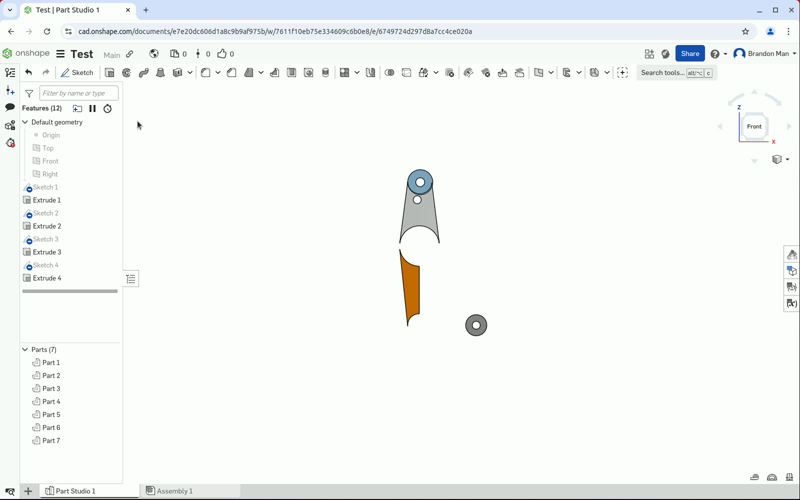
mouse_move(73, 189)
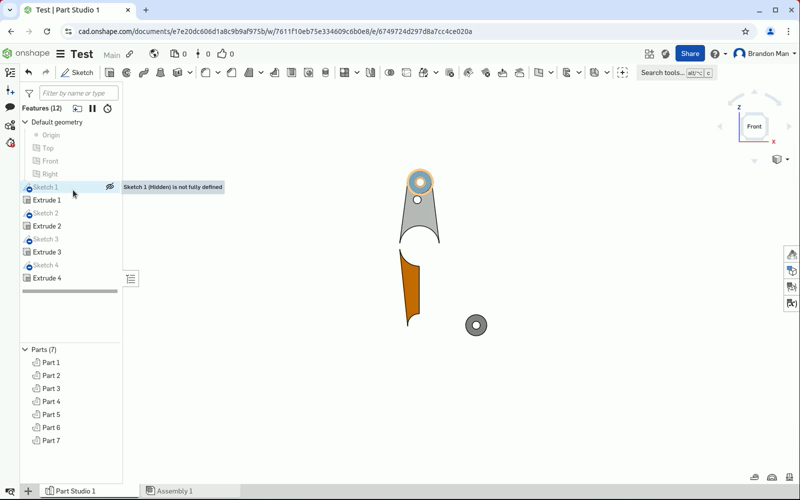
click(73, 189)
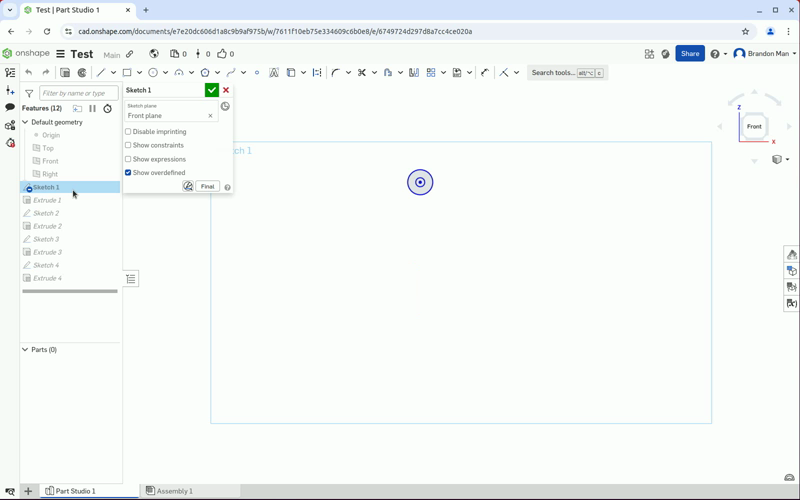
mouse_move(229, 92)
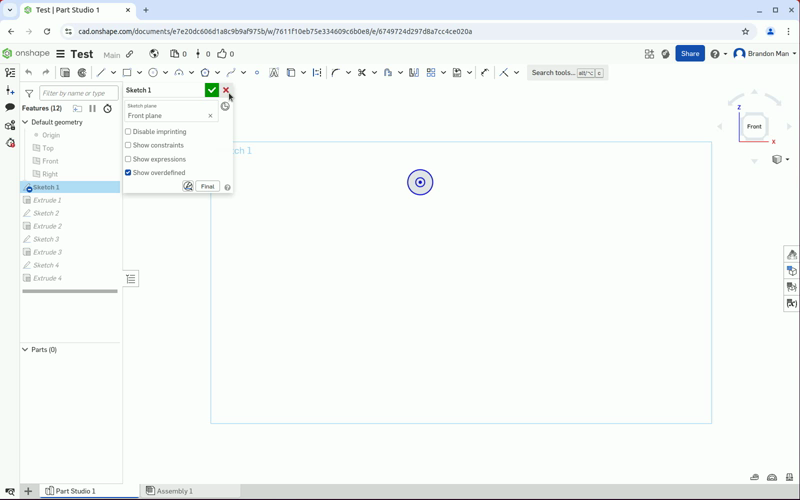
click(229, 92)
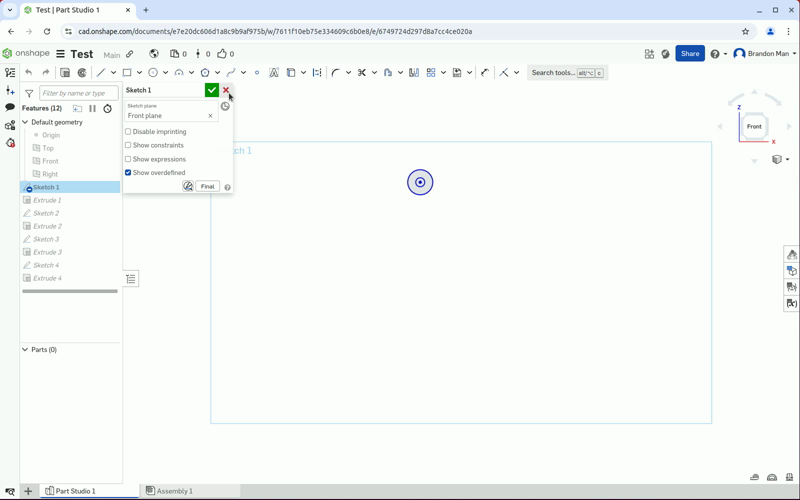
key(shift+s)
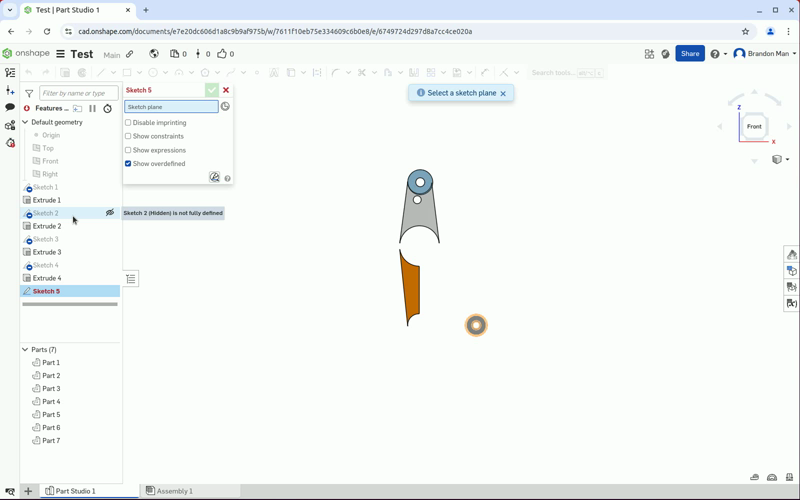
scroll(3)
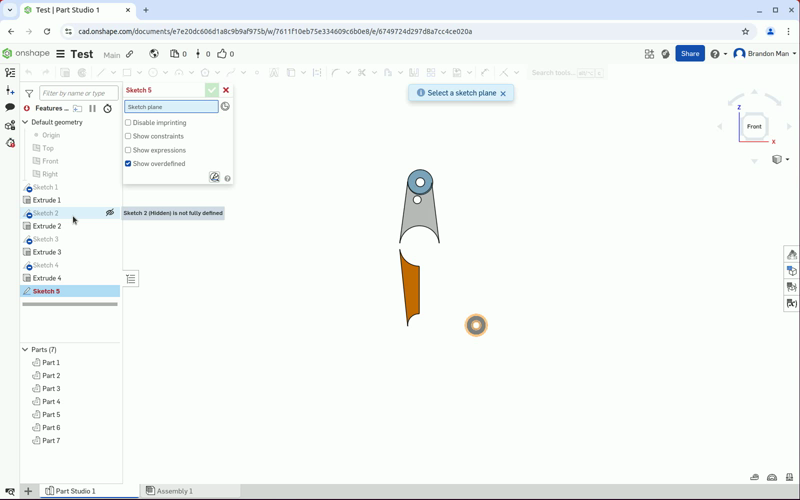
mouse_move(73, 163)
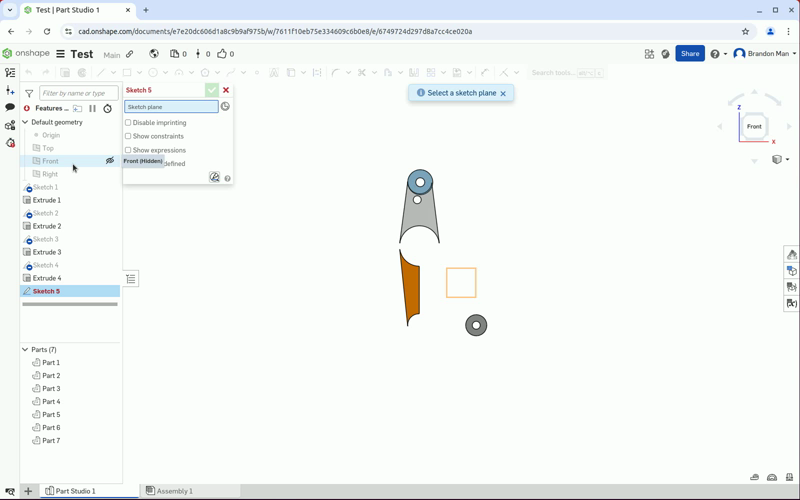
click(73, 163)
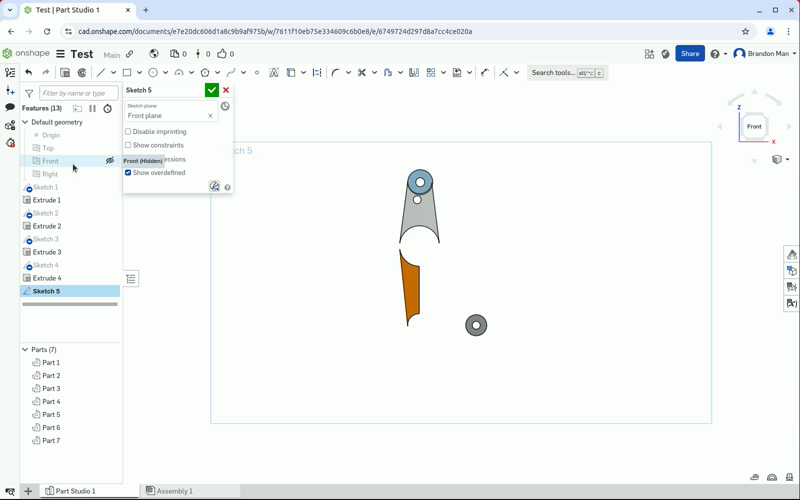
mouse_move(73, 352)
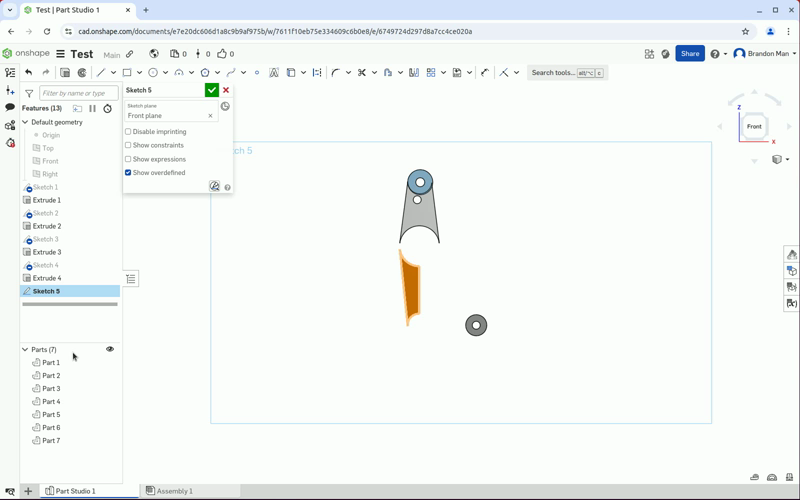
key(y)
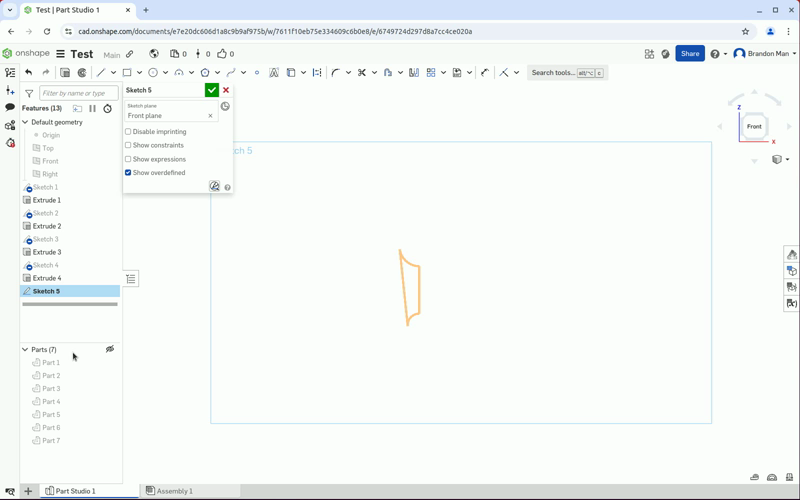
key(c)
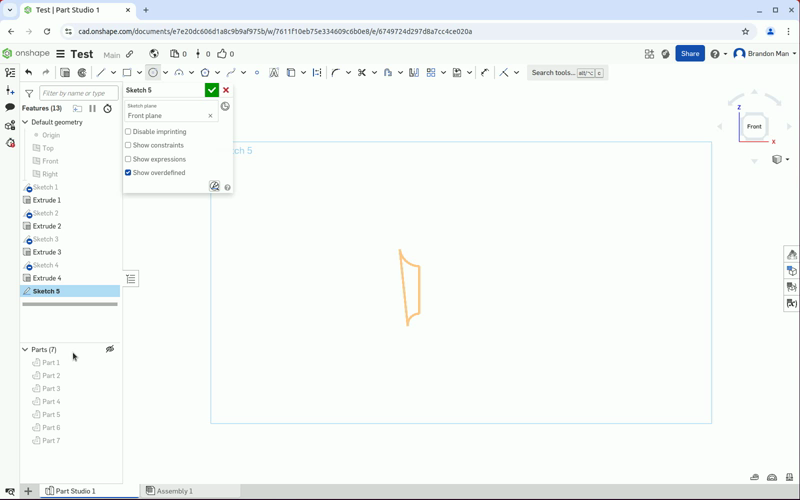
key_down(shift)
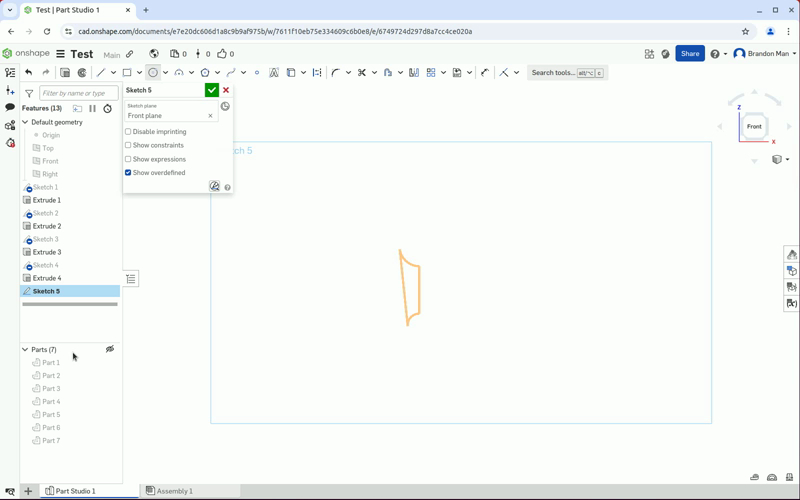
mouse_move(420, 325)
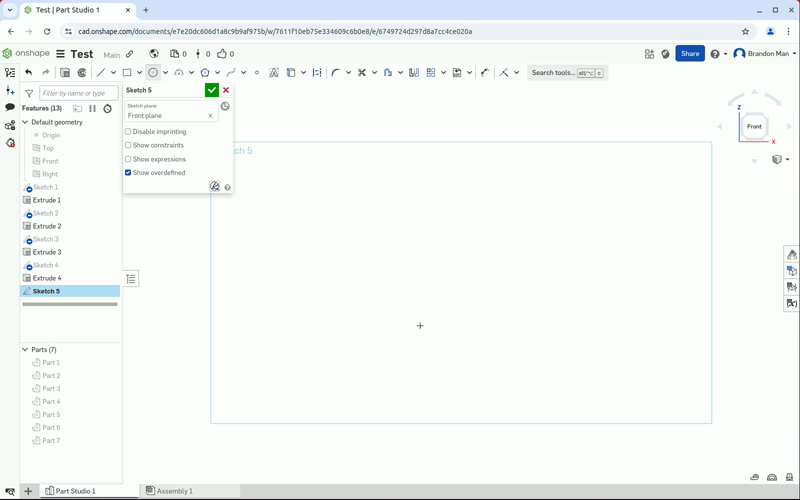
click(420, 325)
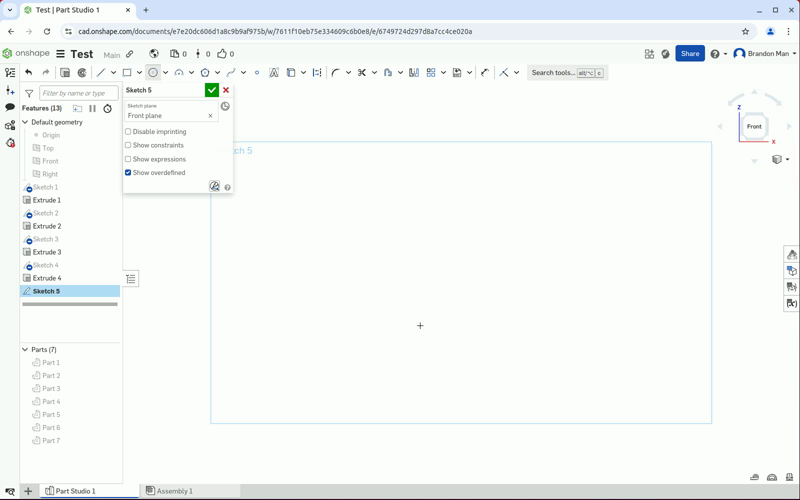
key_up(shift)
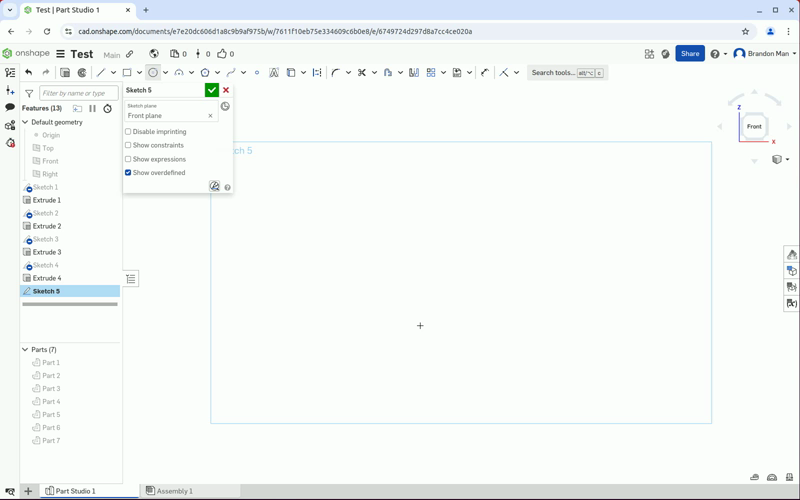
mouse_move(432, 325)
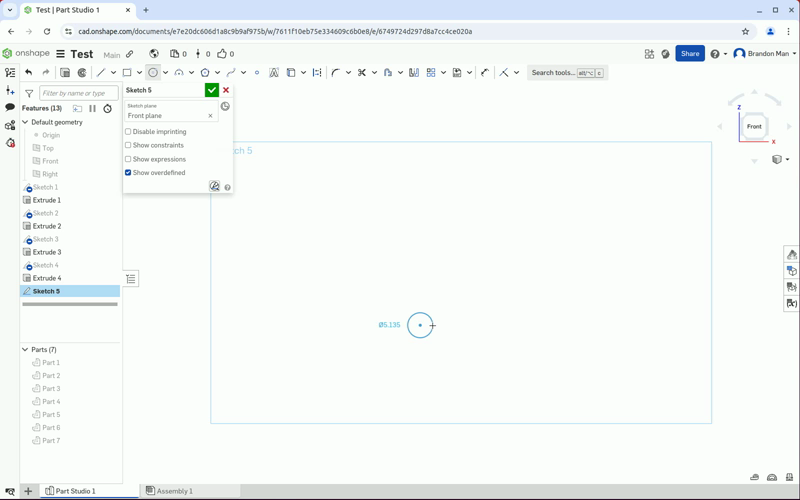
click(432, 325)
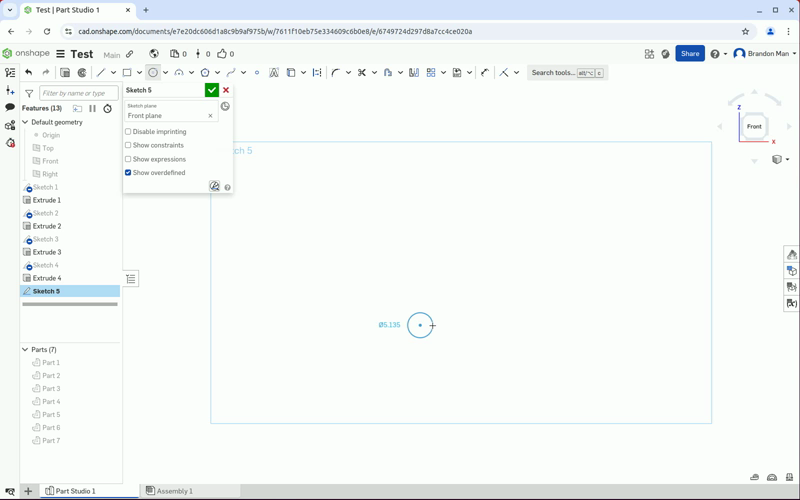
key(esc)
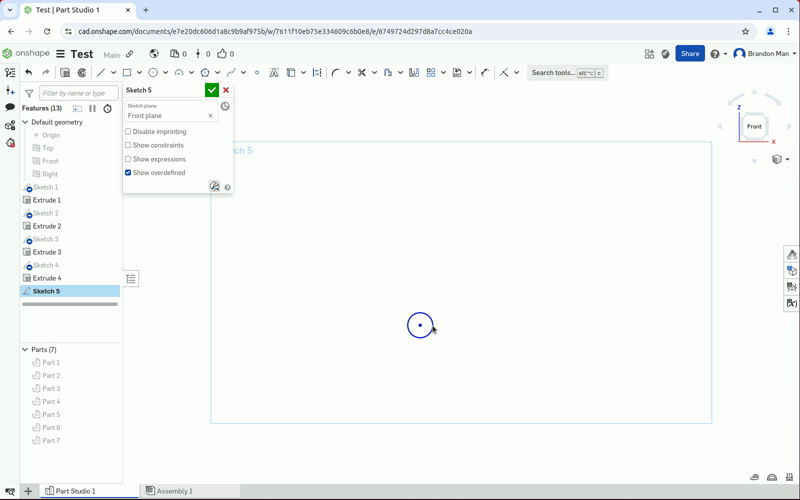
key(c)
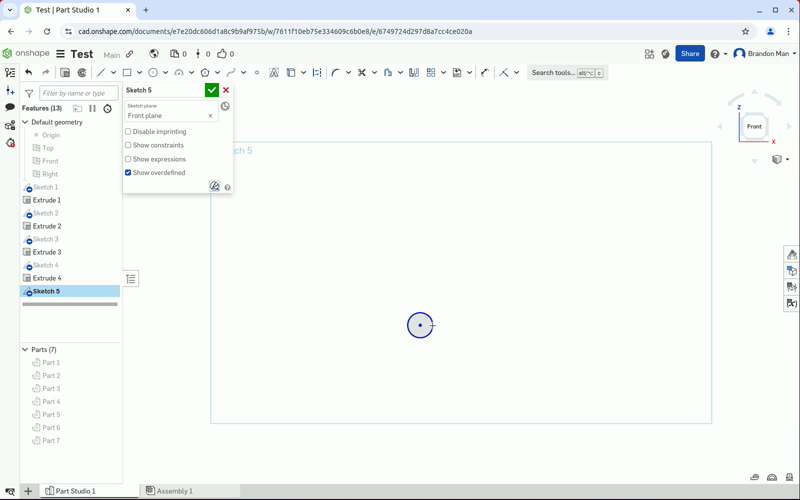
key_down(shift)
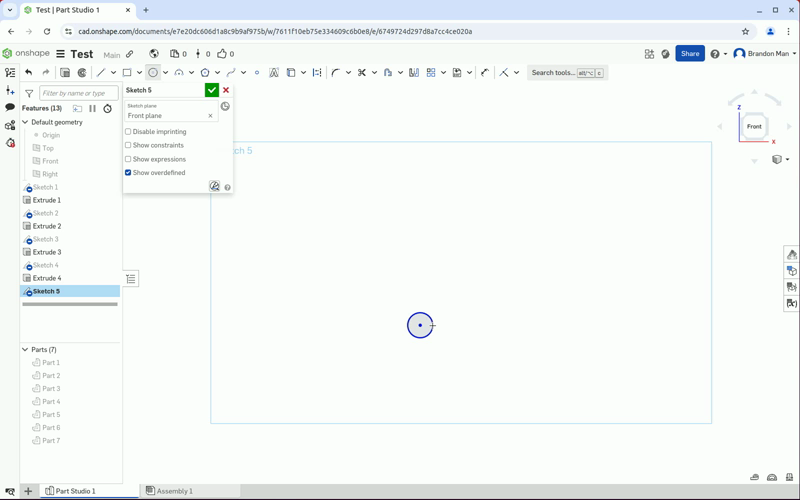
mouse_move(420, 325)
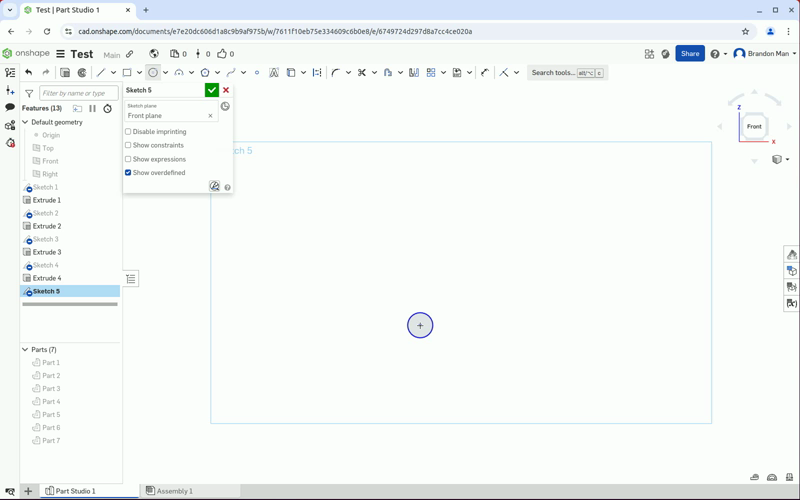
click(420, 325)
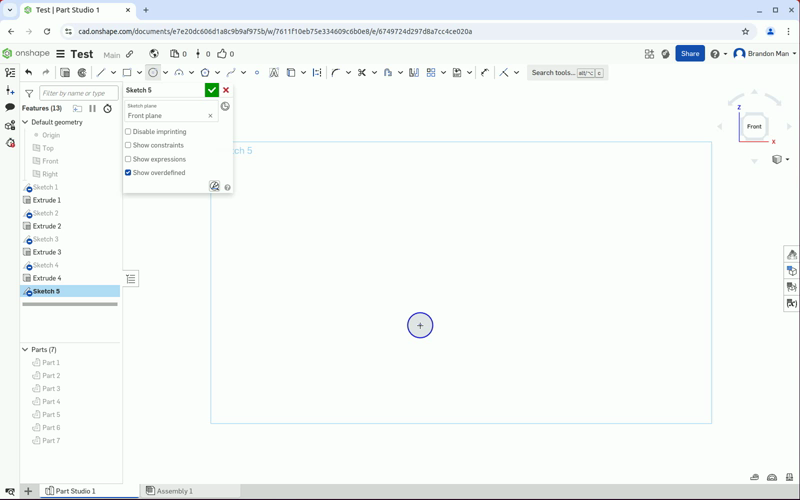
key_up(shift)
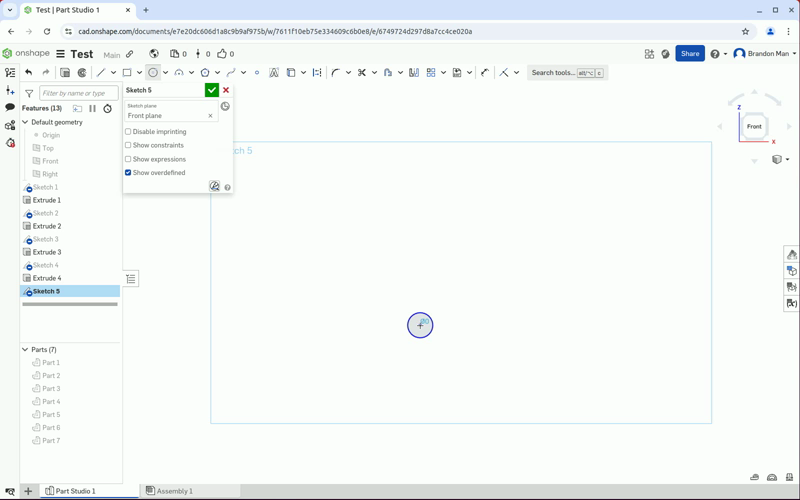
mouse_move(424, 325)
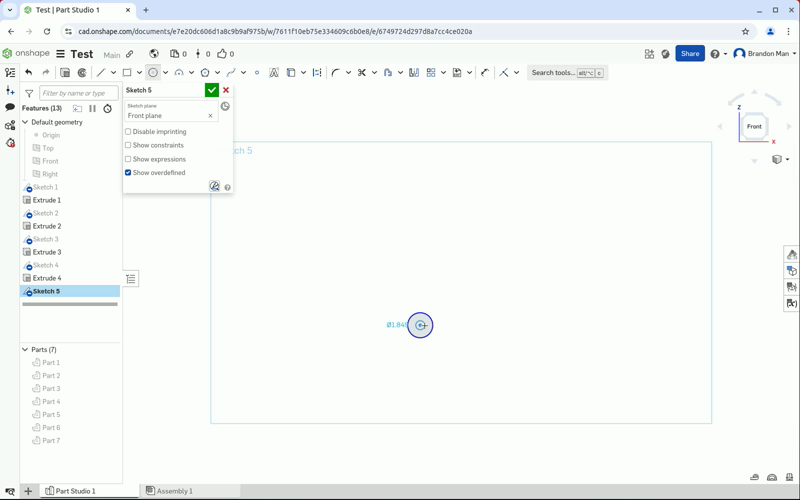
scroll(6)
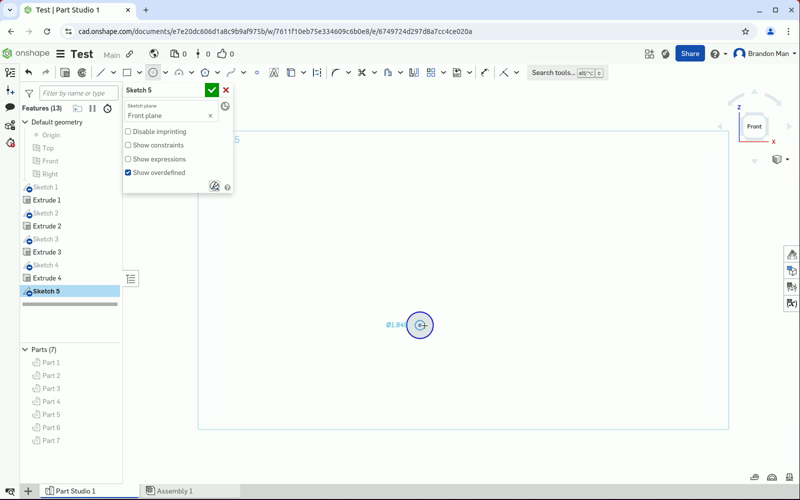
scroll(6)
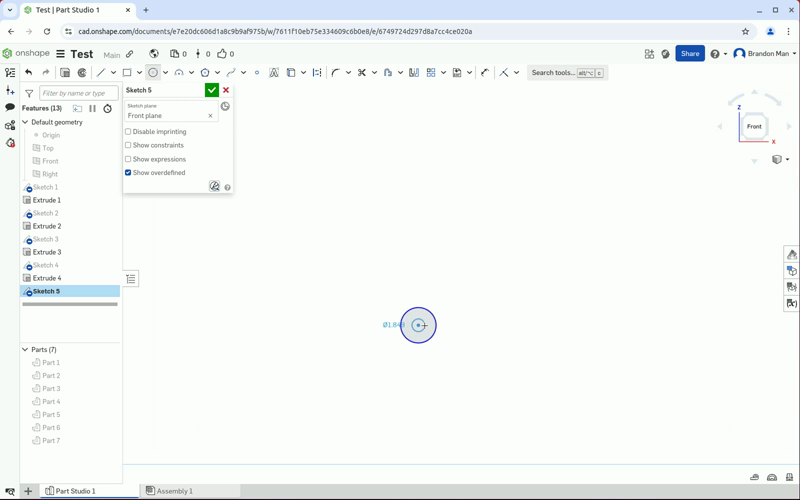
scroll(6)
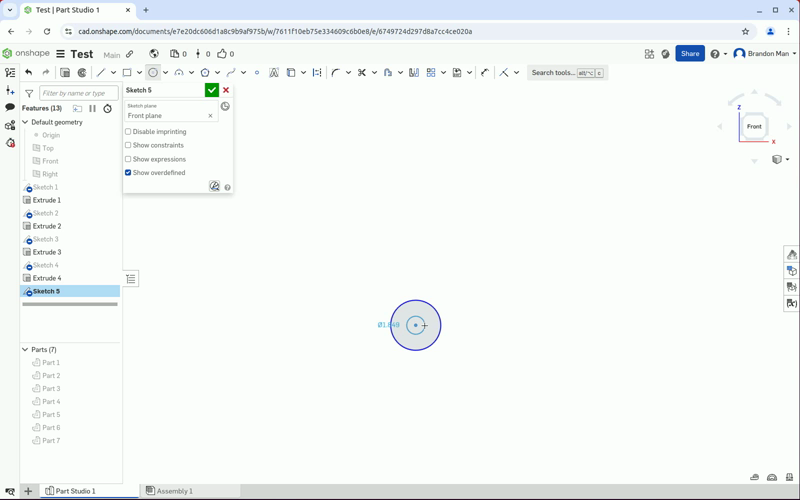
scroll(6)
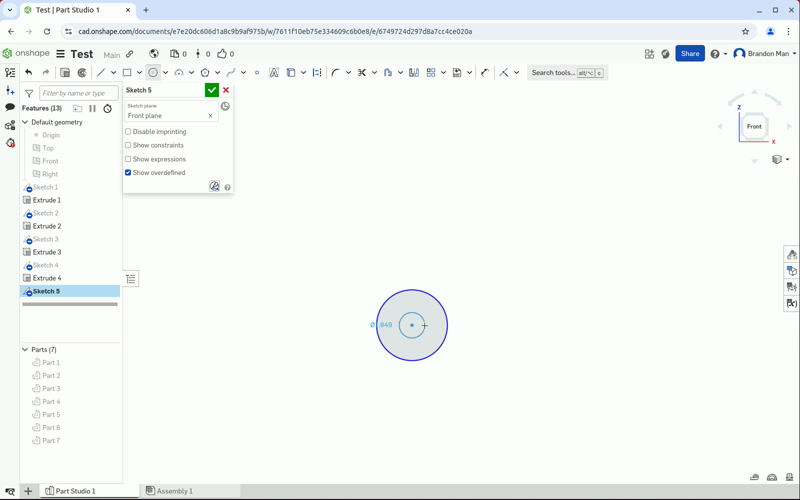
scroll(6)
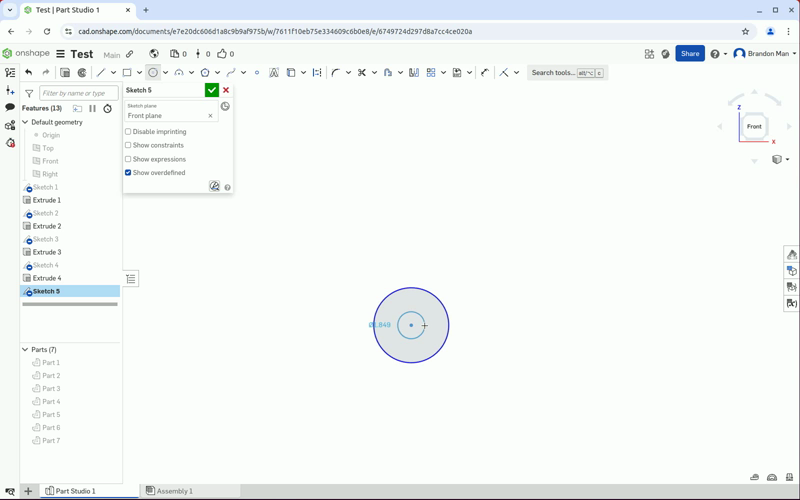
scroll(6)
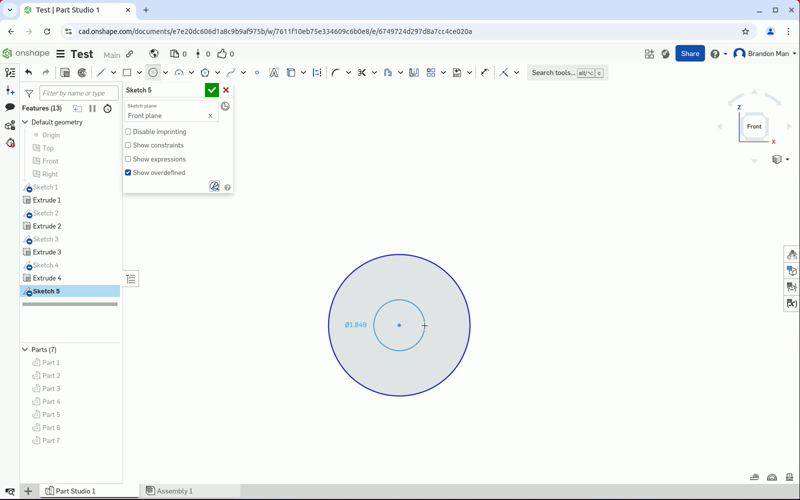
scroll(6)
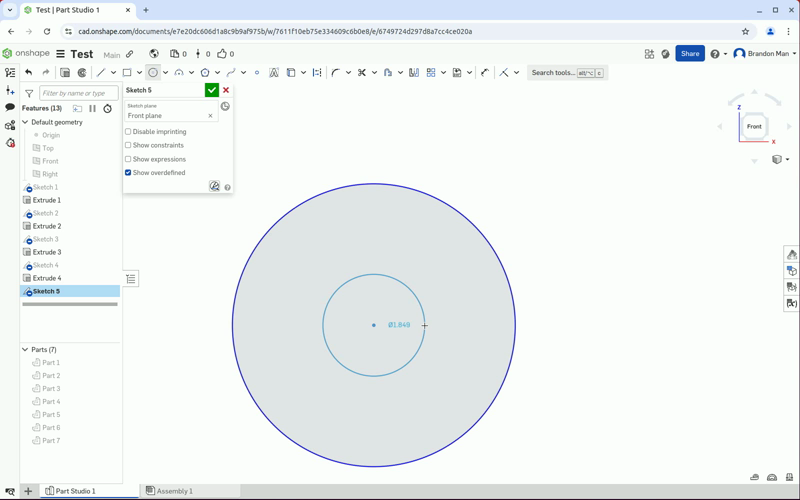
click(424, 325)
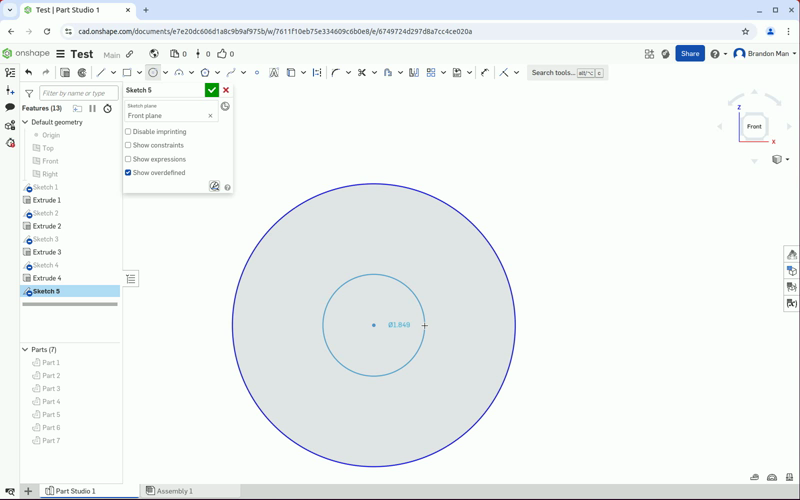
scroll(-6)
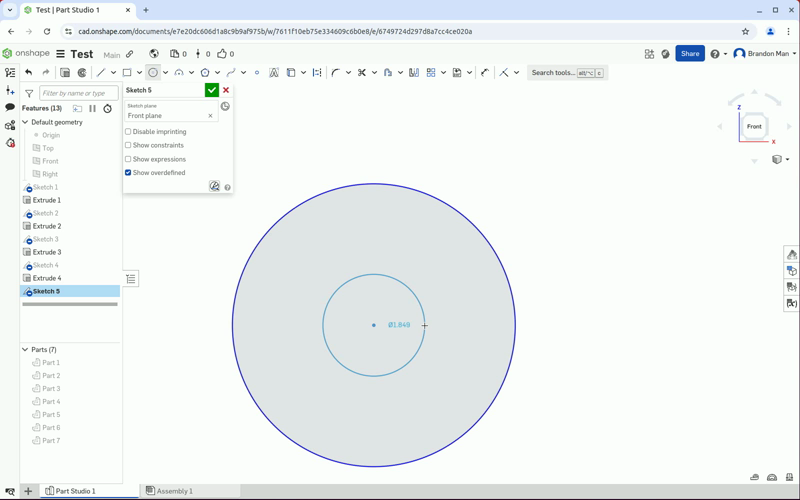
scroll(-6)
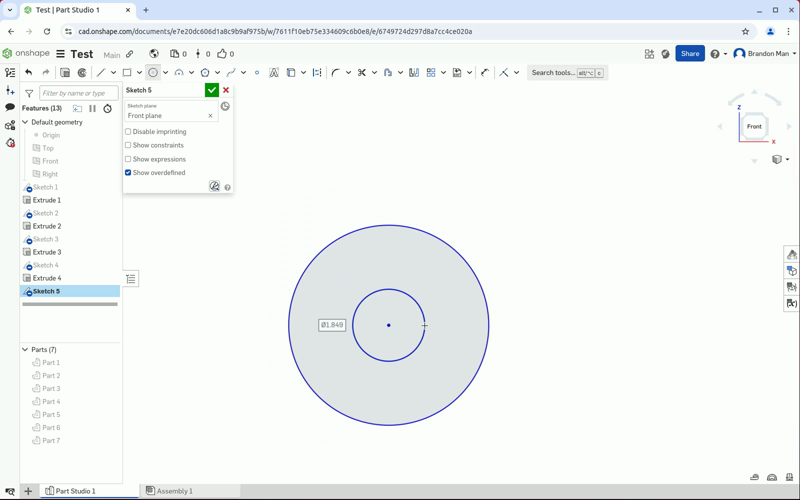
scroll(-6)
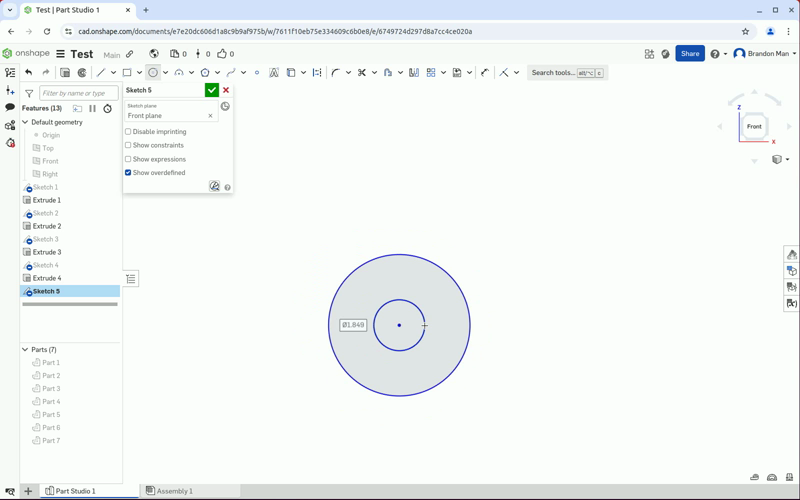
scroll(-6)
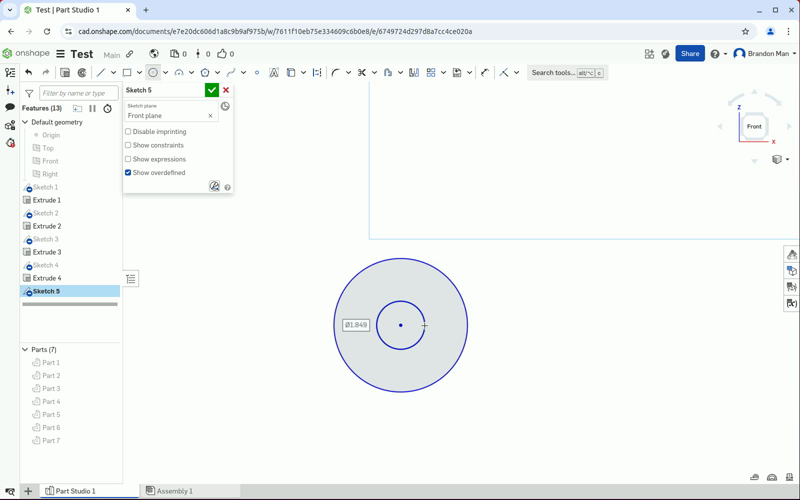
scroll(-6)
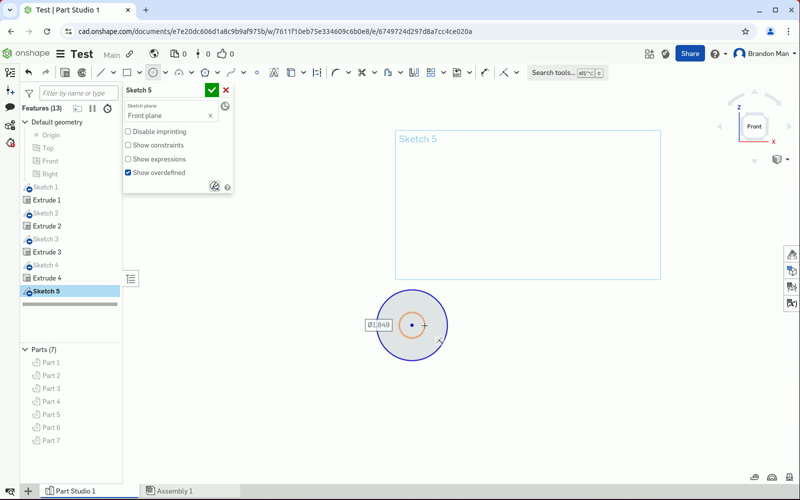
scroll(-6)
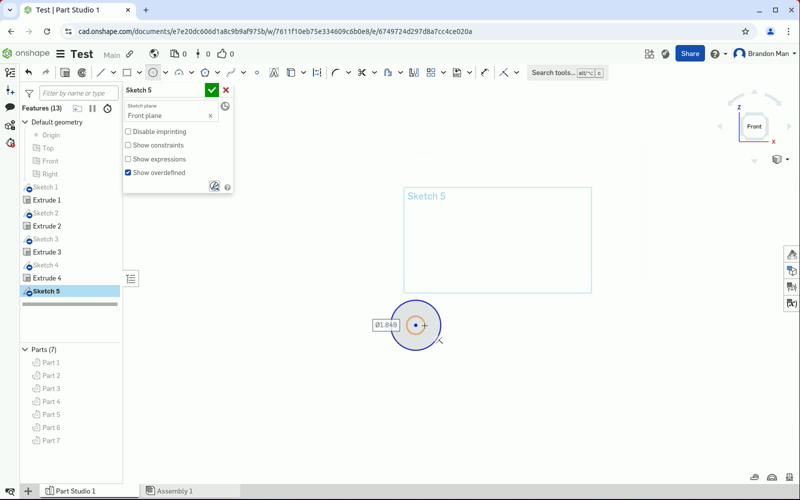
scroll(-6)
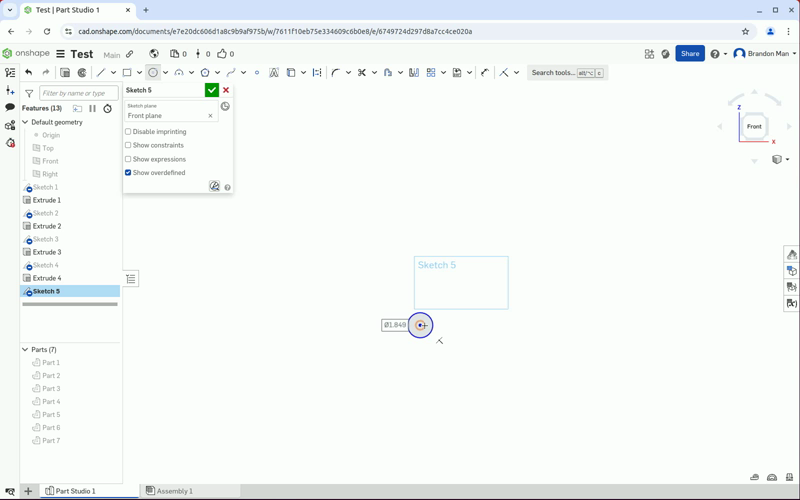
key(esc)
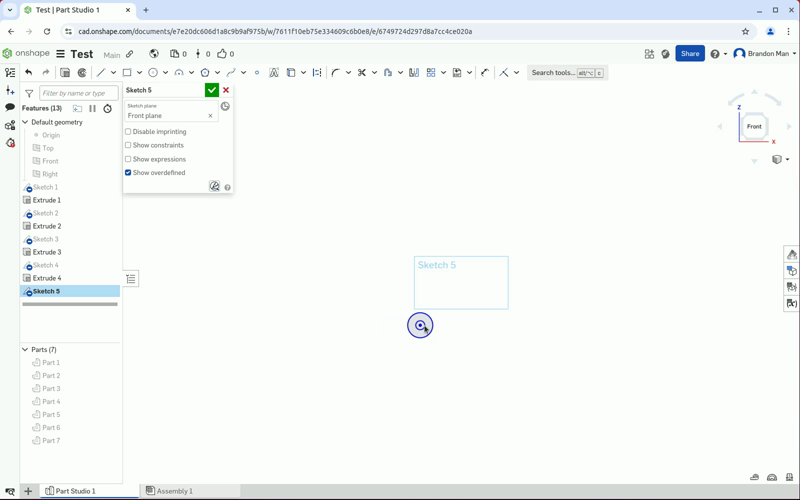
mouse_move(414, 333)
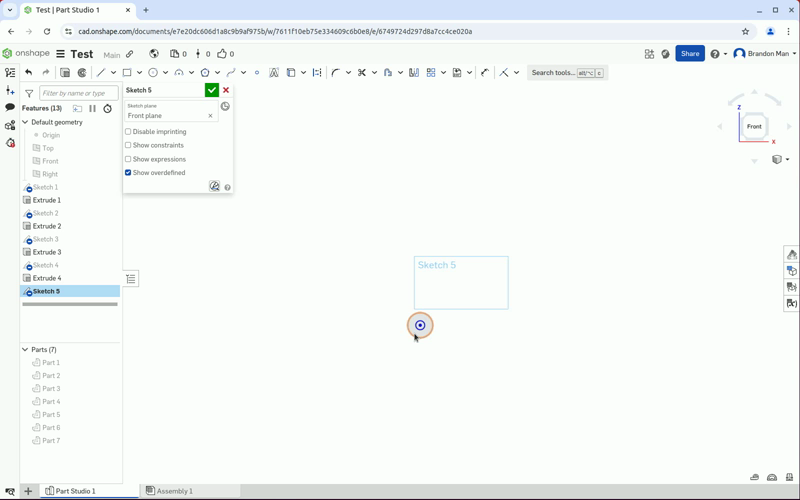
scroll(6)
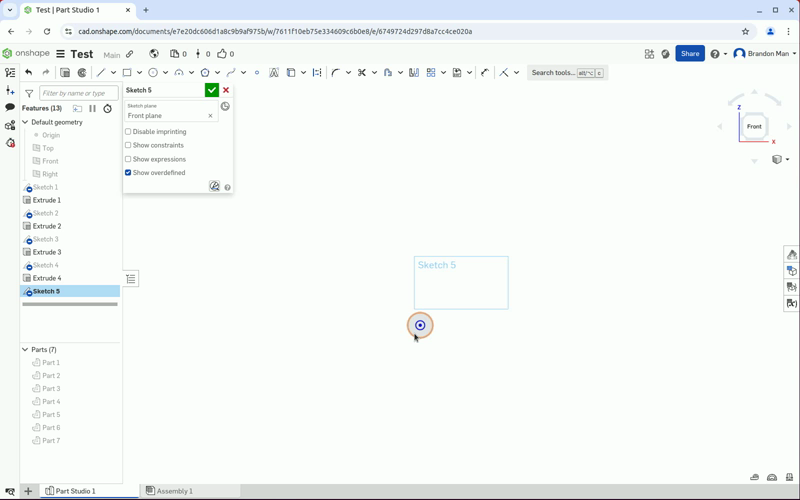
scroll(6)
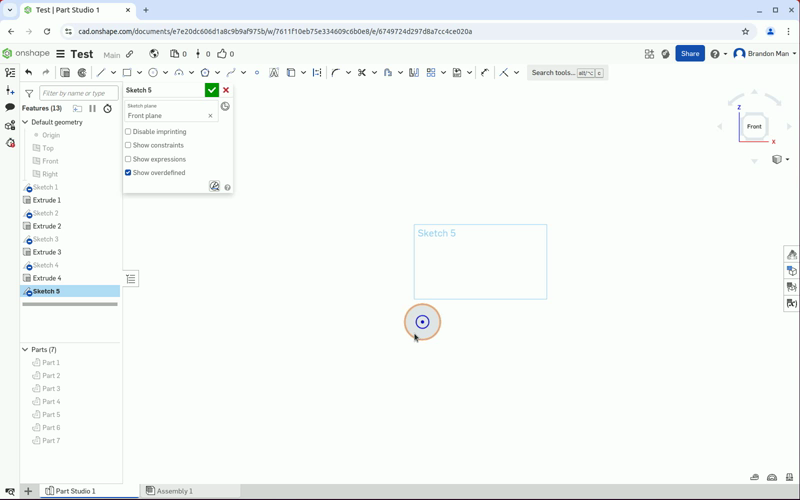
scroll(6)
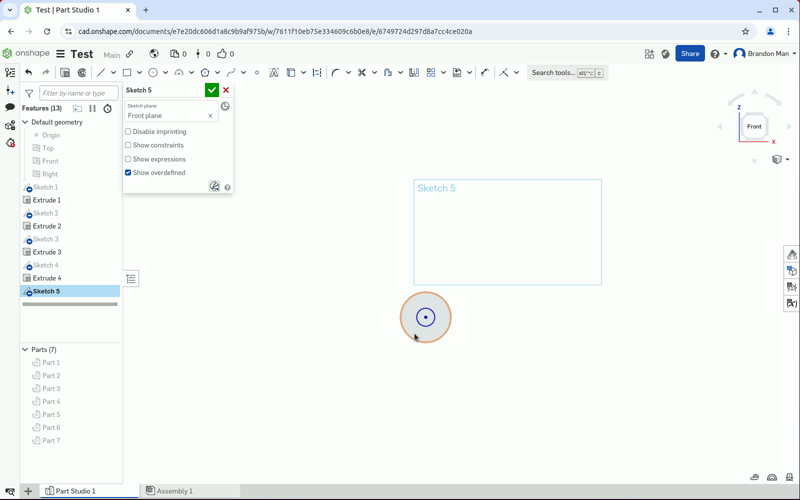
scroll(6)
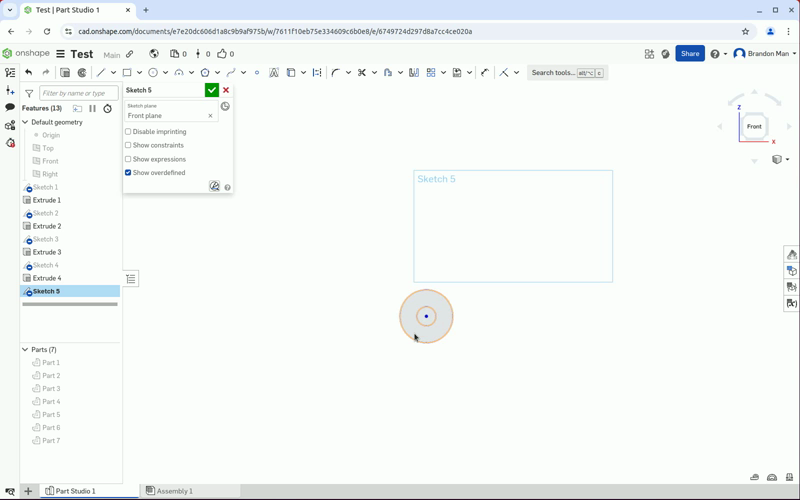
scroll(6)
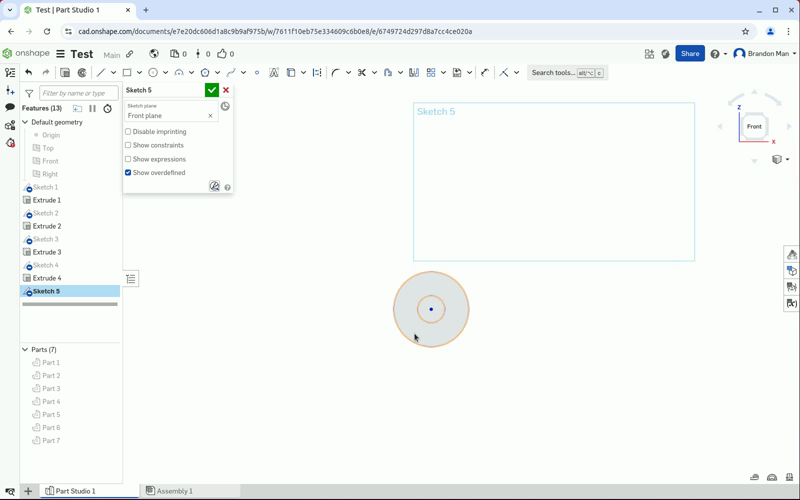
scroll(6)
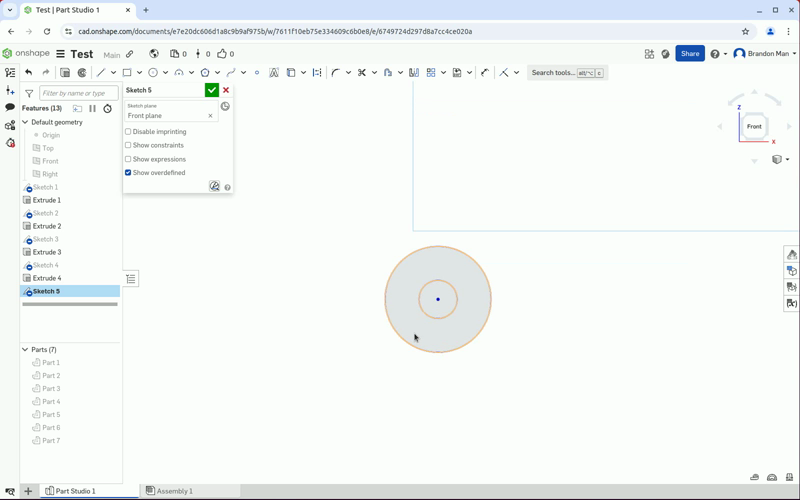
scroll(6)
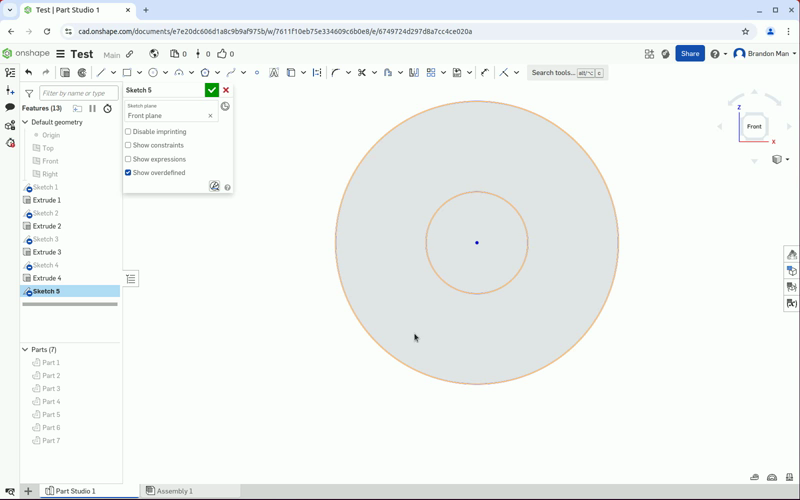
click(414, 333)
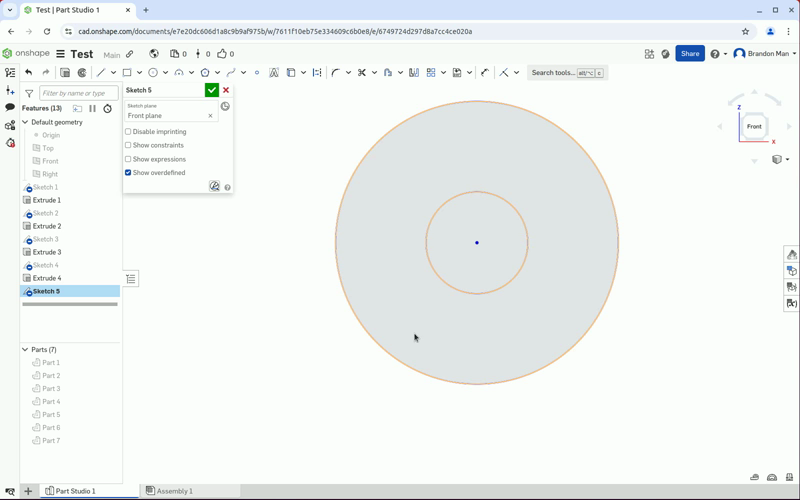
scroll(-6)
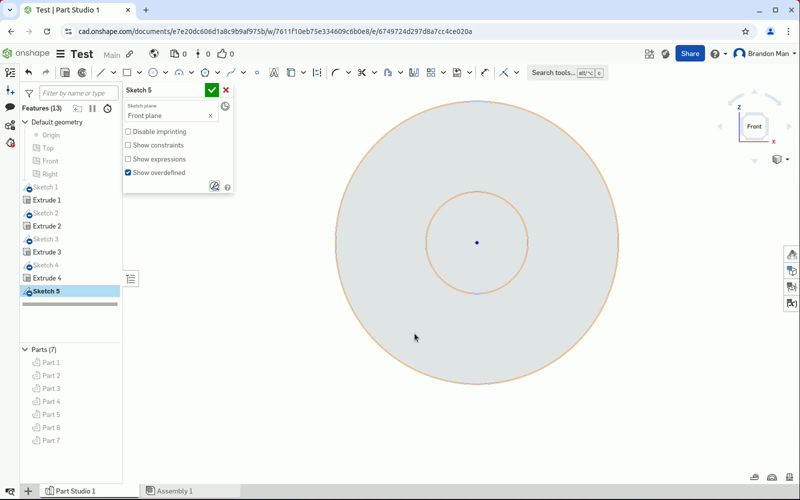
scroll(-6)
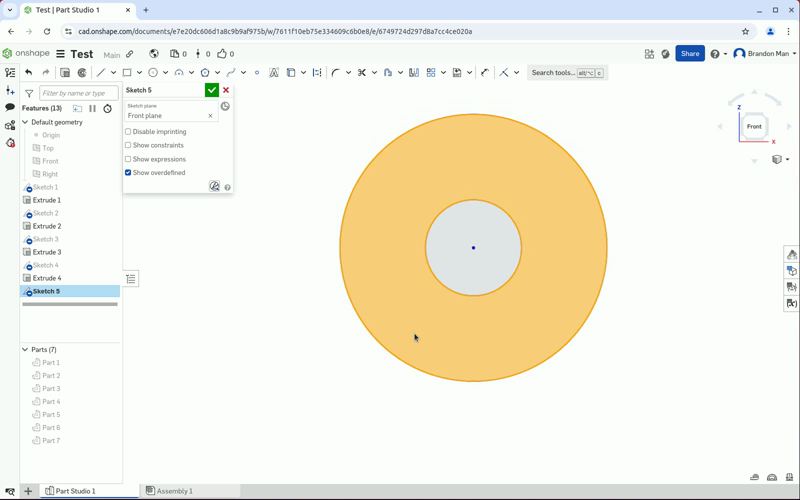
scroll(-6)
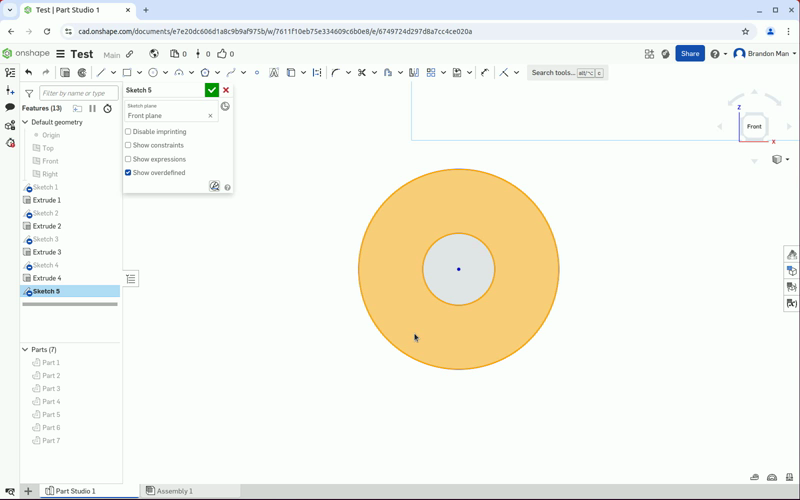
scroll(-6)
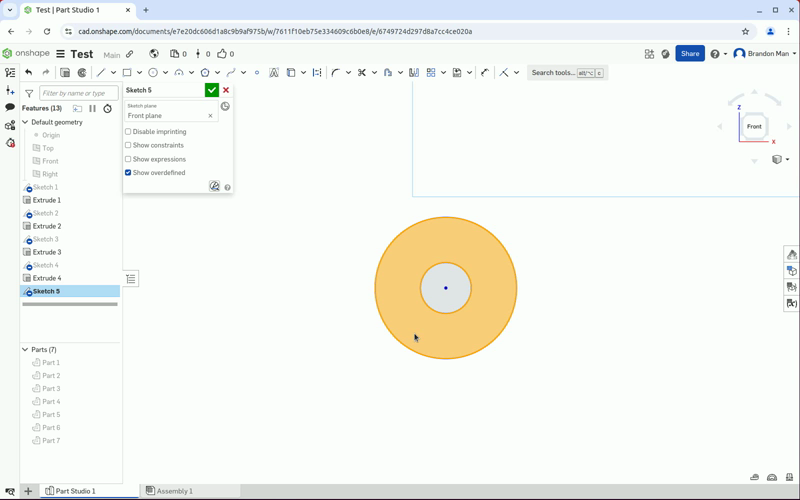
scroll(-6)
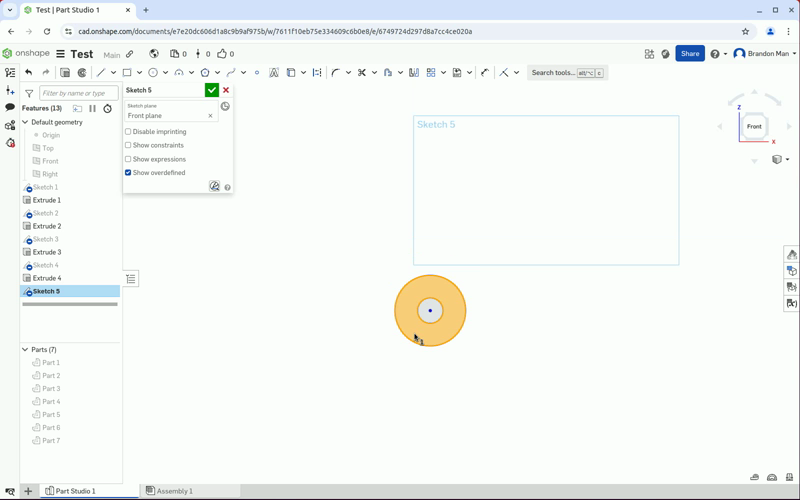
scroll(-6)
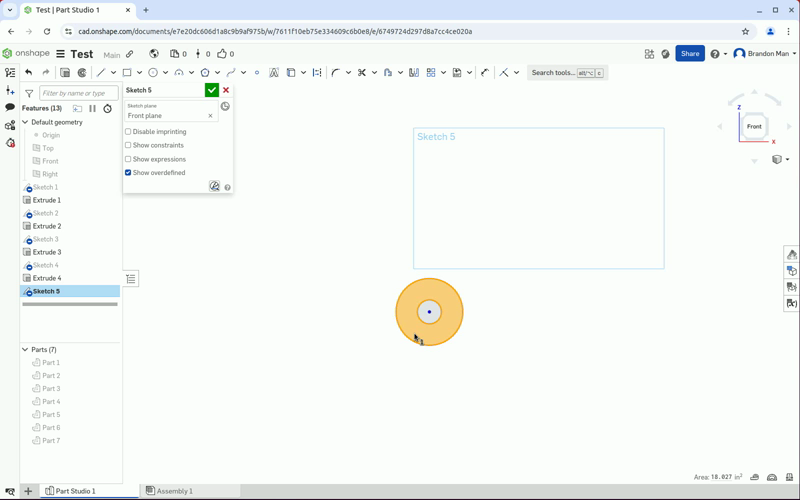
scroll(-6)
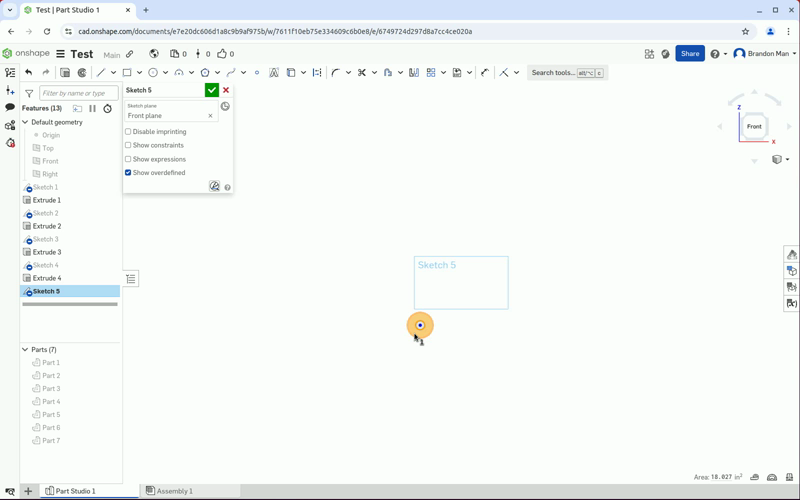
mouse_move(73, 352)
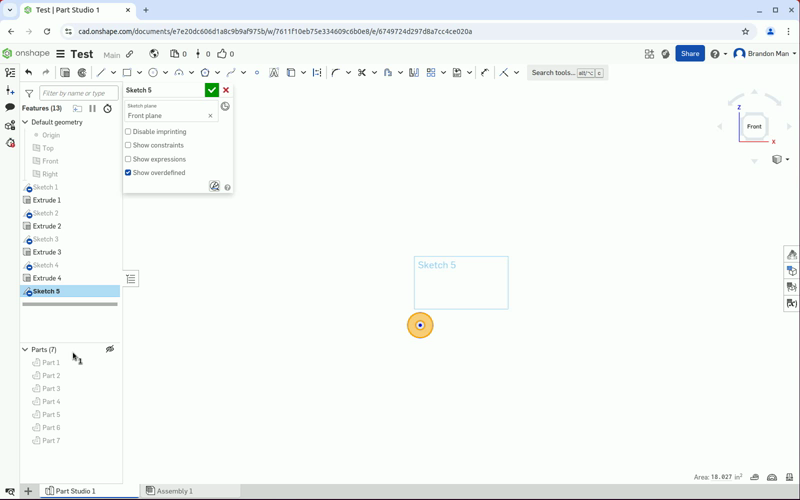
key(shift+y)
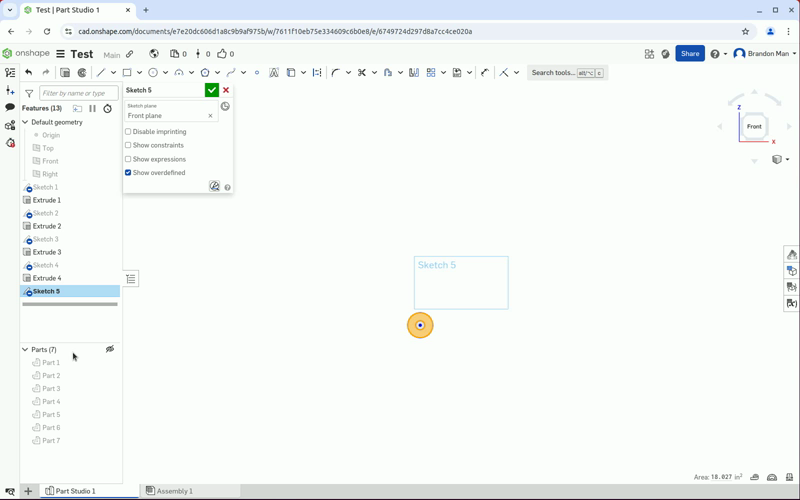
key(shift+e)
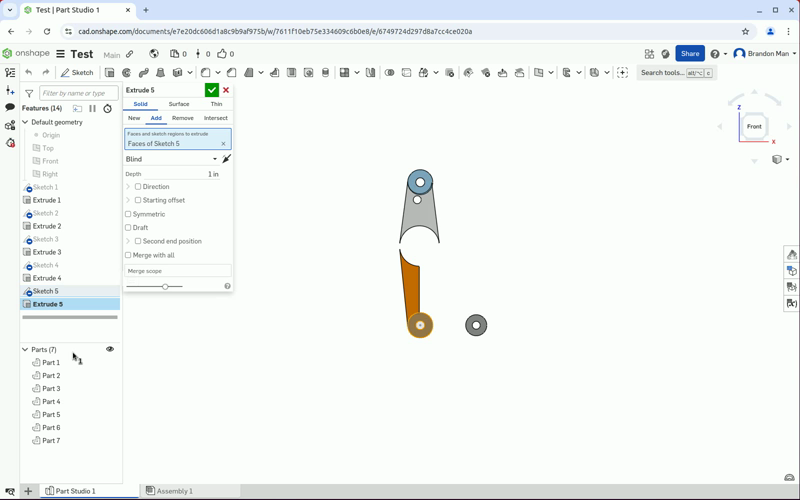
mouse_move(143, 106)
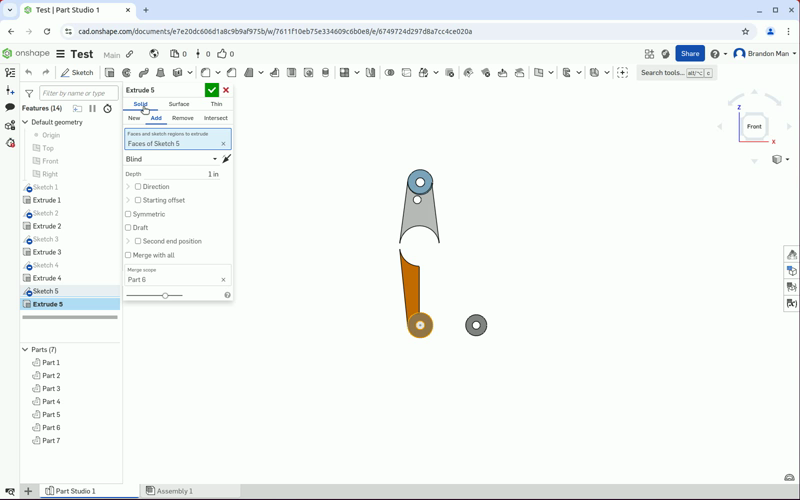
click(143, 106)
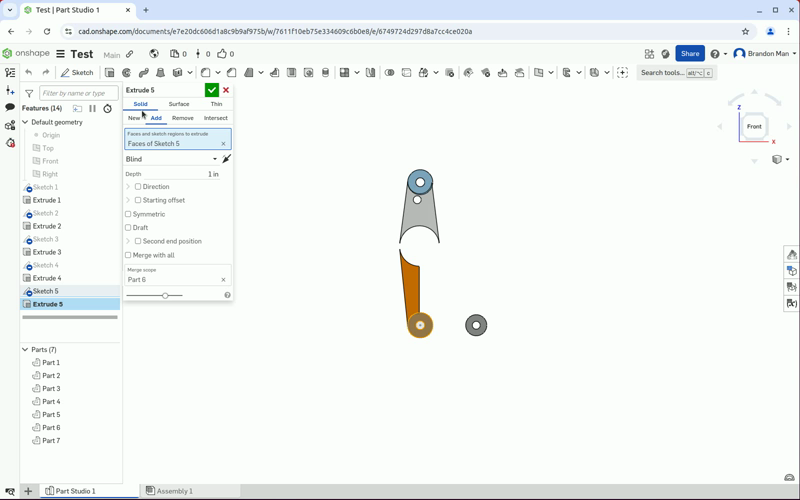
mouse_move(137, 120)
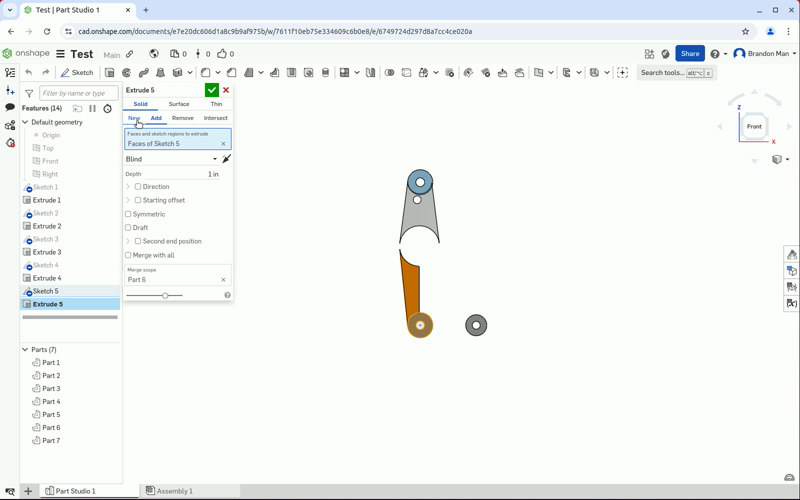
click(137, 120)
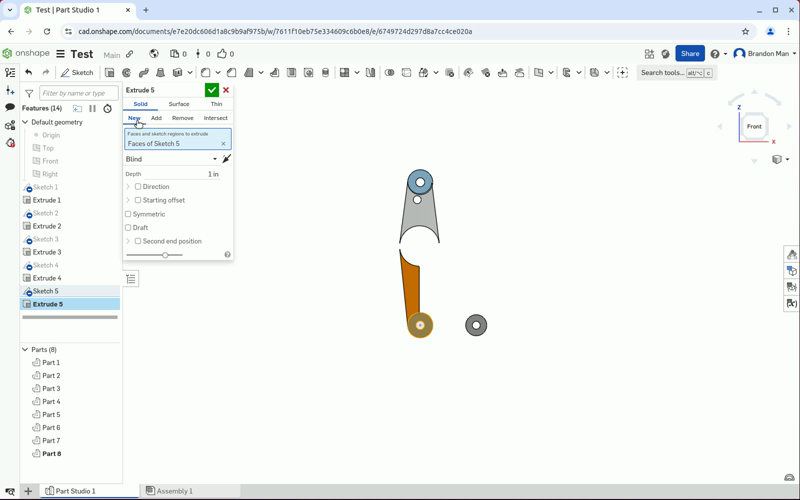
key(tab, 4)
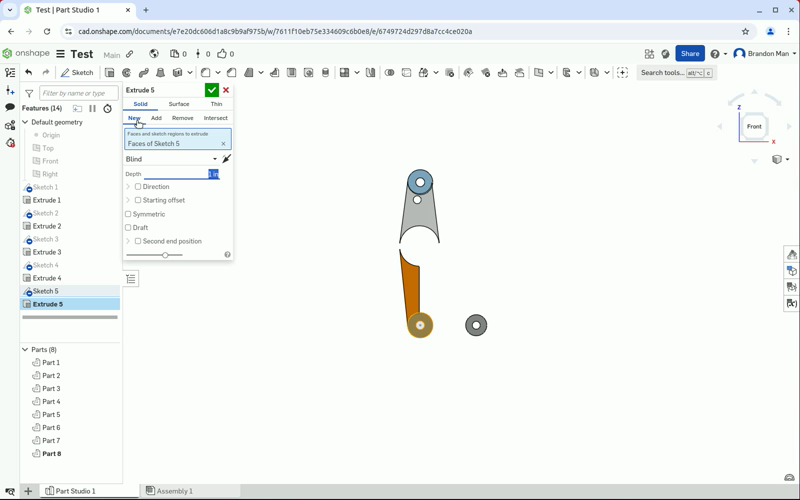
text(0.722)
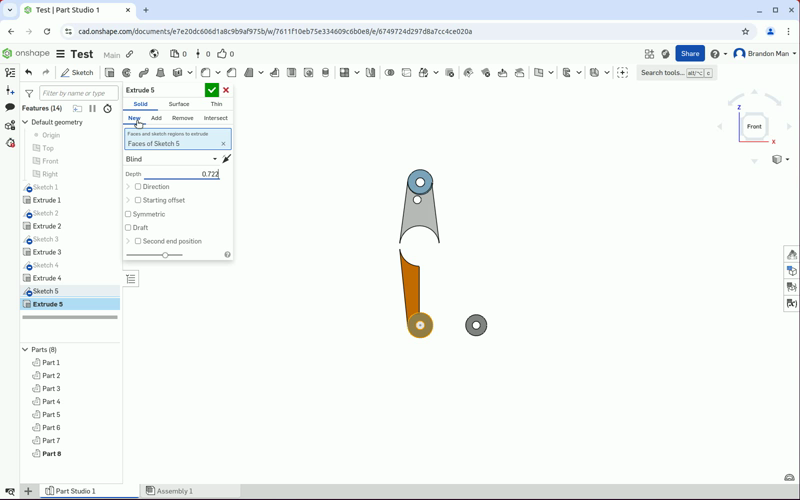
key(enter)
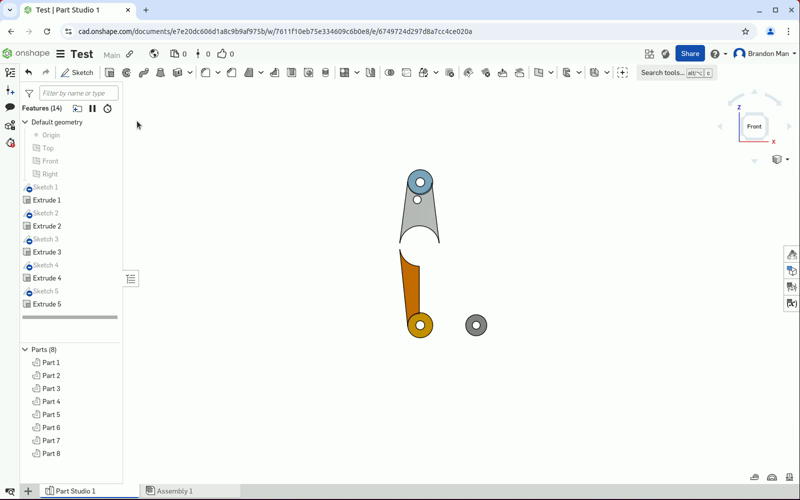
key(shift+h)
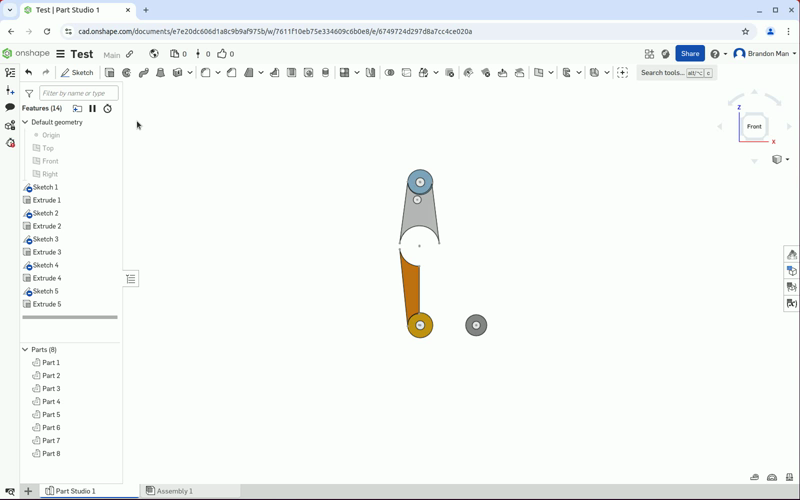
key(shift+h)
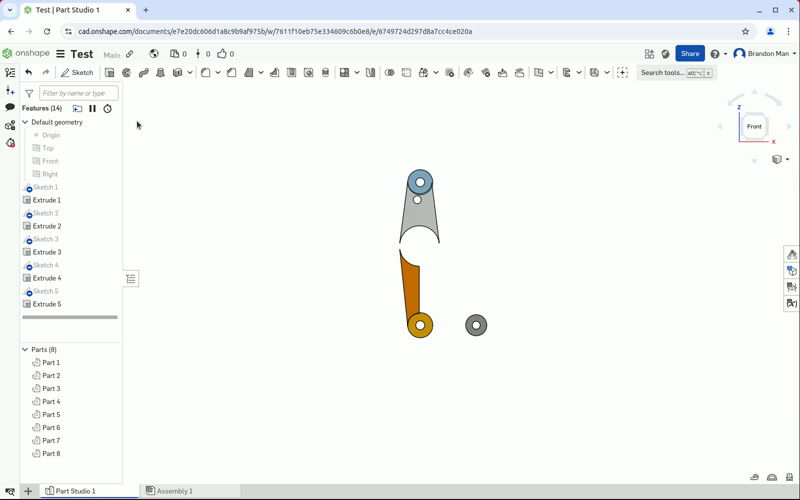
mouse_move(73, 189)
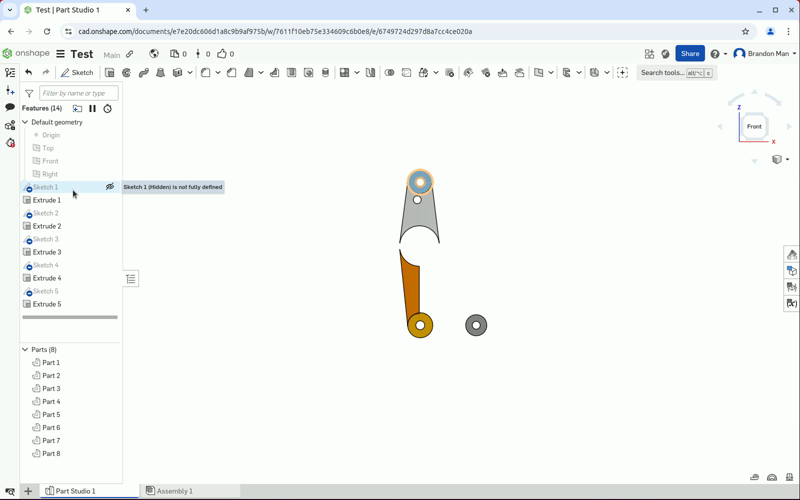
click(73, 189)
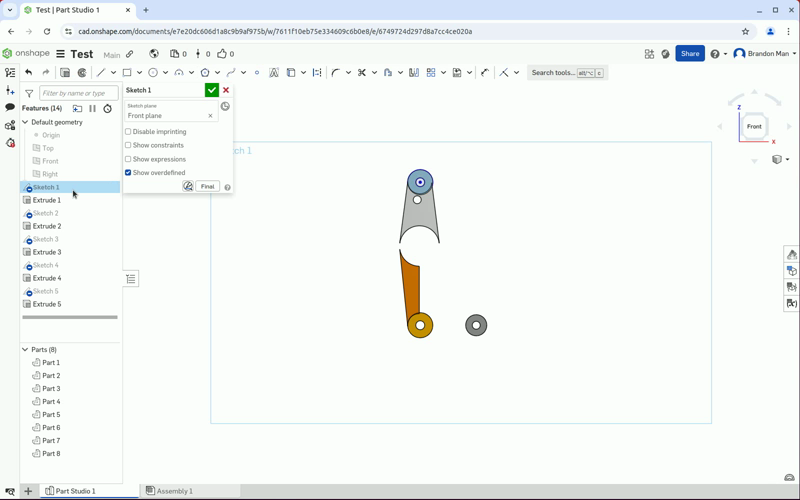
mouse_move(229, 92)
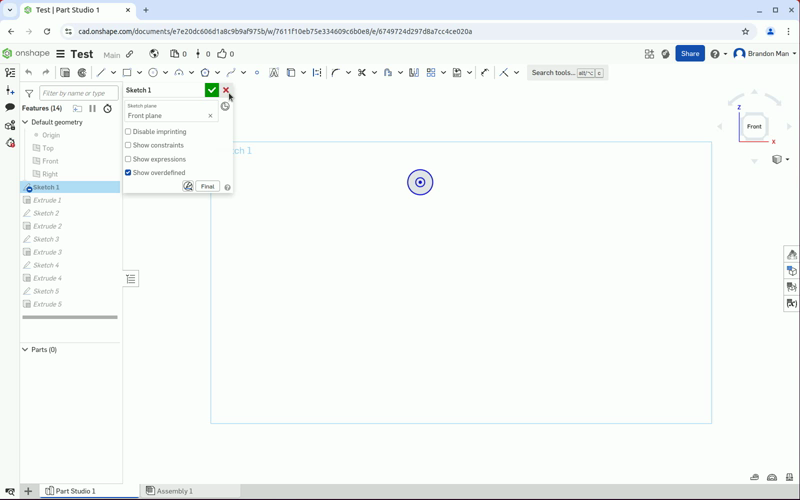
click(229, 92)
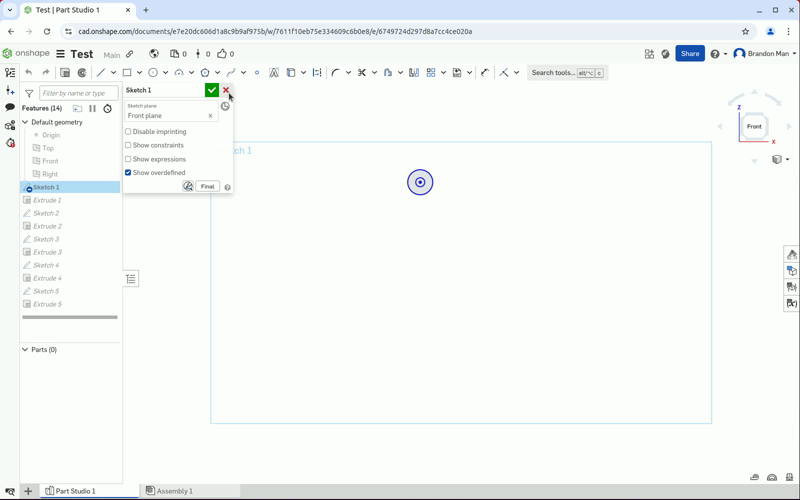
key(shift+s)
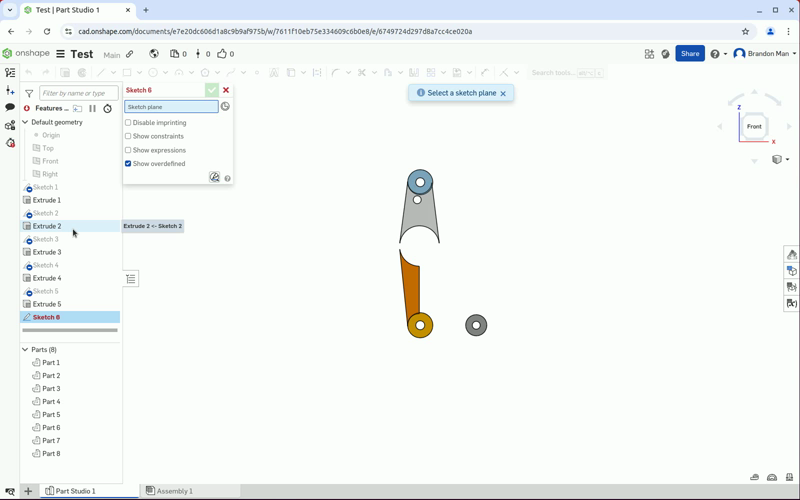
scroll(3)
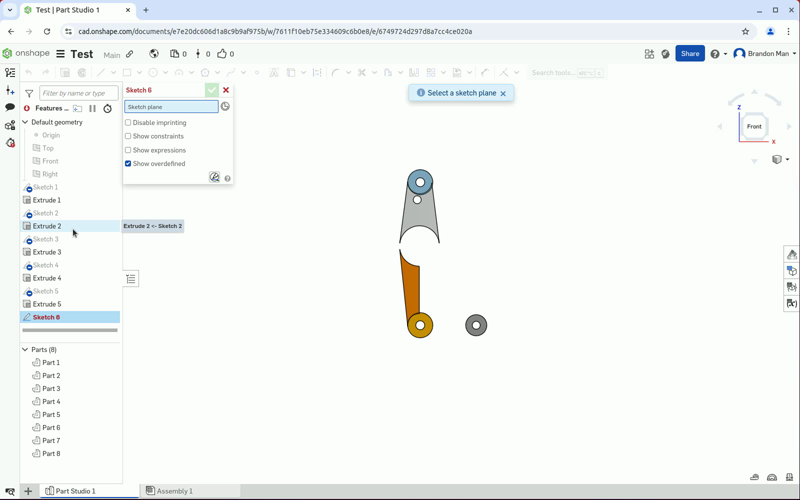
mouse_move(73, 163)
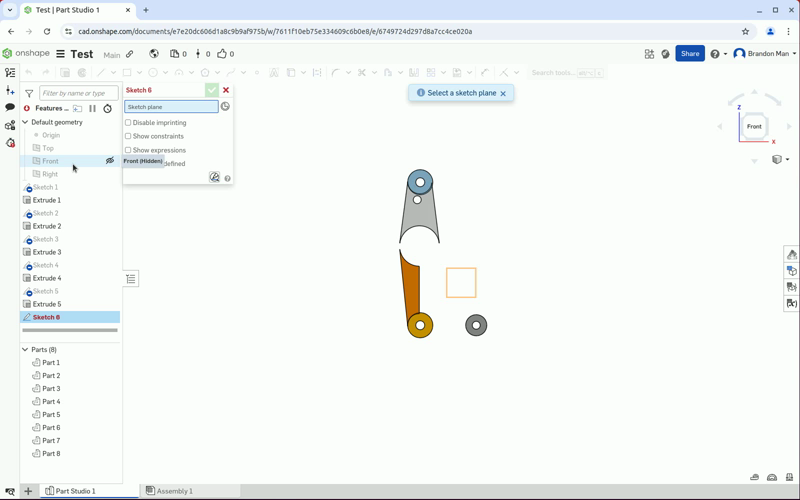
click(73, 163)
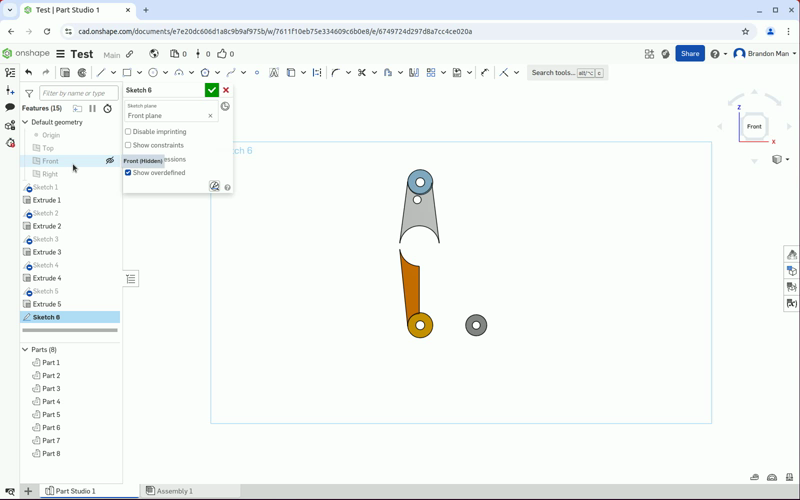
mouse_move(73, 352)
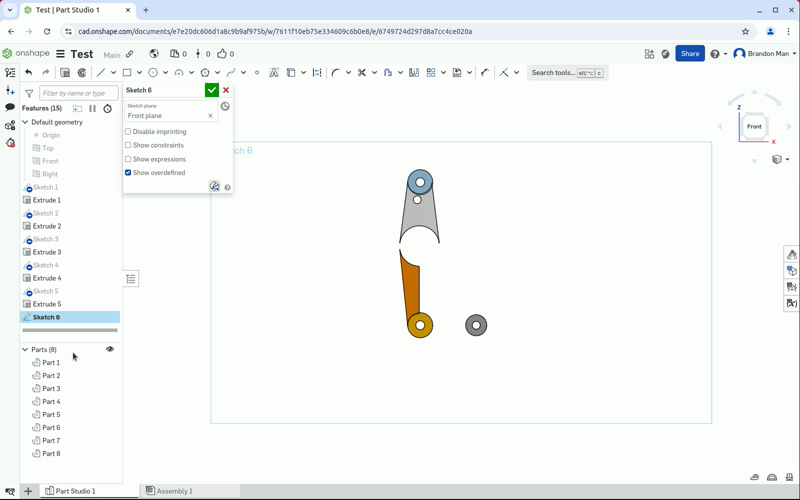
key(y)
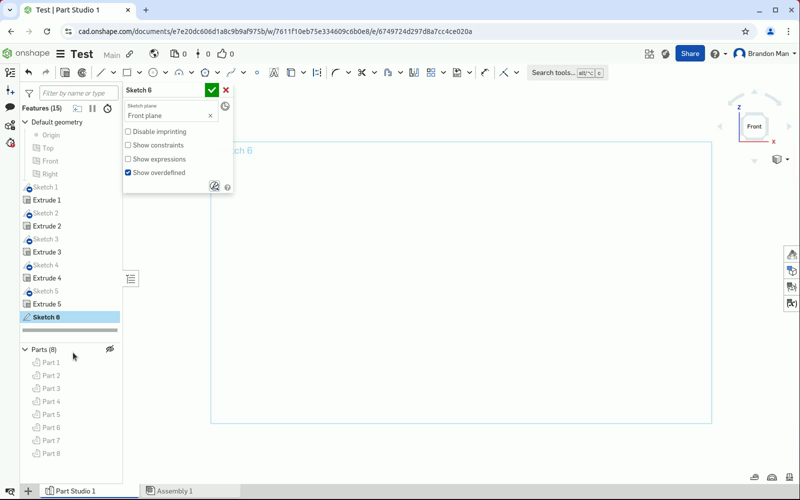
key(c)
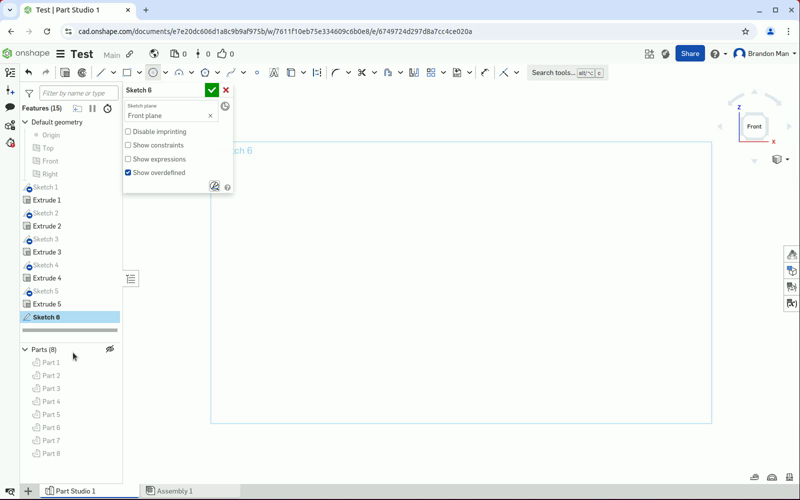
key_down(shift)
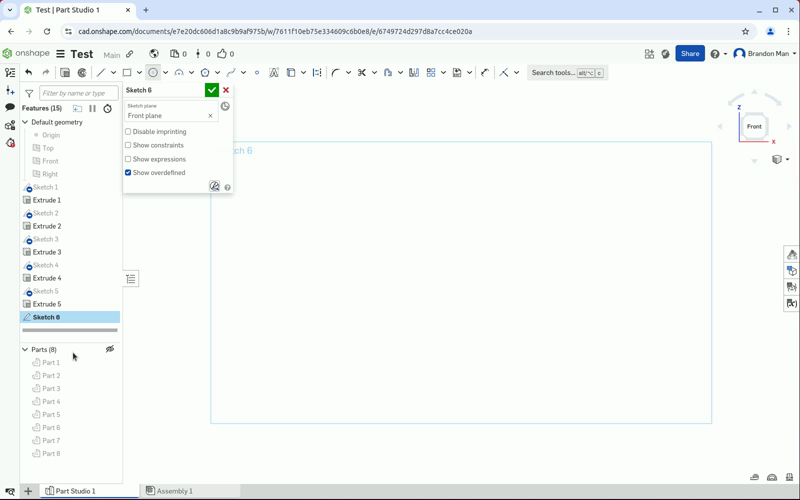
mouse_move(420, 245)
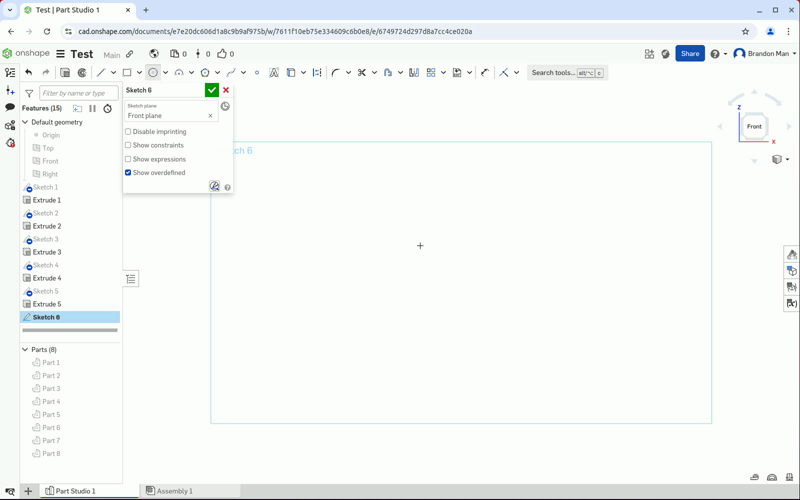
click(420, 245)
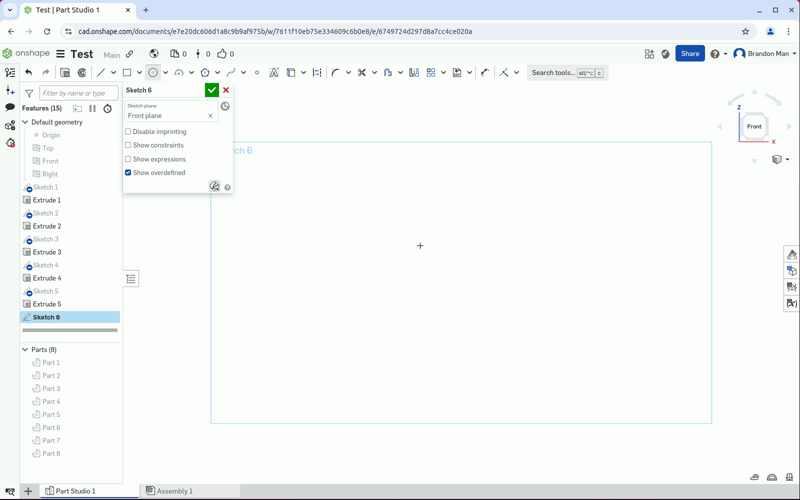
key_up(shift)
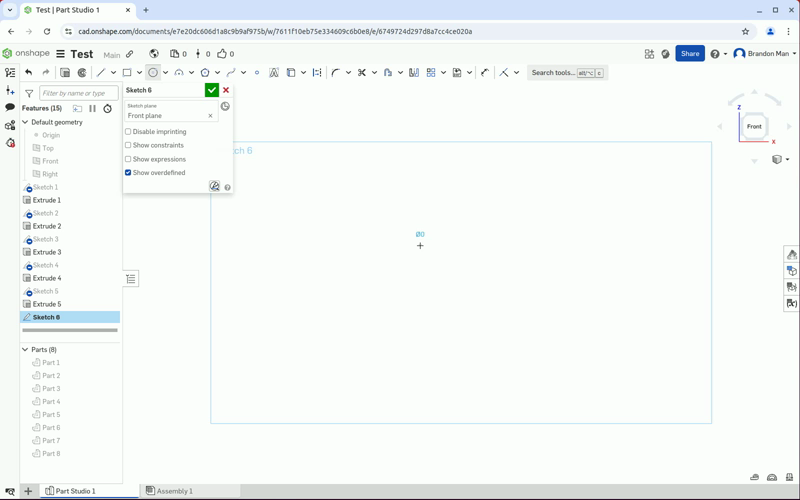
mouse_move(440, 245)
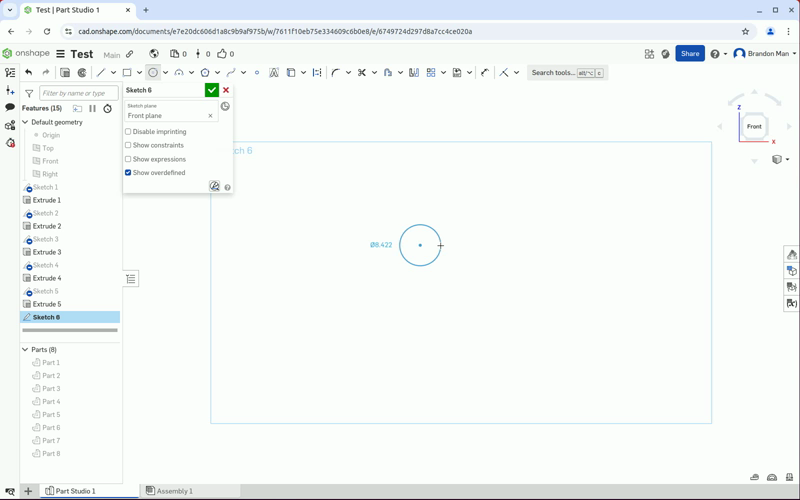
click(440, 245)
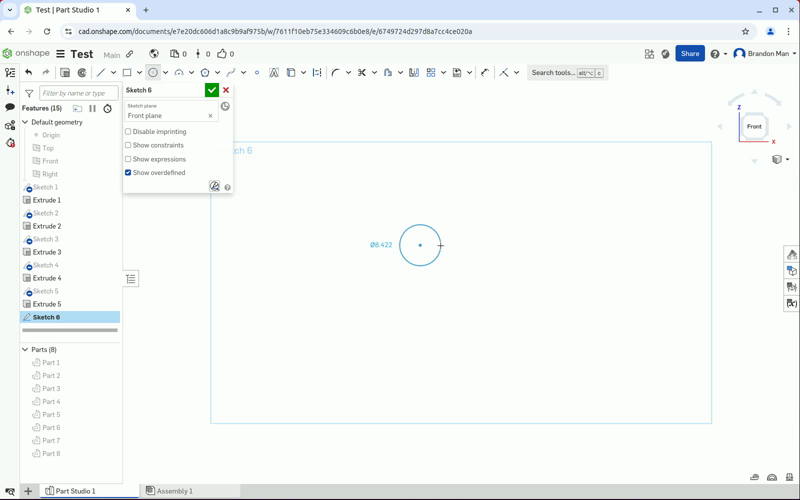
key(esc)
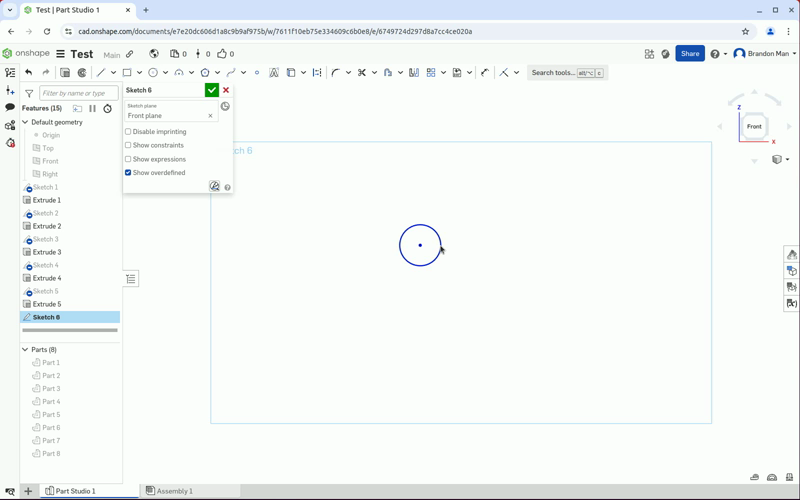
key(c)
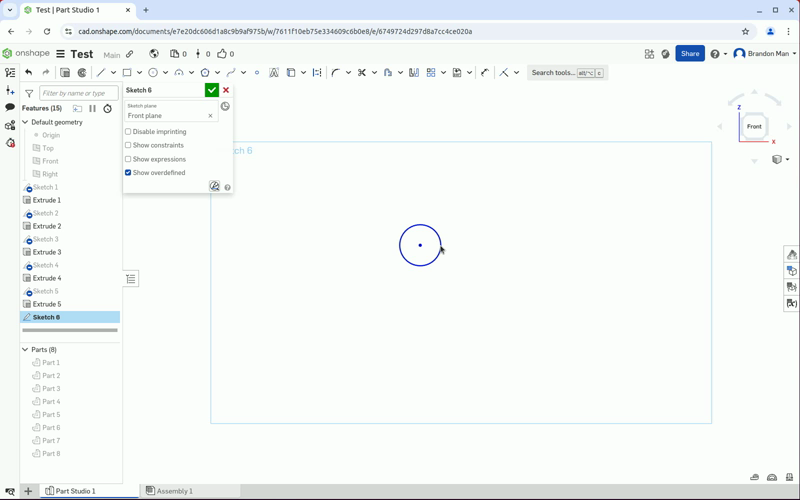
key_down(shift)
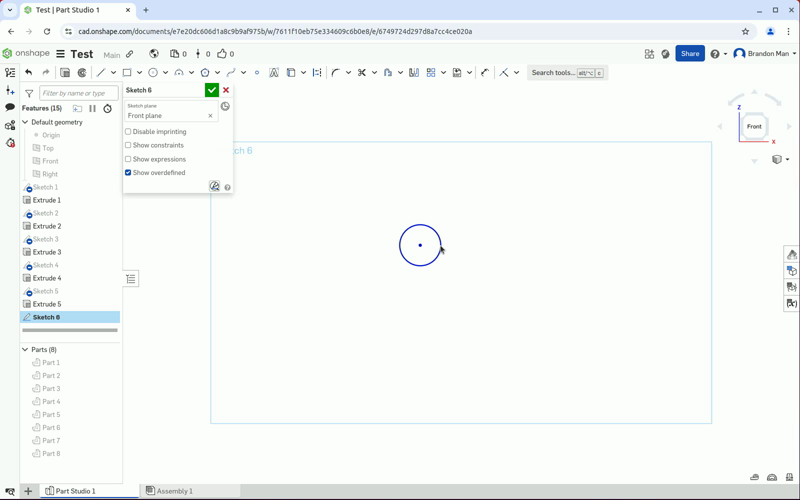
mouse_move(420, 245)
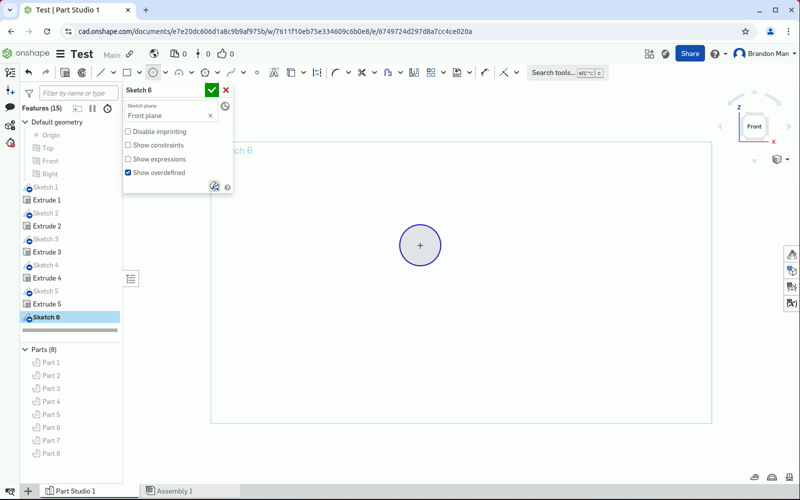
click(420, 245)
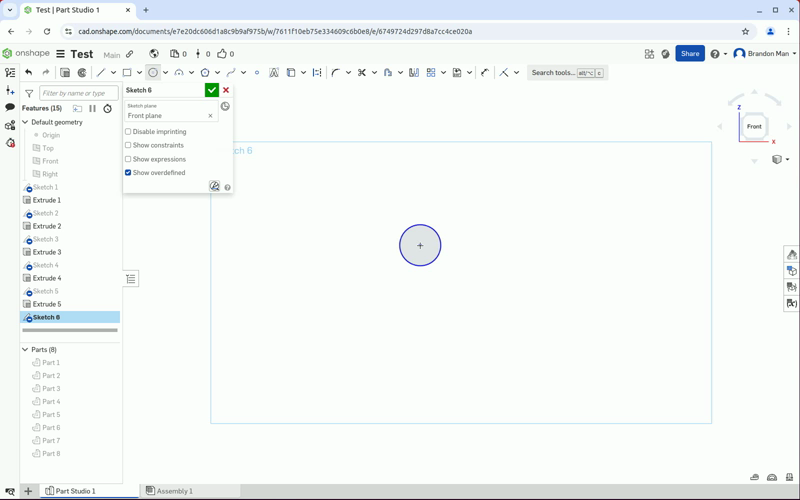
key_up(shift)
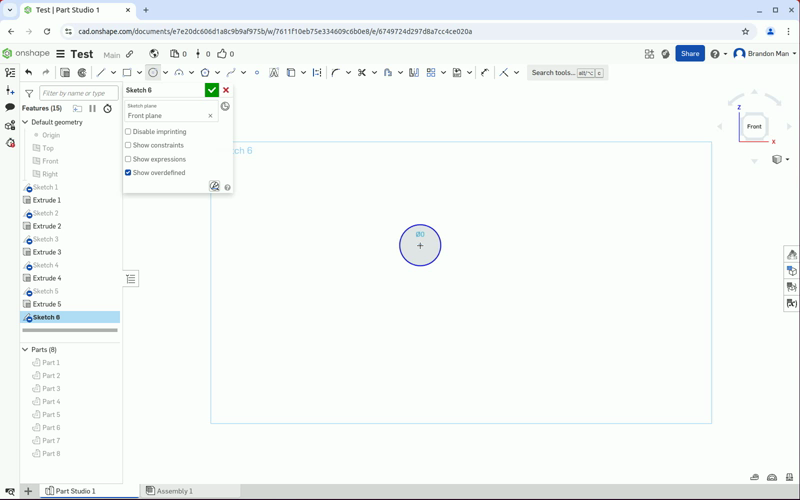
mouse_move(424, 245)
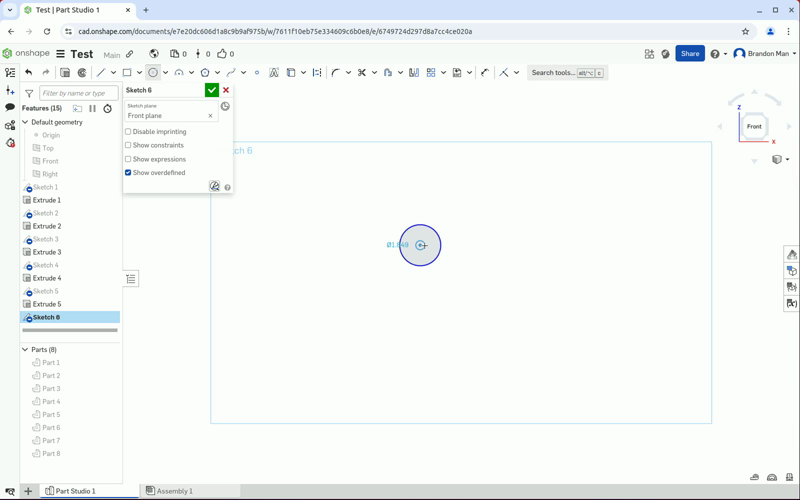
scroll(6)
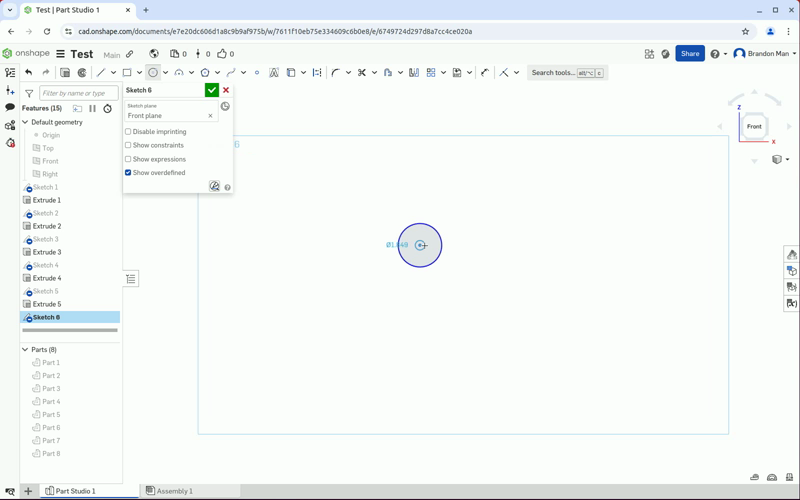
scroll(6)
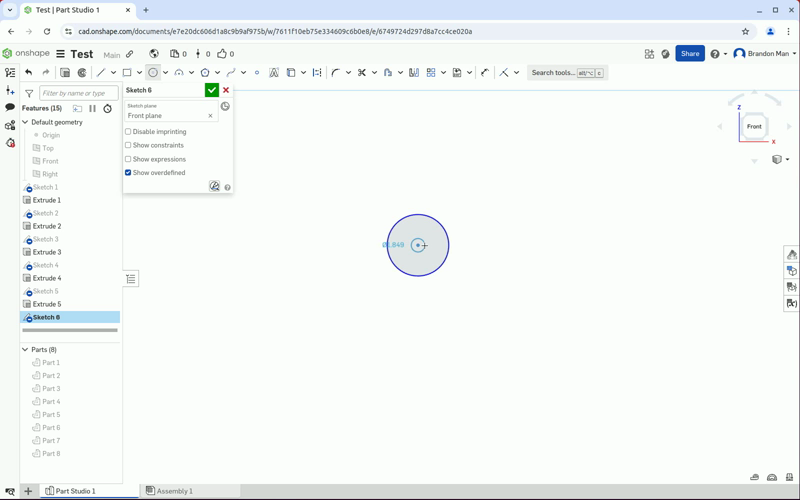
scroll(6)
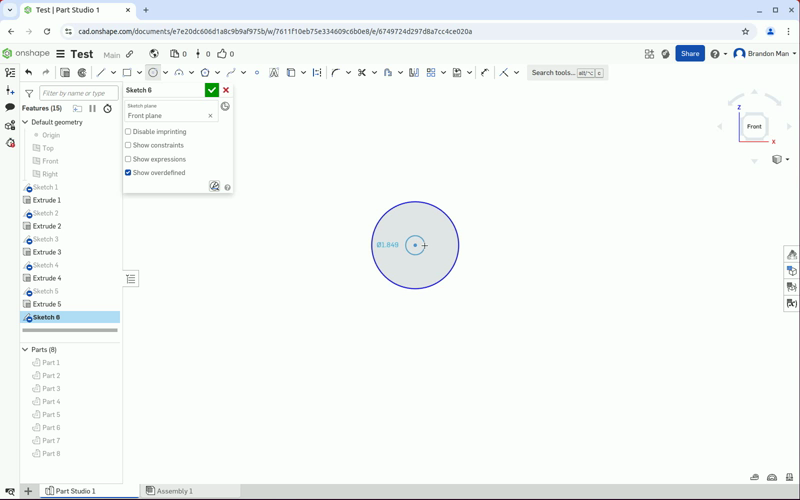
scroll(6)
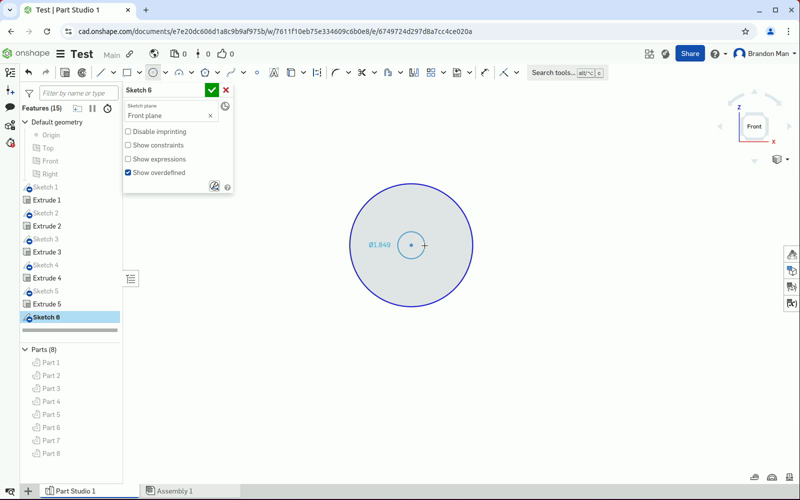
scroll(6)
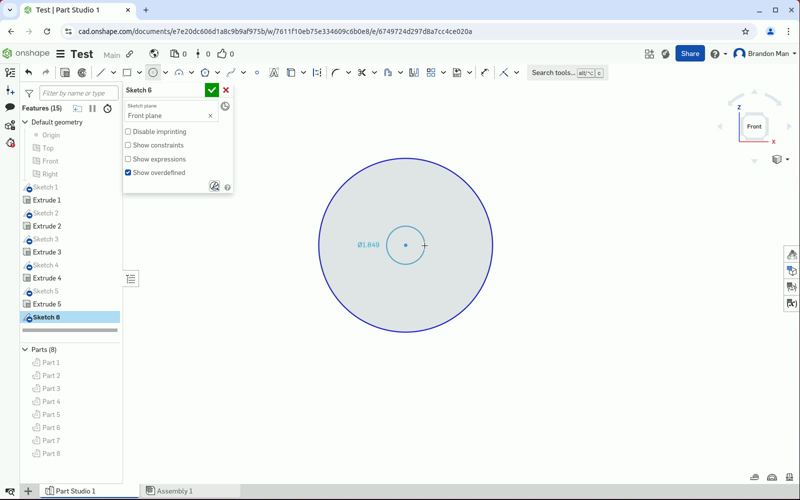
scroll(6)
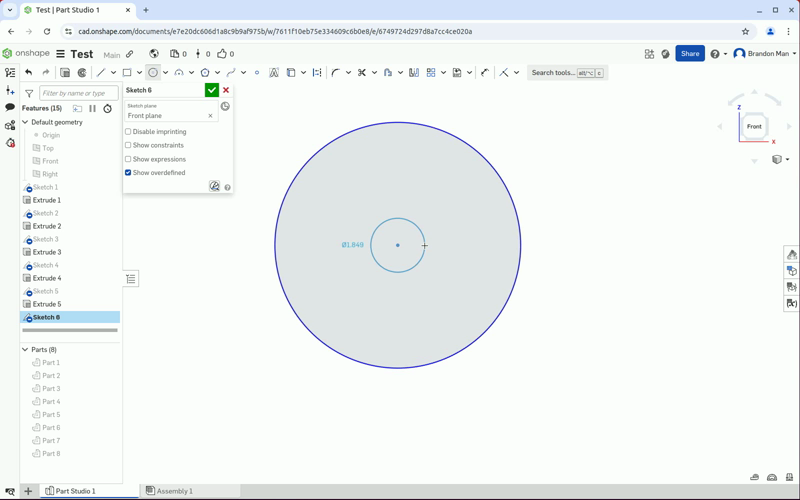
scroll(6)
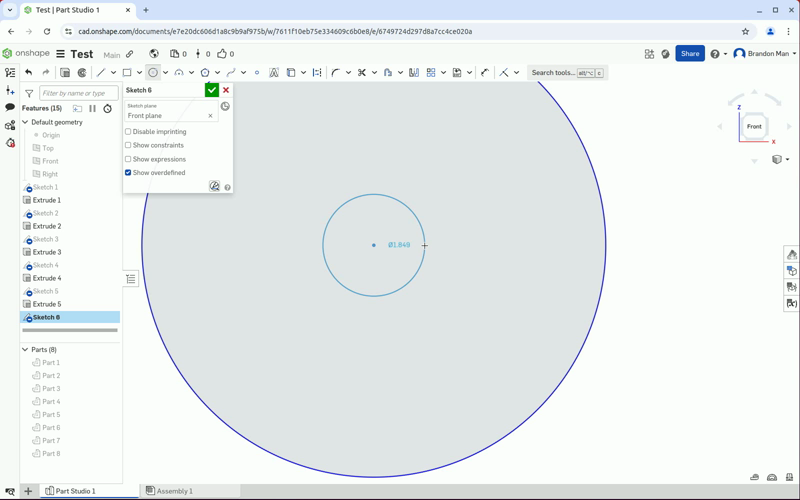
click(424, 245)
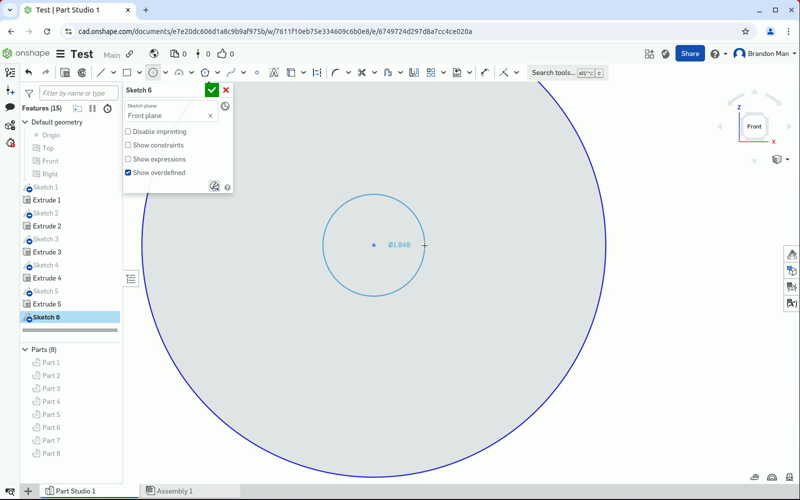
scroll(-6)
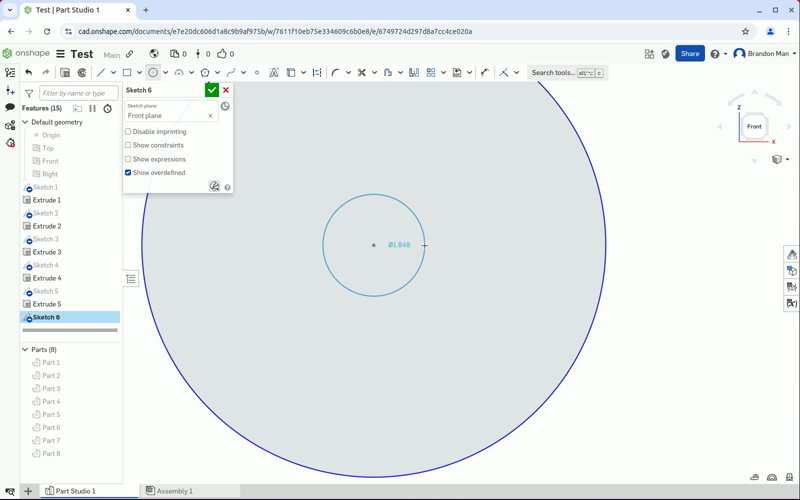
scroll(-6)
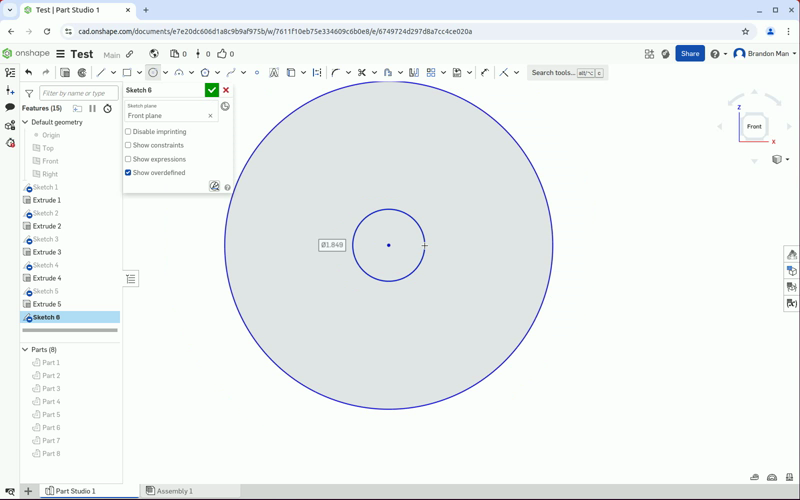
scroll(-6)
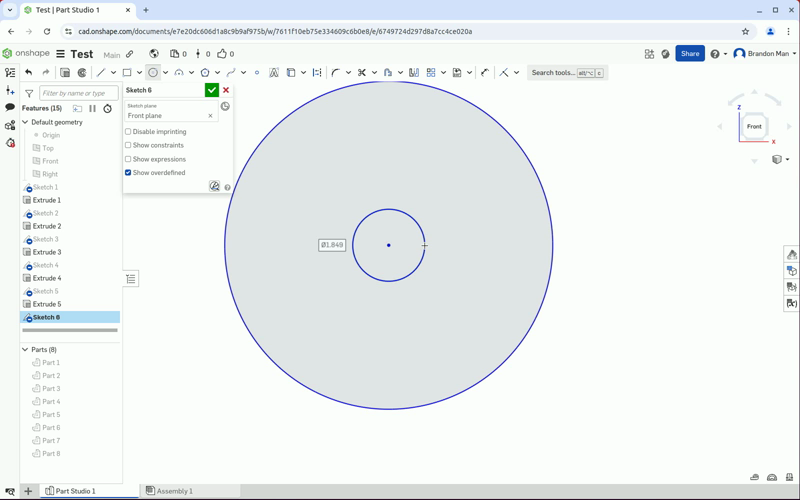
scroll(-6)
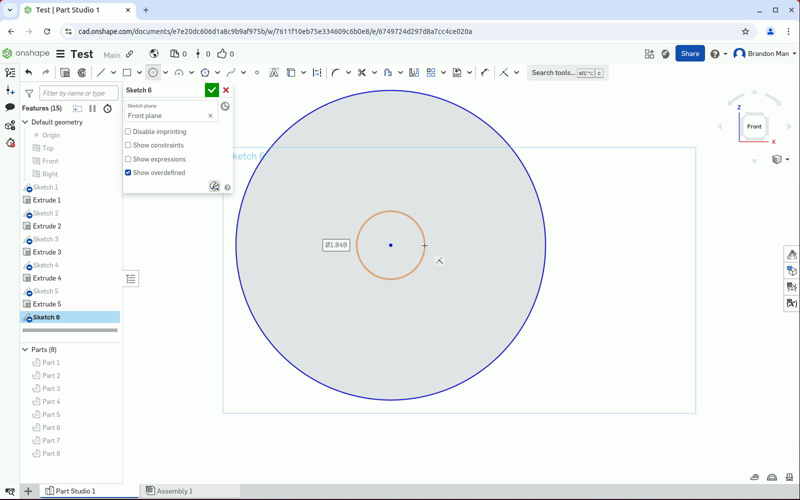
scroll(-6)
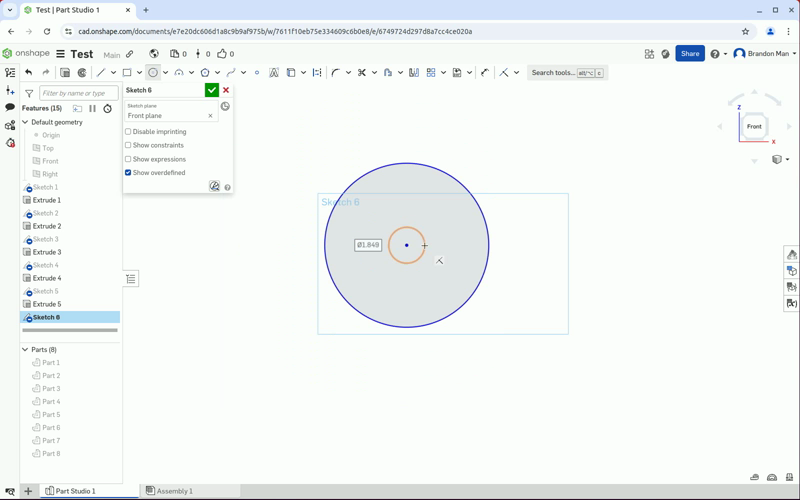
scroll(-6)
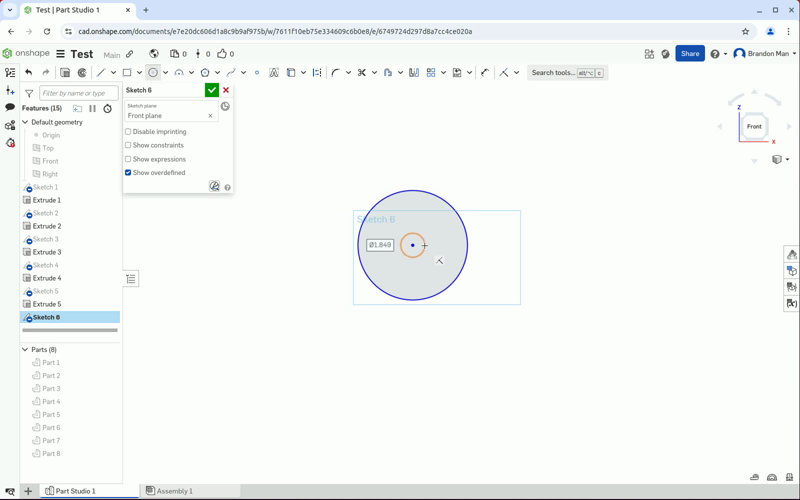
scroll(-6)
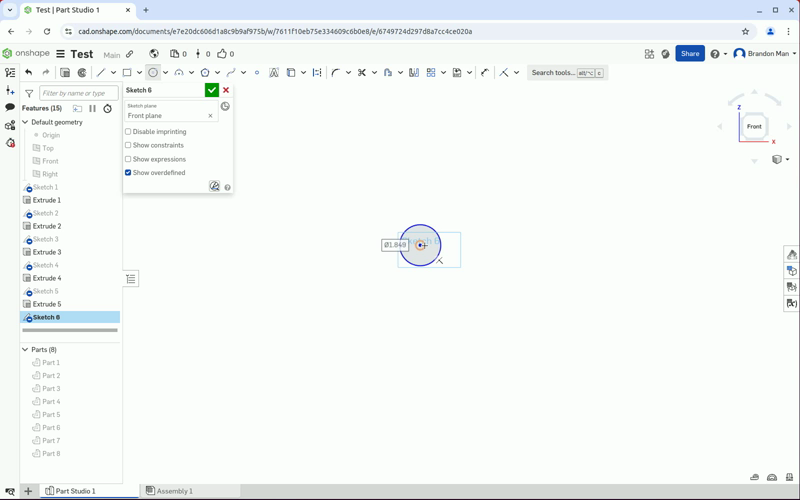
key(esc)
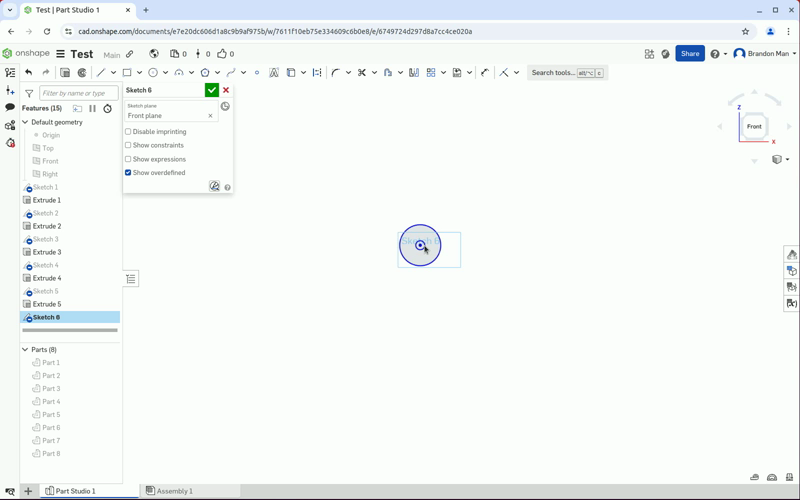
mouse_move(413, 240)
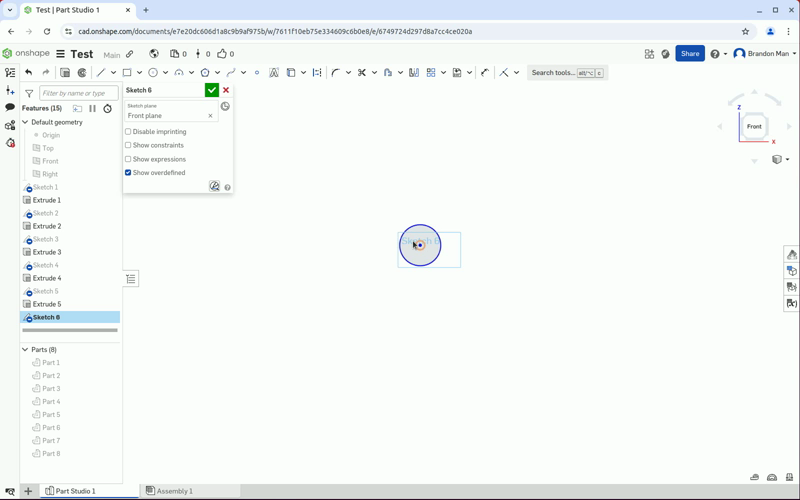
scroll(6)
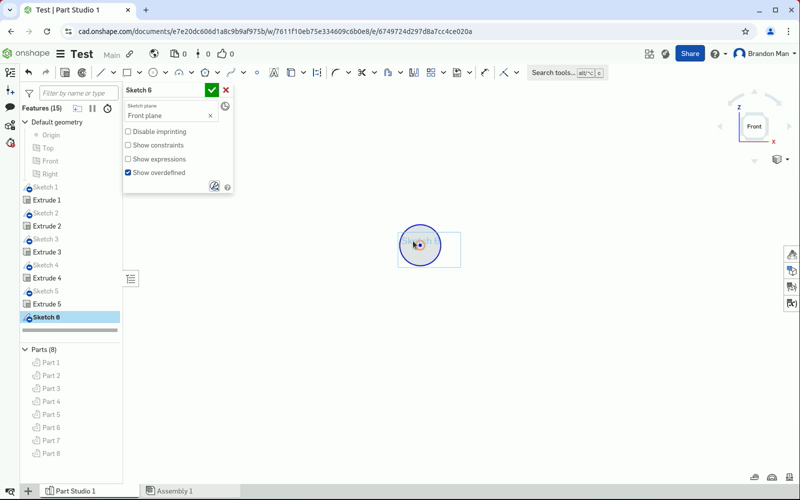
scroll(6)
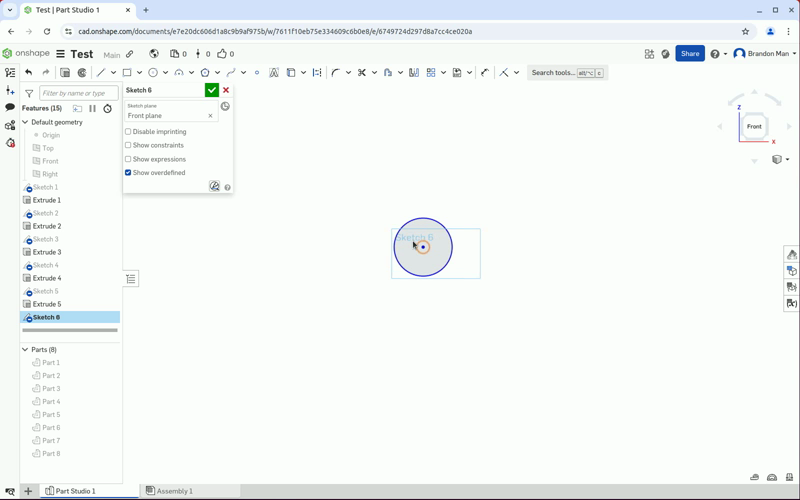
scroll(6)
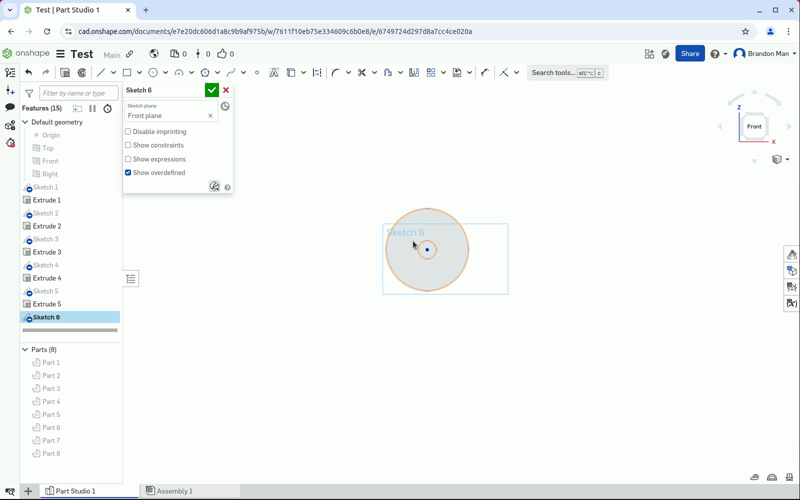
scroll(6)
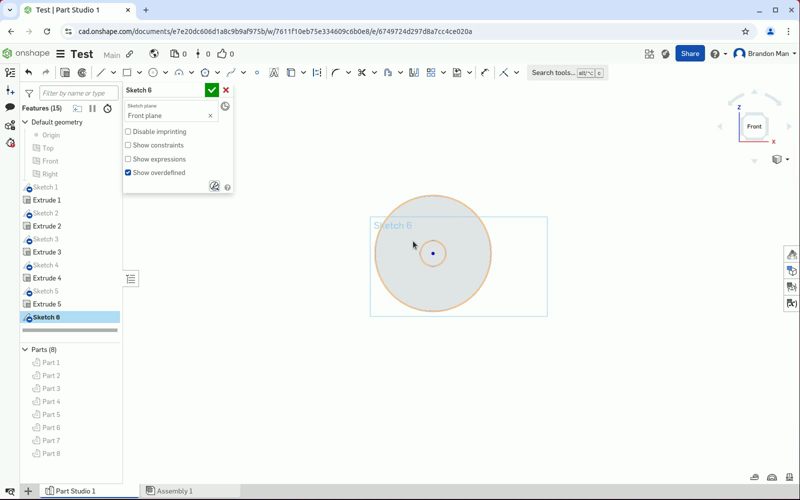
scroll(6)
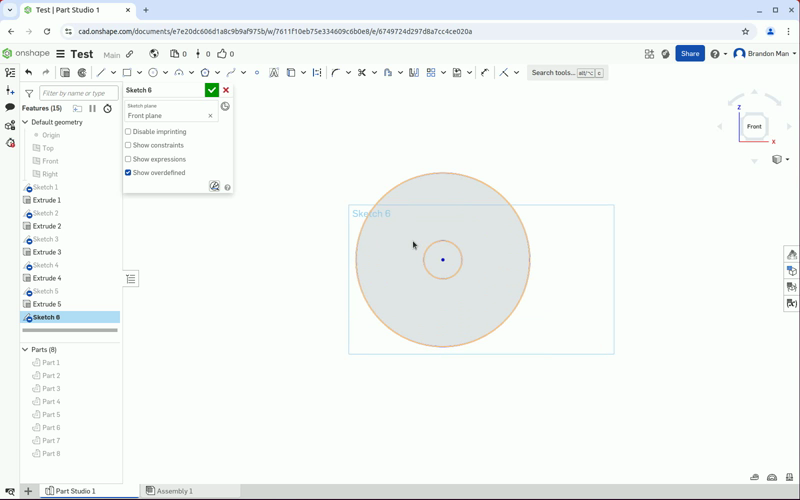
scroll(6)
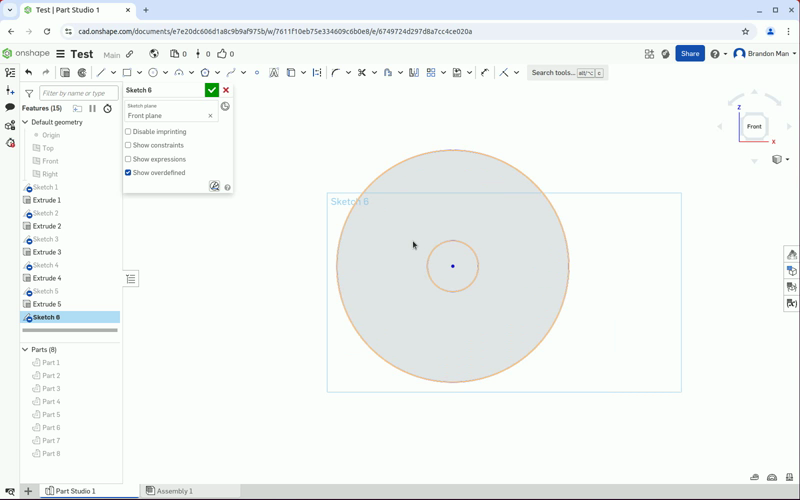
scroll(6)
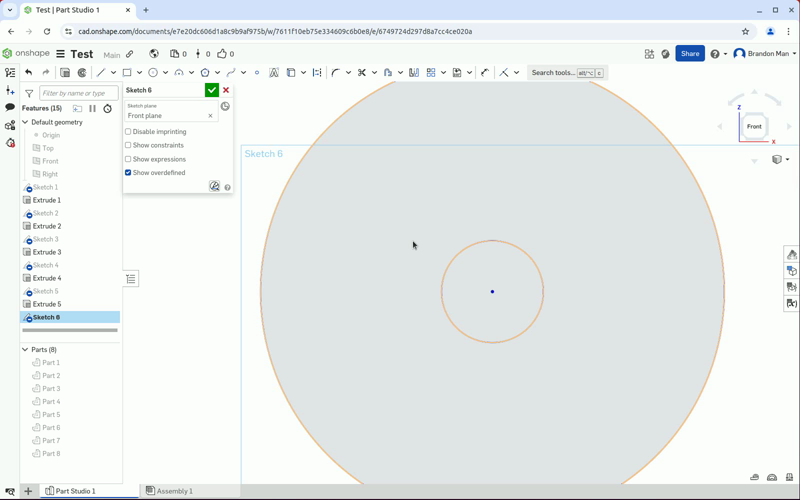
click(413, 240)
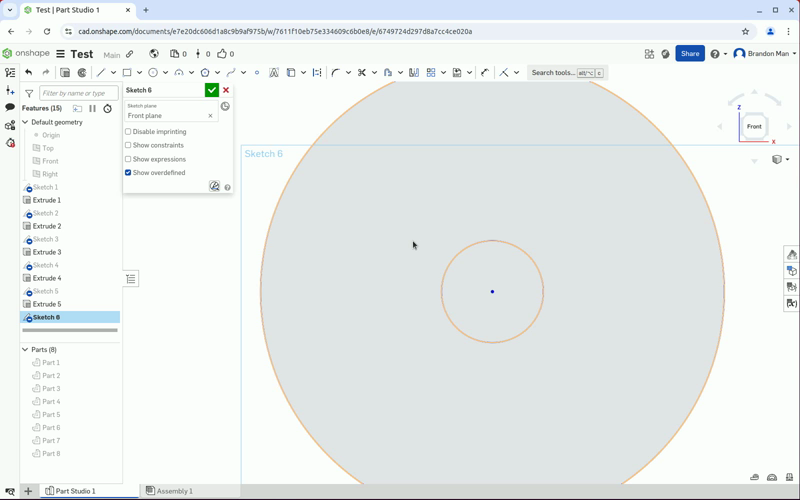
scroll(-6)
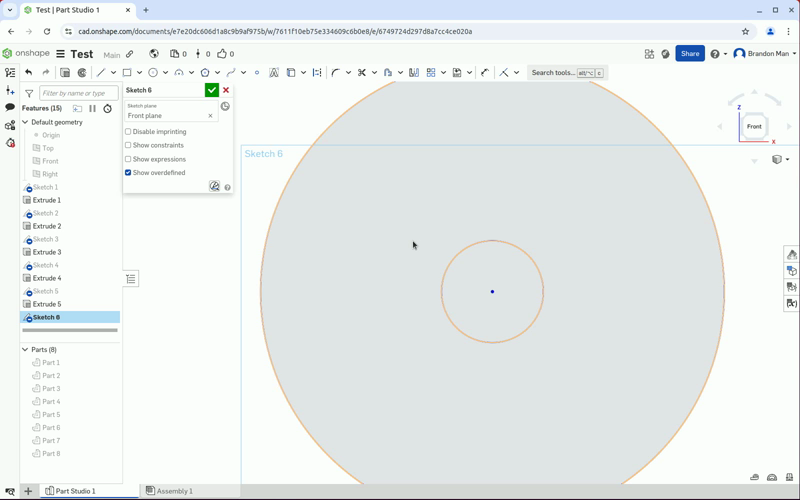
scroll(-6)
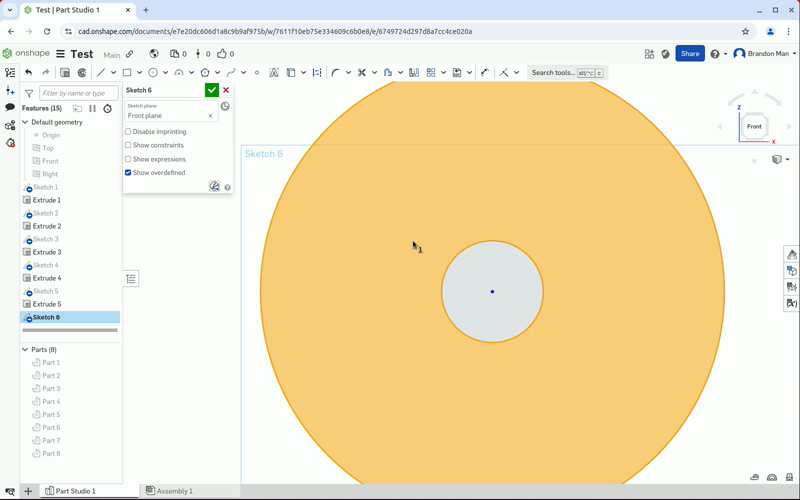
scroll(-6)
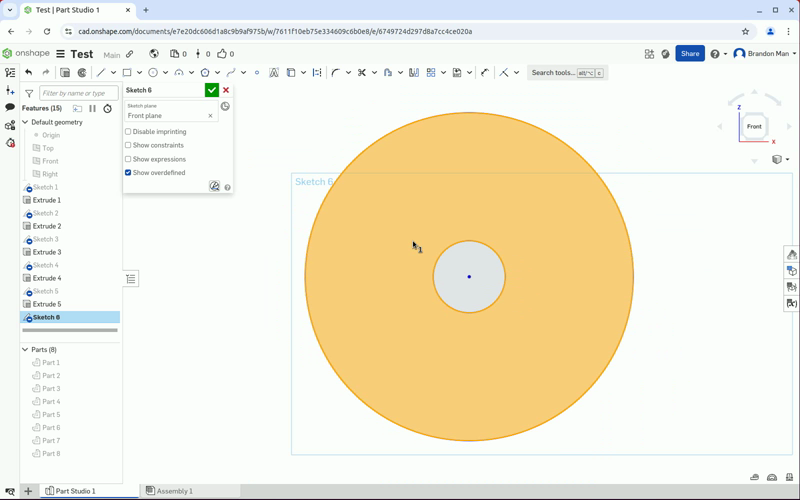
scroll(-6)
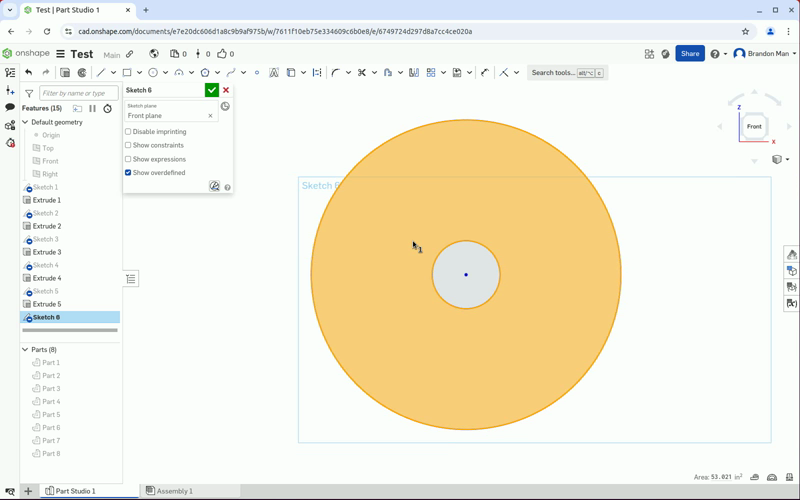
scroll(-6)
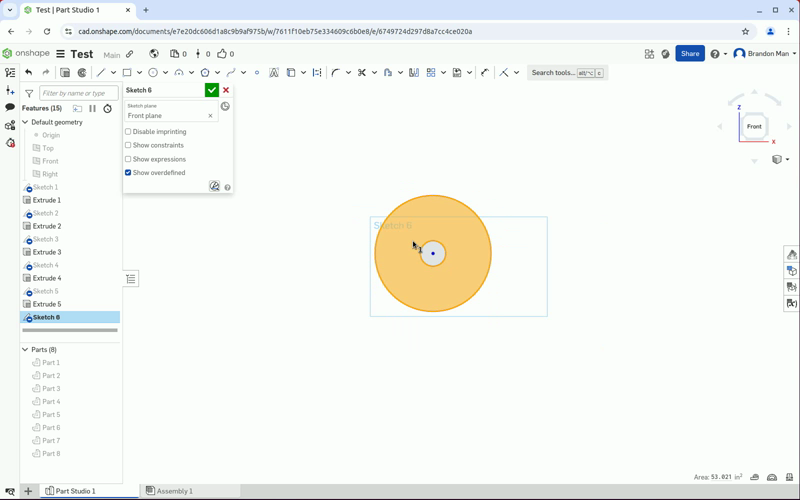
scroll(-6)
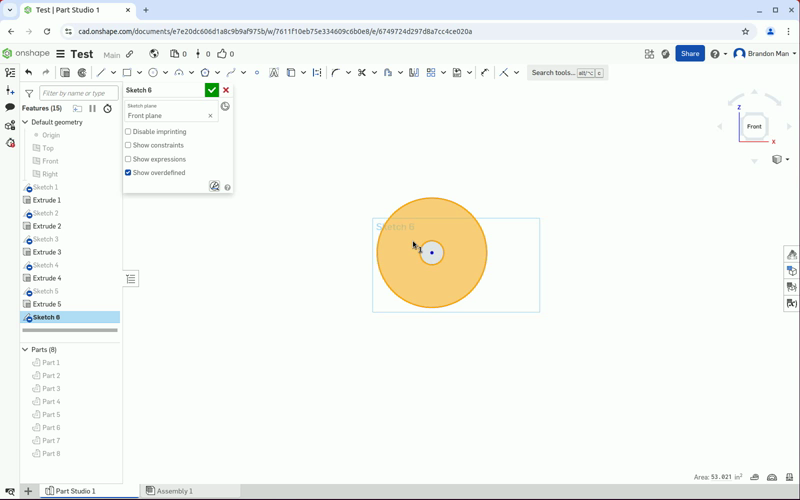
scroll(-6)
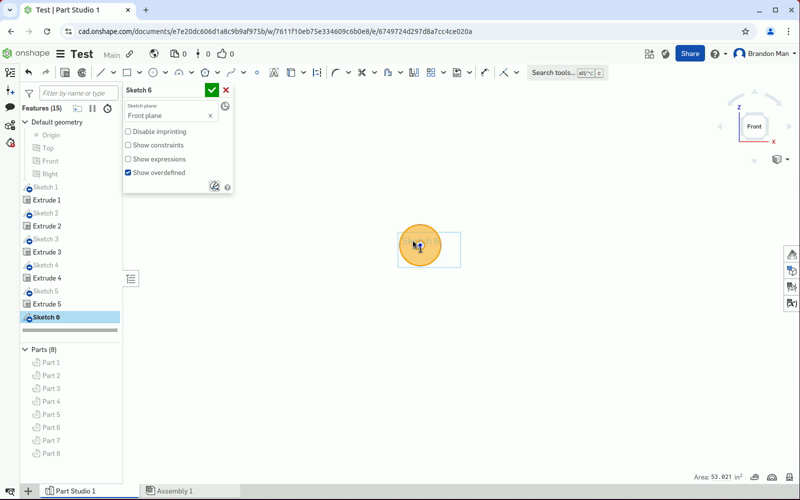
mouse_move(73, 352)
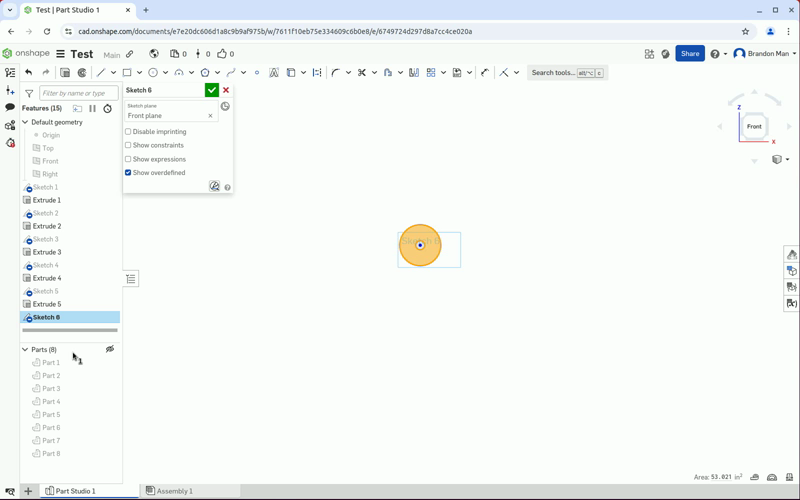
key(shift+y)
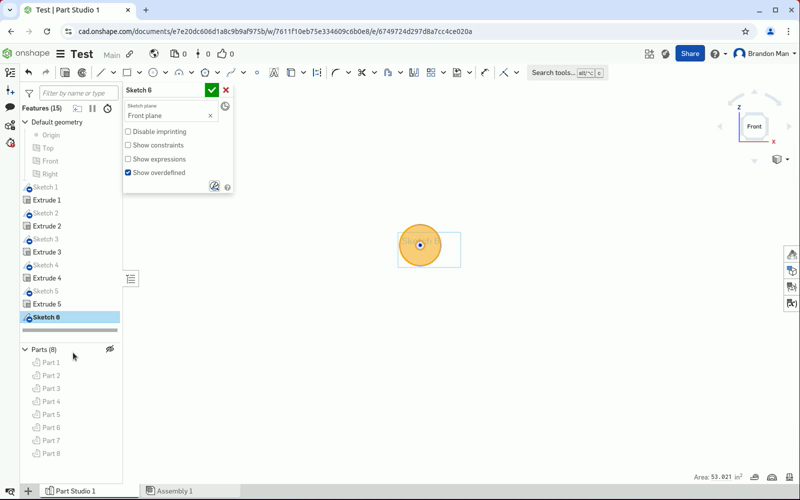
key(shift+e)
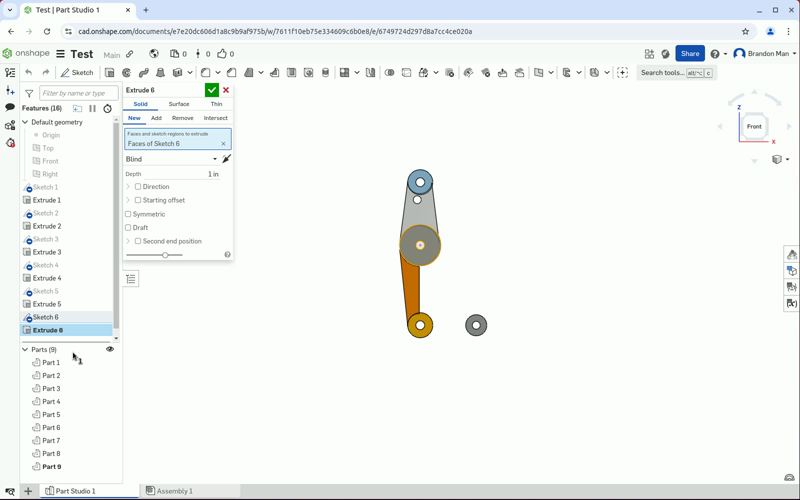
mouse_move(143, 106)
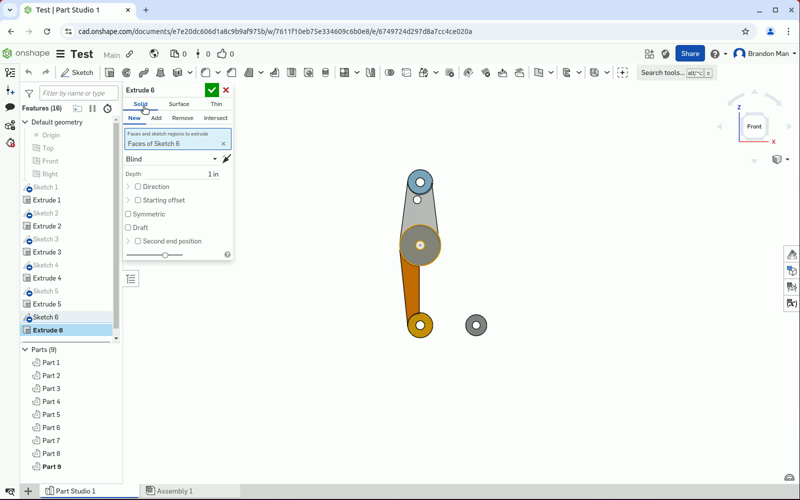
click(143, 106)
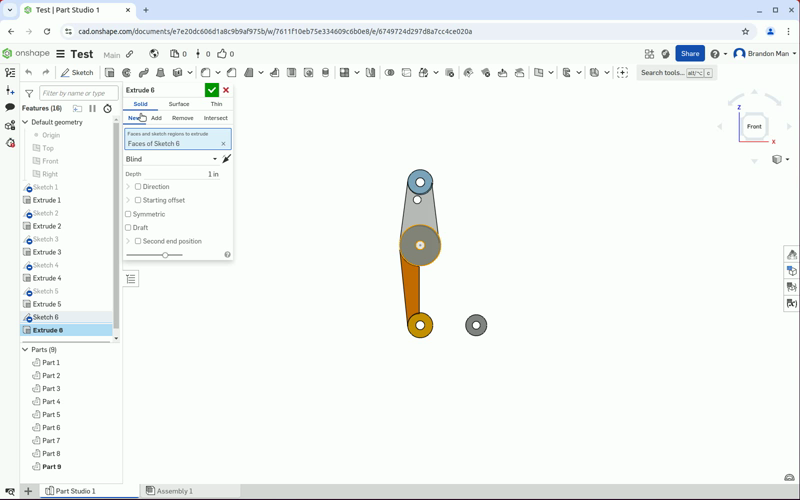
mouse_move(137, 120)
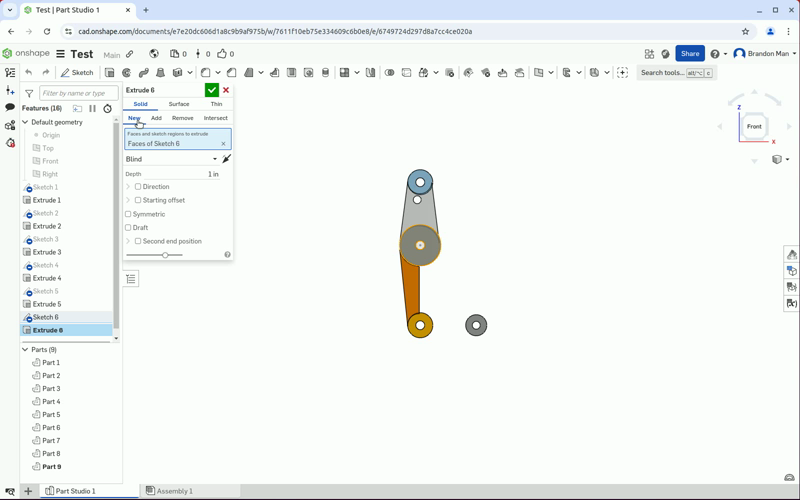
click(137, 120)
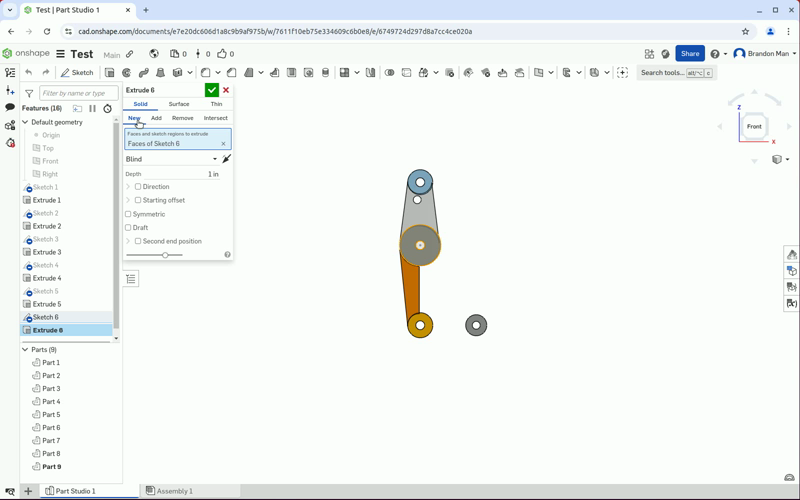
key(tab, 4)
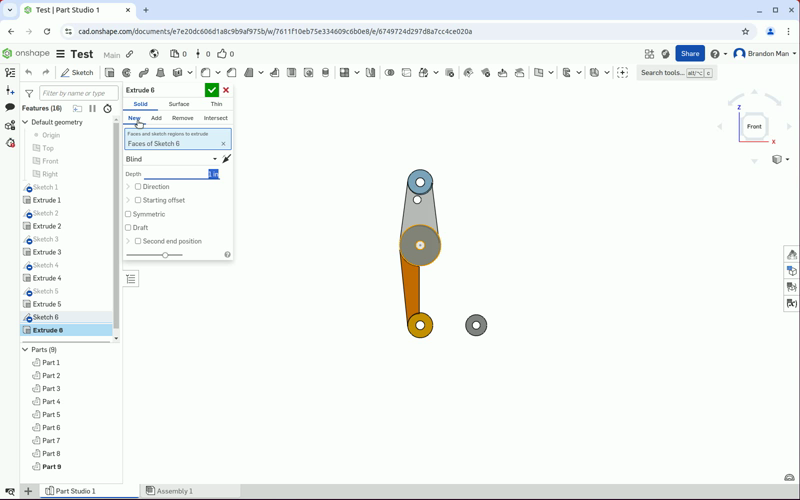
text(0.722)
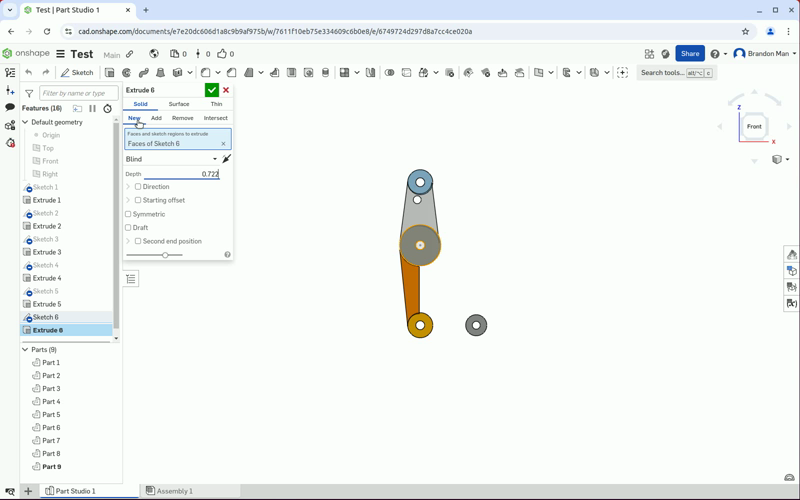
key(enter)
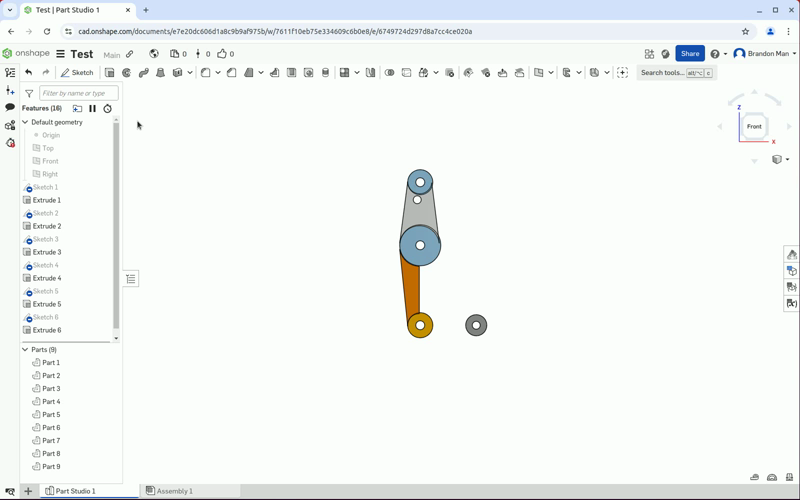
key(shift+h)
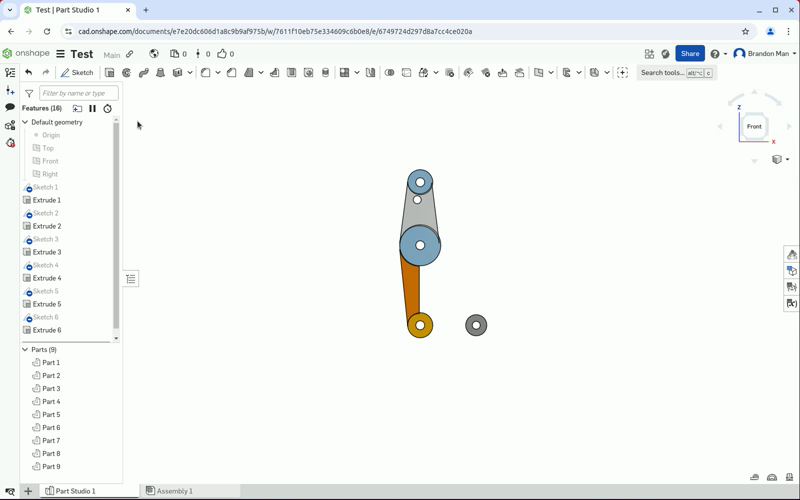
key(shift+h)
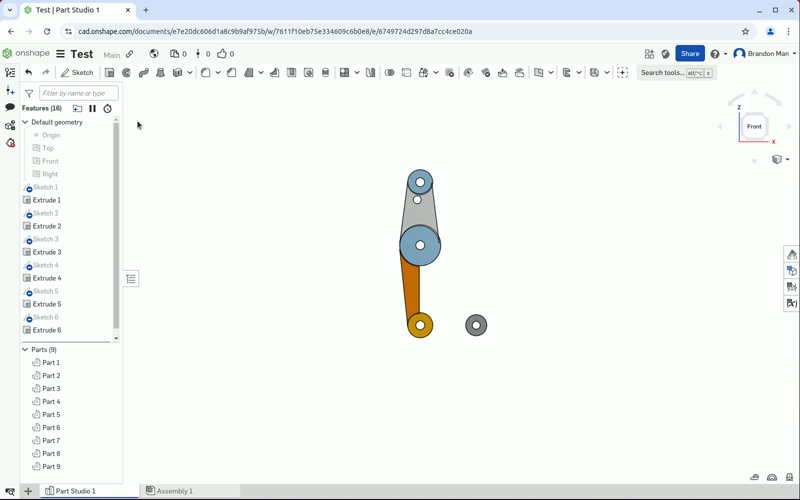
mouse_move(69, 189)
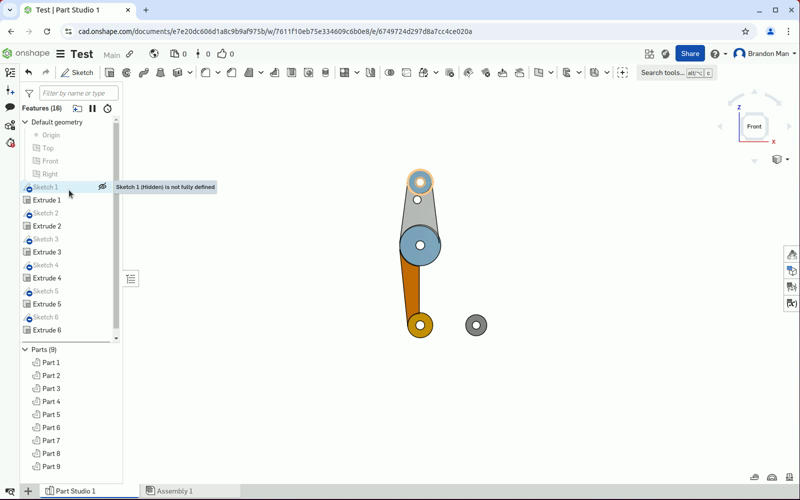
click(69, 189)
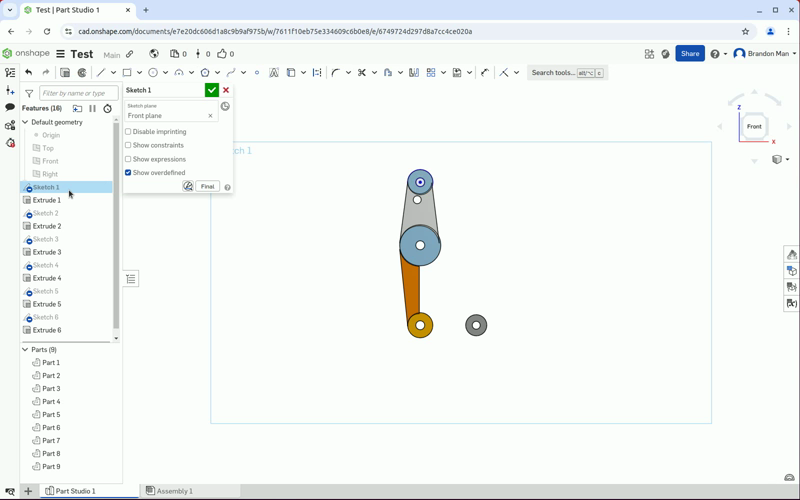
mouse_move(229, 92)
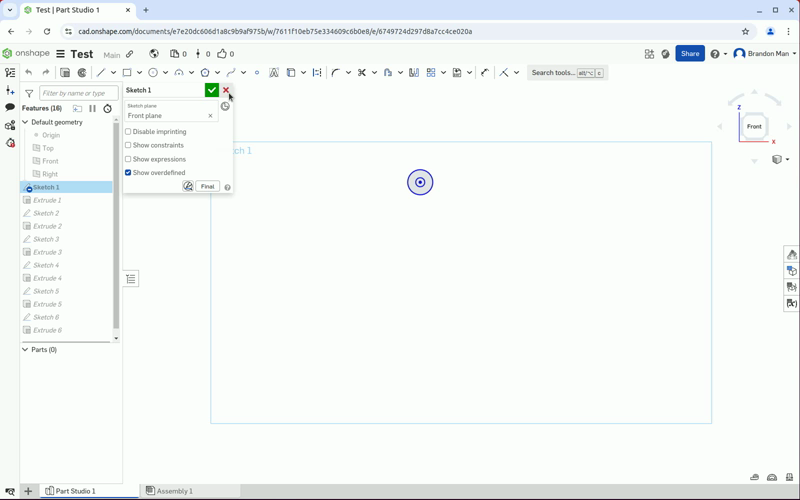
click(229, 92)
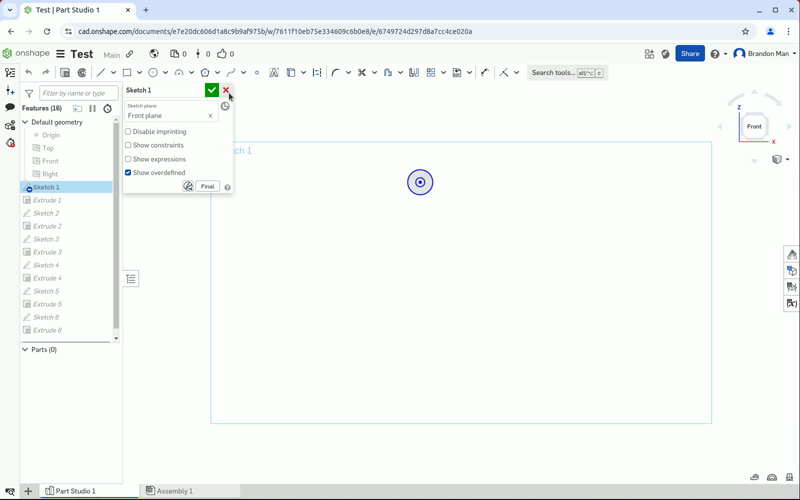
key(shift+s)
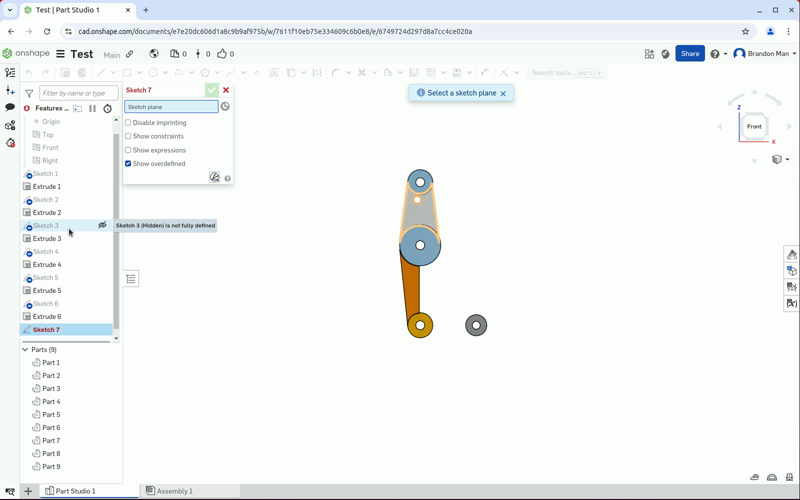
scroll(3)
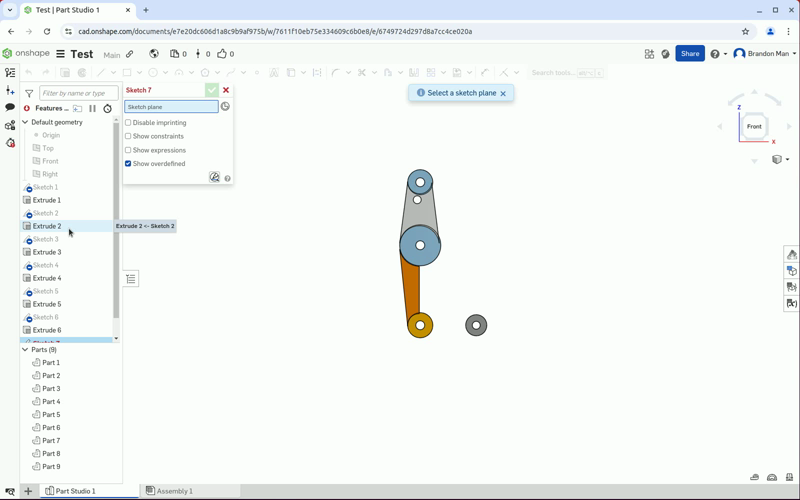
mouse_move(69, 163)
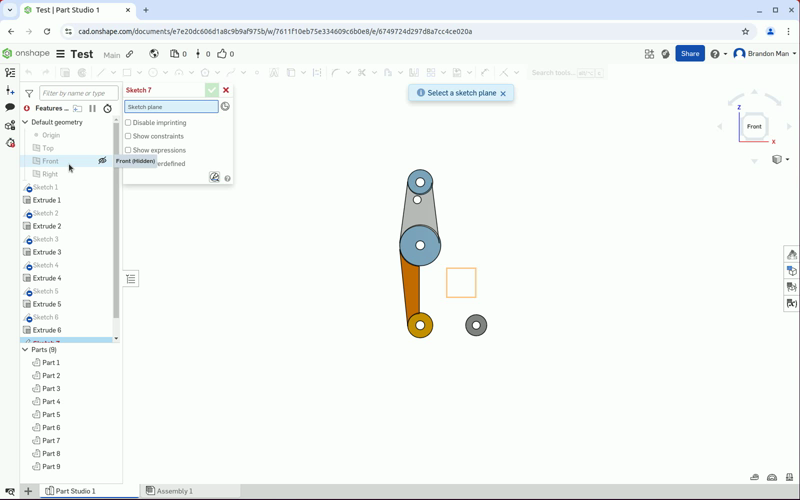
click(69, 163)
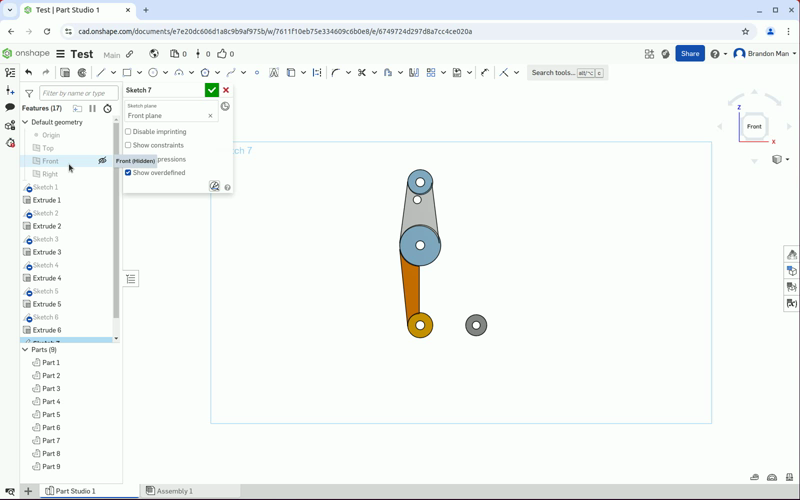
mouse_move(73, 352)
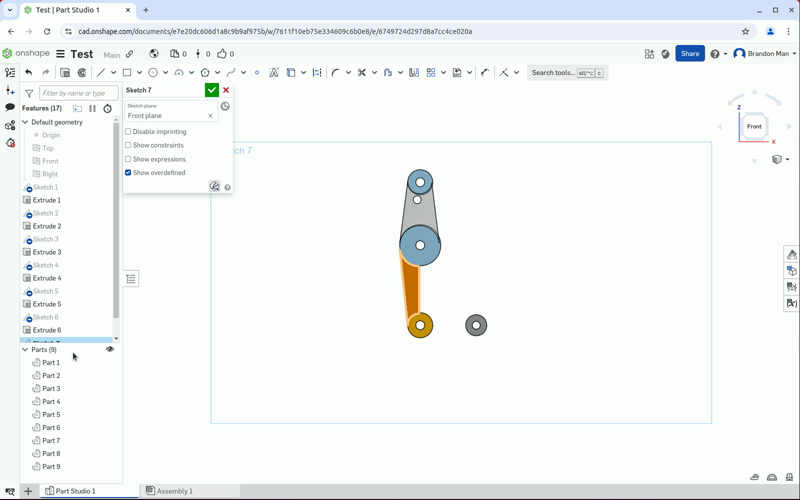
key(y)
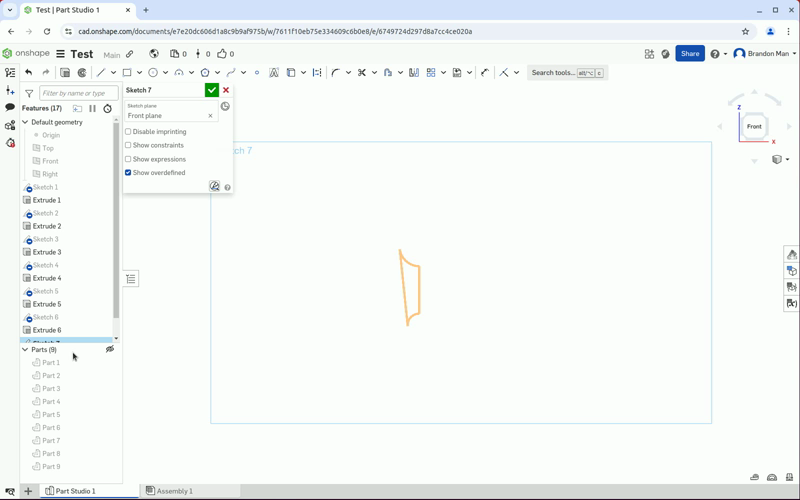
key(a)
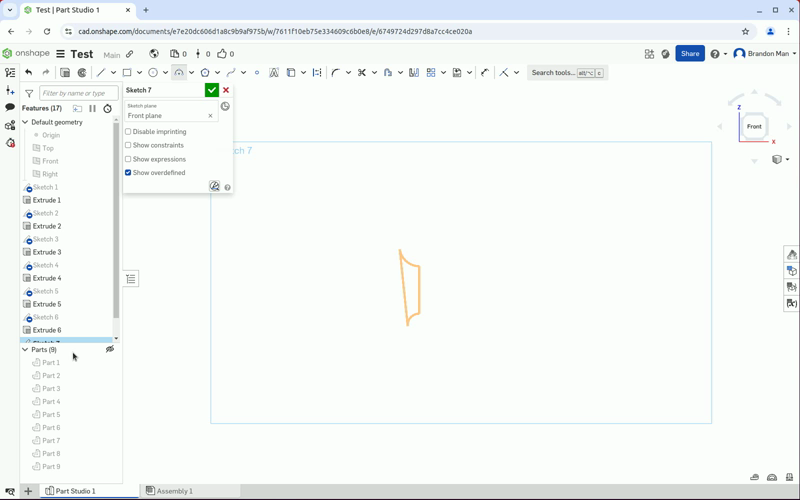
key_down(shift)
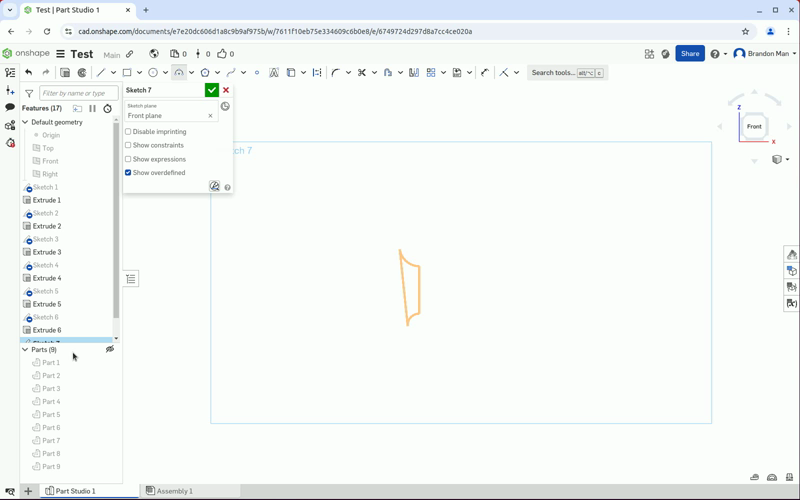
mouse_move(419, 313)
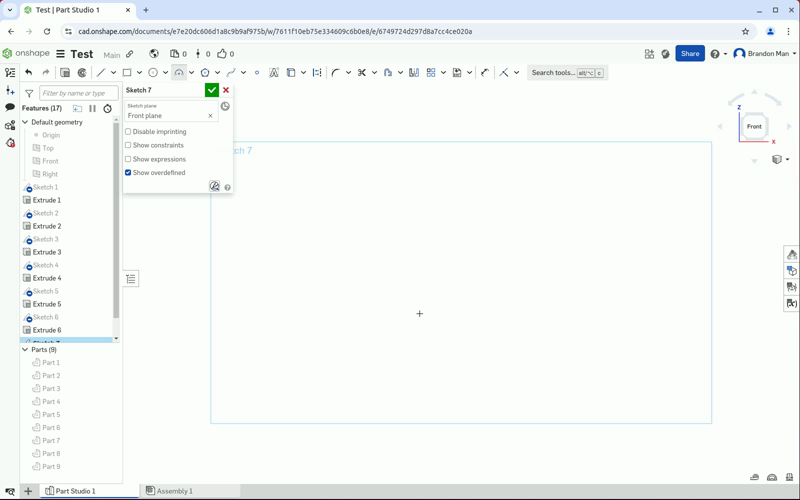
click(419, 313)
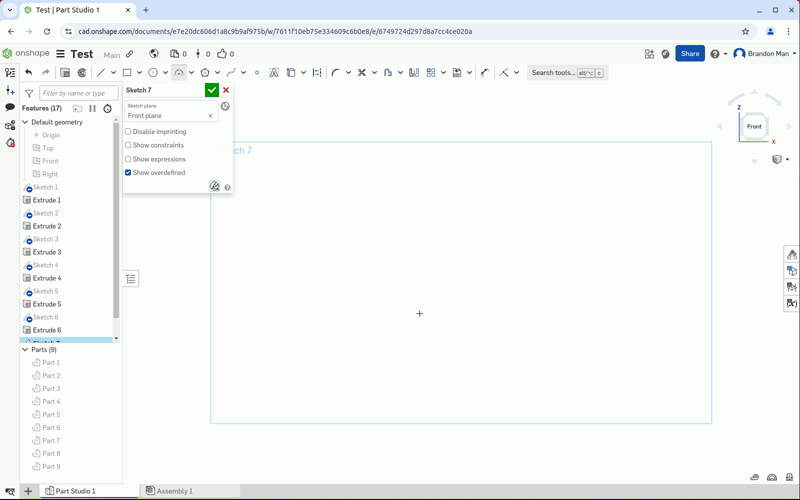
key_up(shift)
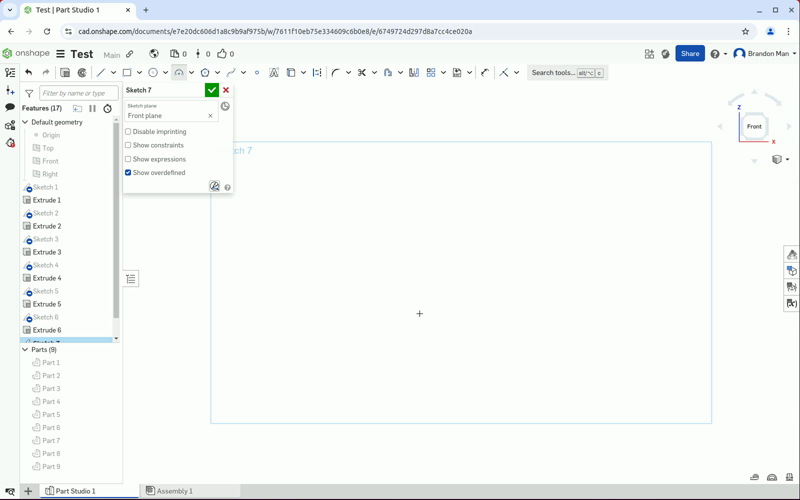
key_down(shift)
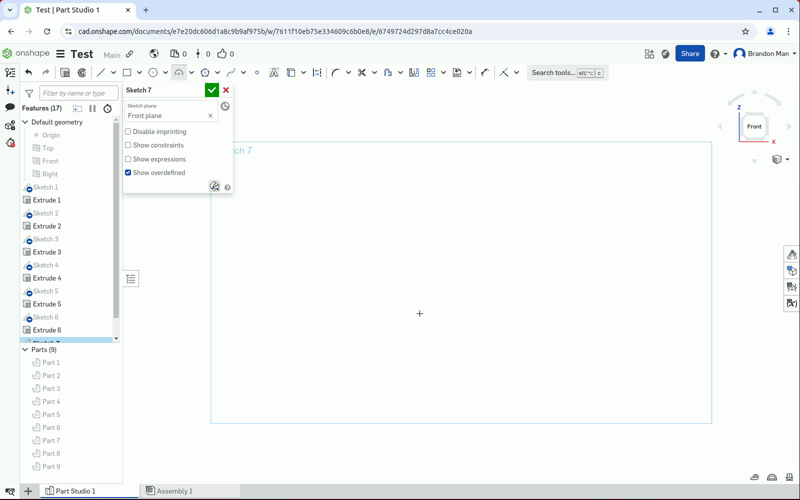
mouse_move(420, 337)
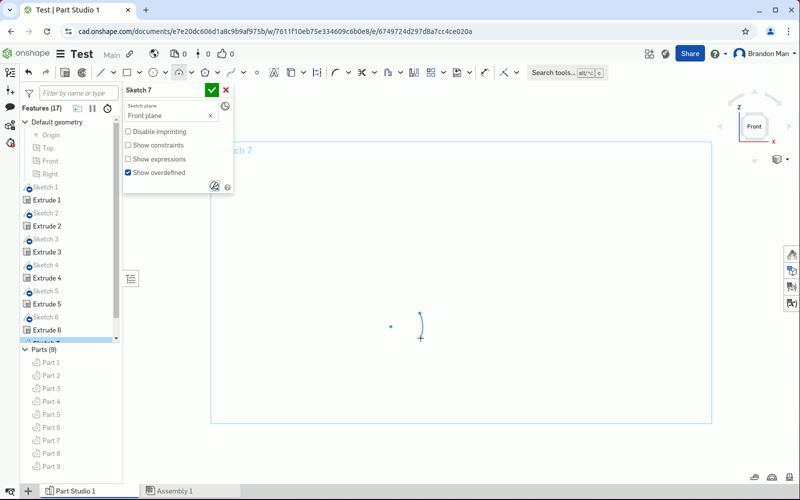
click(420, 337)
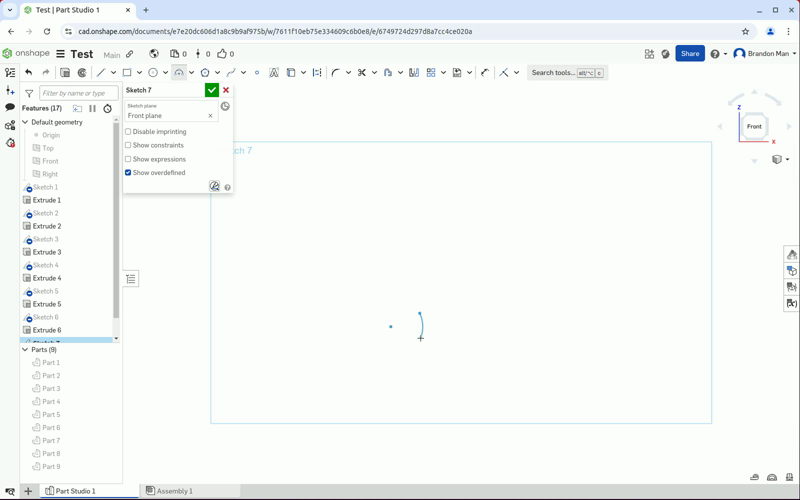
mouse_move(431, 325)
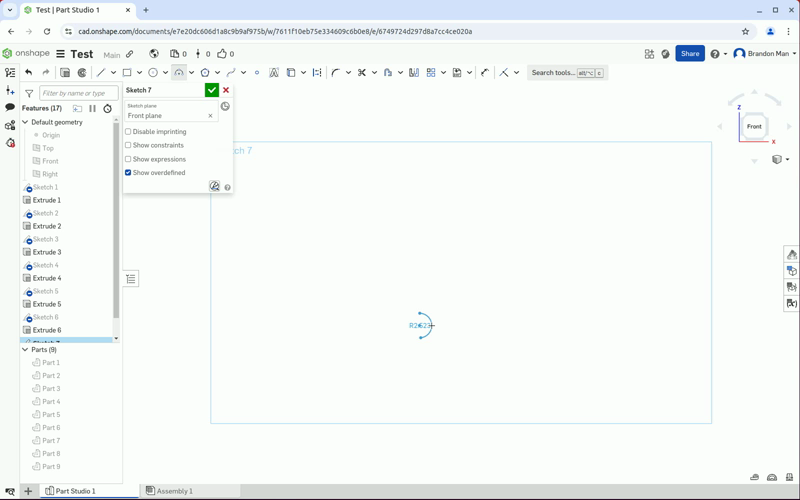
click(431, 325)
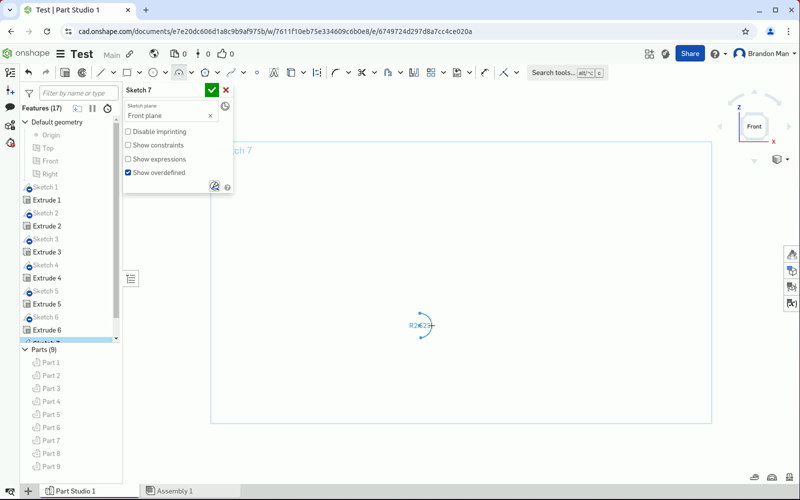
key_up(shift)
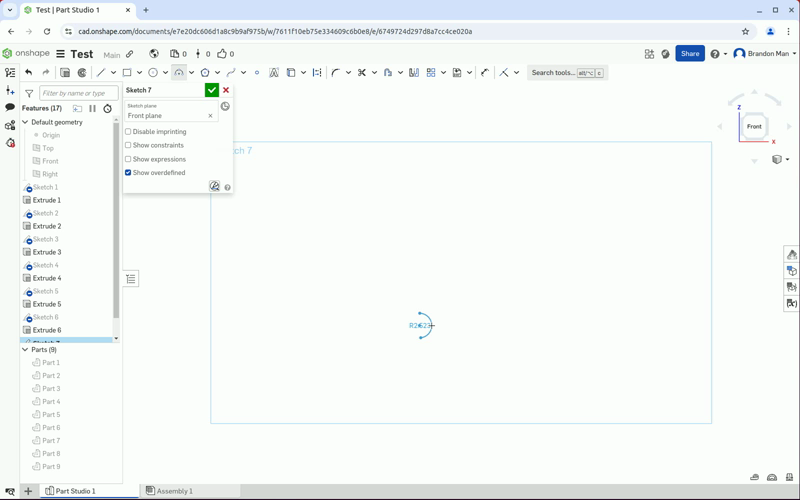
key(esc)
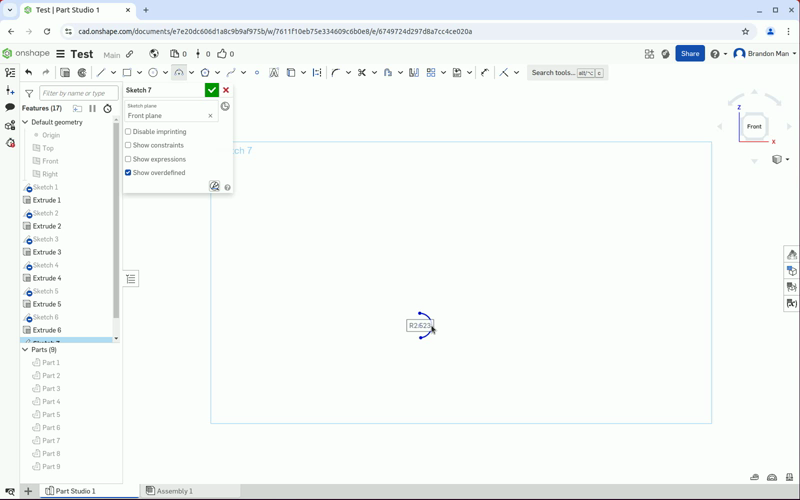
key(l)
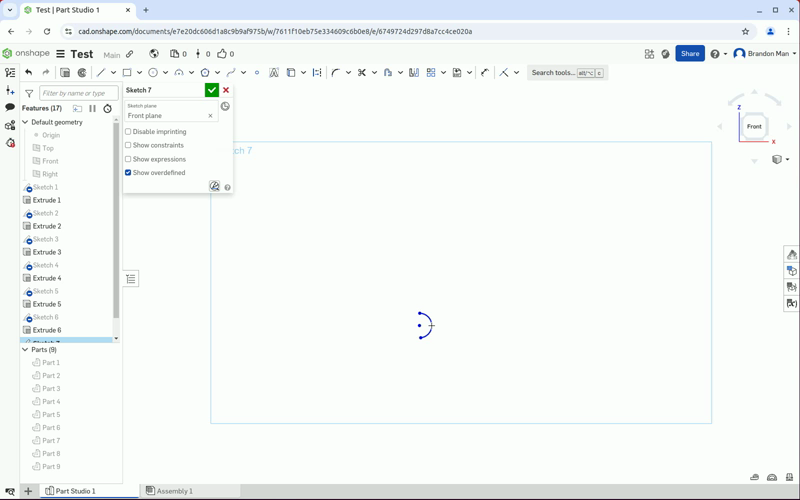
mouse_move(420, 337)
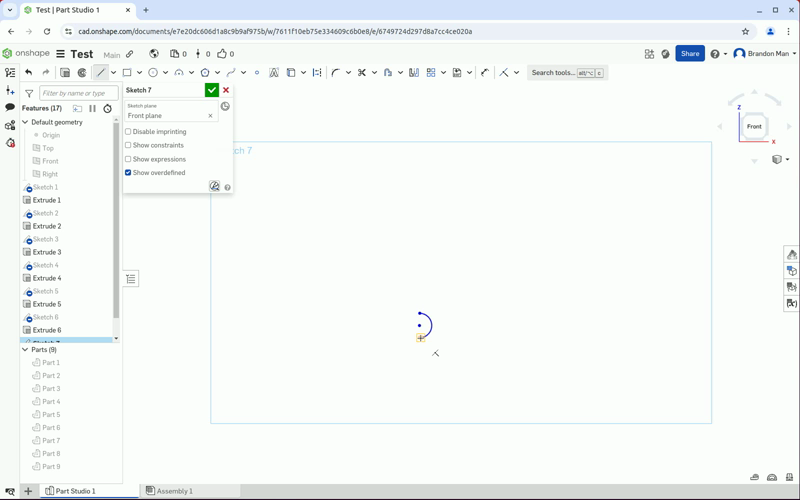
click(420, 337)
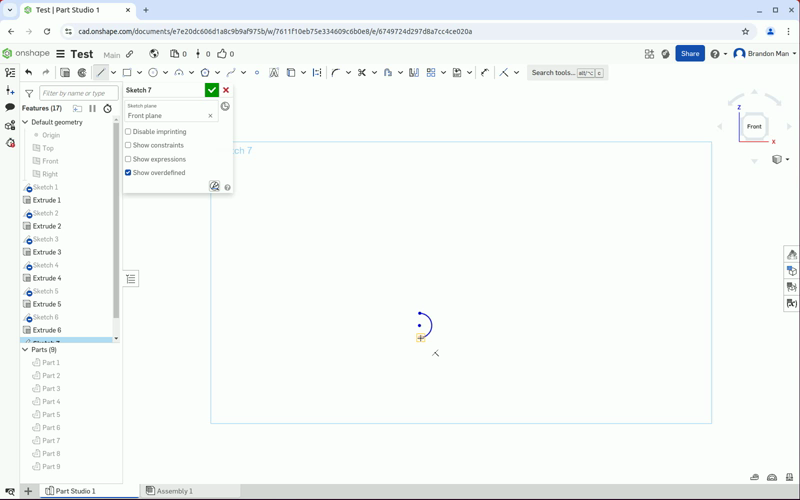
key_down(shift)
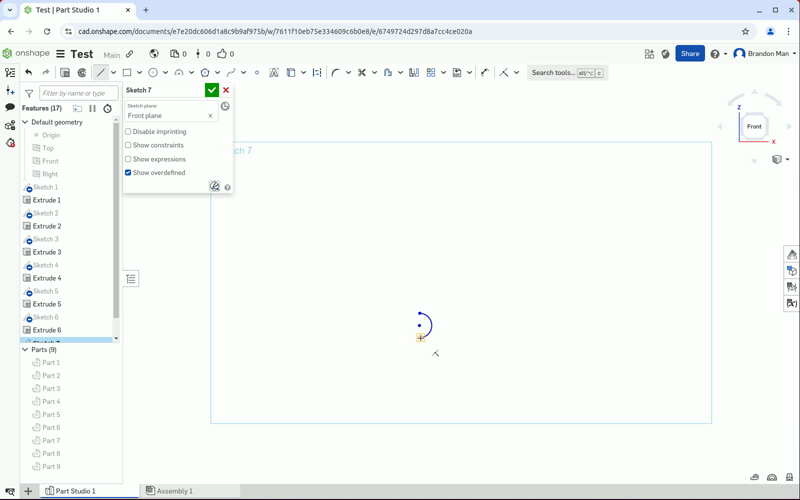
mouse_move(450, 337)
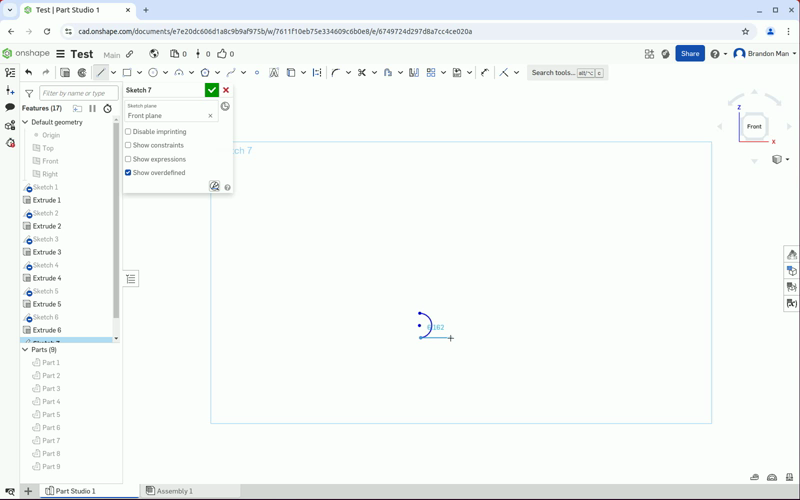
mouse_move(476, 335)
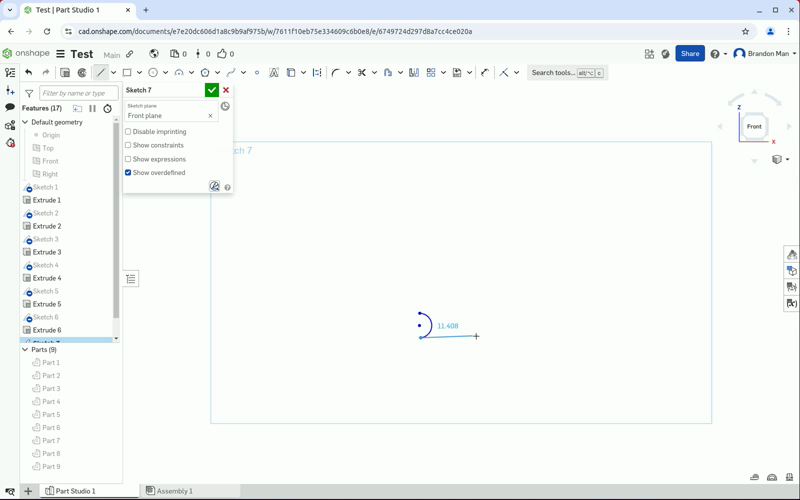
click(476, 335)
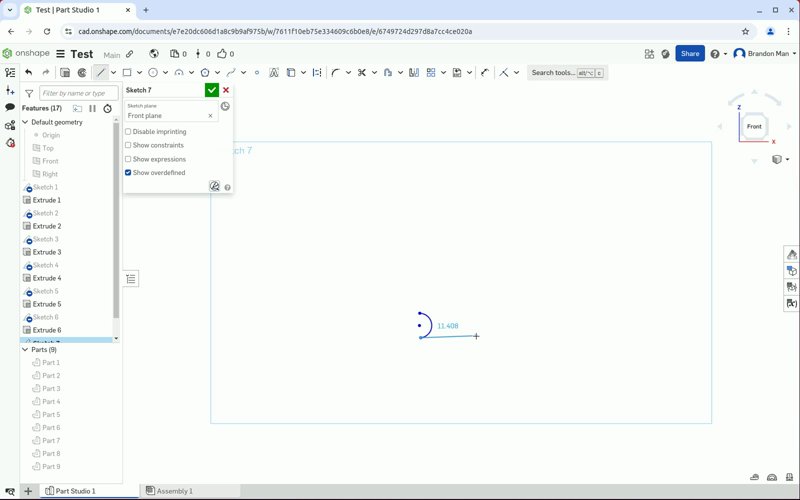
key_up(shift)
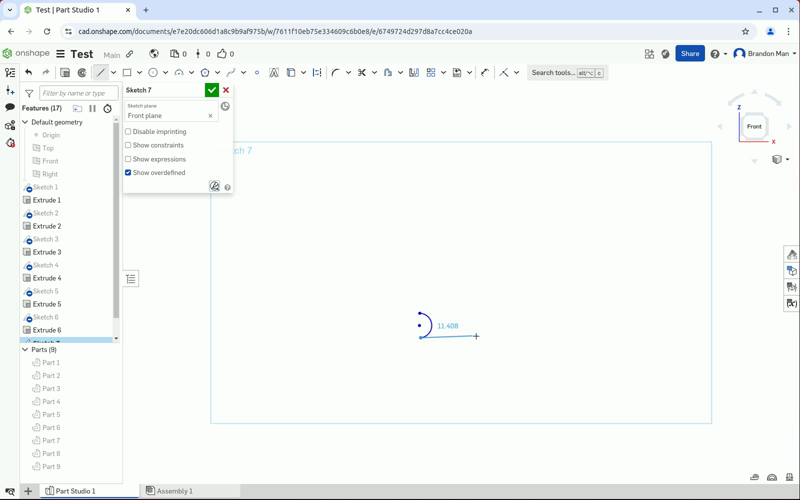
key(esc)
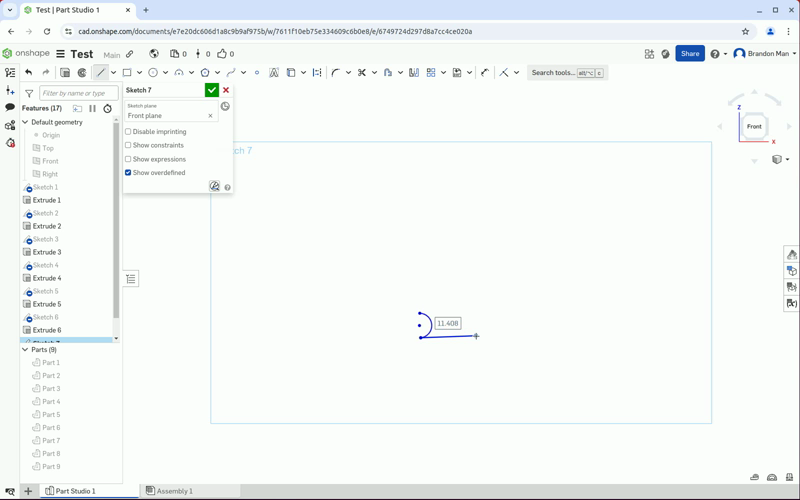
key(a)
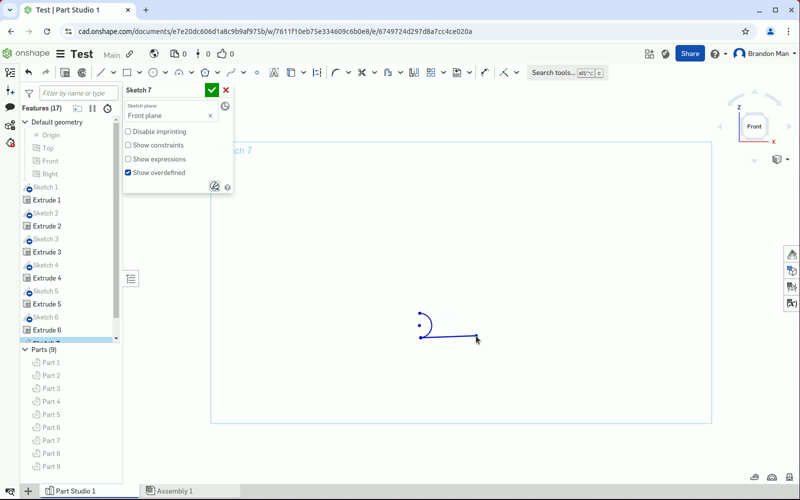
mouse_move(476, 335)
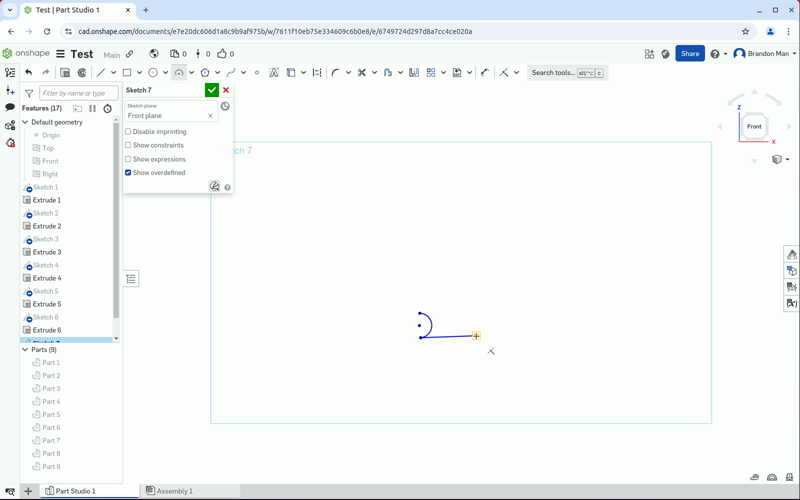
click(476, 335)
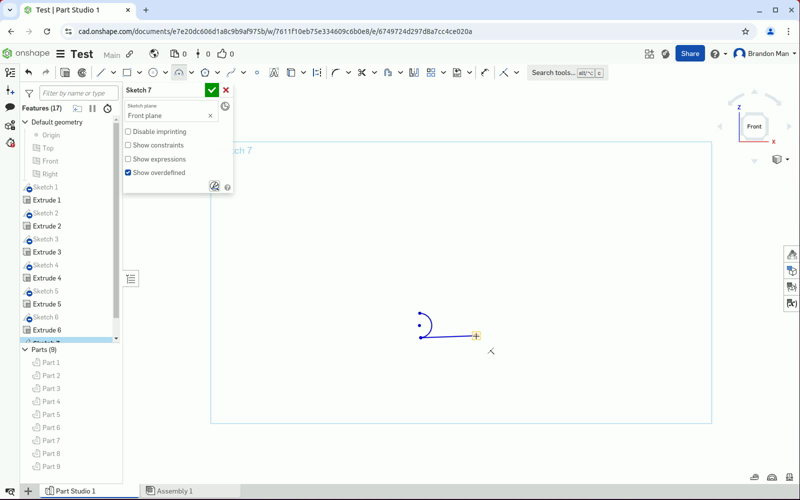
key_down(shift)
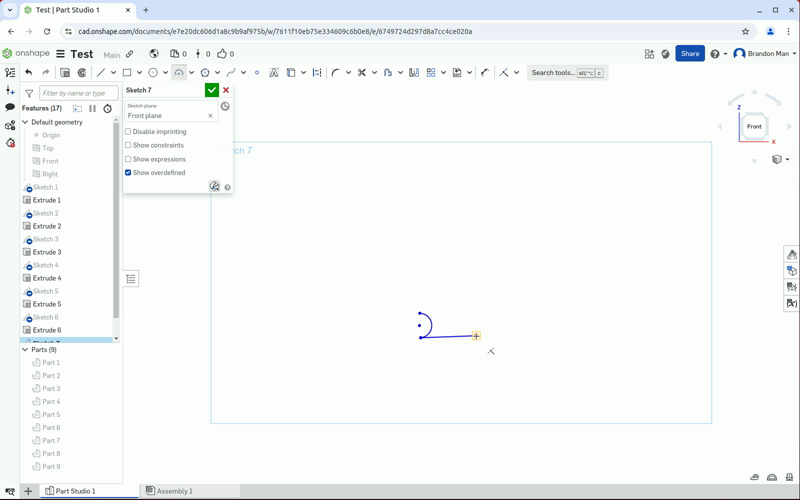
mouse_move(476, 315)
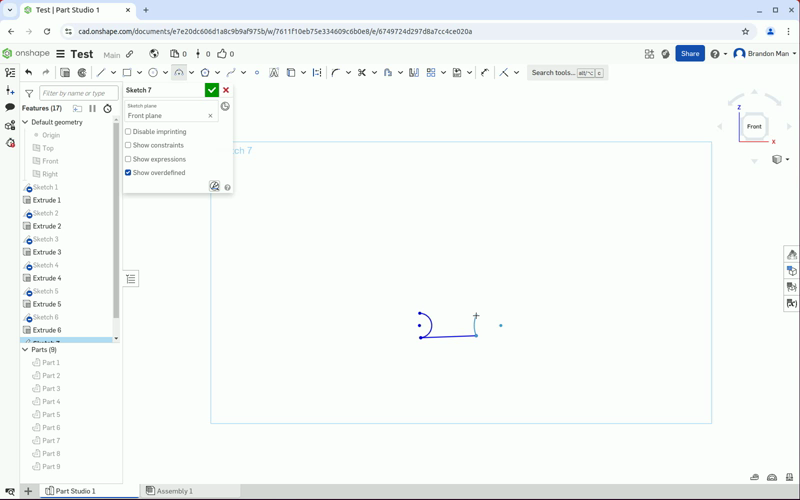
click(476, 315)
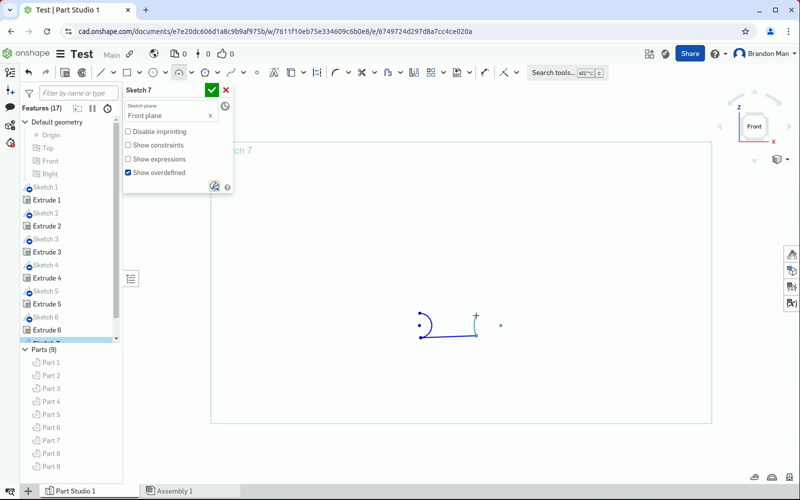
mouse_move(465, 325)
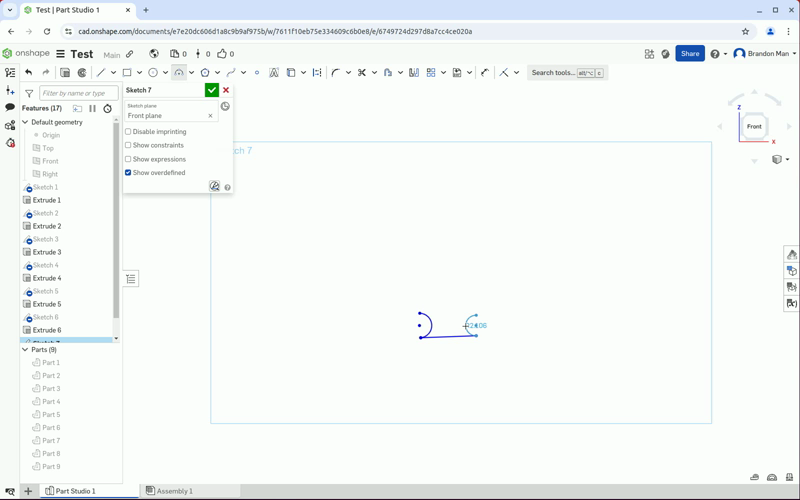
click(465, 325)
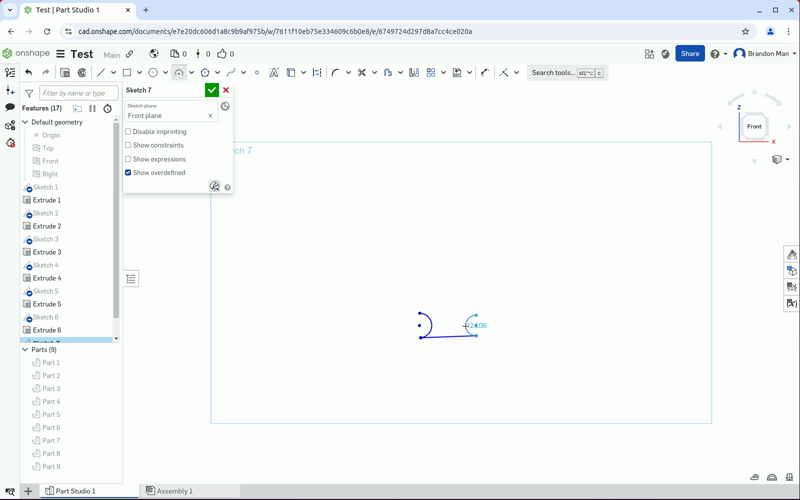
key_up(shift)
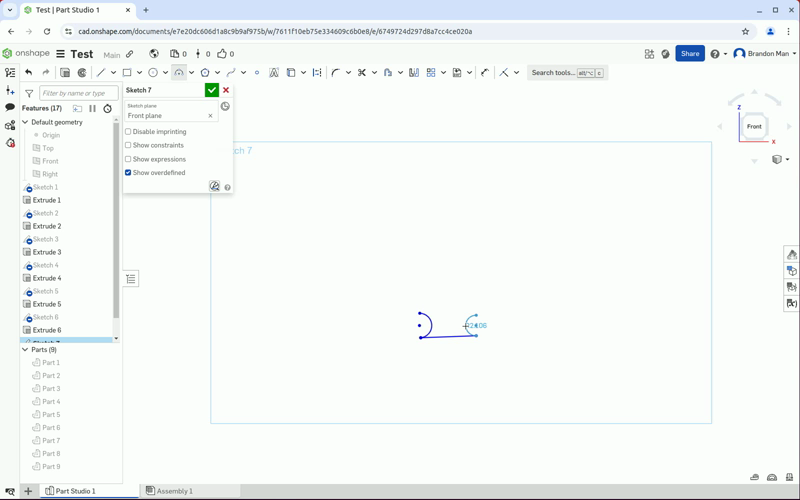
key(esc)
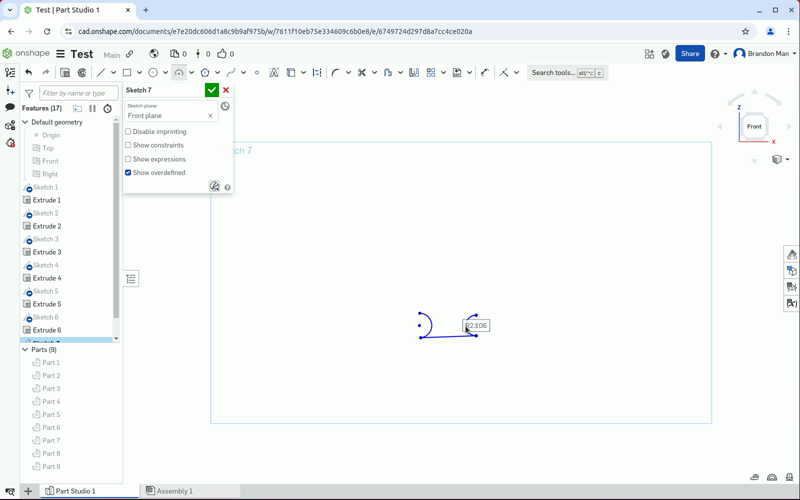
key(l)
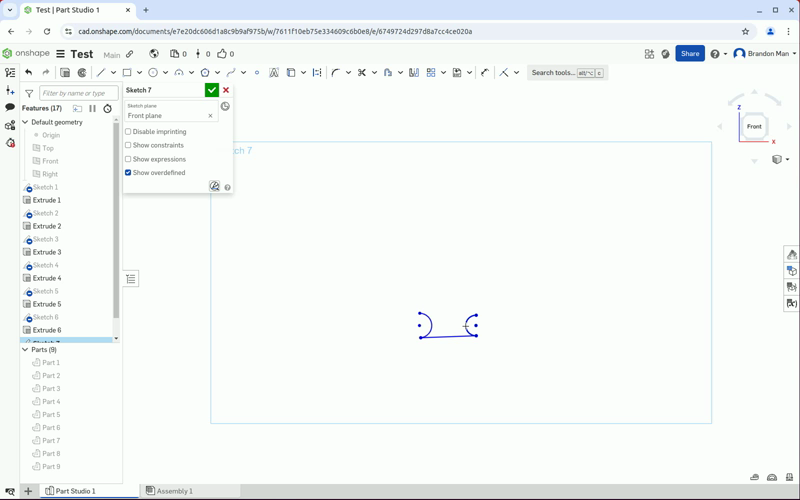
mouse_move(476, 315)
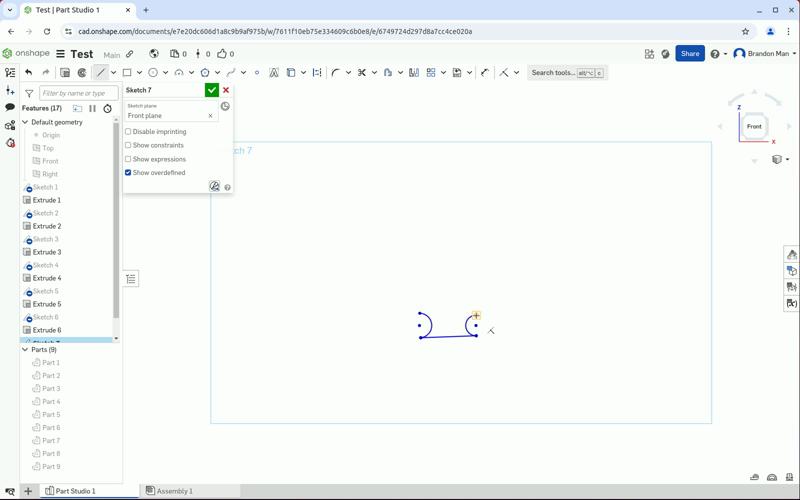
click(476, 315)
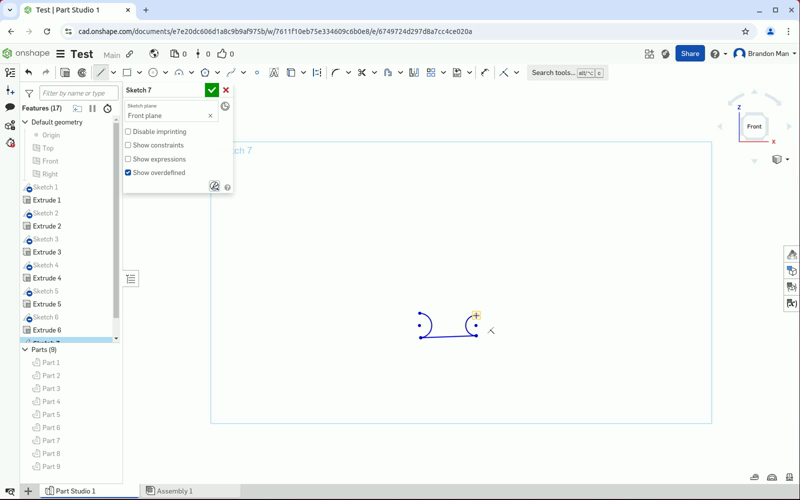
key_down(shift)
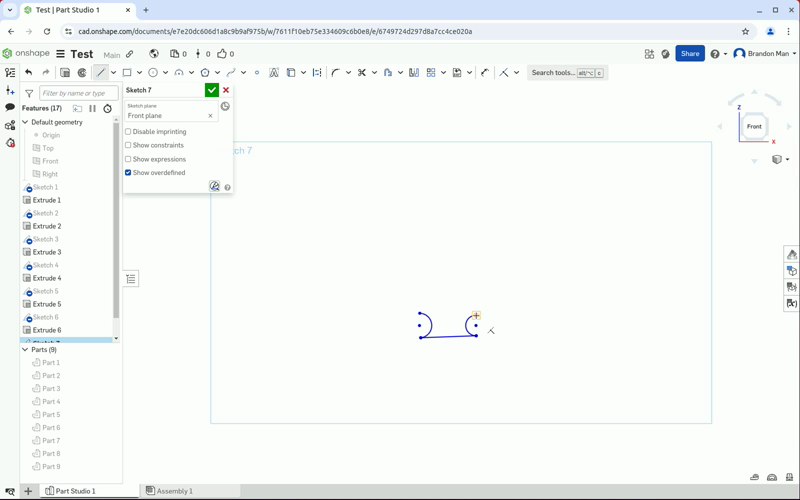
mouse_move(506, 315)
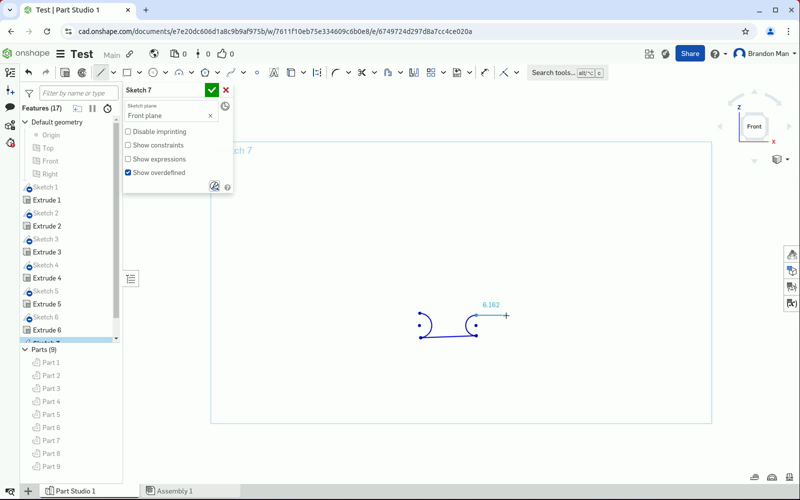
mouse_move(443, 314)
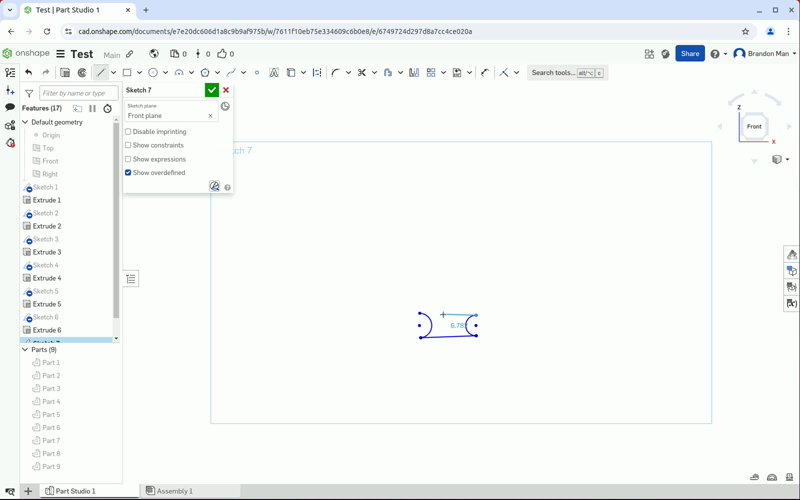
click(443, 314)
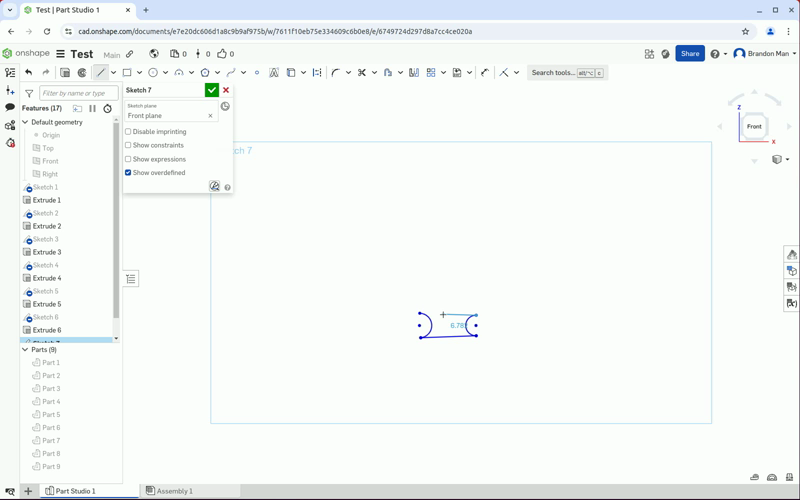
key_up(shift)
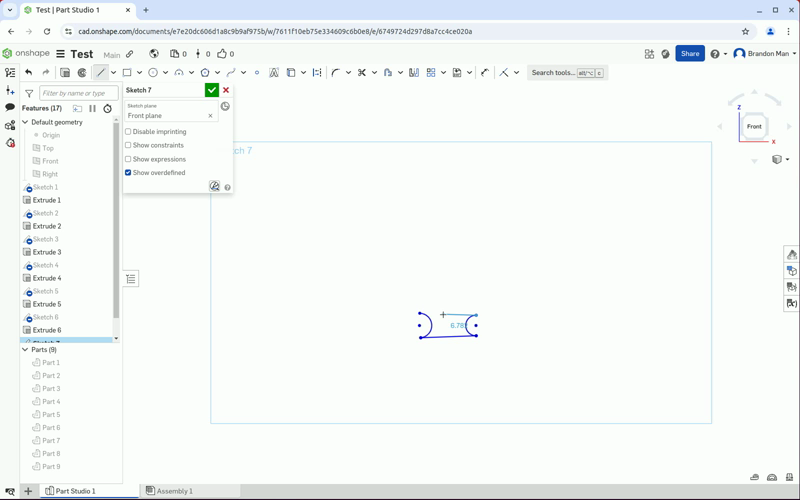
key(esc)
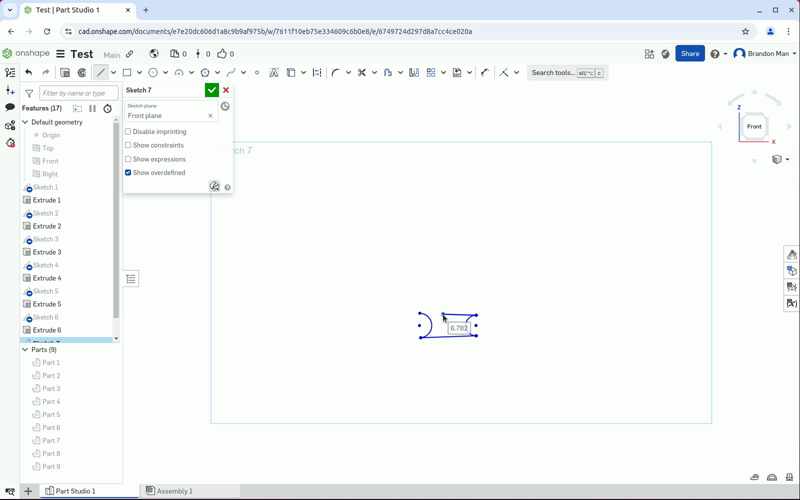
key(a)
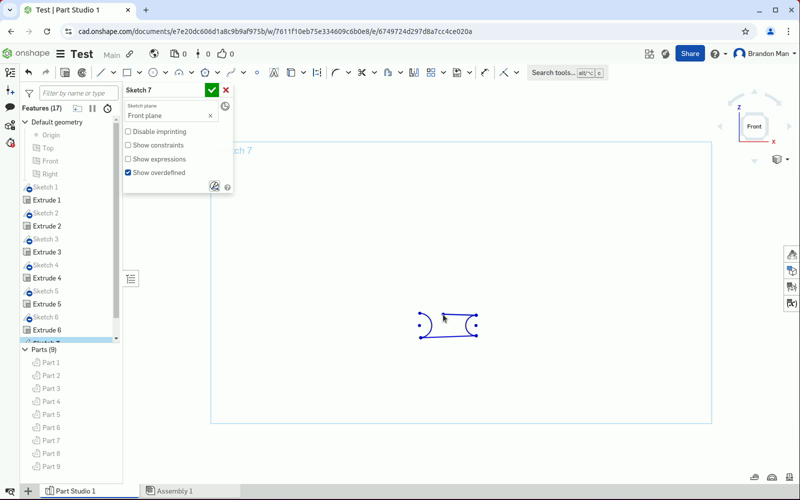
mouse_move(443, 314)
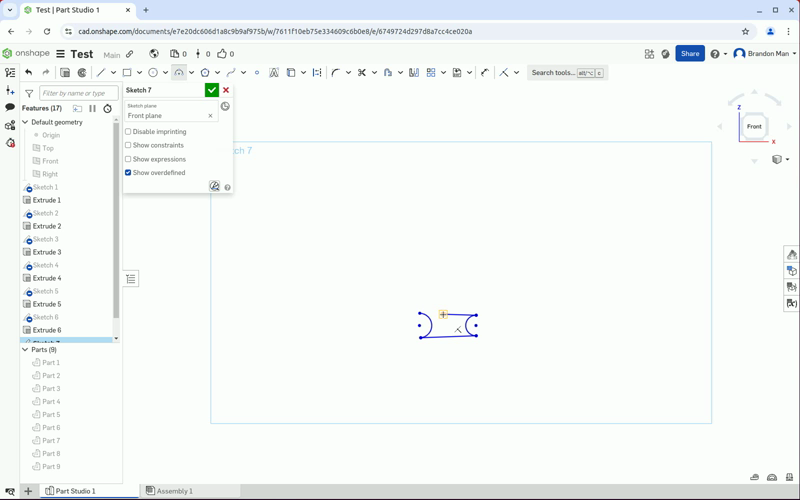
click(443, 314)
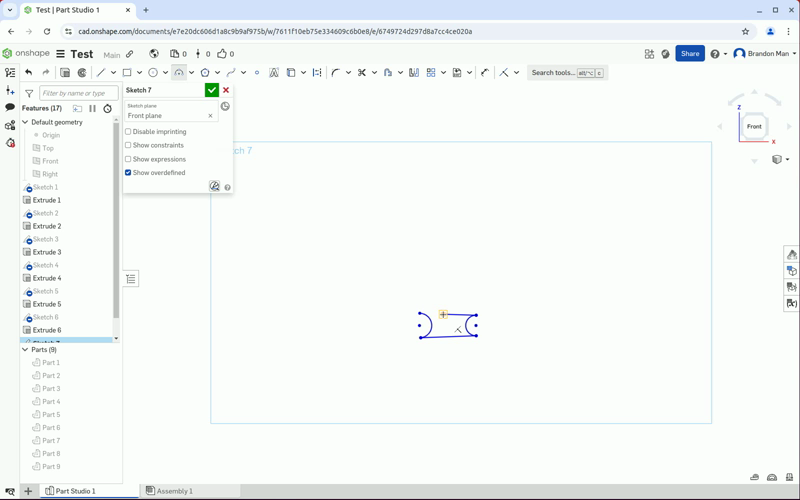
key_down(shift)
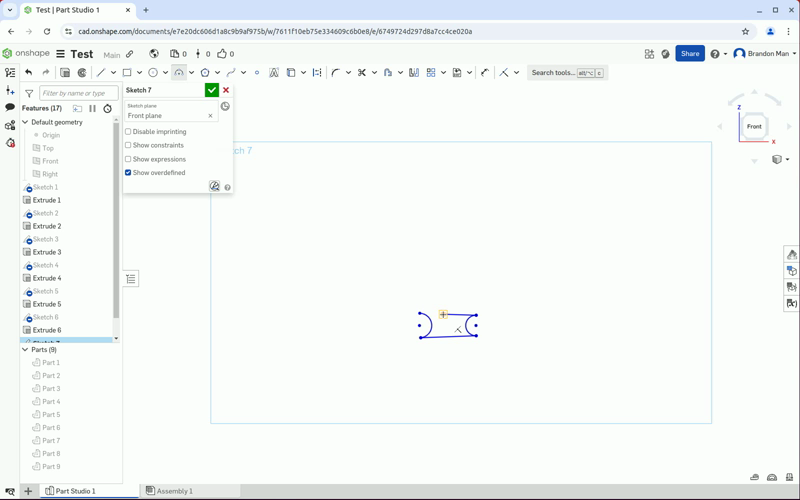
mouse_move(434, 303)
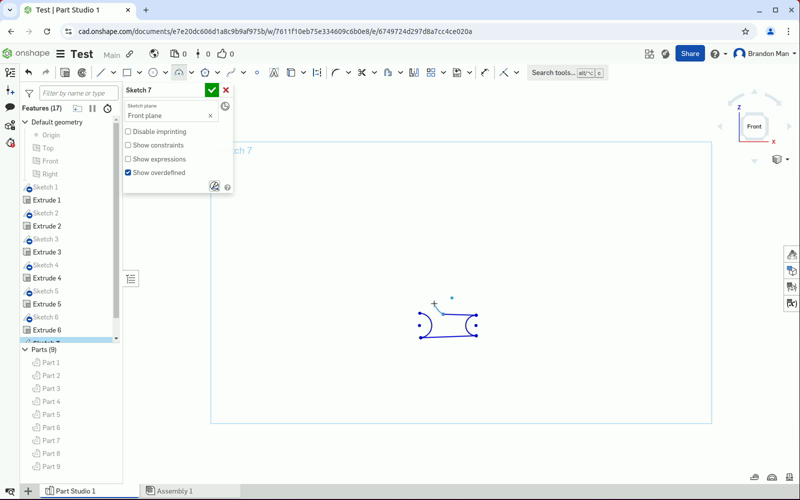
click(434, 303)
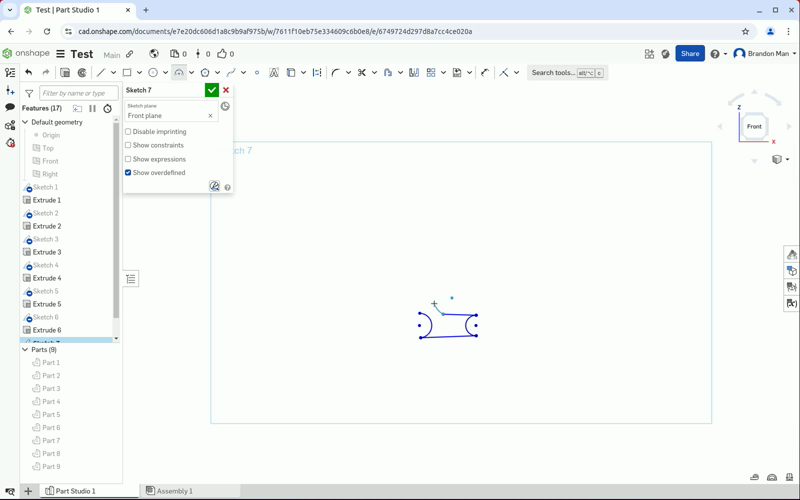
mouse_move(436, 310)
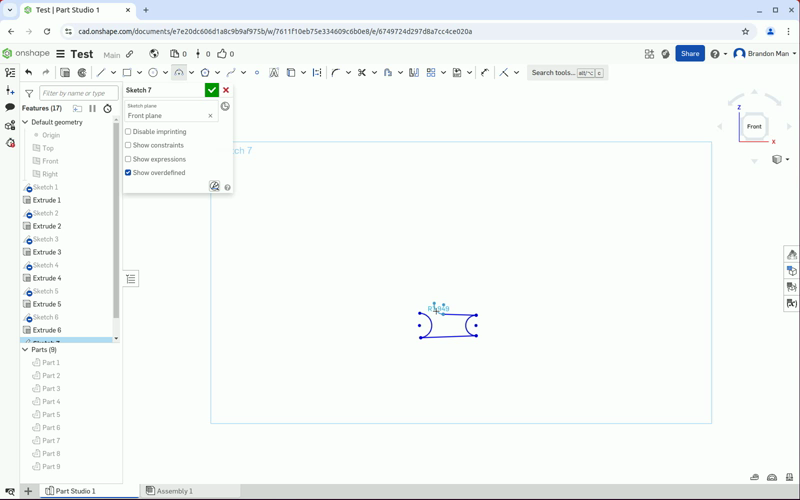
click(436, 310)
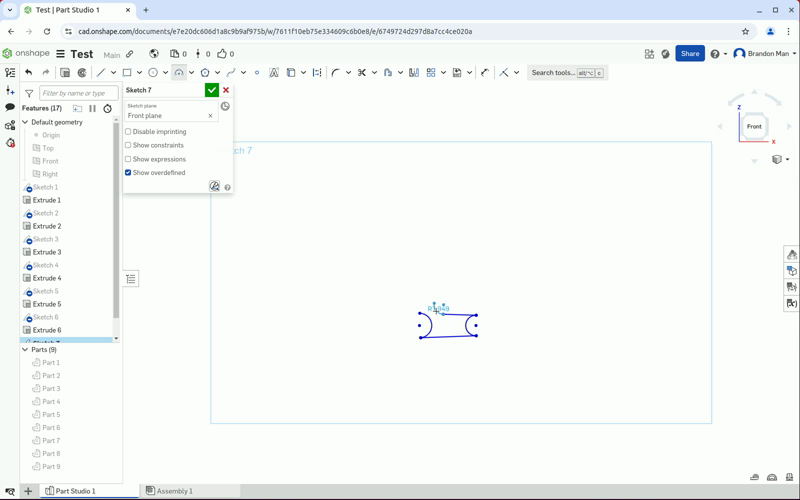
key_up(shift)
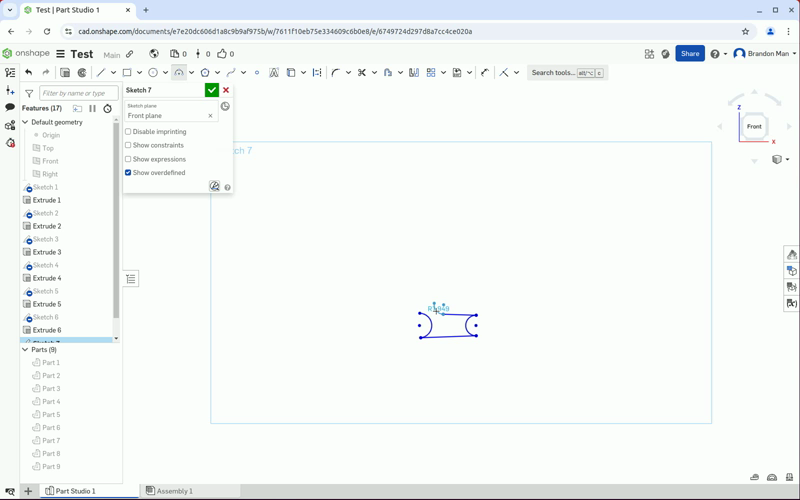
key(esc)
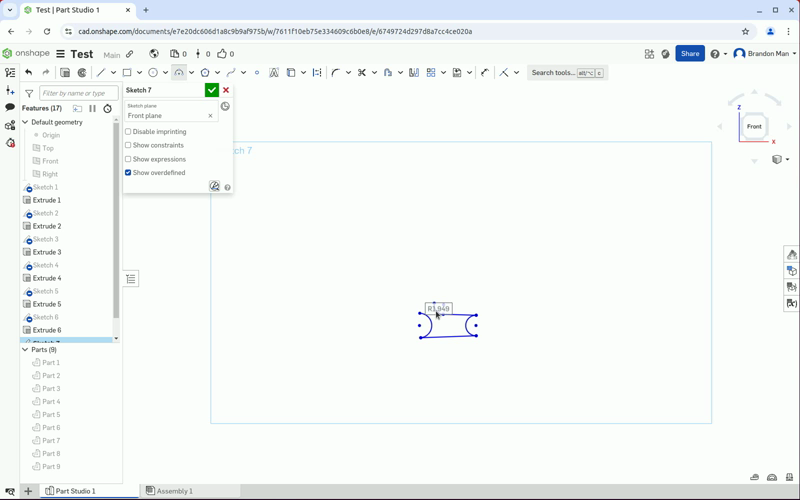
key(l)
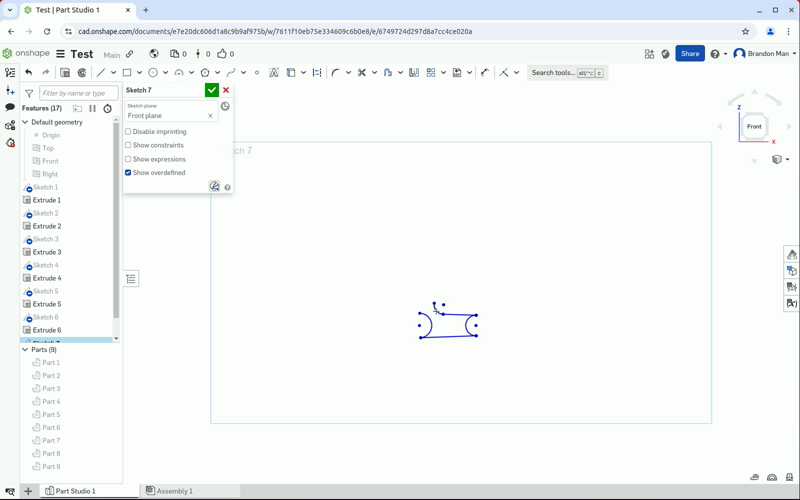
mouse_move(434, 303)
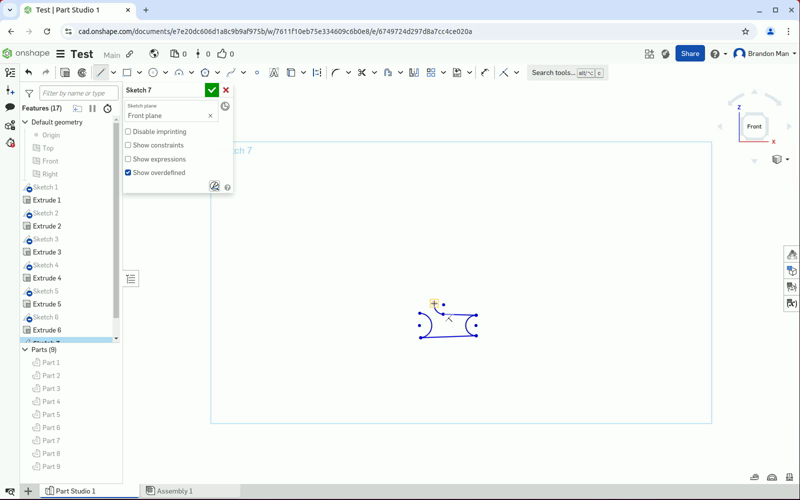
click(434, 303)
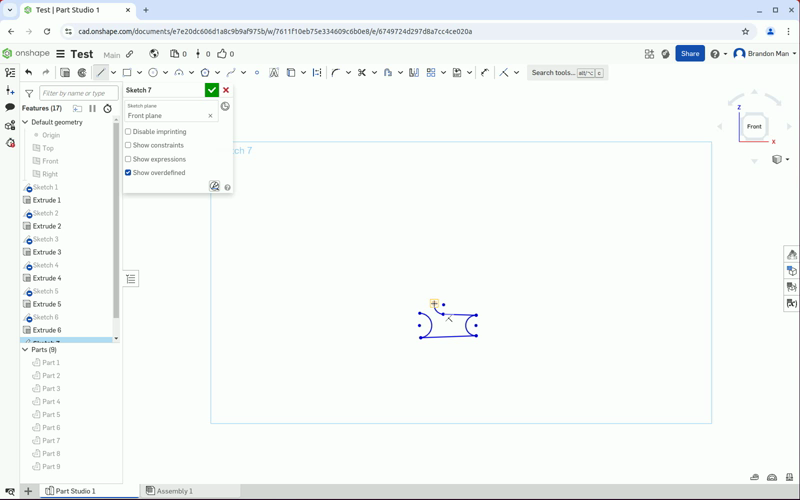
key_down(shift)
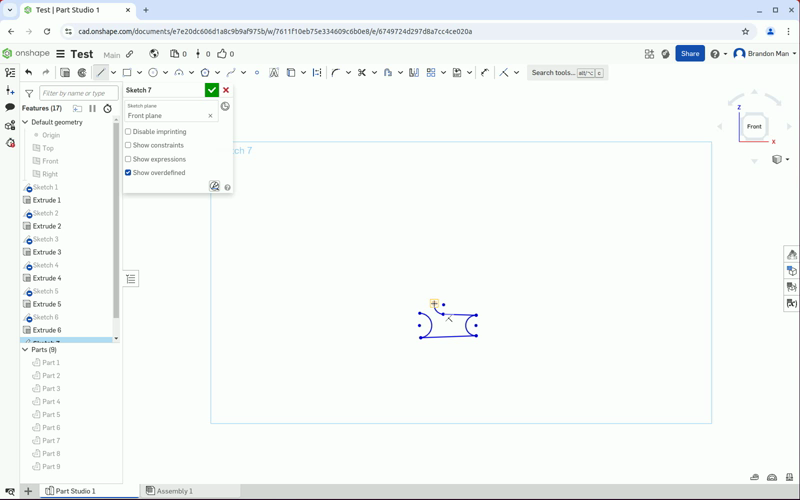
mouse_move(464, 303)
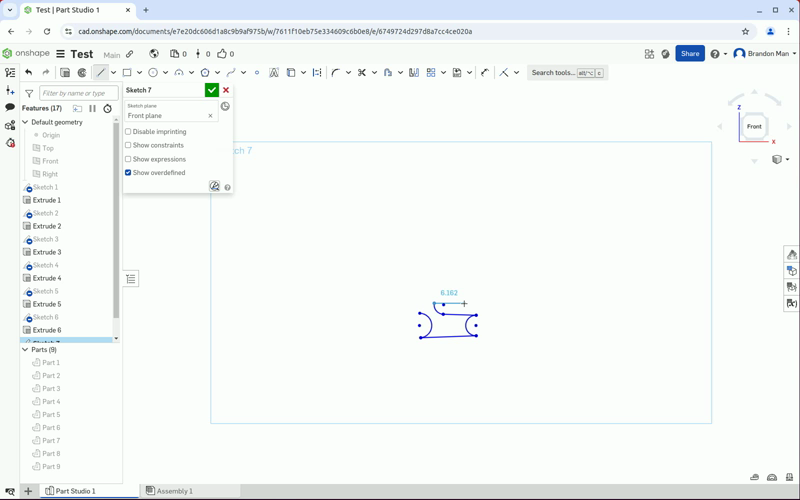
mouse_move(440, 247)
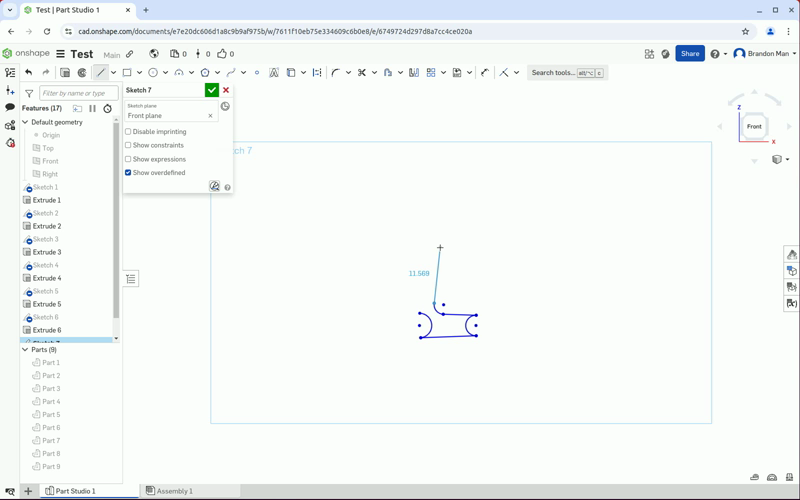
click(440, 247)
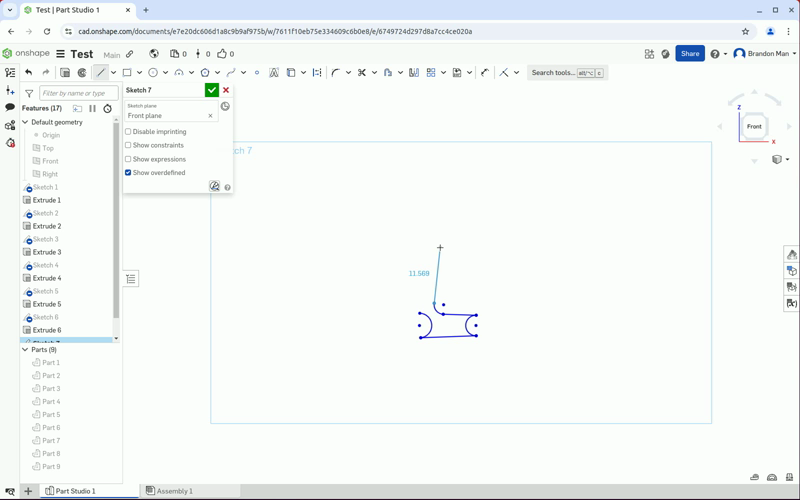
key_up(shift)
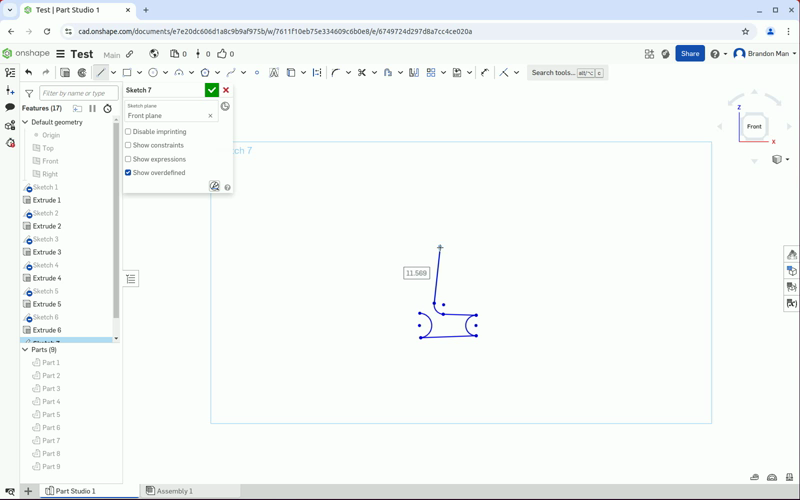
key(esc)
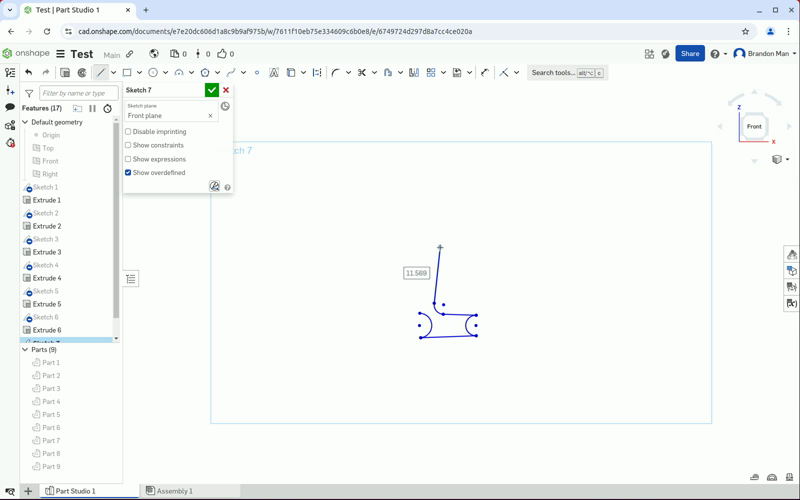
key(a)
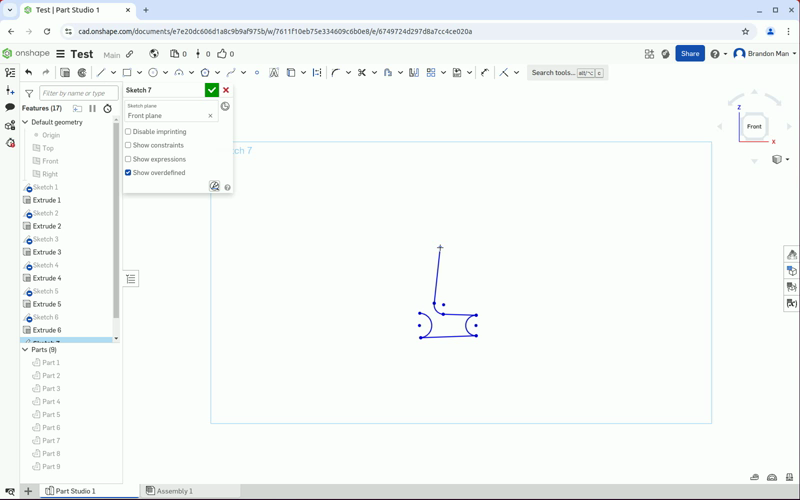
mouse_move(440, 247)
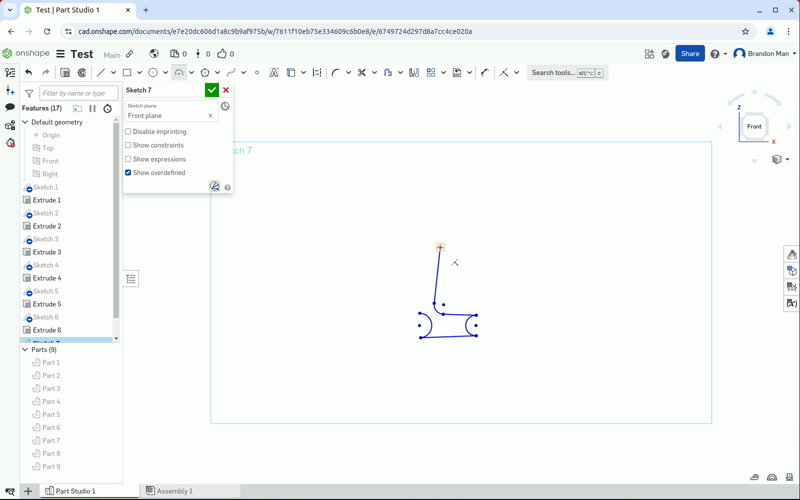
click(440, 247)
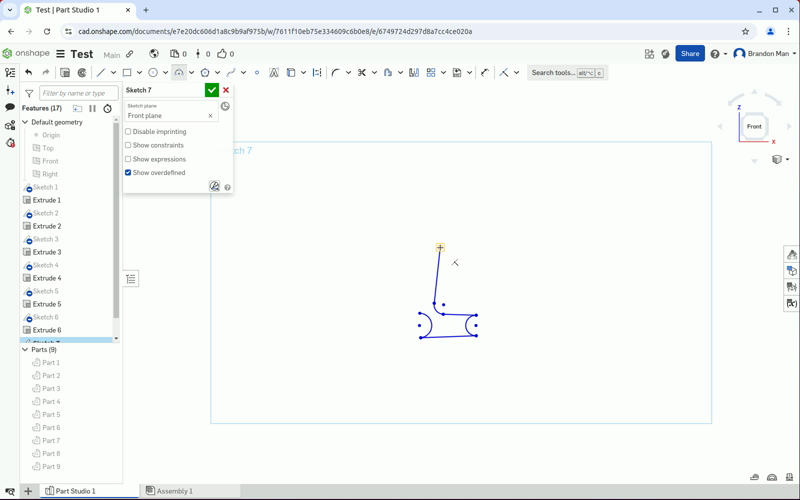
key_down(shift)
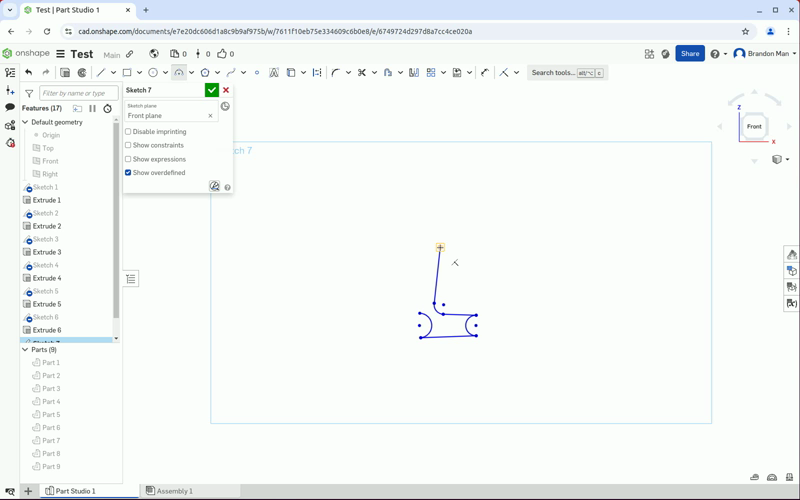
mouse_move(419, 265)
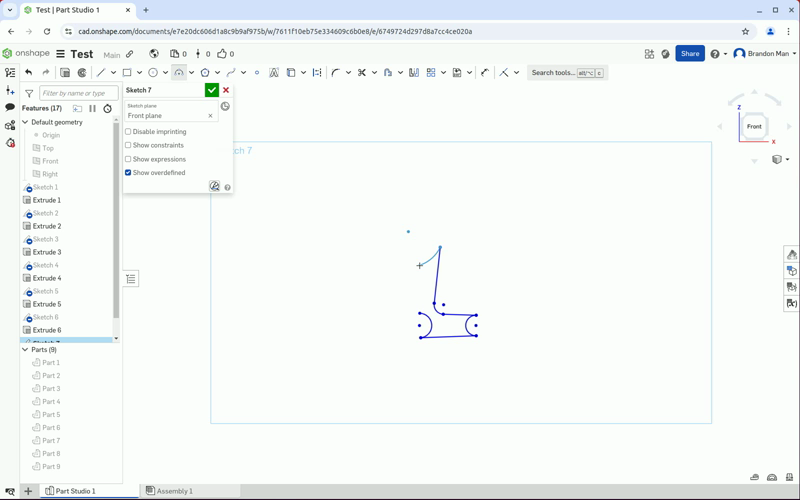
click(419, 265)
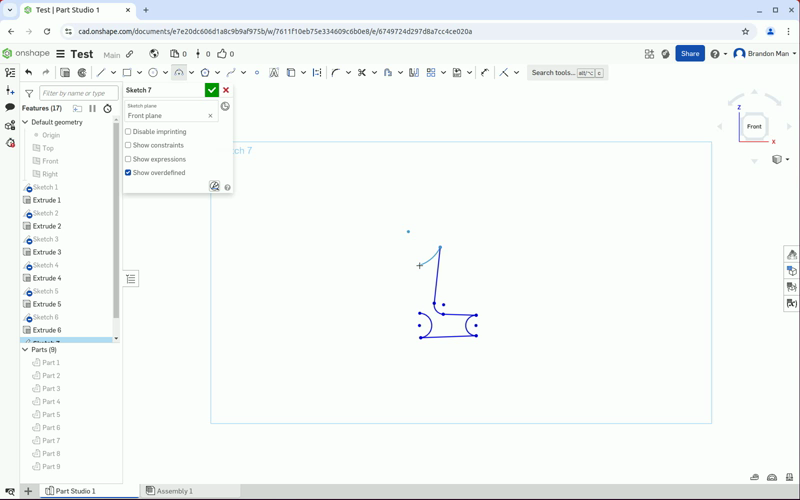
mouse_move(433, 260)
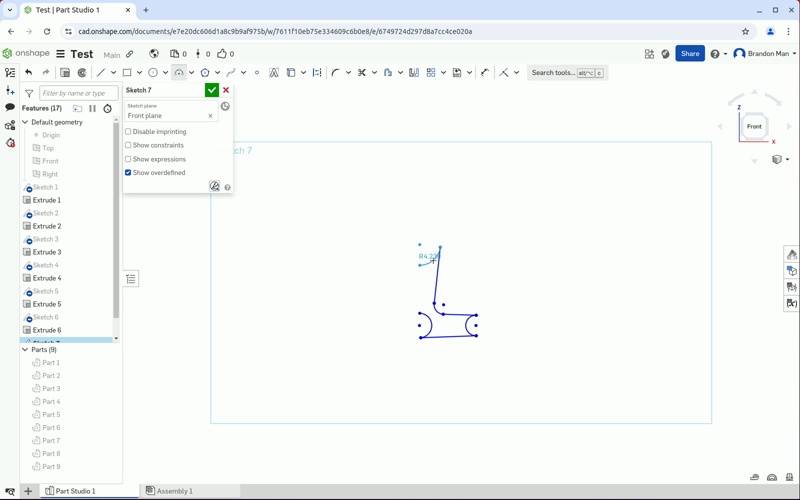
click(433, 260)
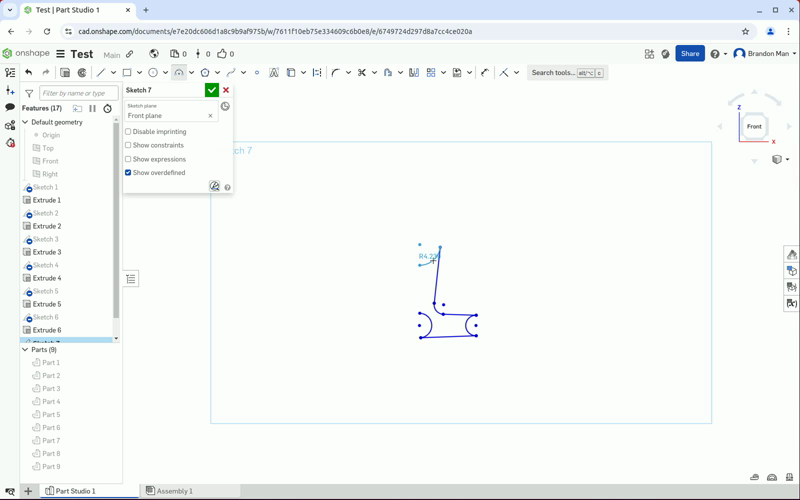
key_up(shift)
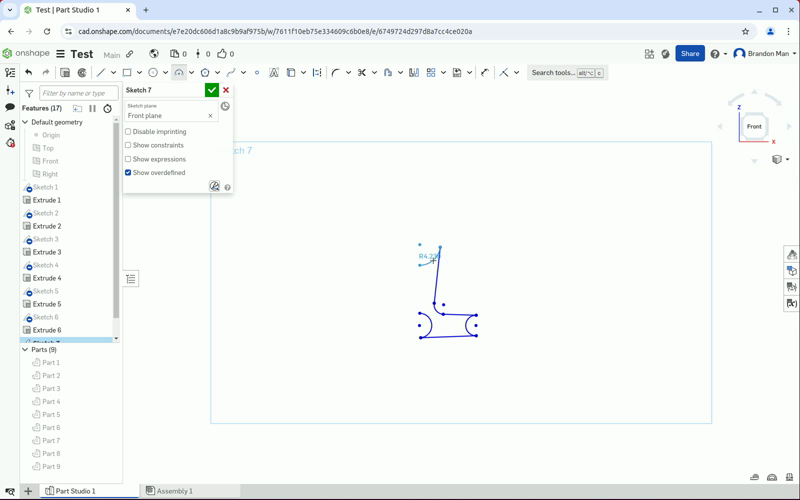
key(esc)
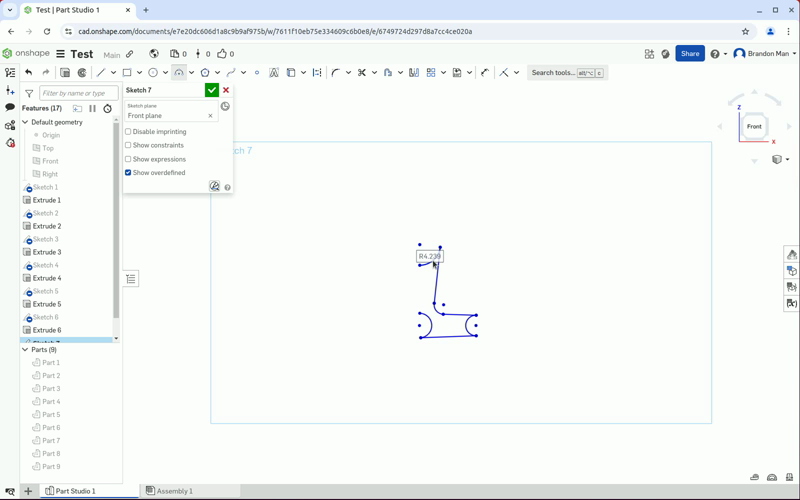
key(l)
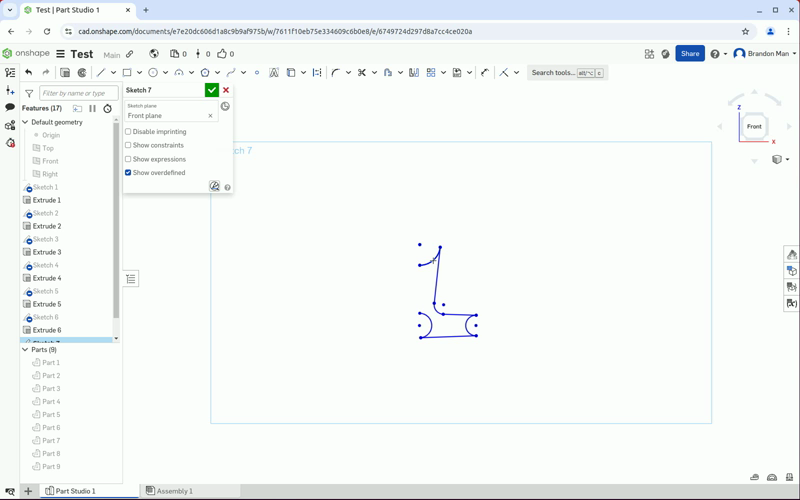
mouse_move(419, 265)
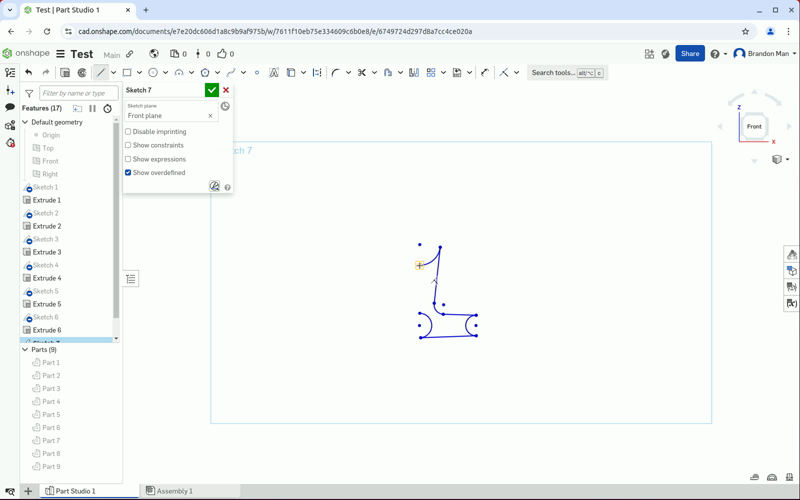
click(419, 265)
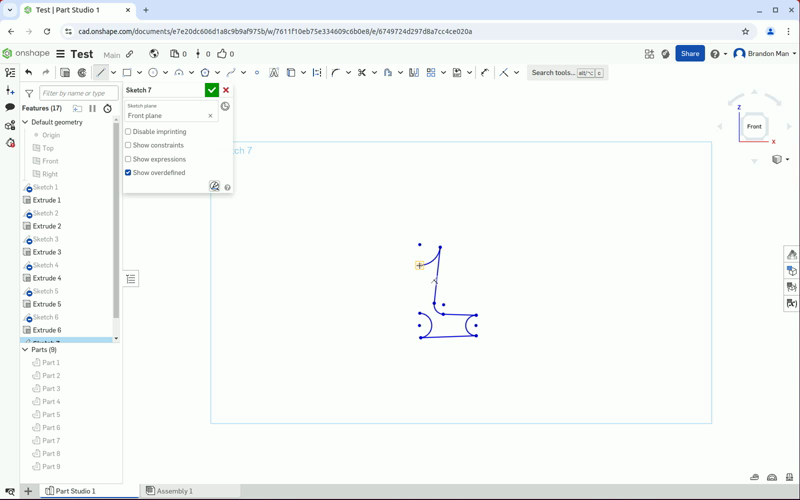
mouse_move(449, 265)
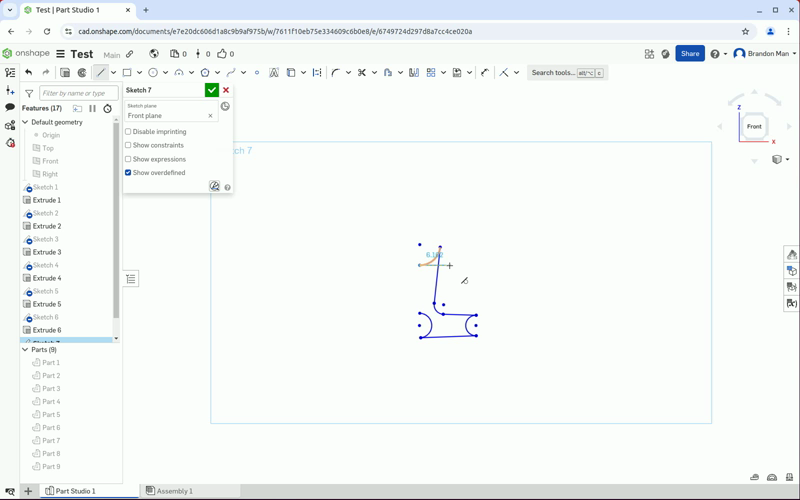
key_down(shift)
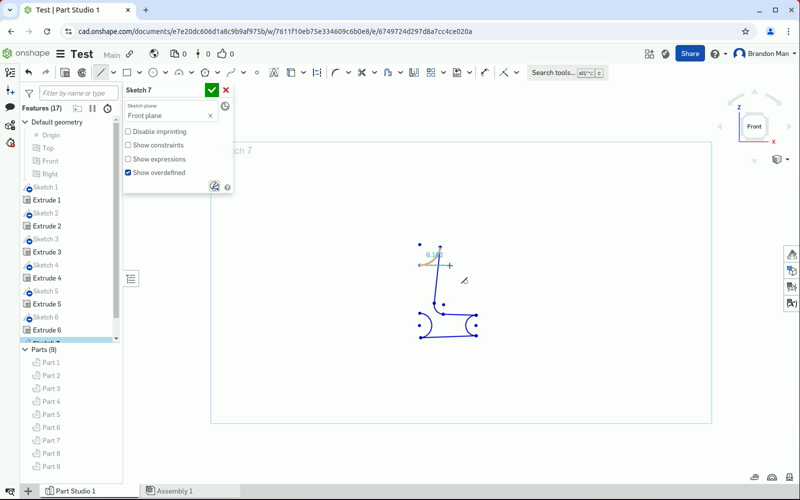
mouse_move(419, 313)
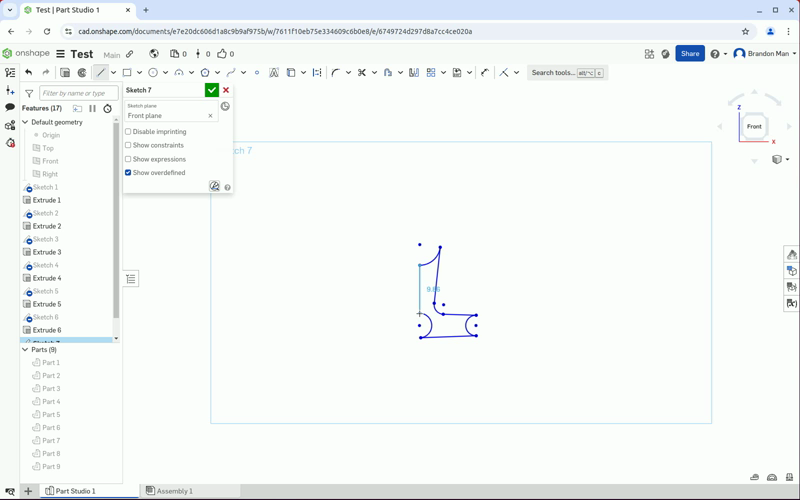
key_up(shift)
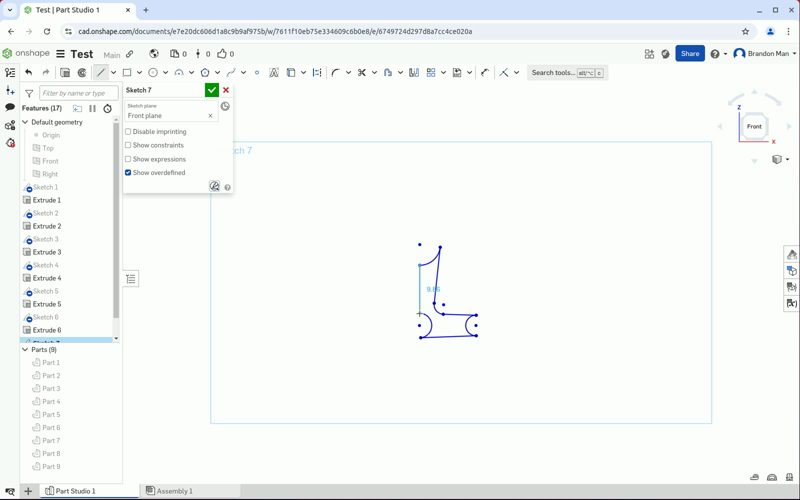
click(419, 313)
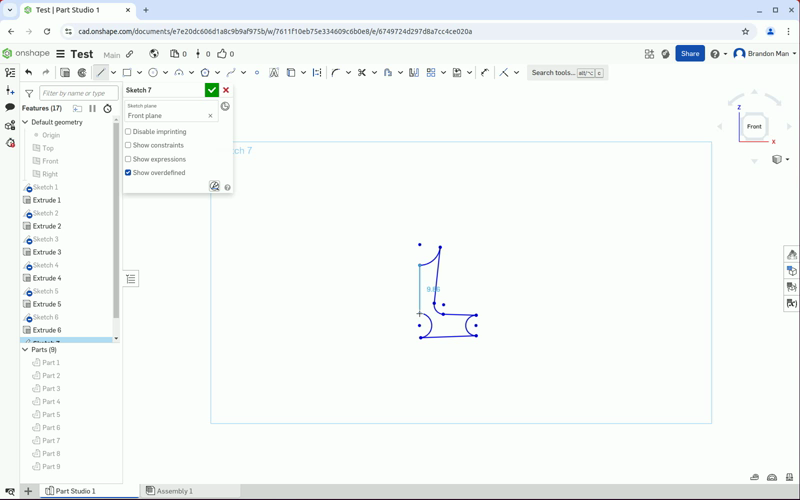
key(esc)
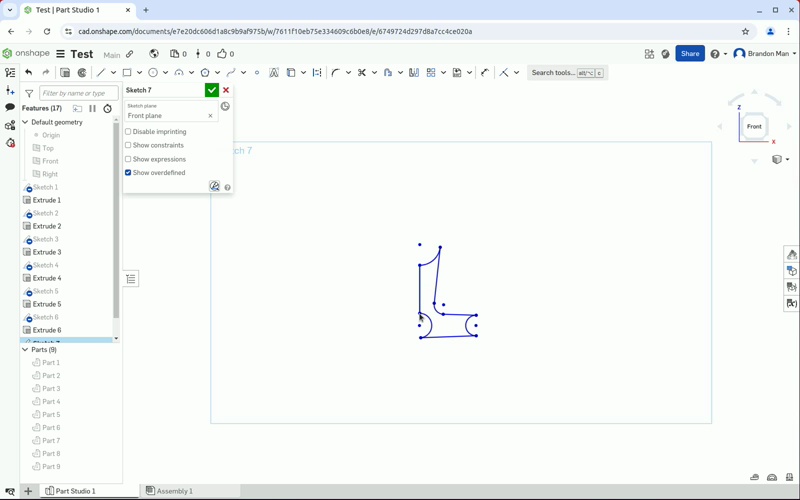
mouse_move(464, 316)
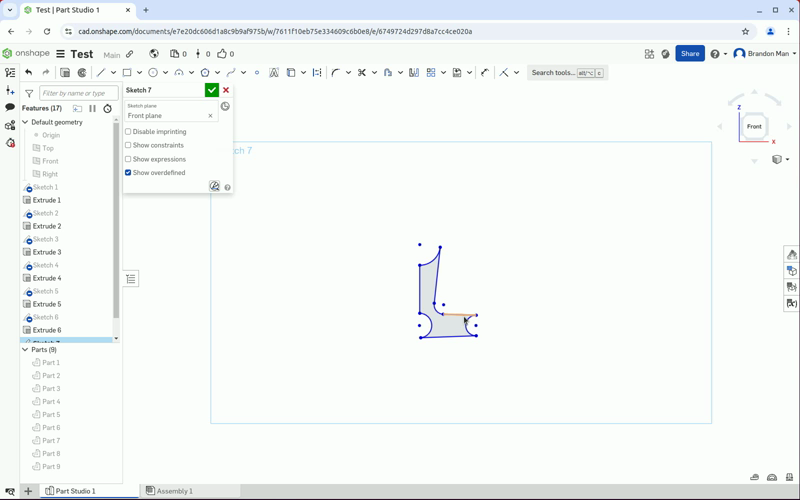
scroll(6)
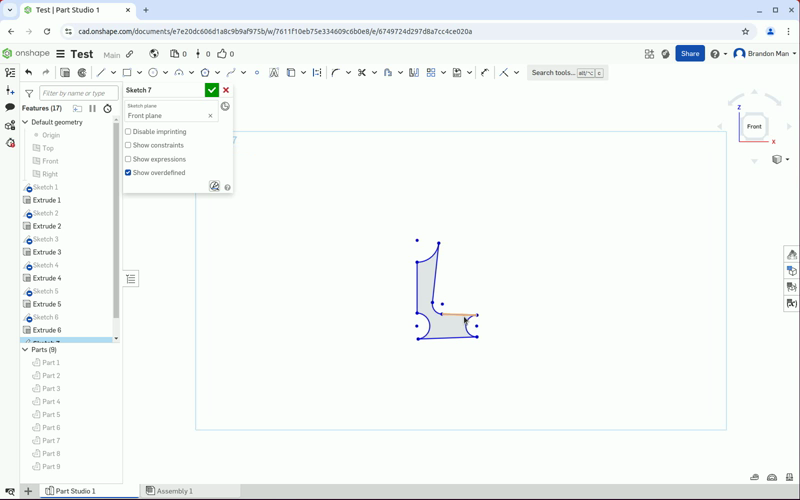
scroll(6)
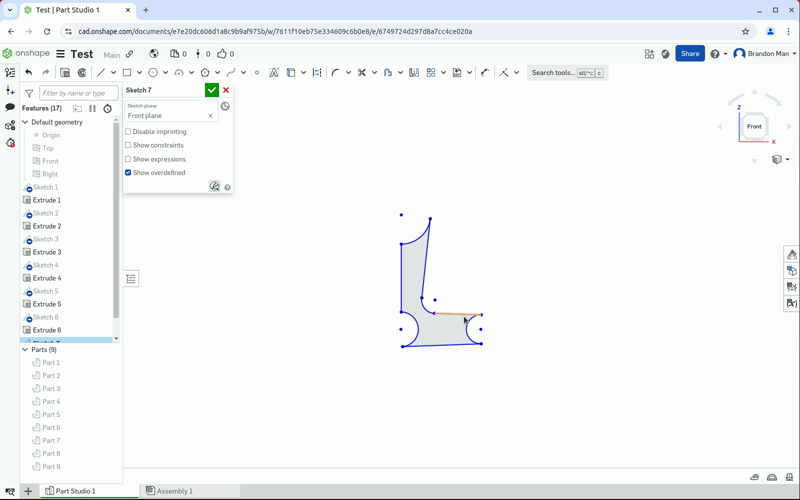
scroll(6)
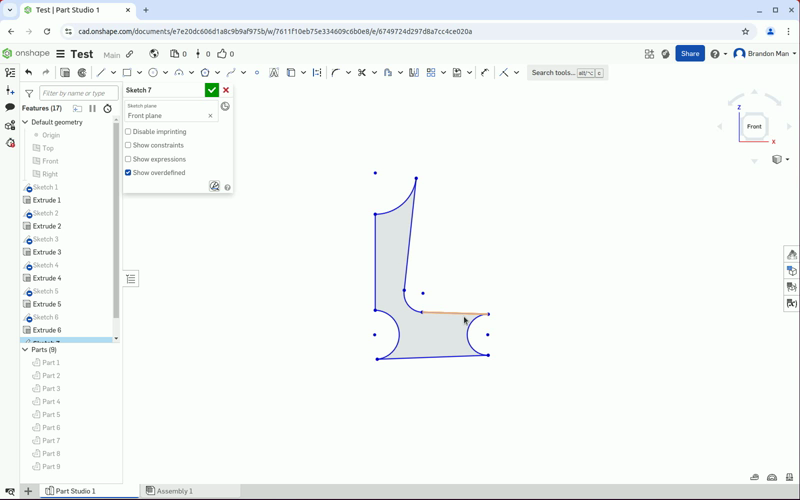
scroll(6)
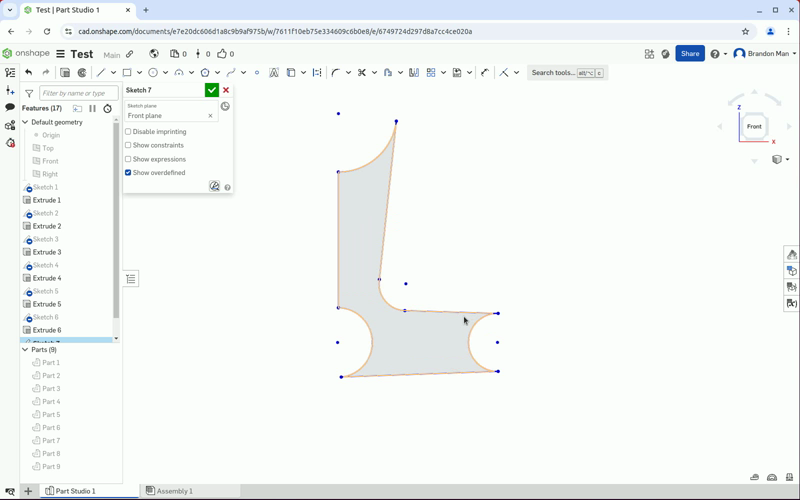
scroll(6)
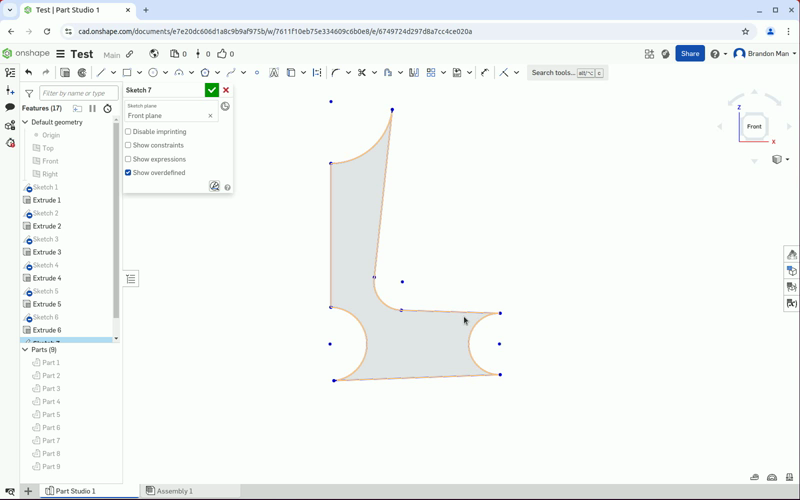
scroll(6)
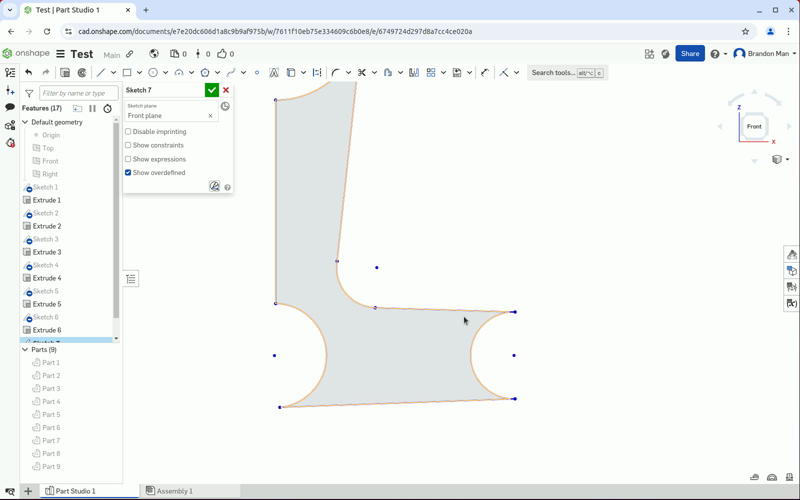
scroll(6)
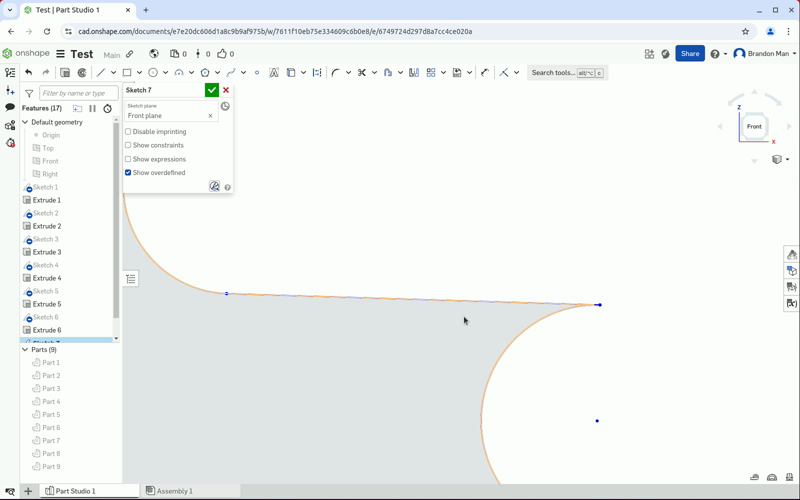
click(464, 316)
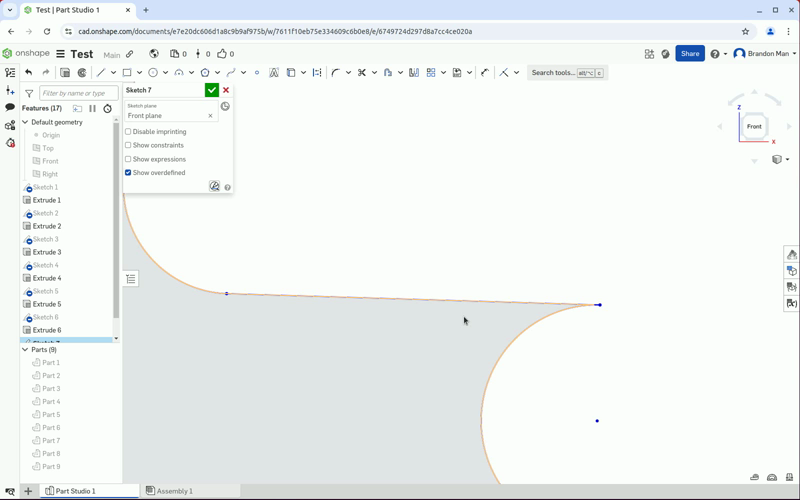
scroll(-6)
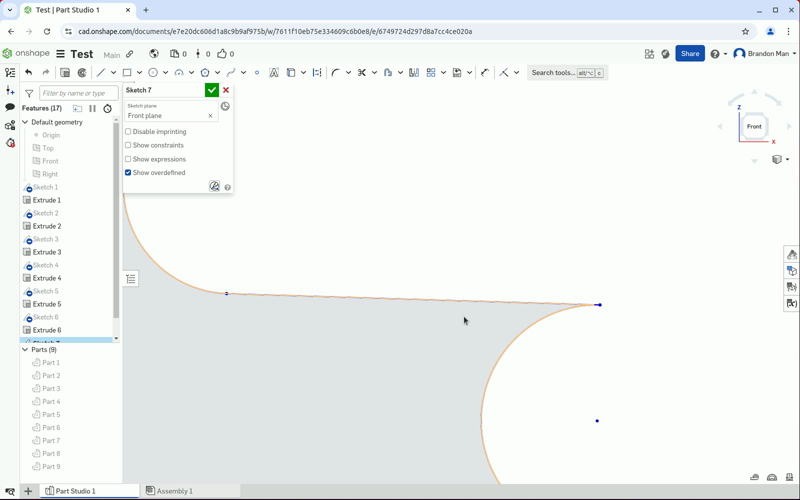
scroll(-6)
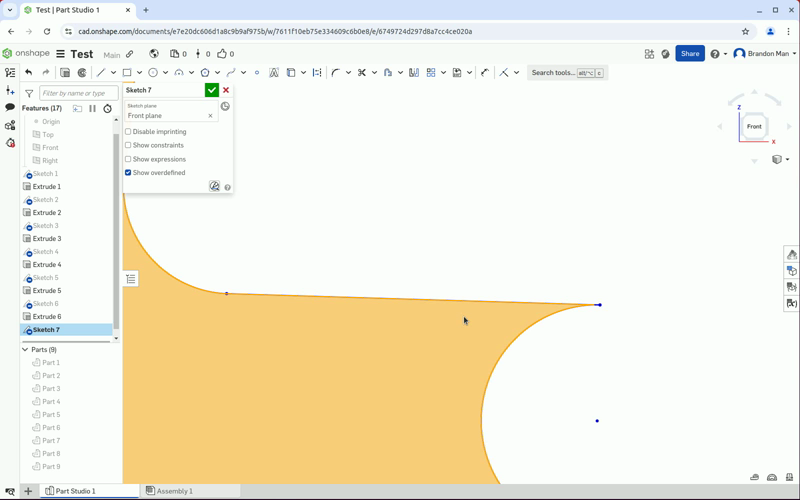
scroll(-6)
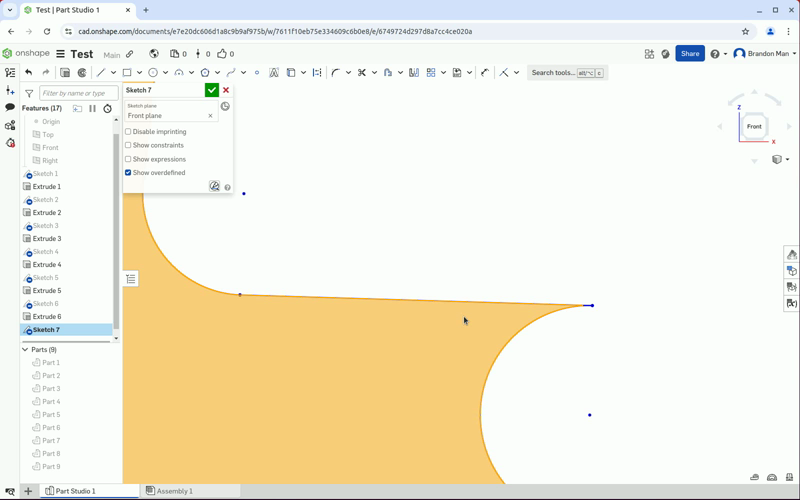
scroll(-6)
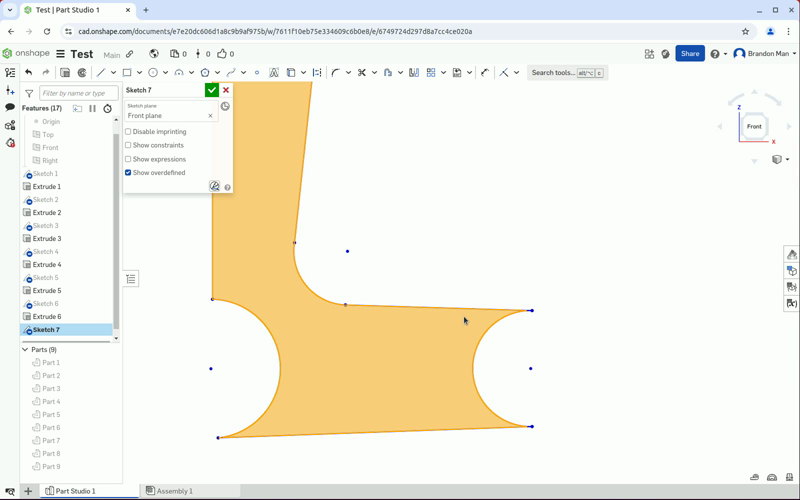
scroll(-6)
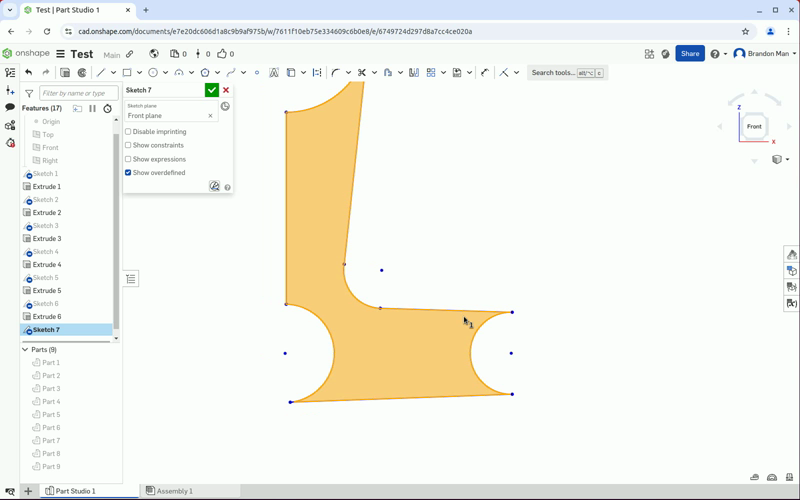
scroll(-6)
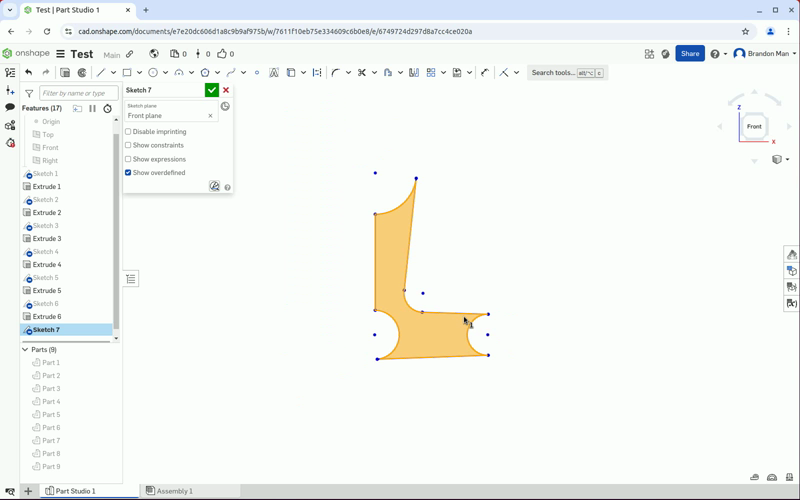
scroll(-6)
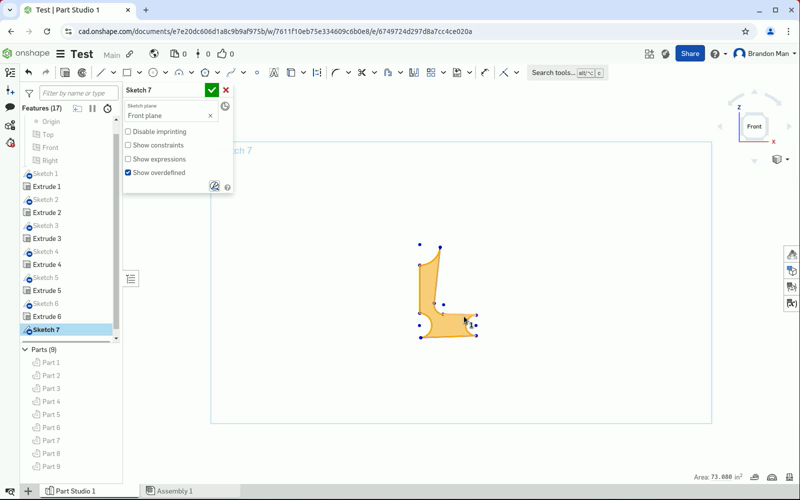
mouse_move(73, 352)
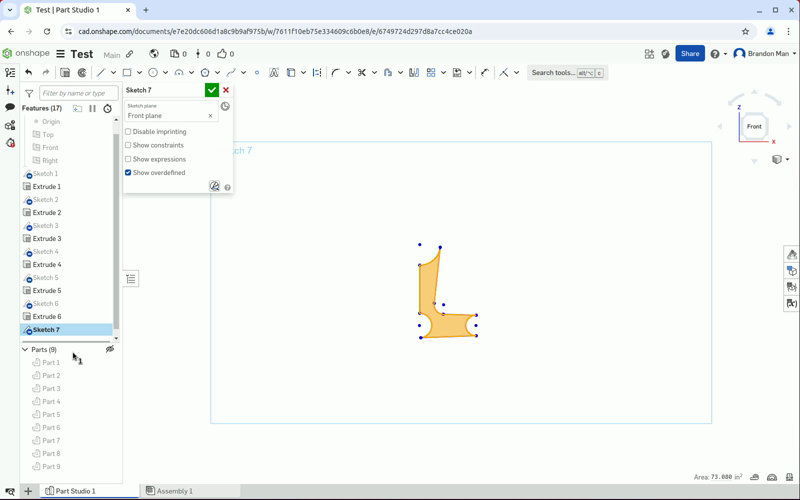
key(shift+y)
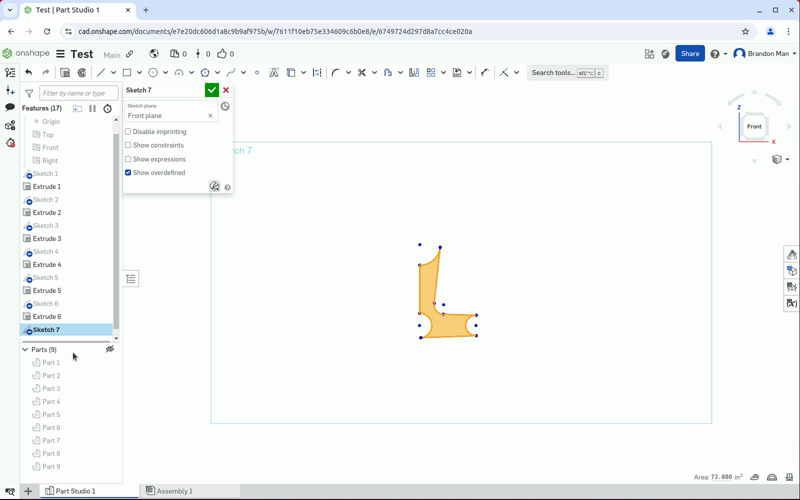
key(shift+e)
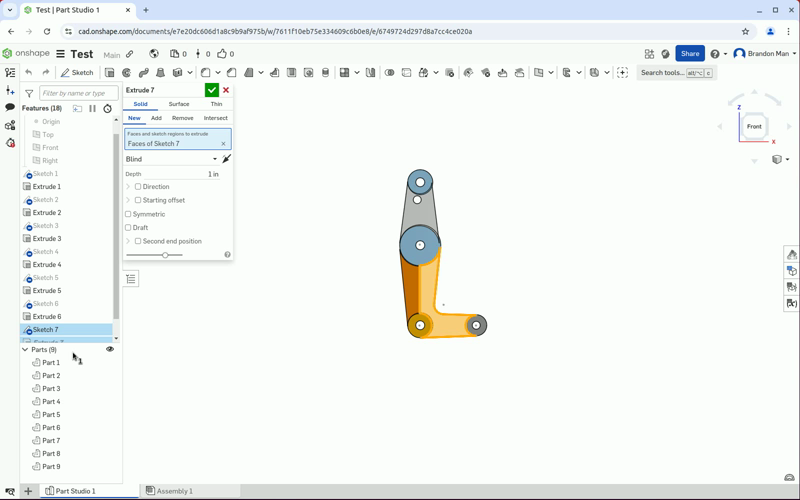
mouse_move(143, 106)
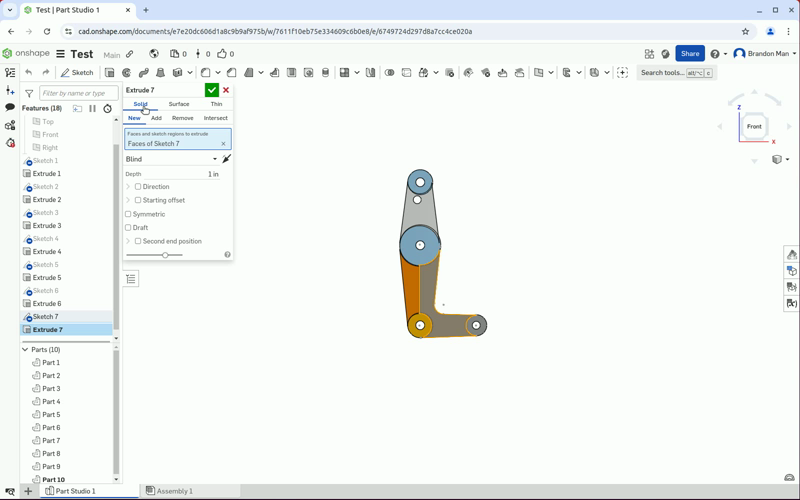
click(143, 106)
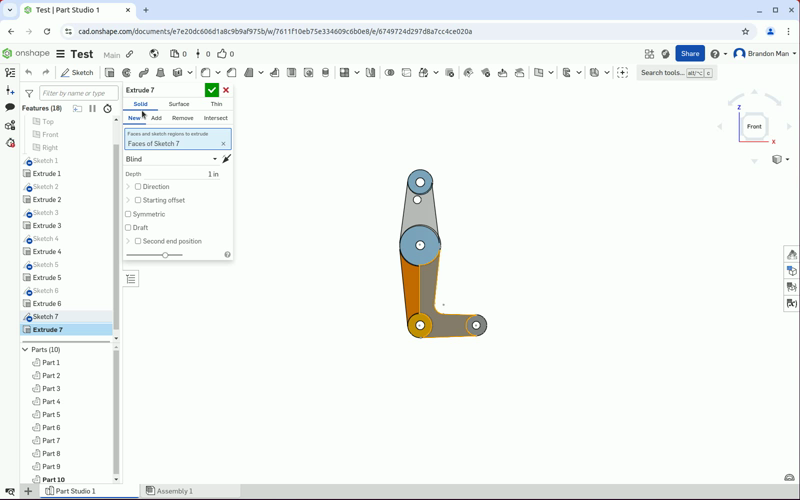
mouse_move(137, 120)
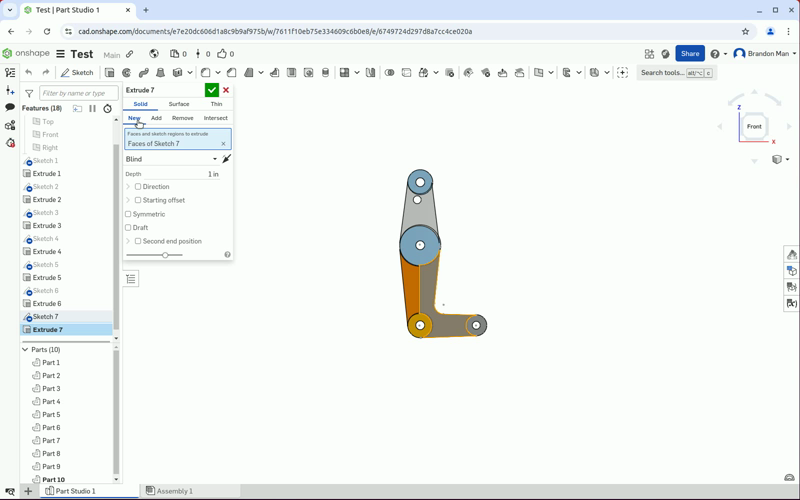
click(137, 120)
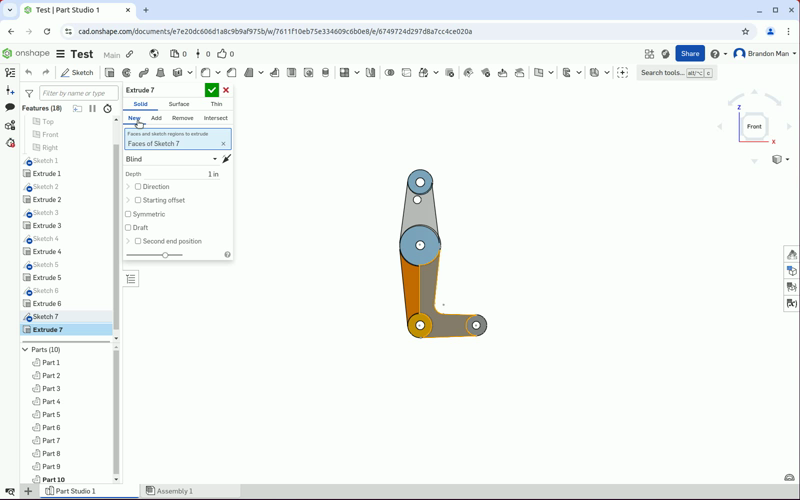
key(tab, 4)
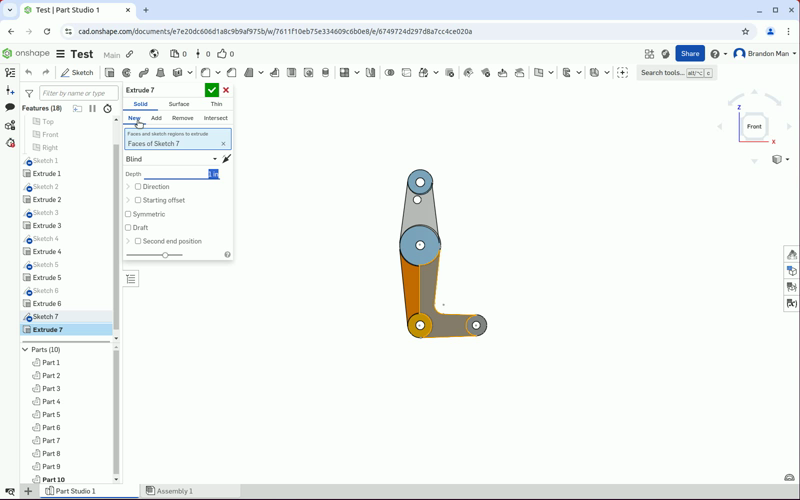
text(0.722)
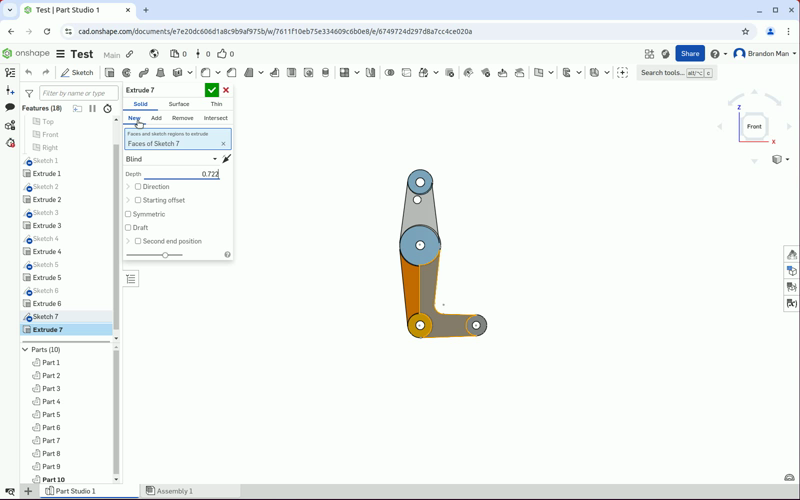
key(enter)
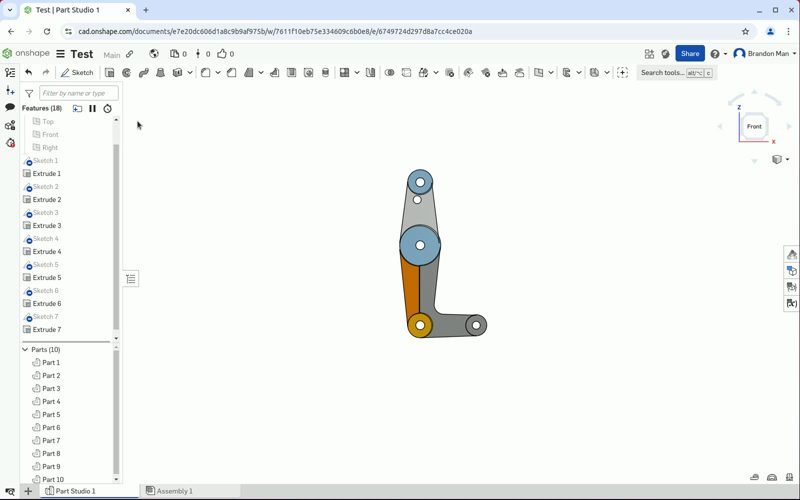
key(shift+h)
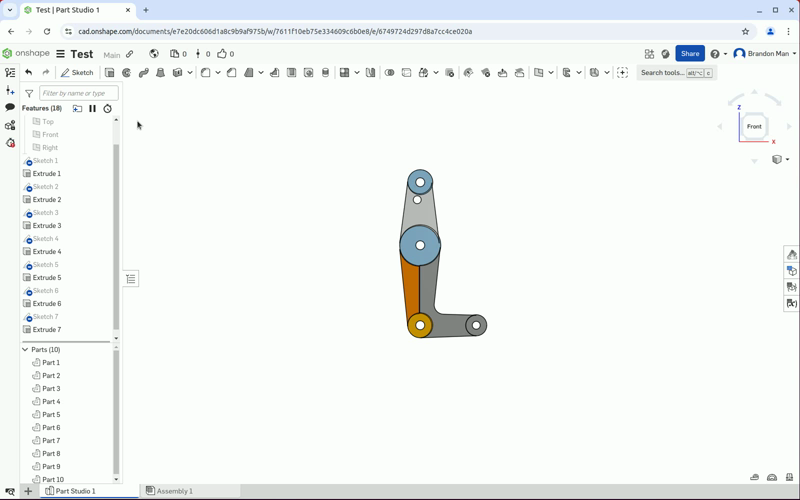
key(shift+h)
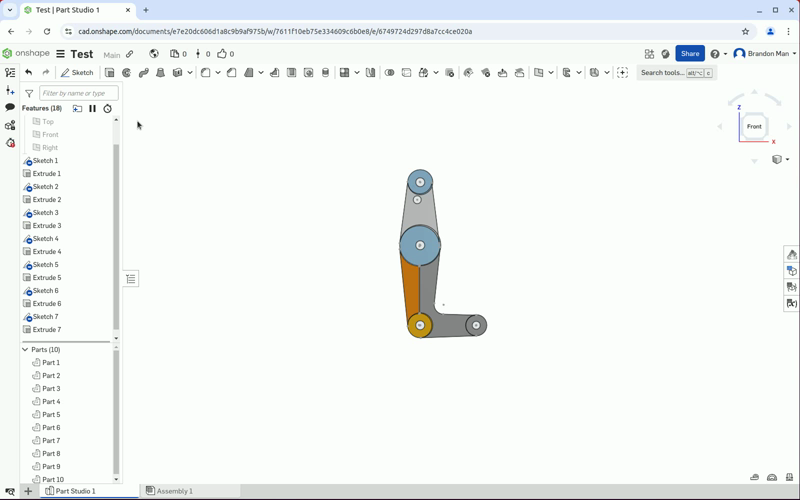
key(shift+7)
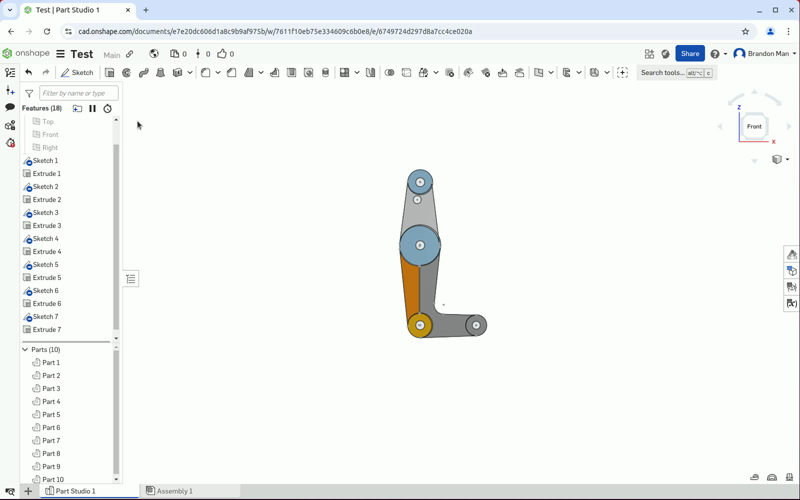
key(left, 2)
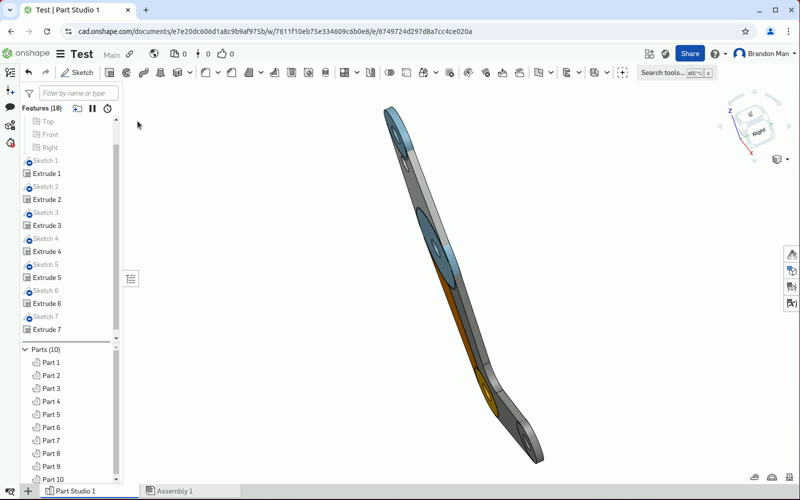
key(down, 2)
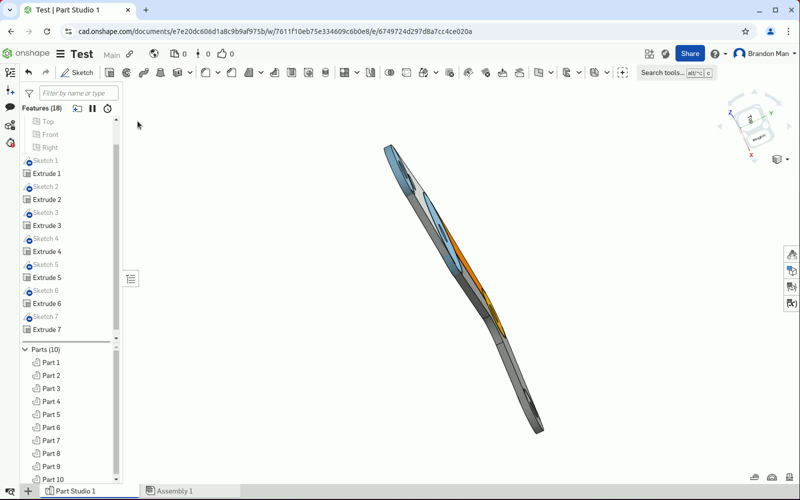
key(up, 2)
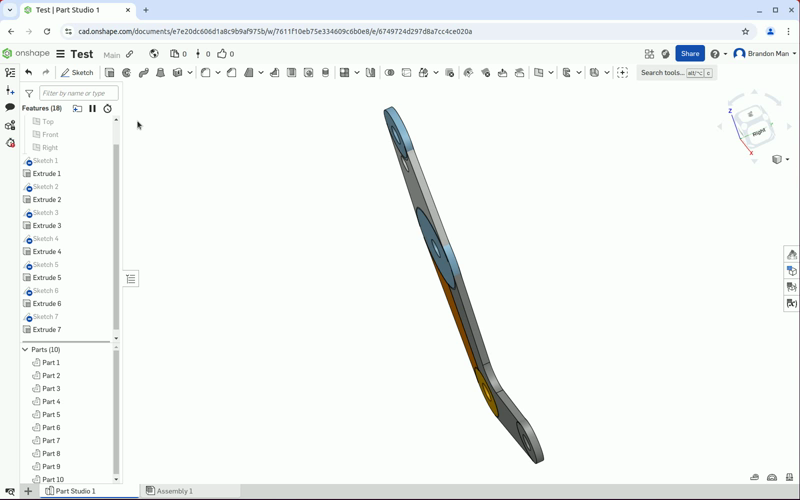
key(right, 2)
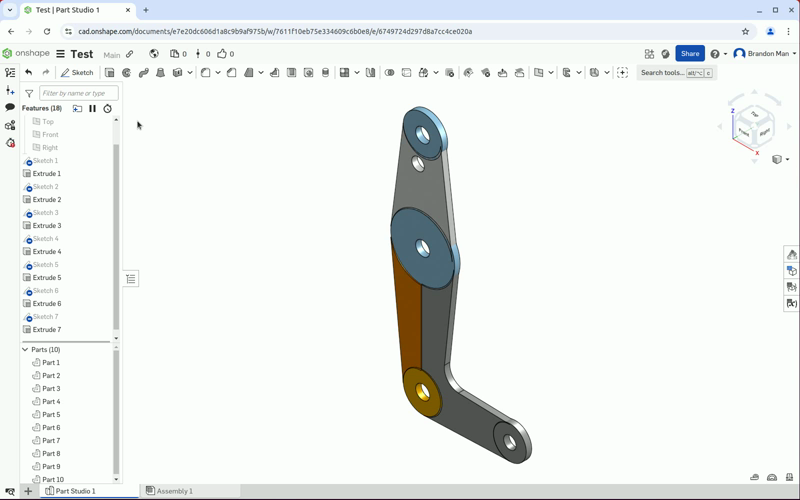
mouse_move(69, 163)
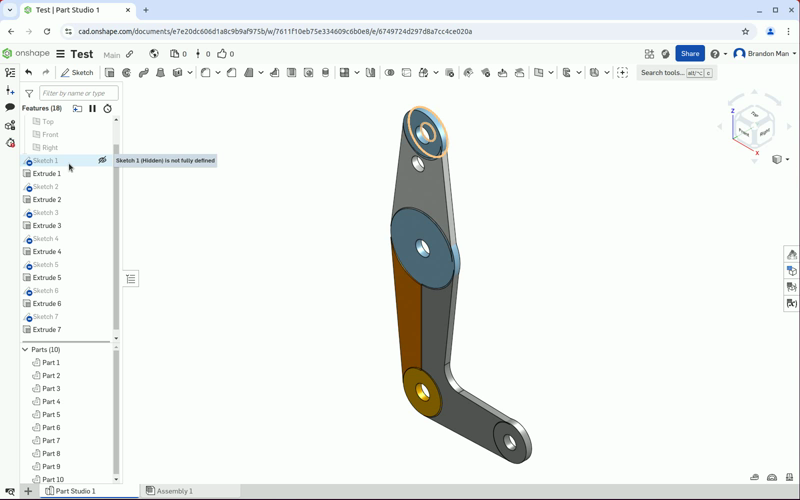
click(69, 163)